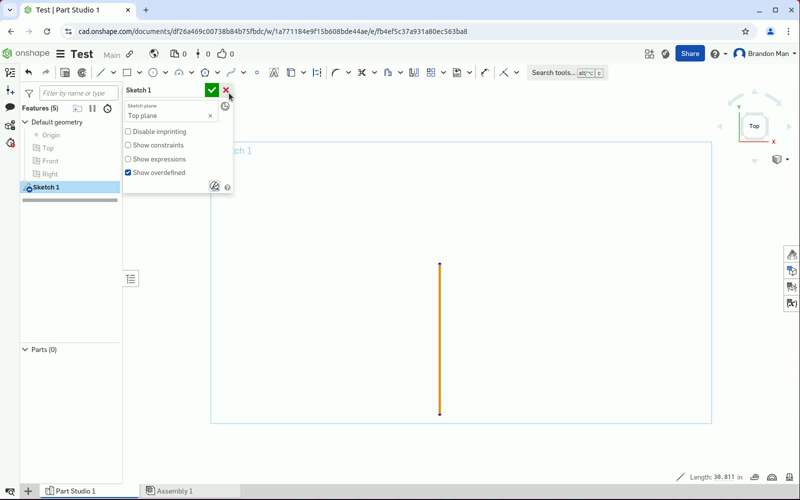
key(shift+h)
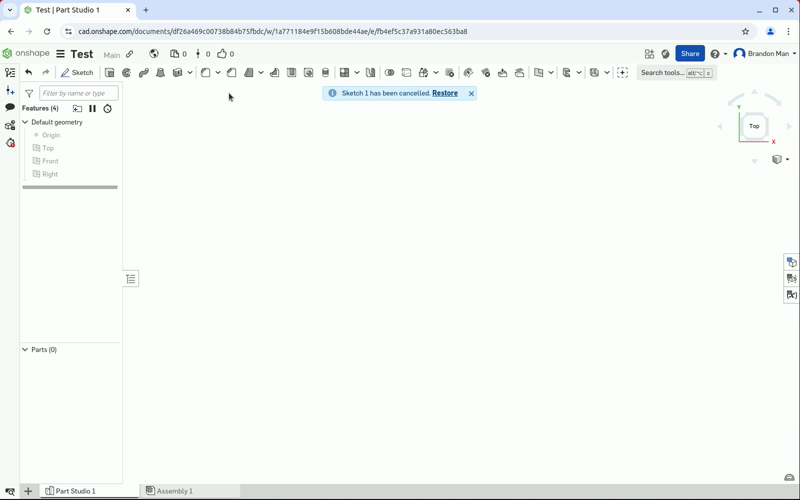
mouse_move(73, 352)
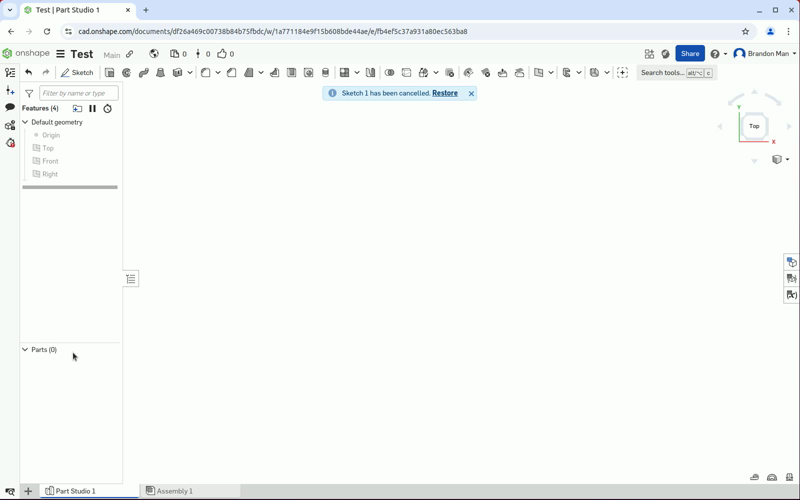
key(y)
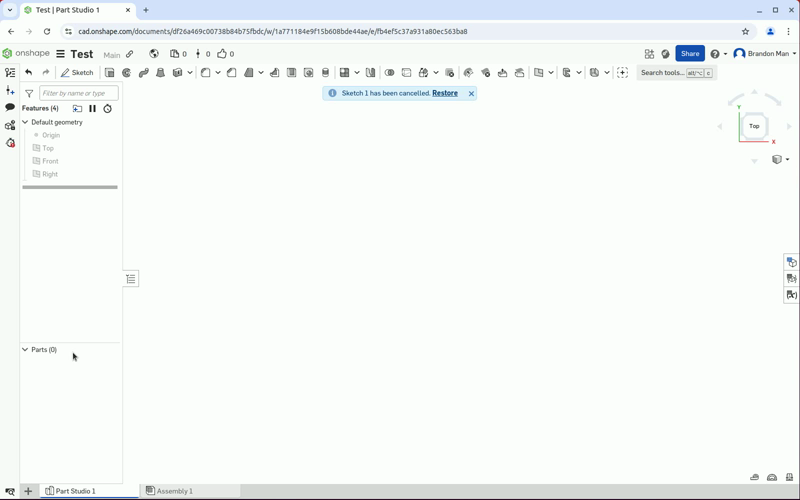
key(shift+p)
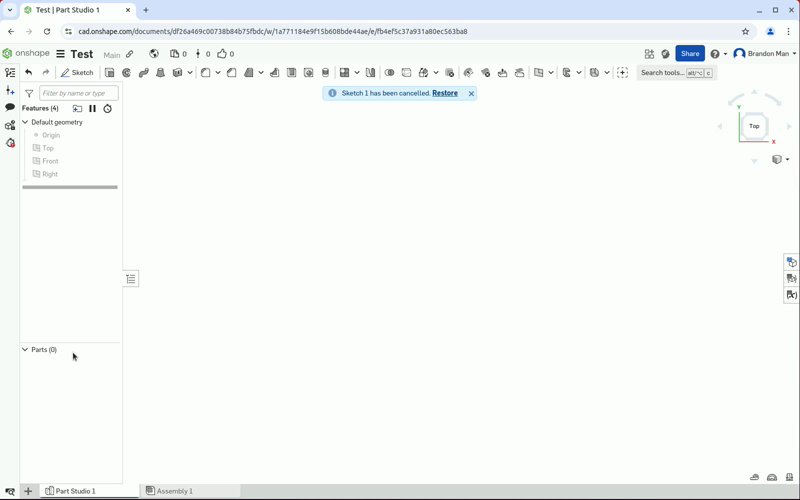
key(space)
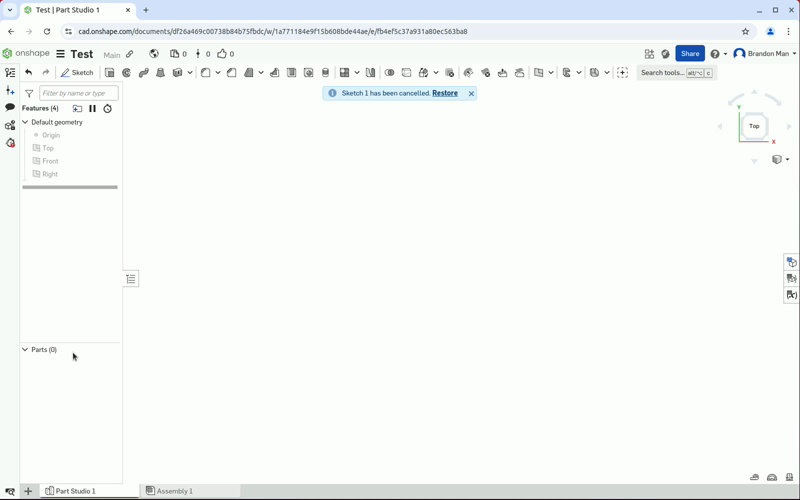
key_down(shift)
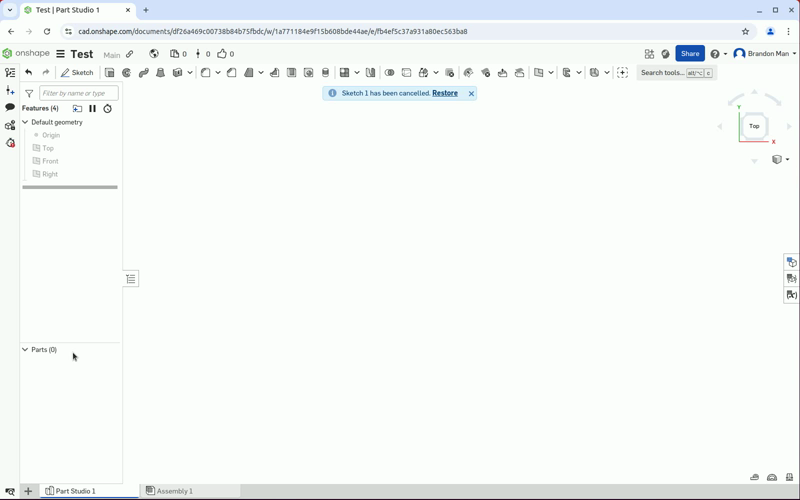
key(up)
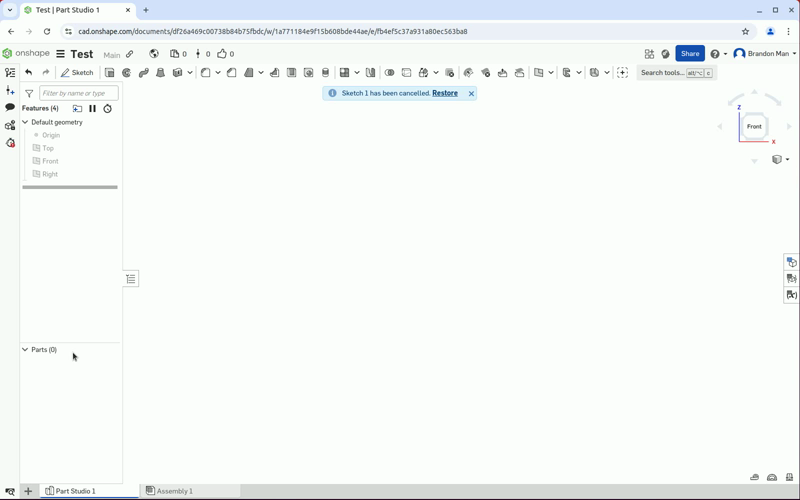
key_up(shift)
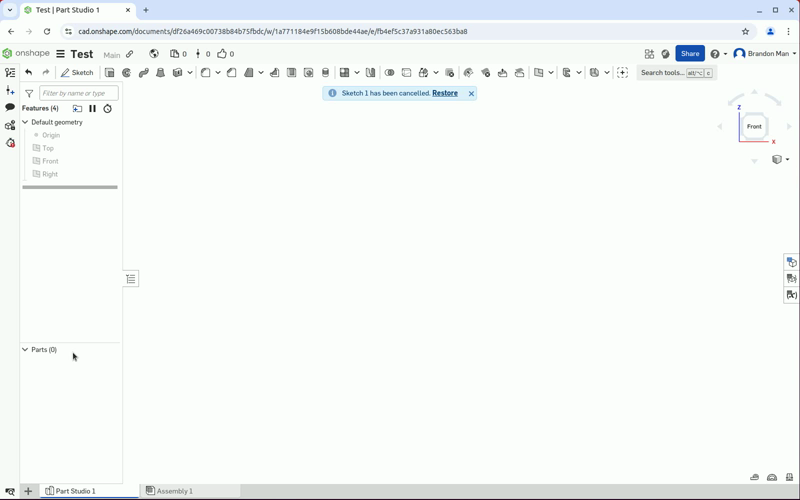
mouse_move(73, 352)
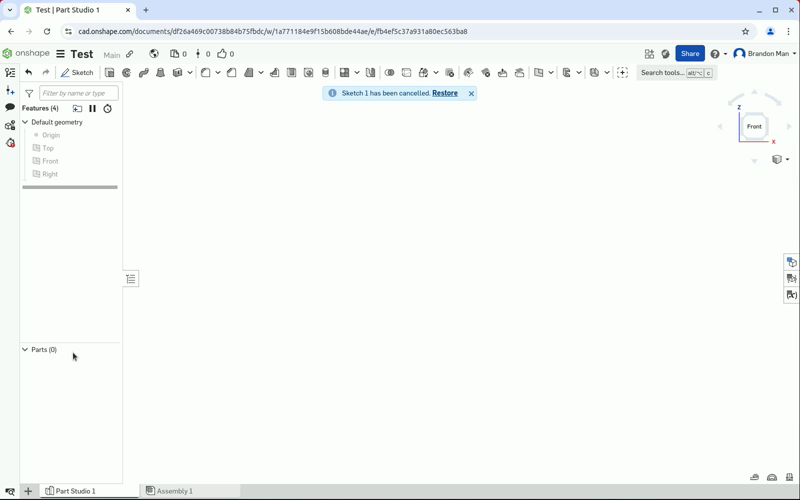
key(shift+y)
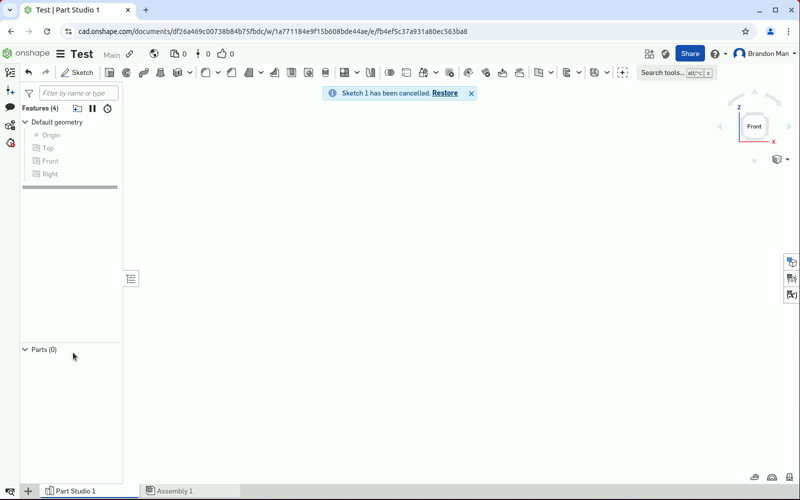
key(shift+s)
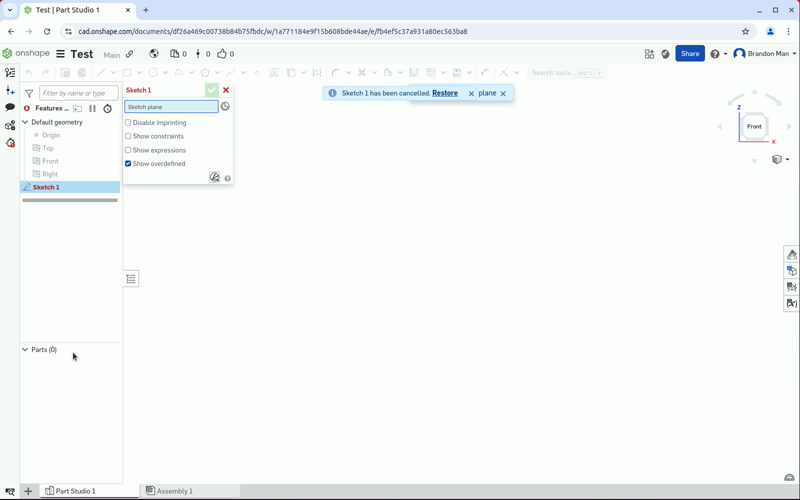
mouse_move(73, 163)
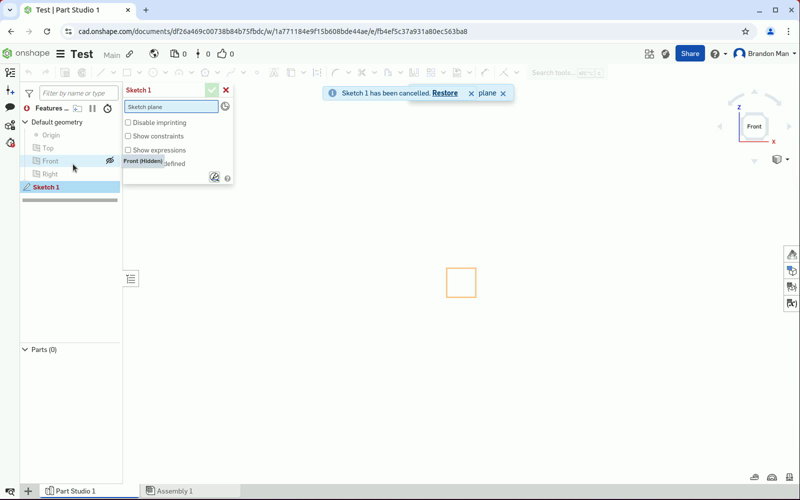
click(73, 163)
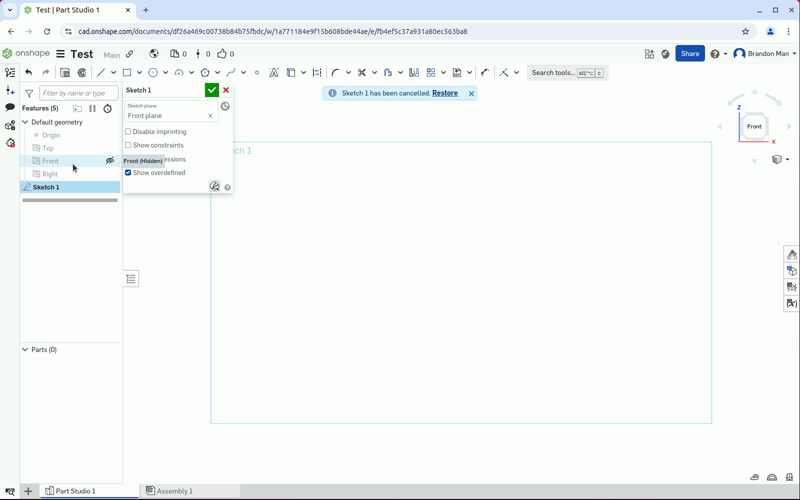
mouse_move(73, 352)
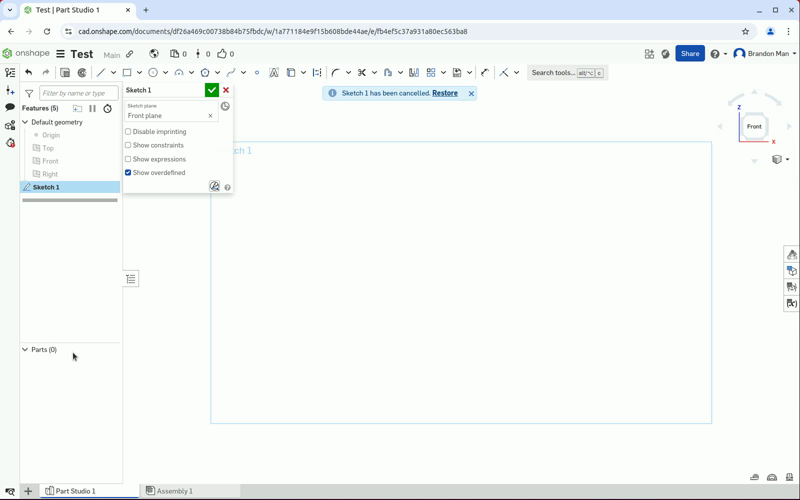
key(y)
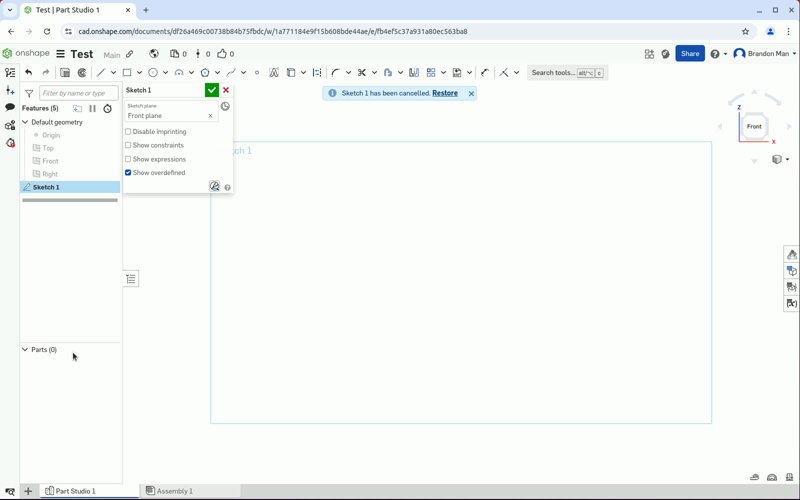
key(l)
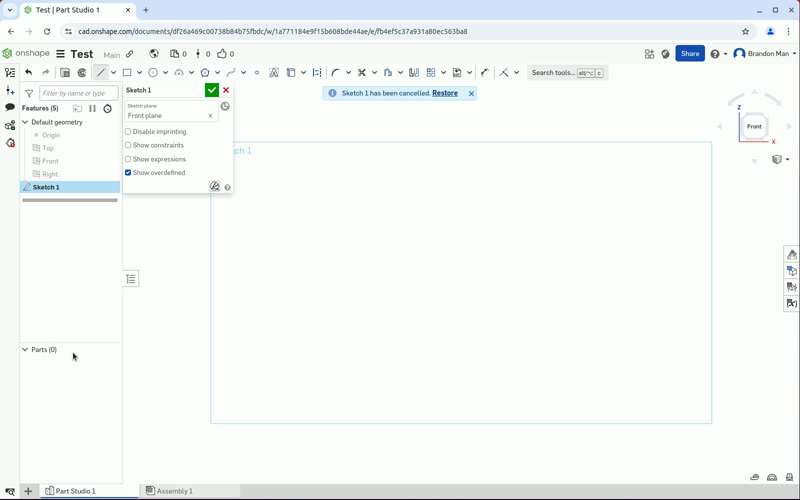
key_down(shift)
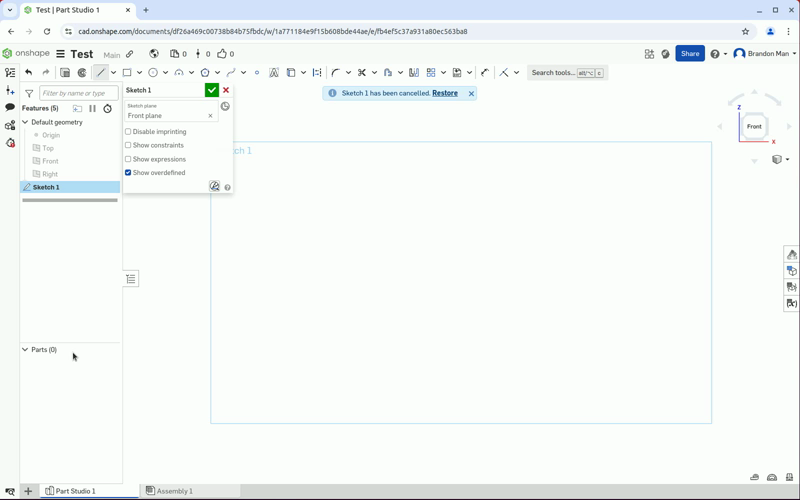
mouse_move(399, 346)
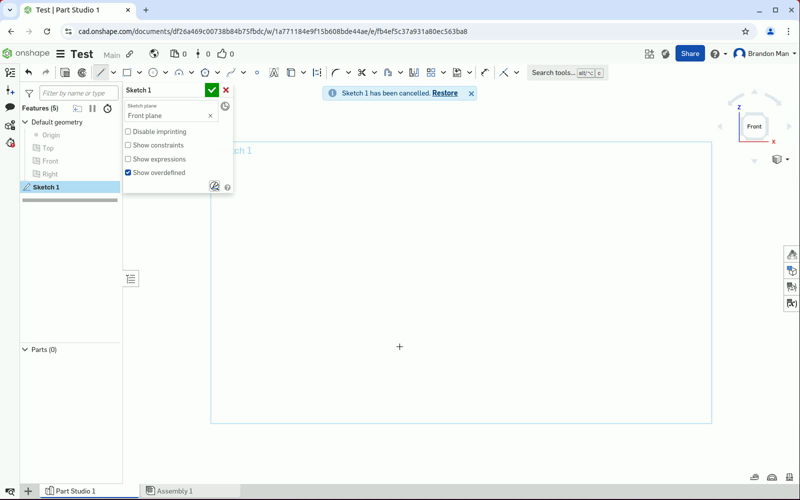
click(399, 346)
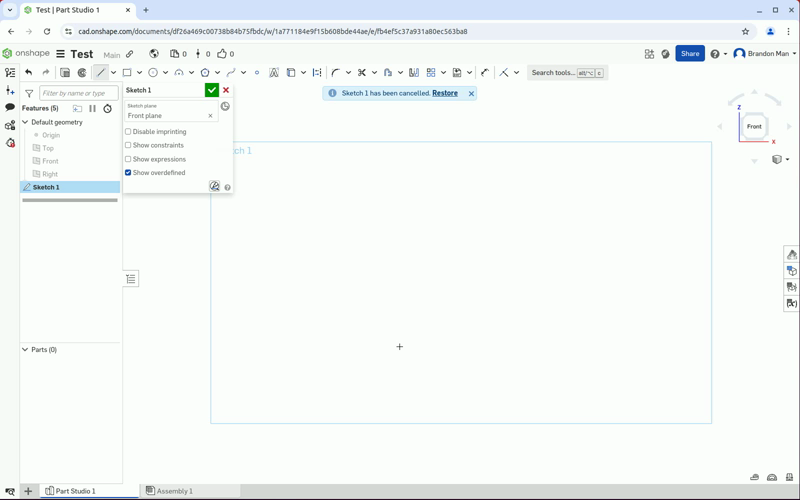
key_up(shift)
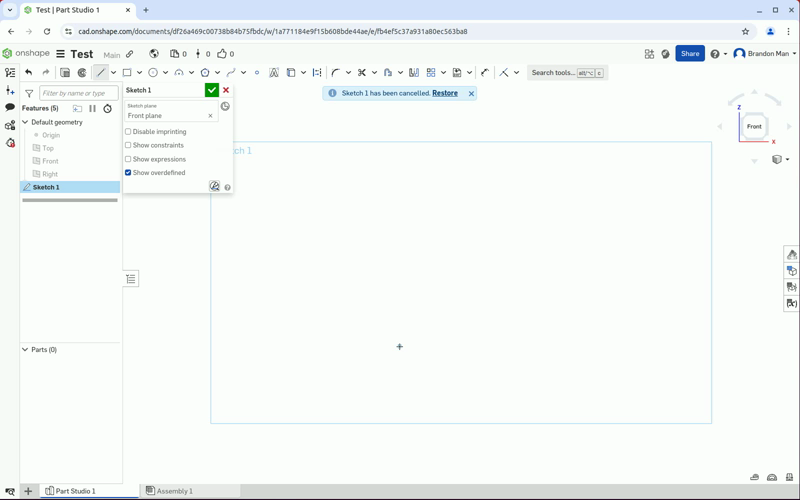
key_down(shift)
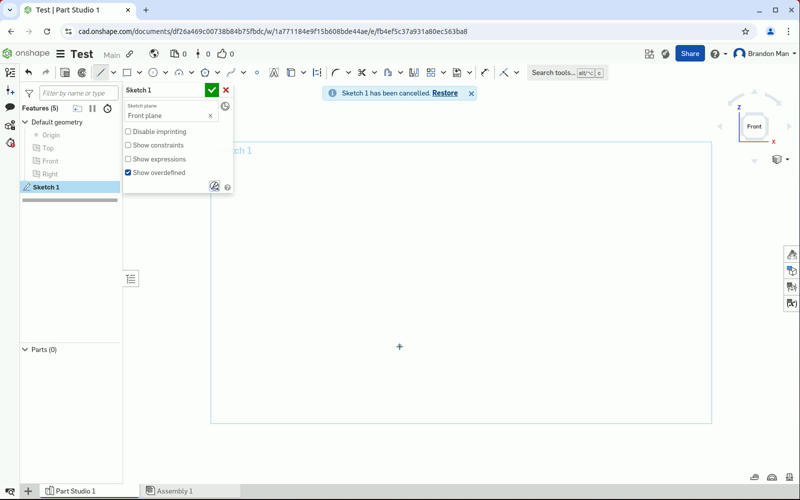
mouse_move(429, 346)
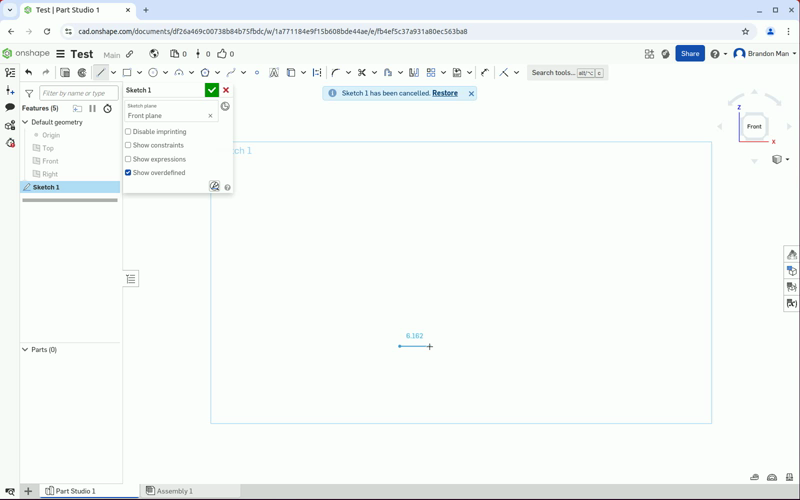
mouse_move(419, 346)
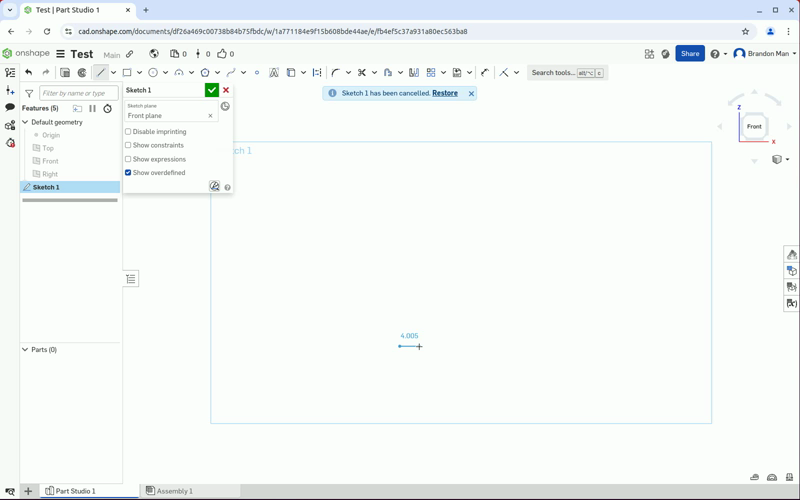
click(419, 346)
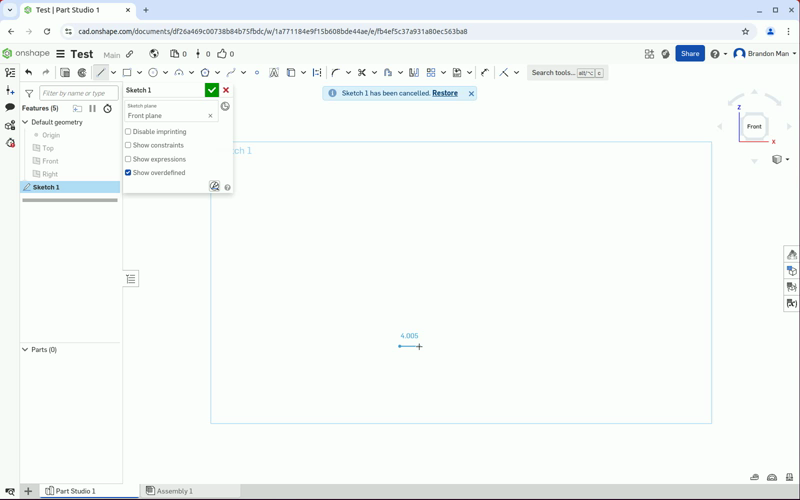
key_up(shift)
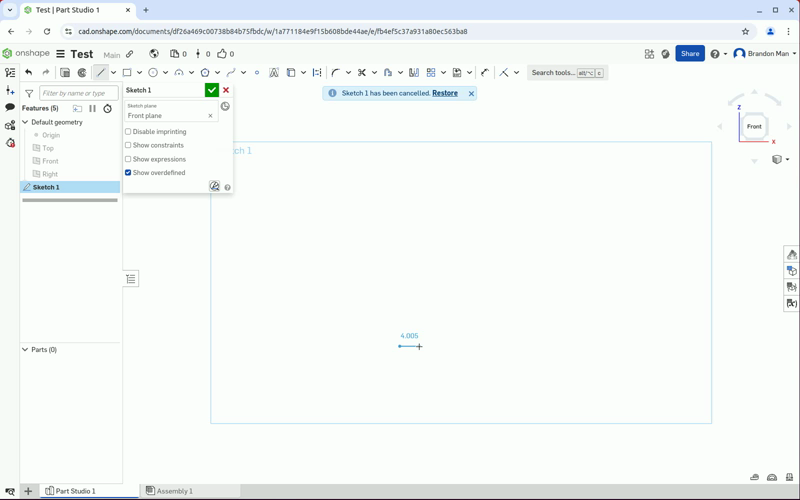
key_down(shift)
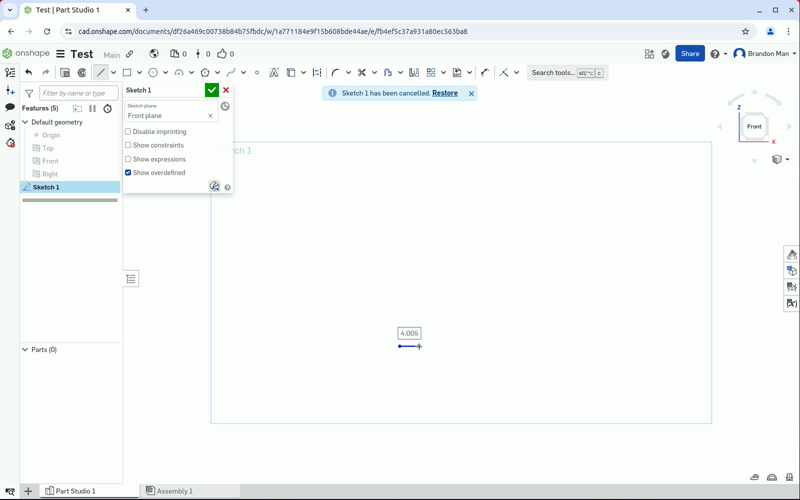
mouse_move(419, 266)
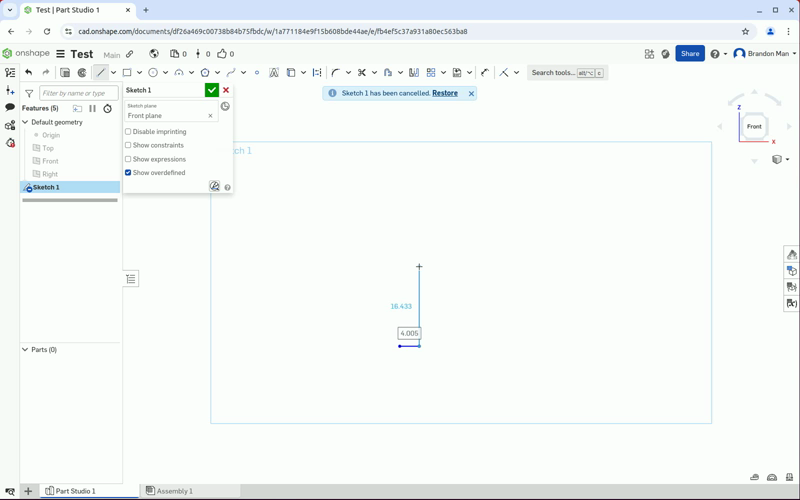
click(419, 266)
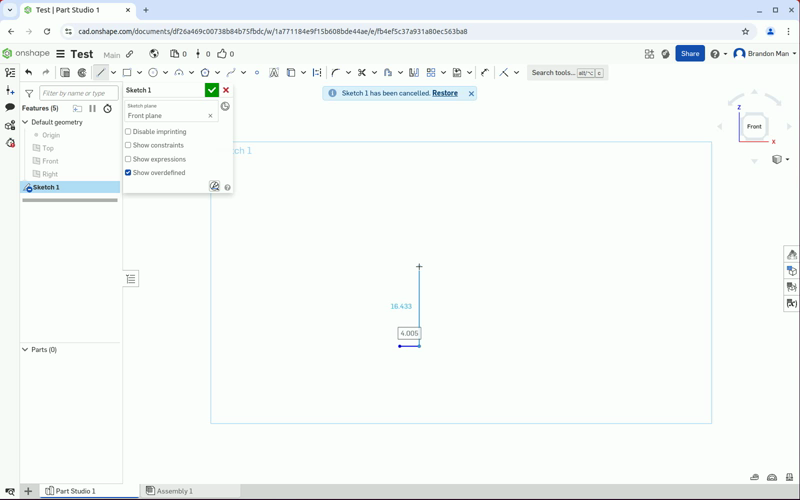
key_up(shift)
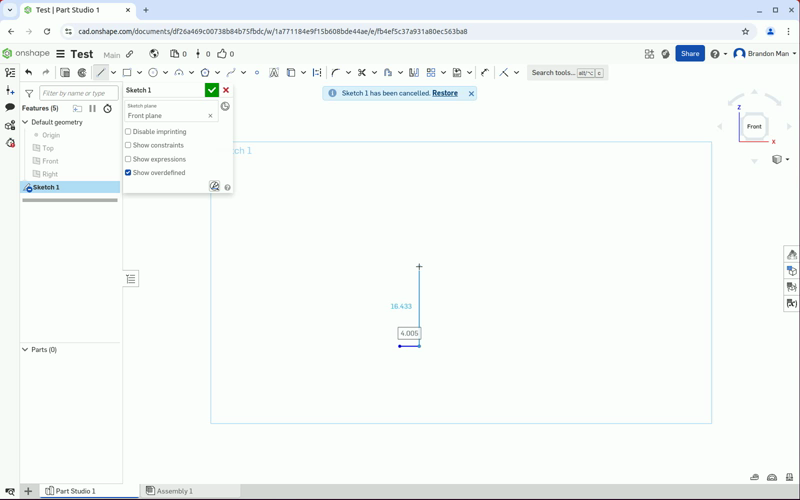
key_down(shift)
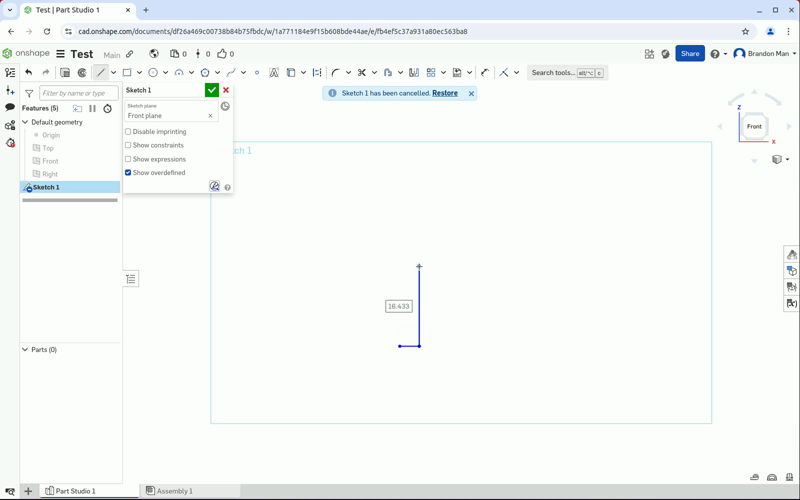
mouse_move(449, 266)
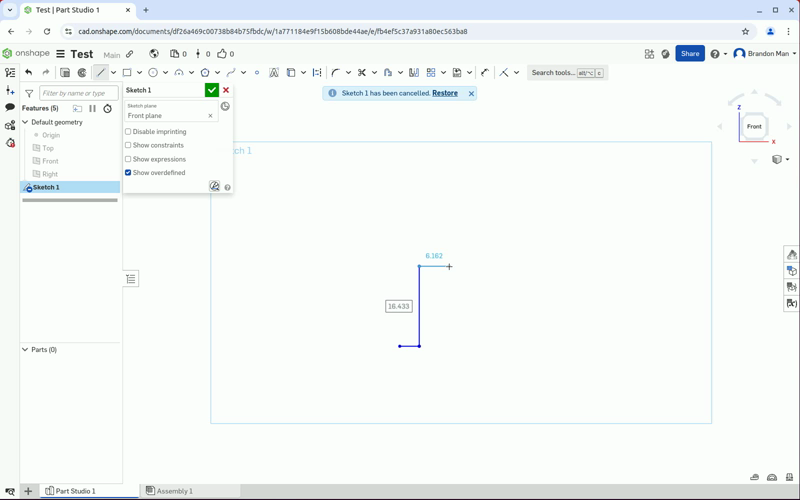
mouse_move(399, 266)
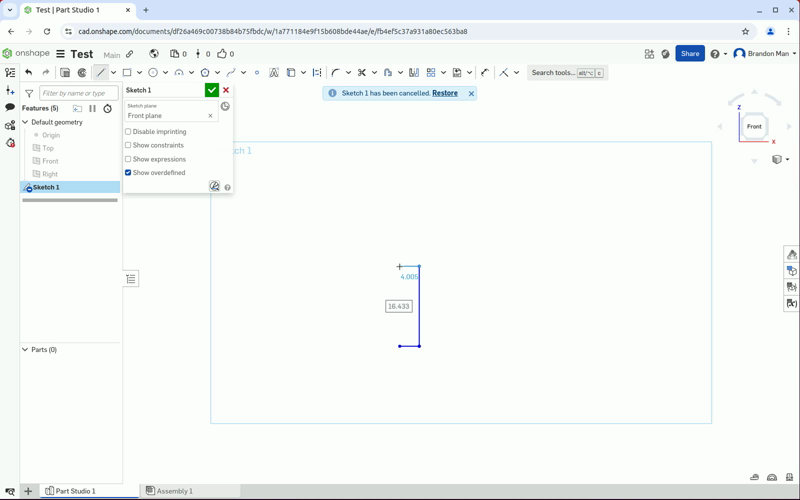
click(399, 266)
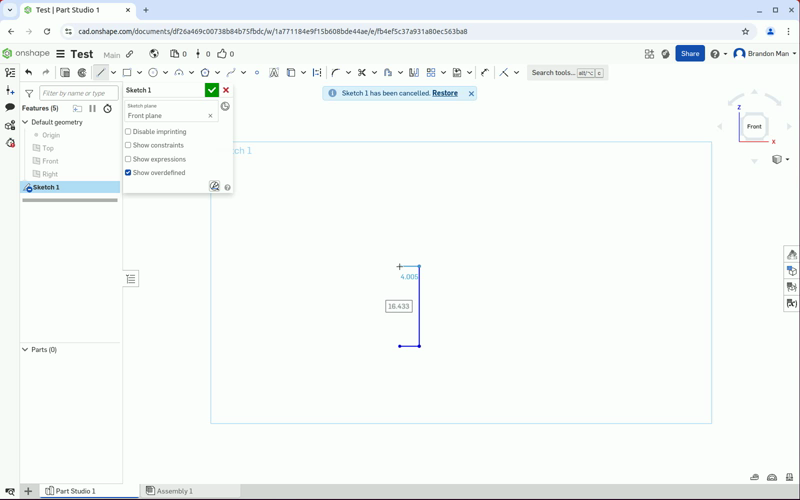
key_up(shift)
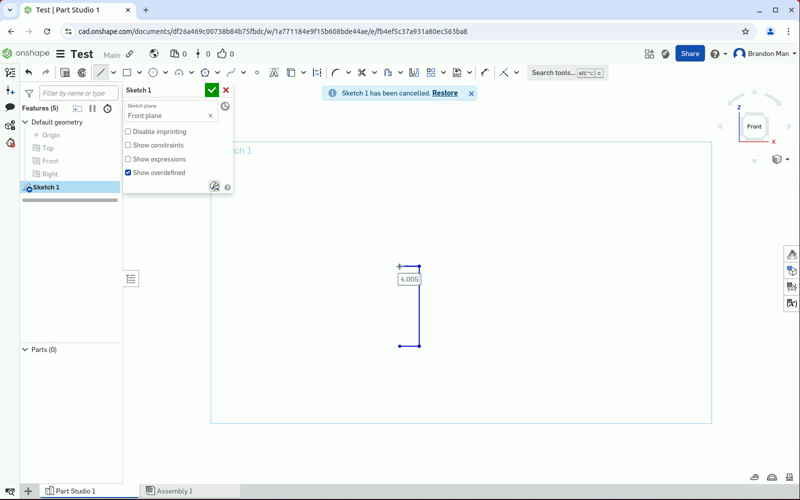
key_down(shift)
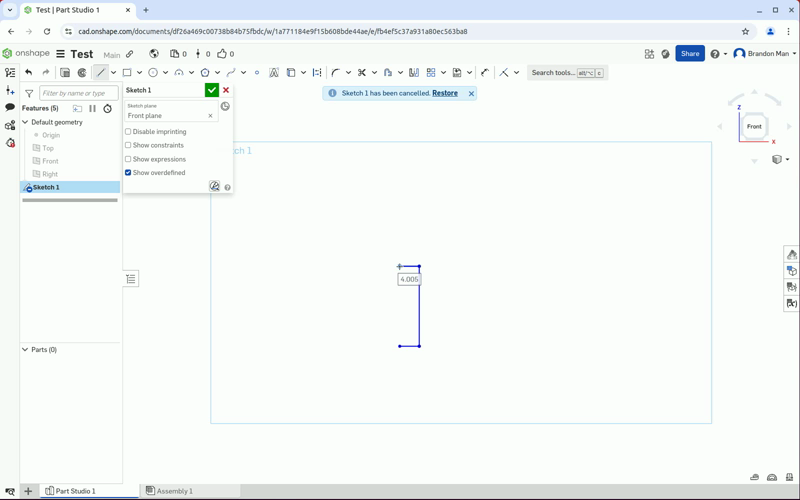
mouse_move(399, 346)
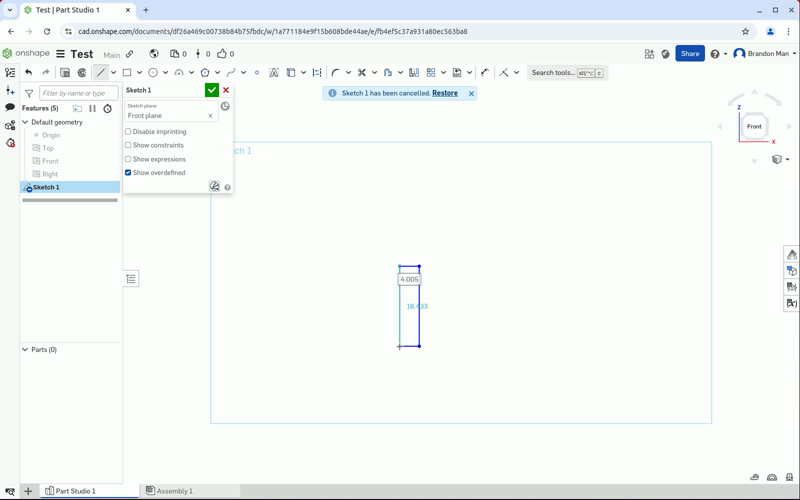
key_up(shift)
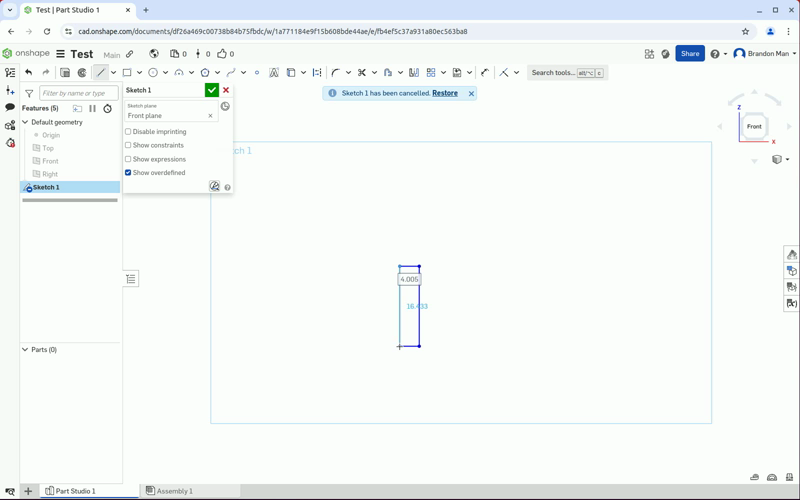
click(399, 346)
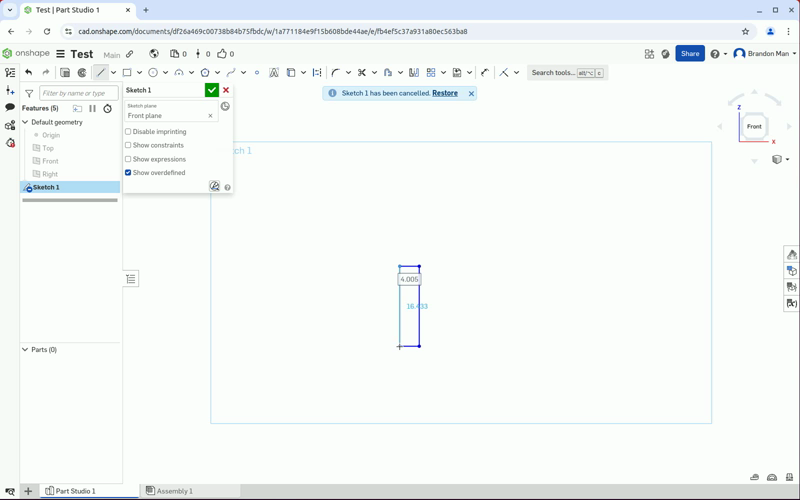
key(esc)
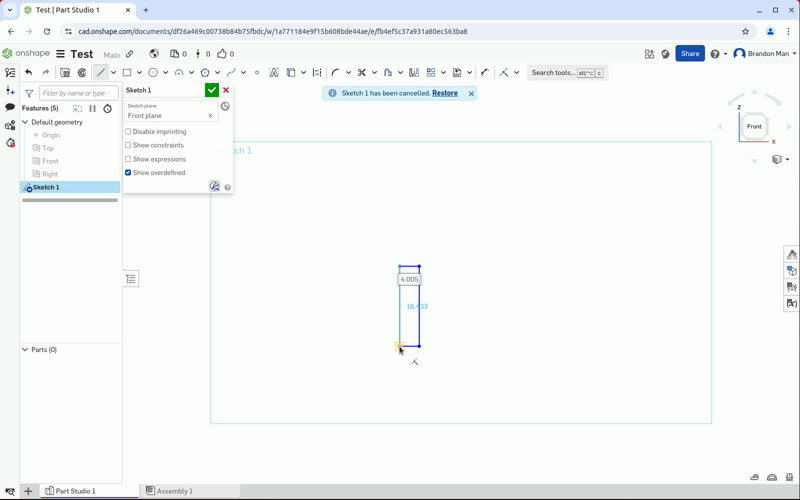
mouse_move(412, 314)
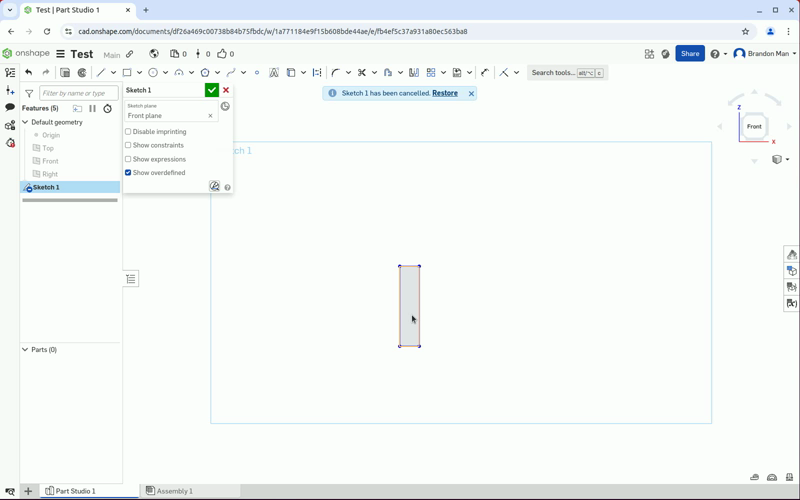
scroll(6)
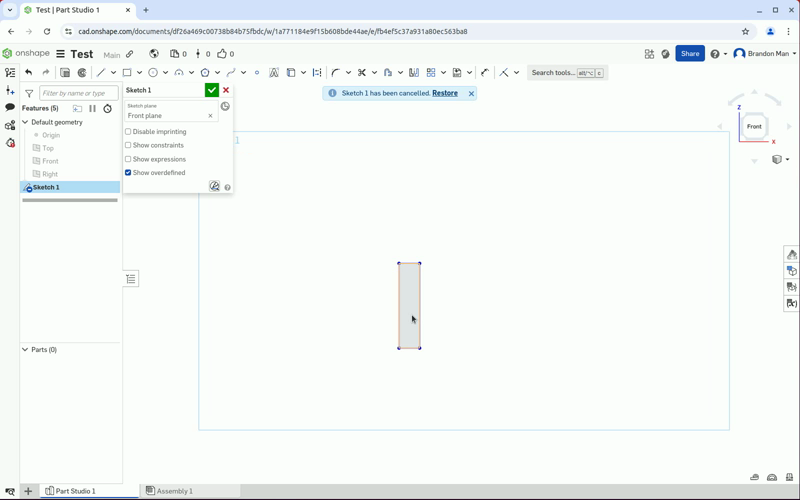
scroll(6)
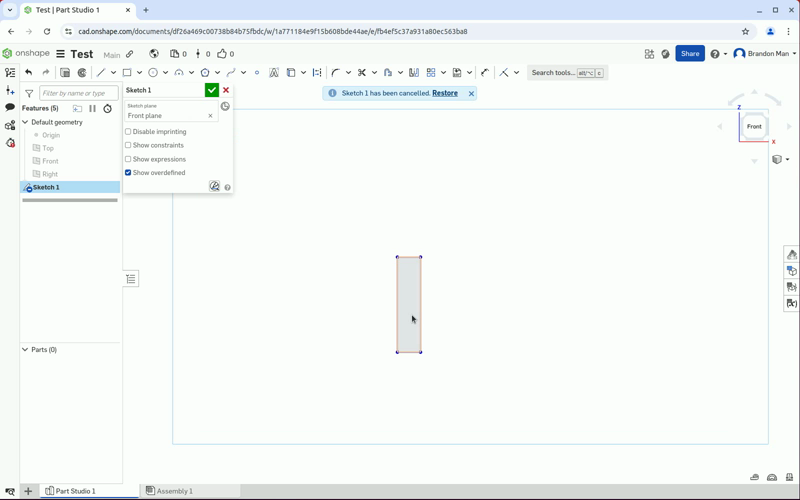
scroll(6)
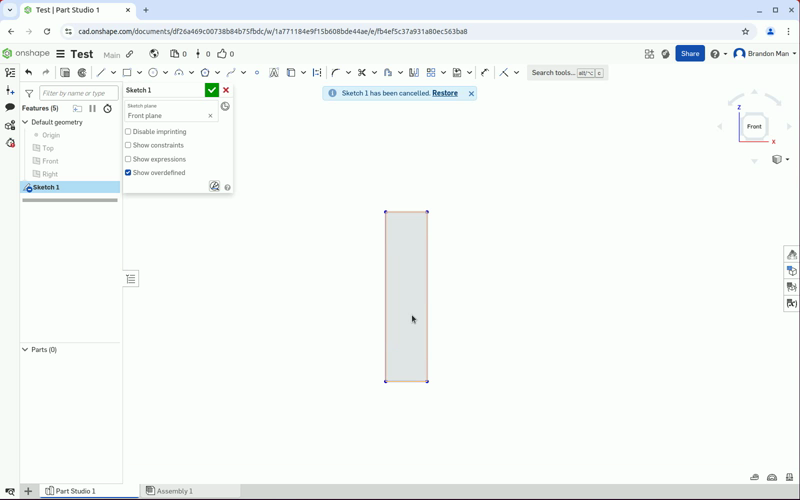
scroll(6)
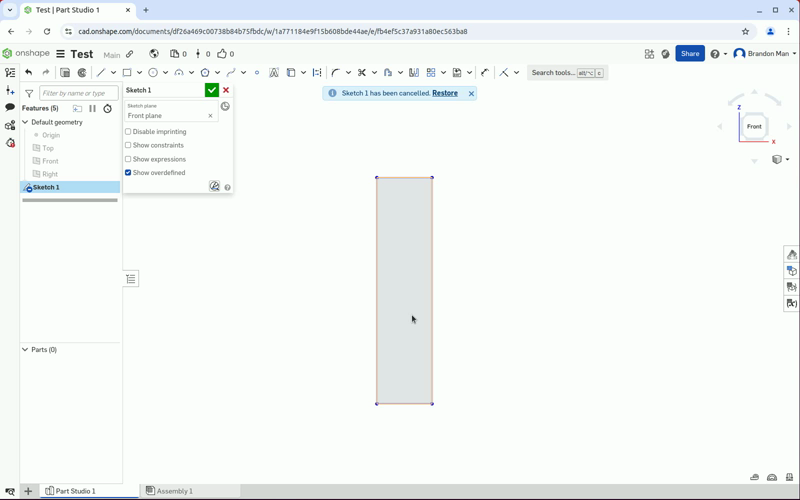
scroll(6)
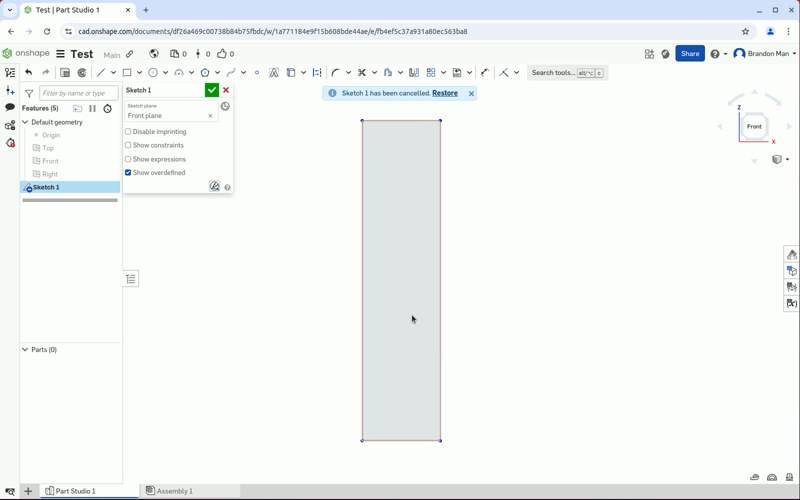
scroll(6)
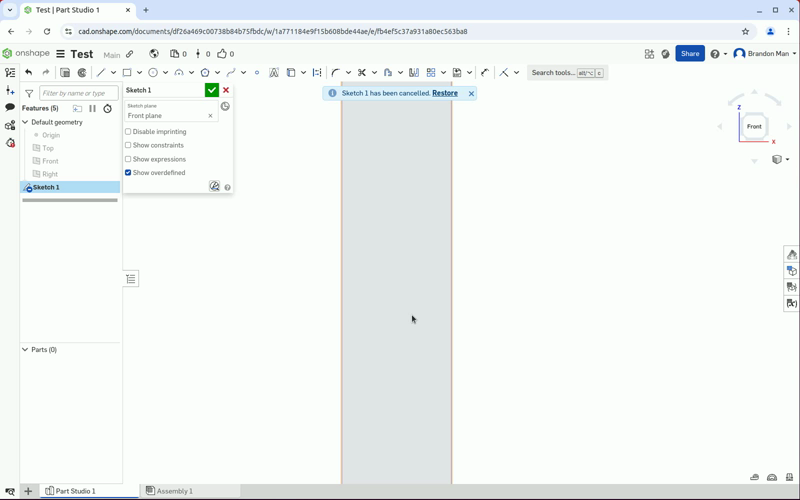
scroll(6)
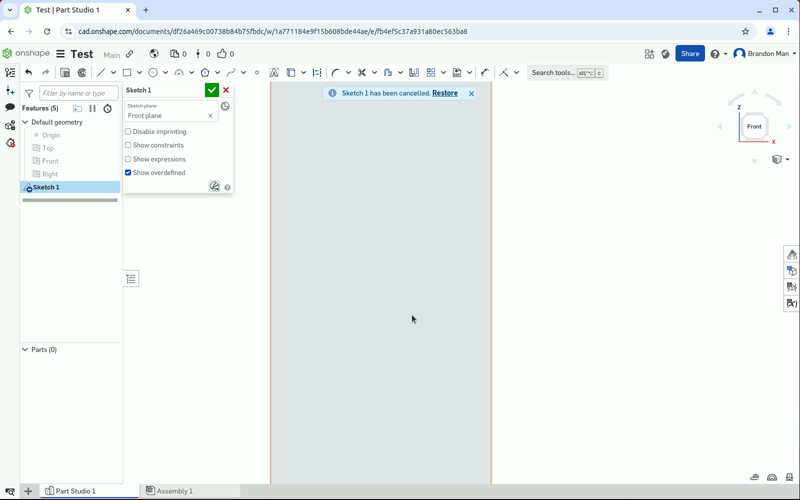
click(412, 314)
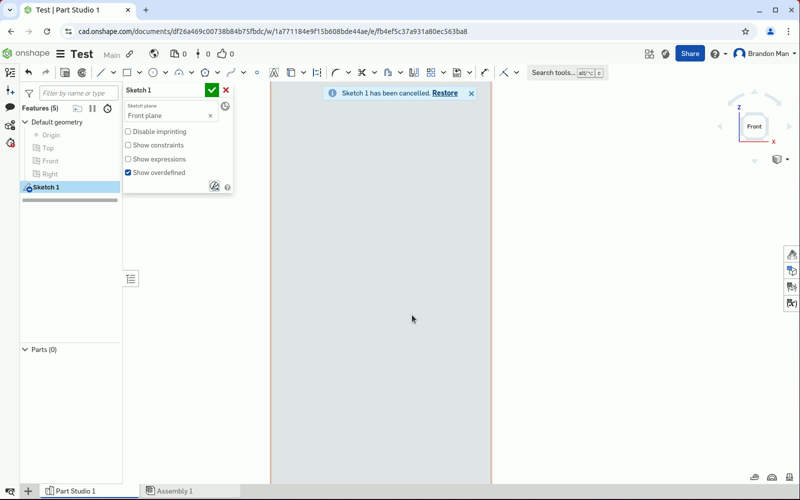
scroll(-6)
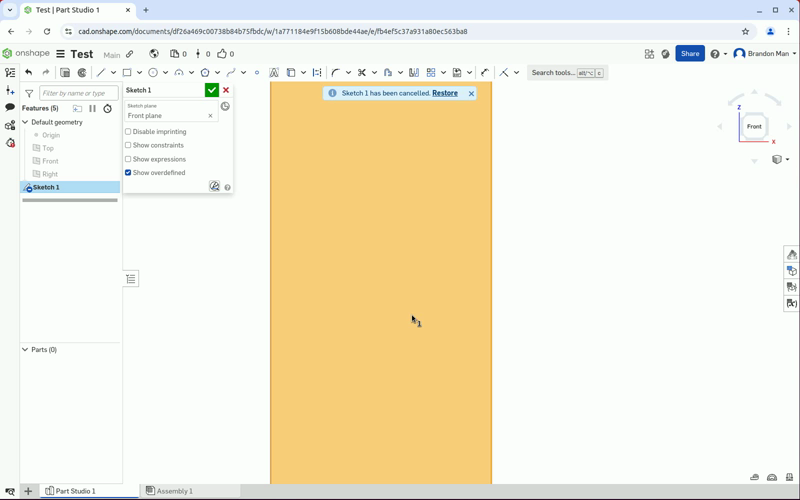
scroll(-6)
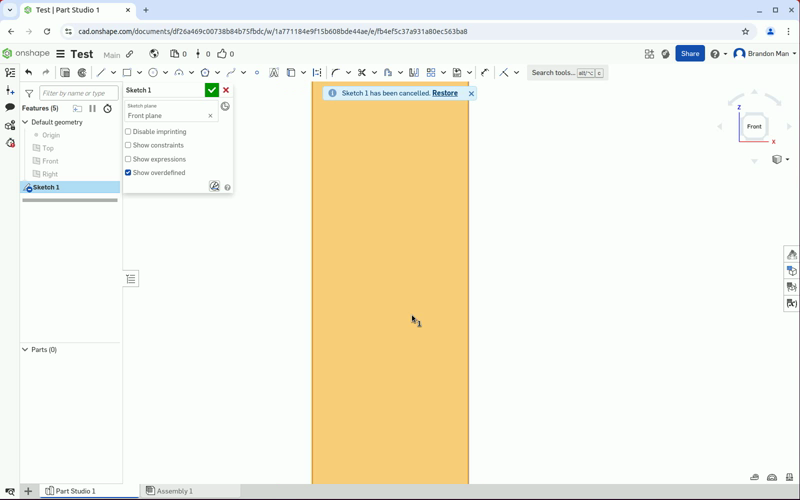
scroll(-6)
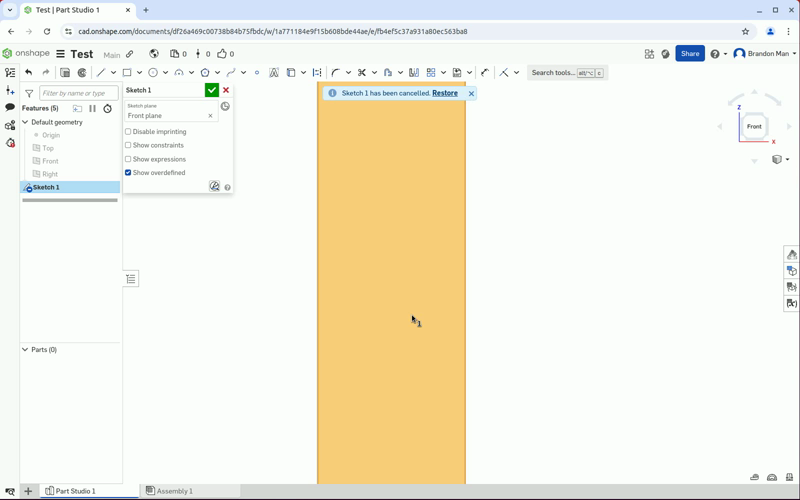
scroll(-6)
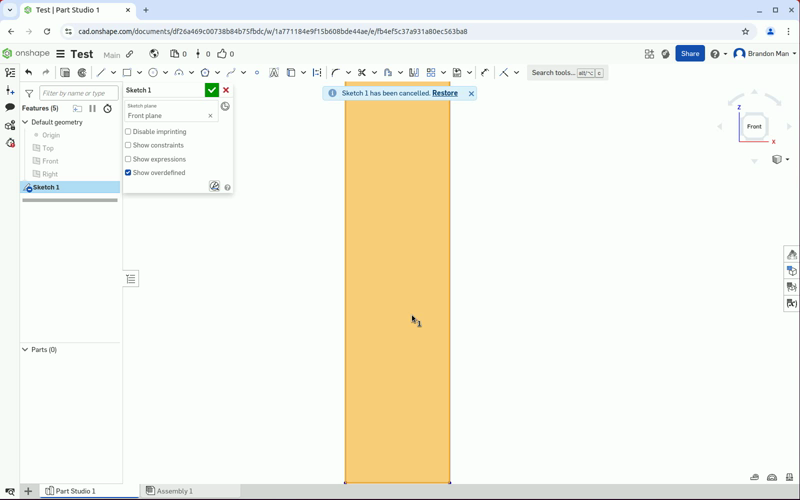
scroll(-6)
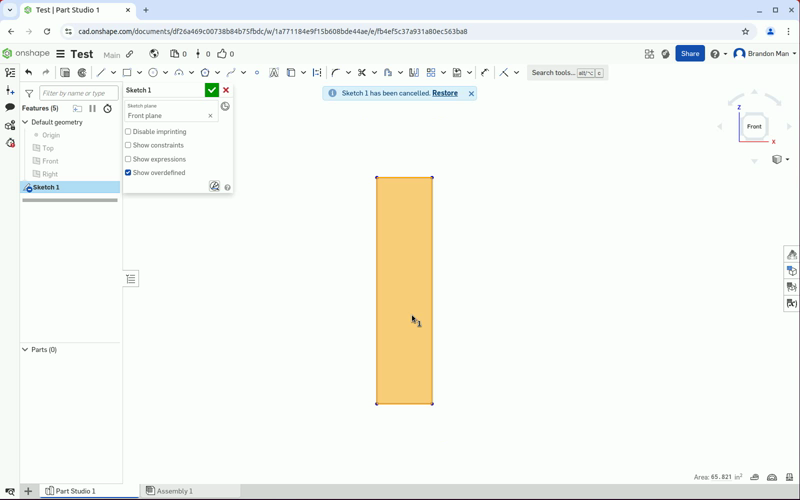
scroll(-6)
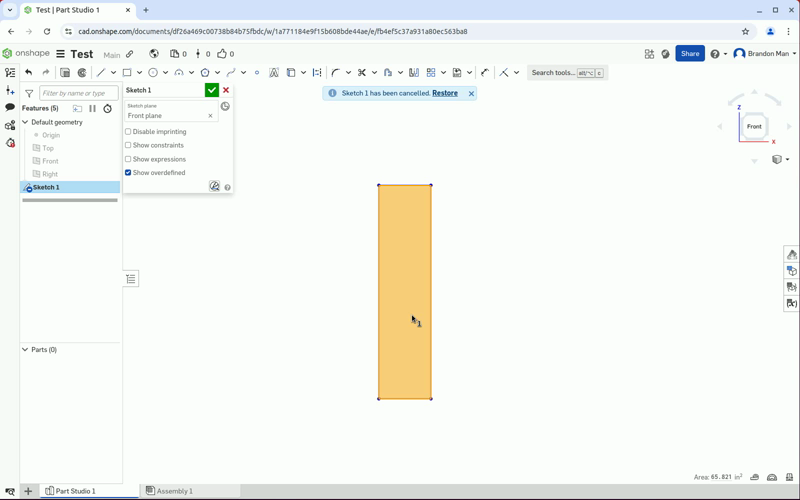
scroll(-6)
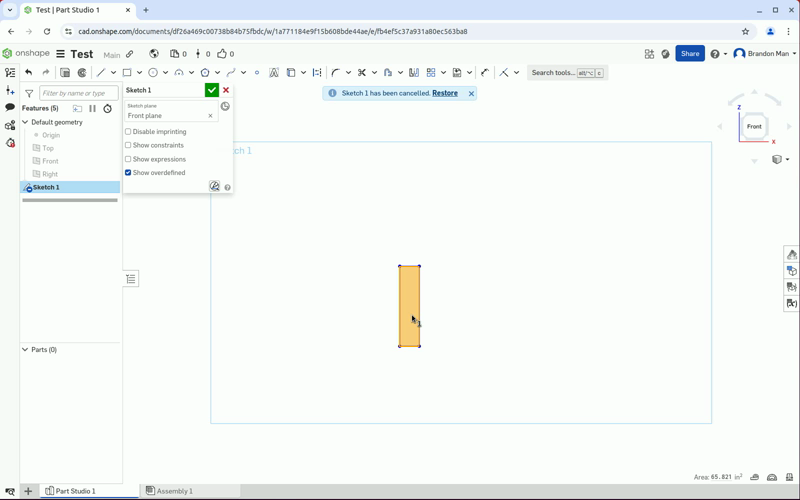
mouse_move(73, 352)
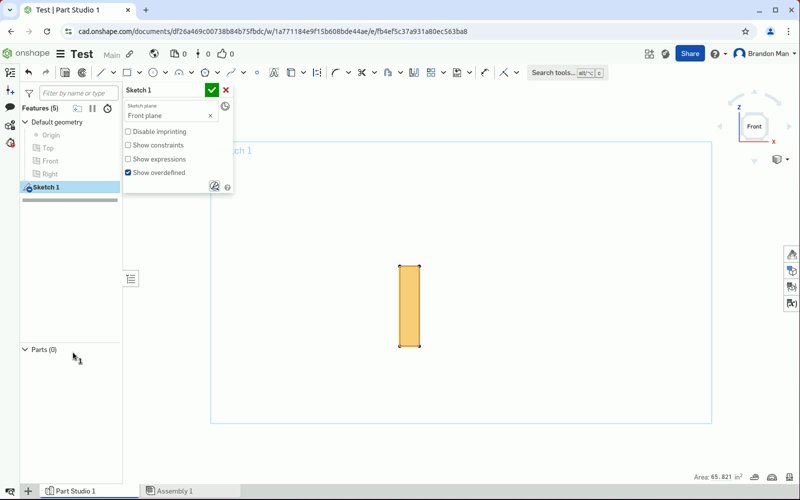
key(shift+y)
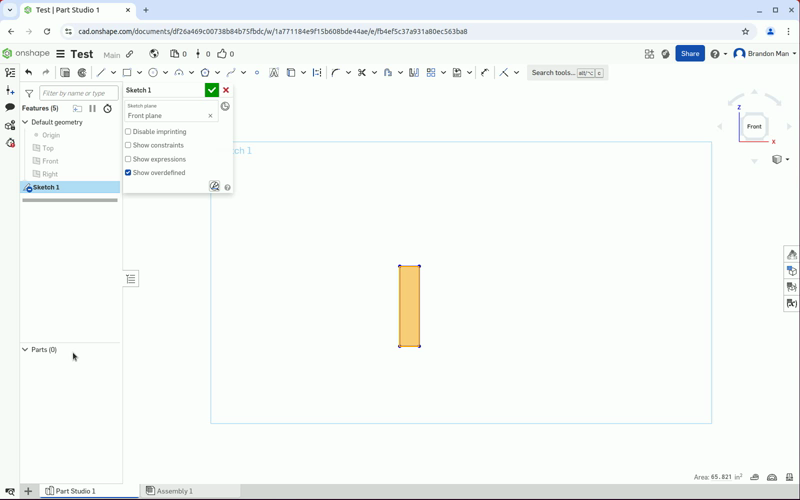
key(shift+e)
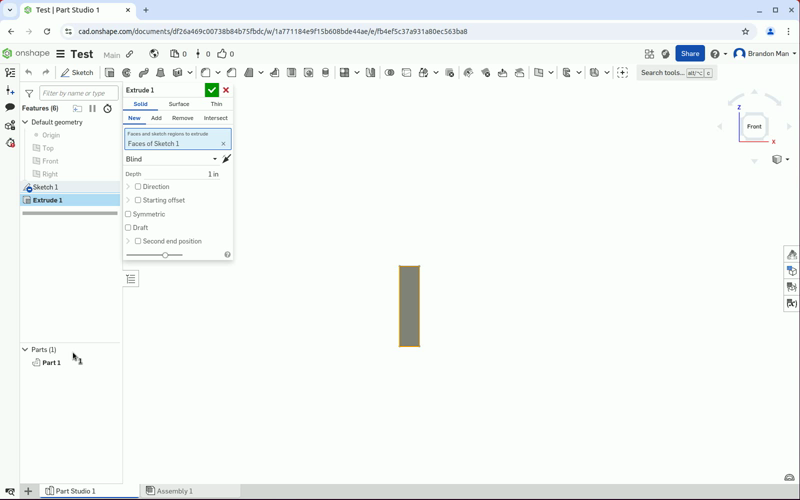
mouse_move(143, 106)
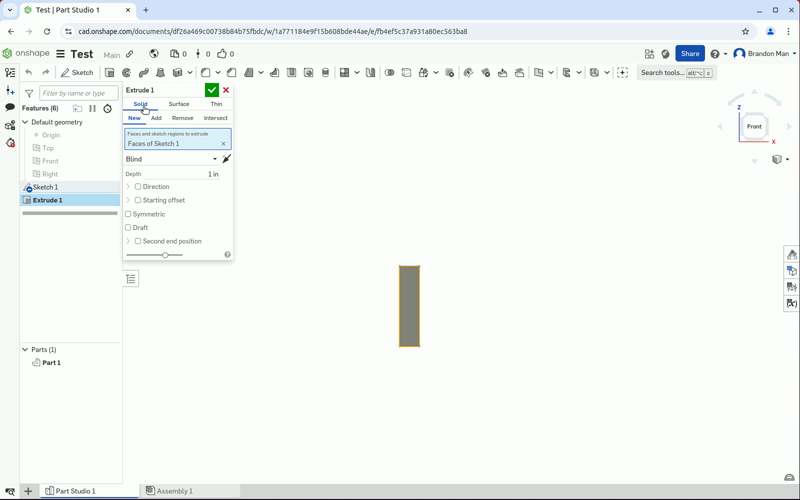
click(143, 106)
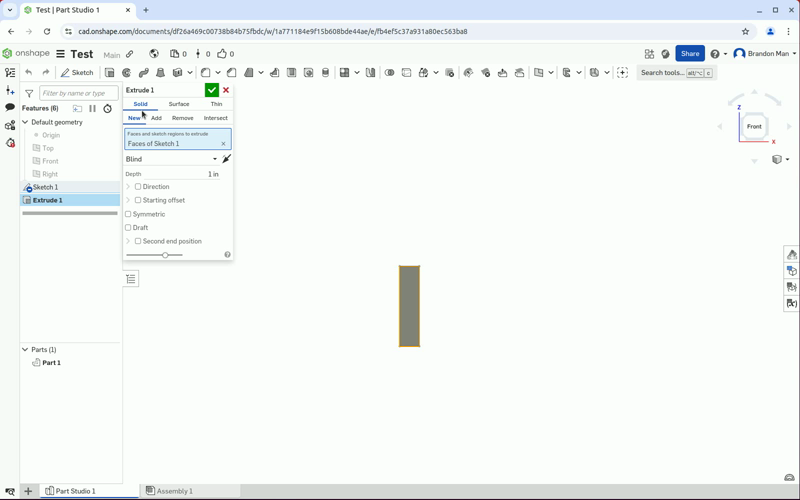
mouse_move(137, 120)
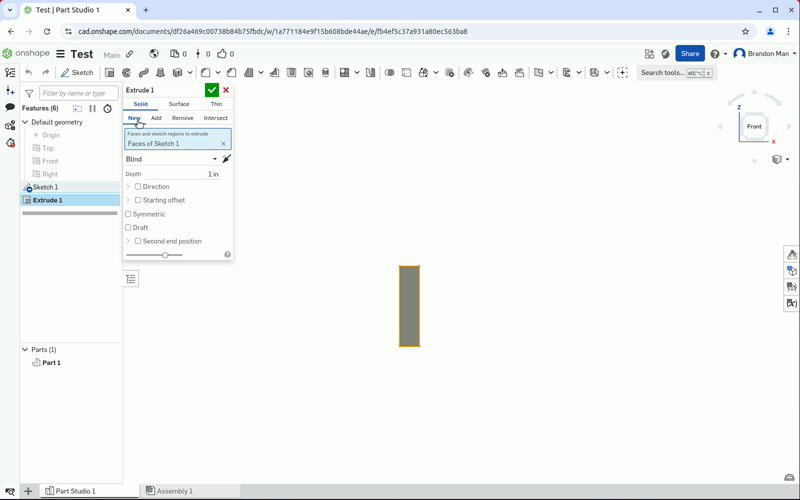
click(137, 120)
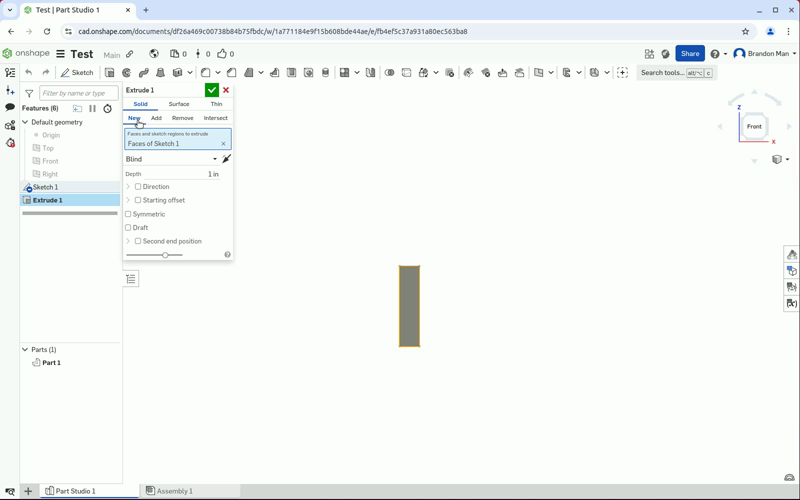
key(tab, 4)
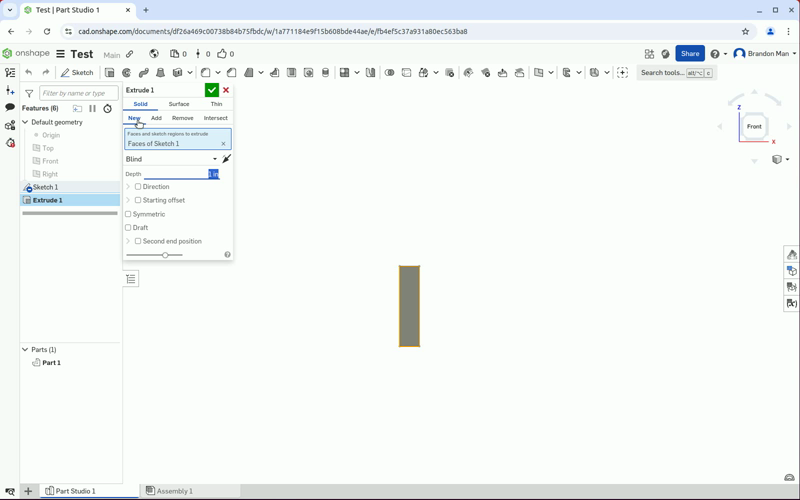
text(4.333)
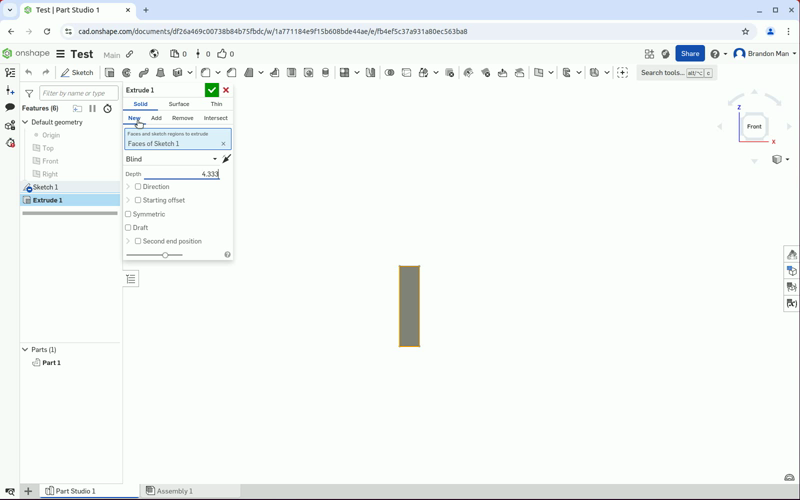
key(enter)
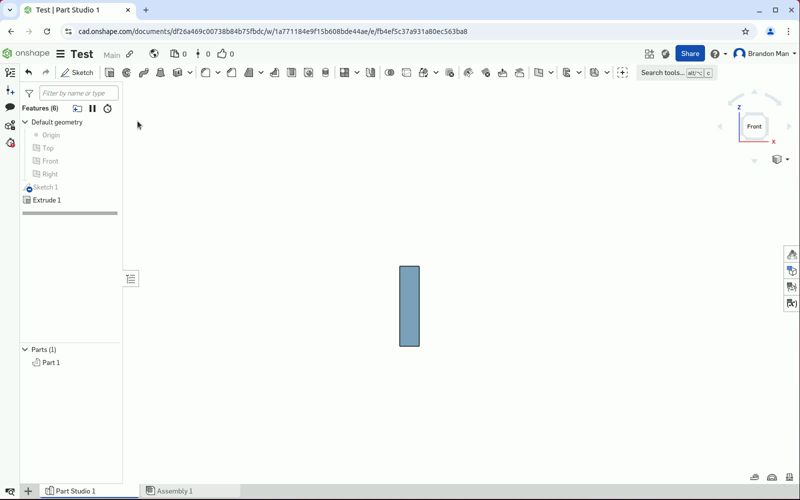
key(shift+h)
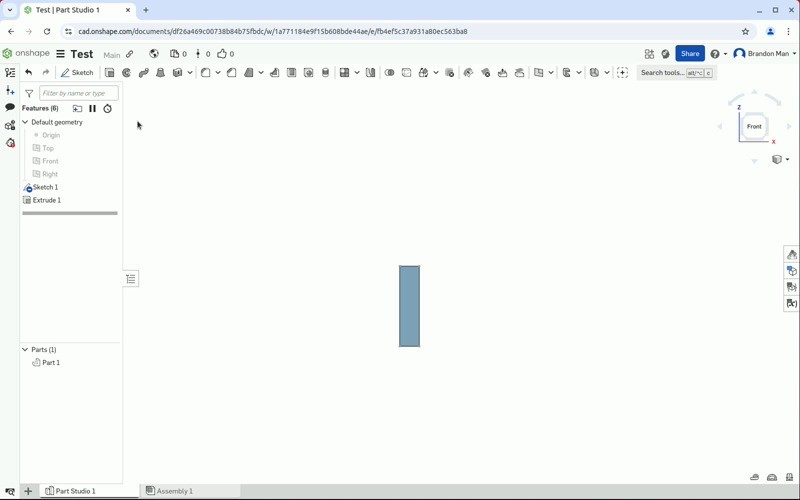
key(shift+h)
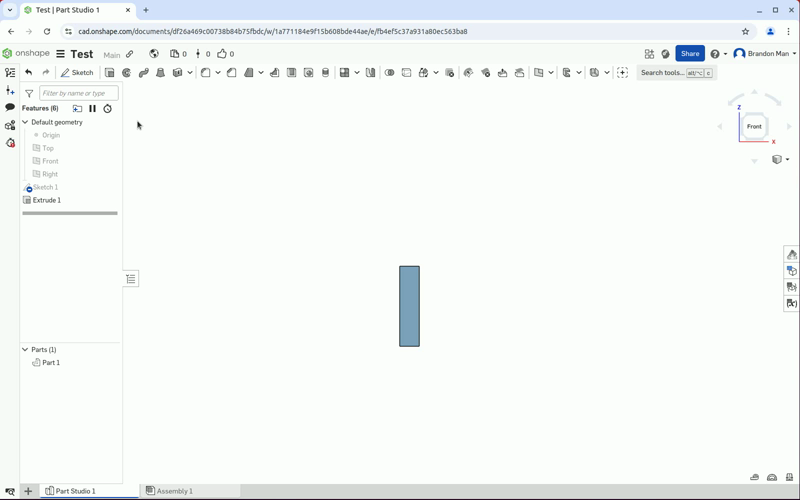
mouse_move(73, 189)
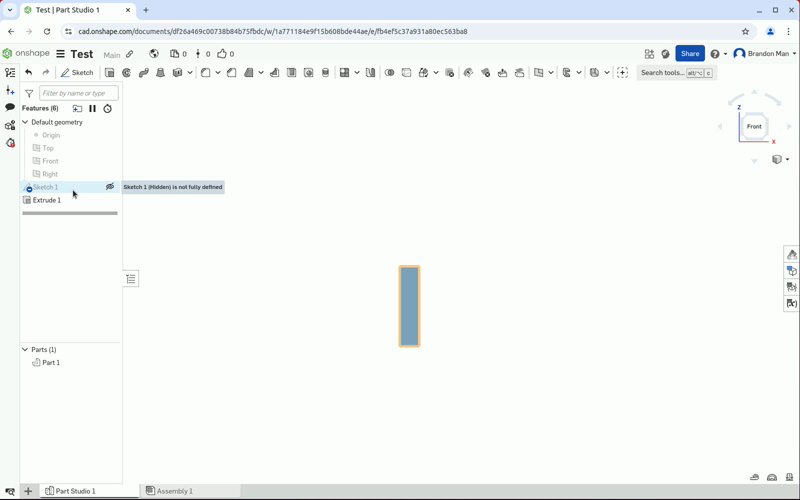
click(73, 189)
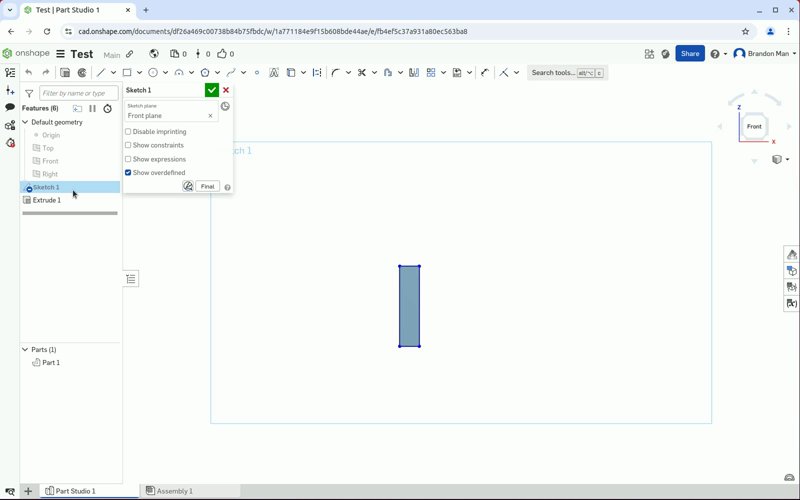
mouse_move(229, 92)
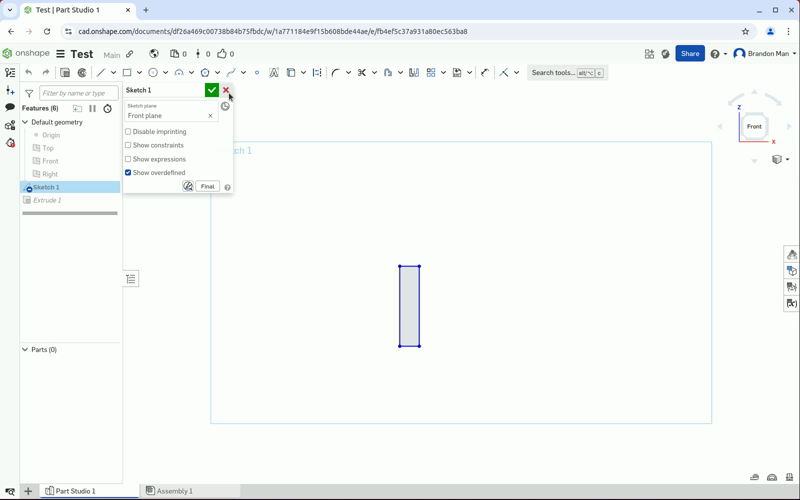
click(229, 92)
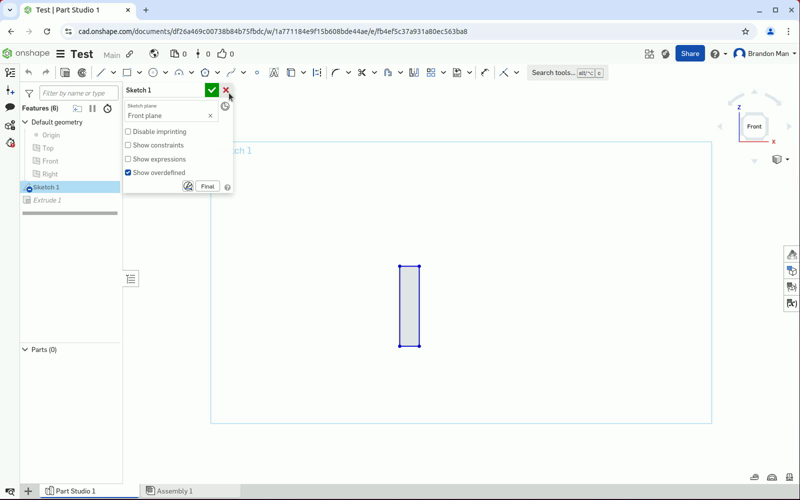
key(shift+s)
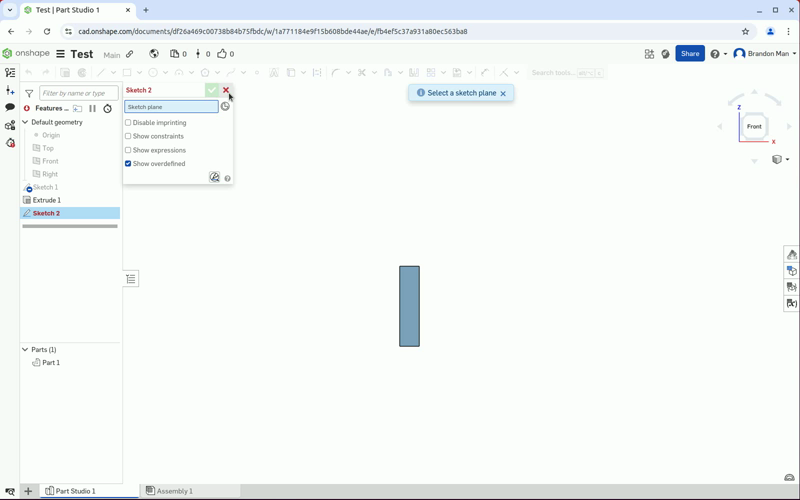
mouse_move(73, 163)
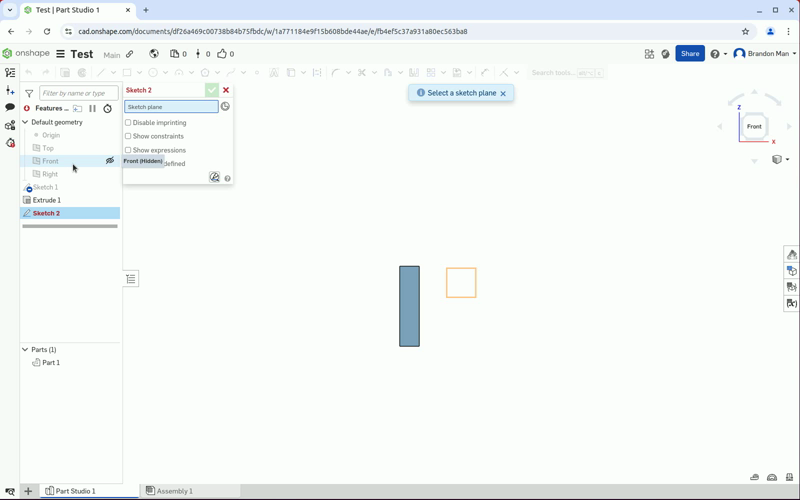
click(73, 163)
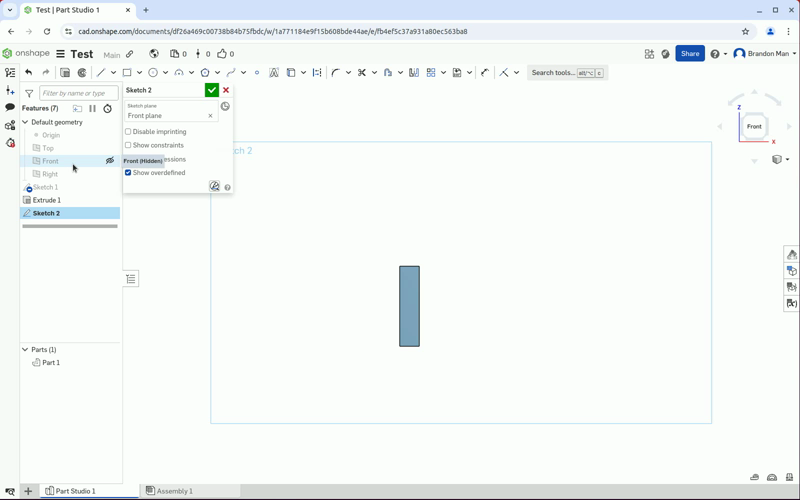
mouse_move(73, 352)
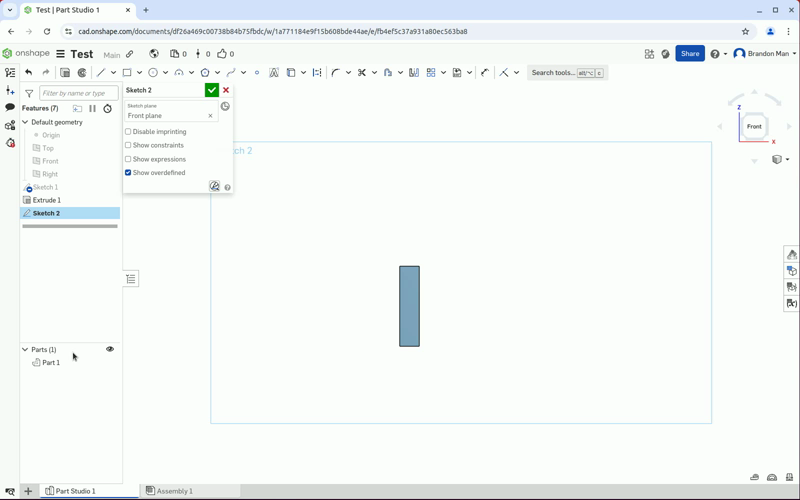
key(y)
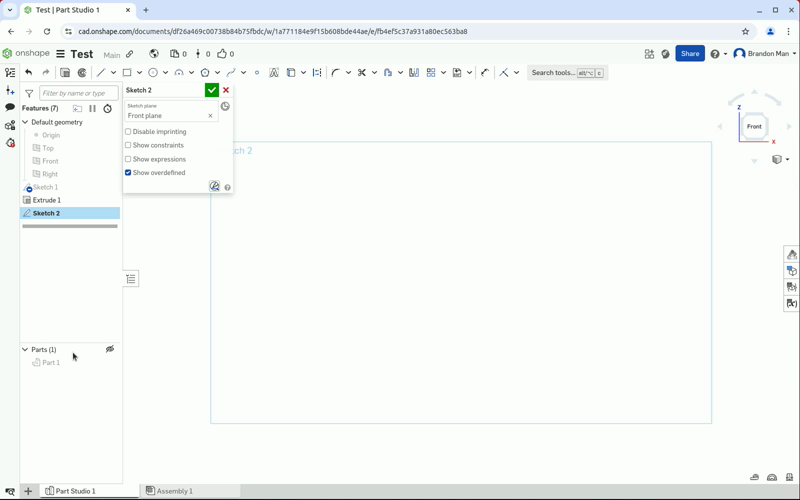
key(l)
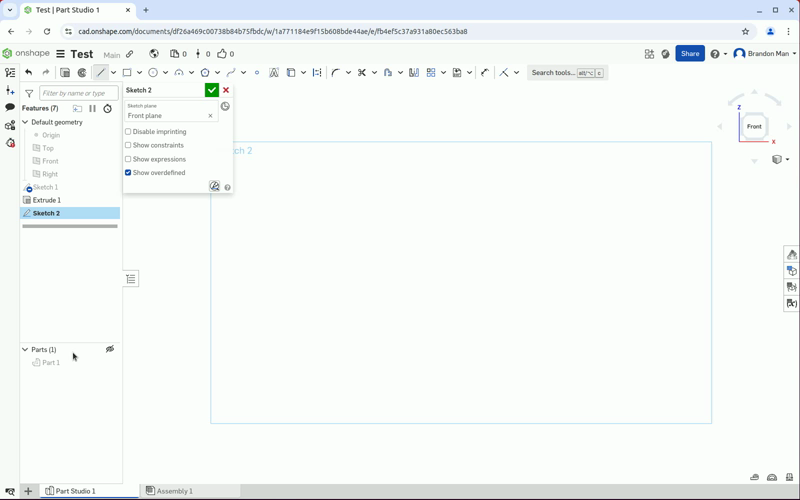
key_down(shift)
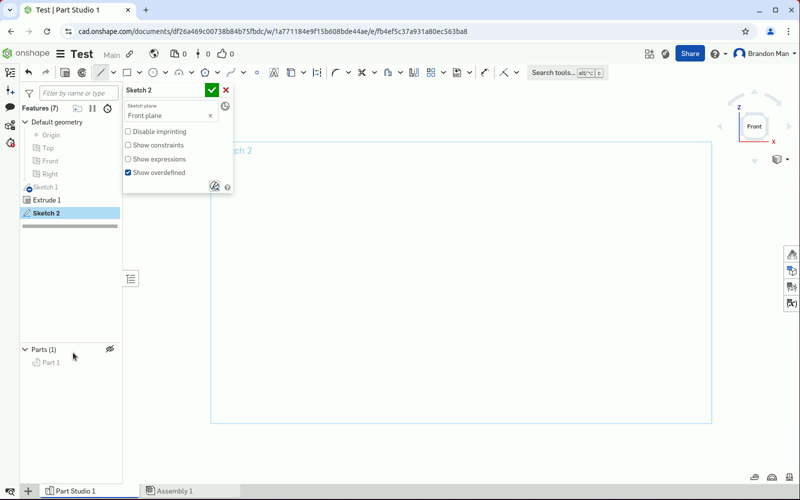
mouse_move(431, 345)
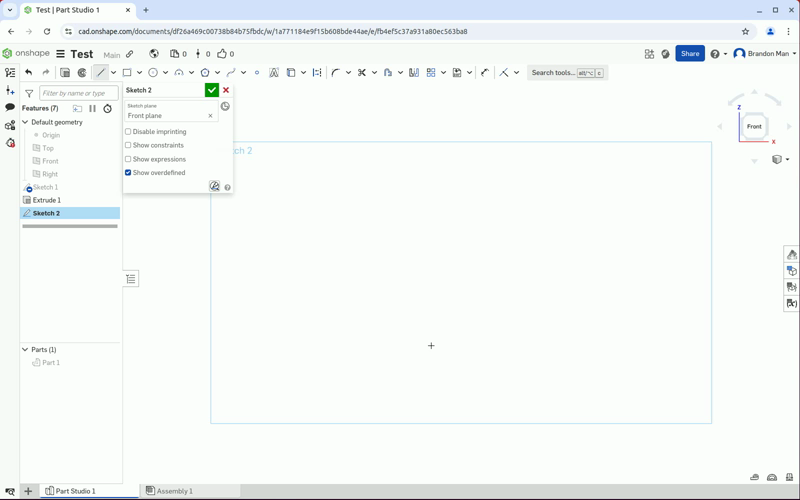
click(431, 345)
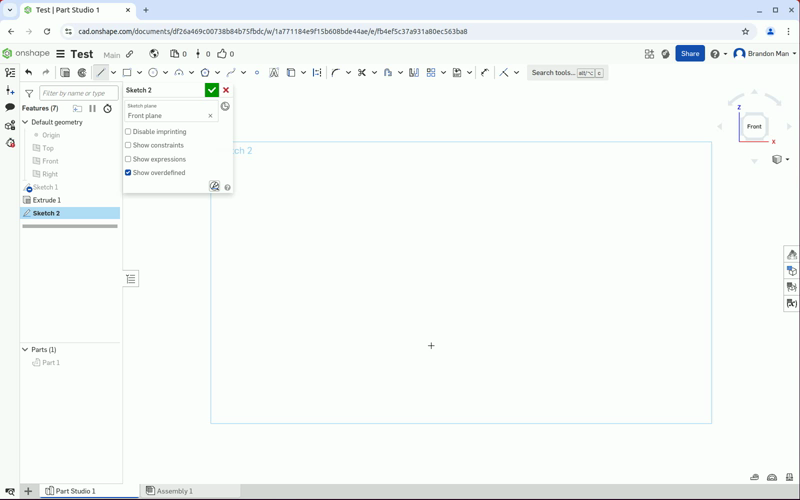
key_up(shift)
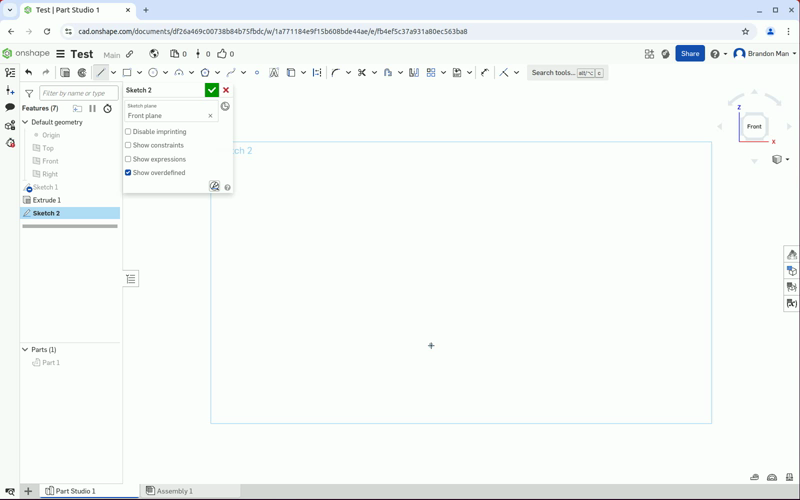
key_down(shift)
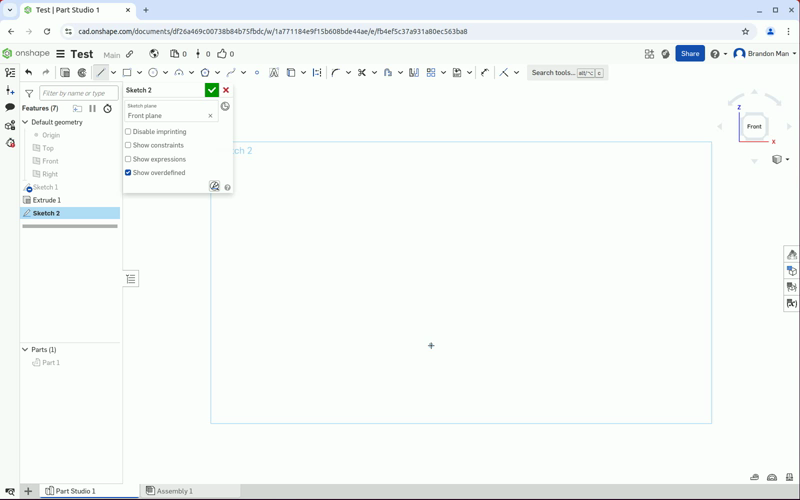
mouse_move(461, 345)
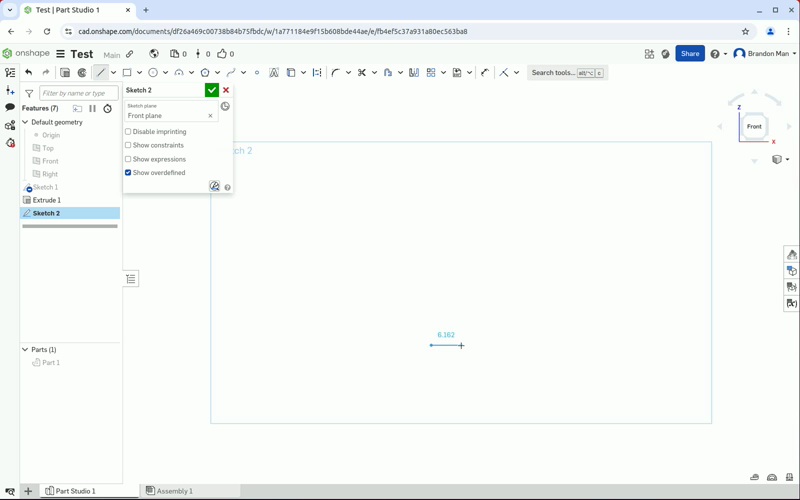
mouse_move(450, 345)
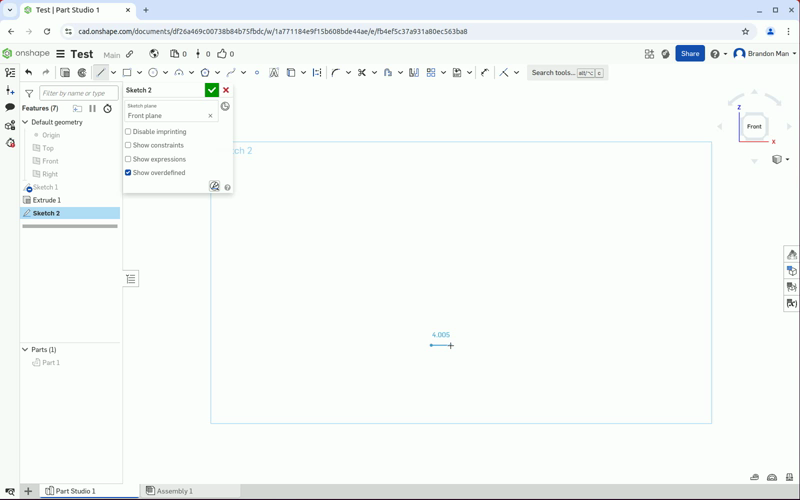
click(450, 345)
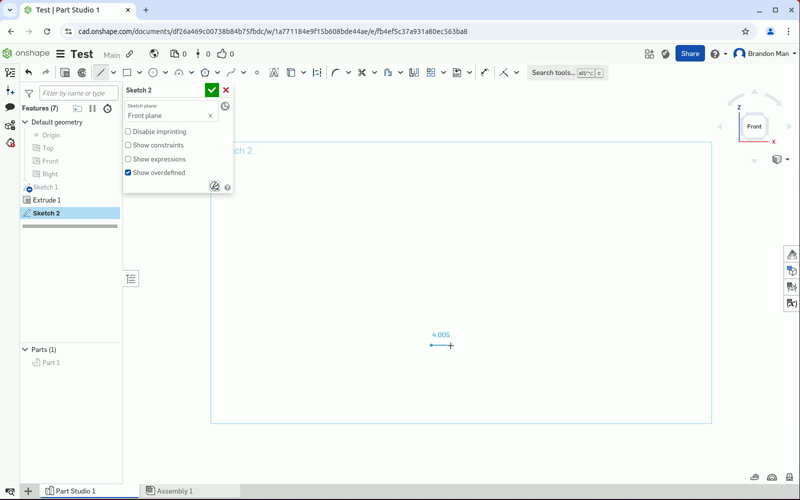
key_up(shift)
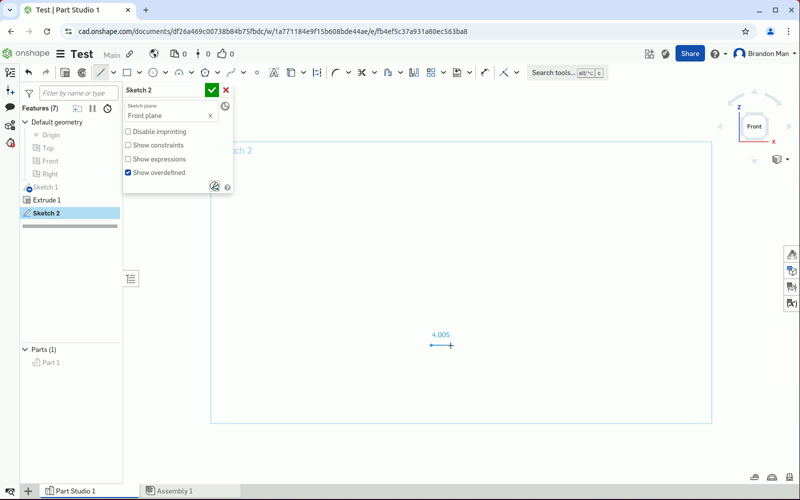
key_down(shift)
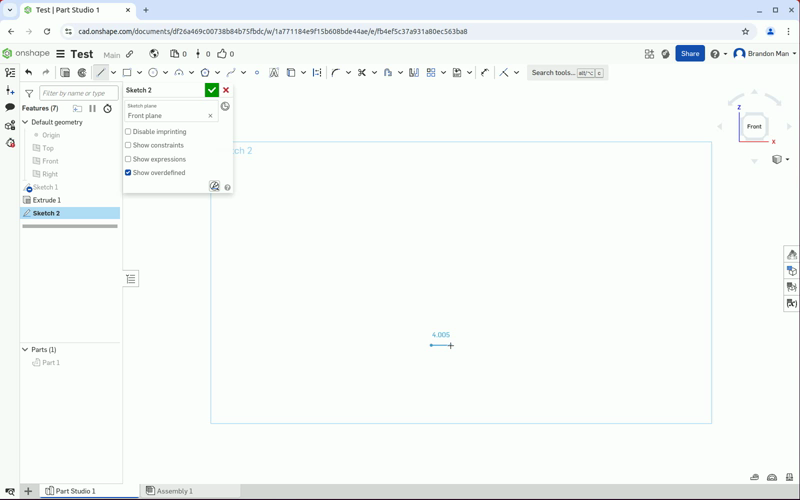
mouse_move(450, 266)
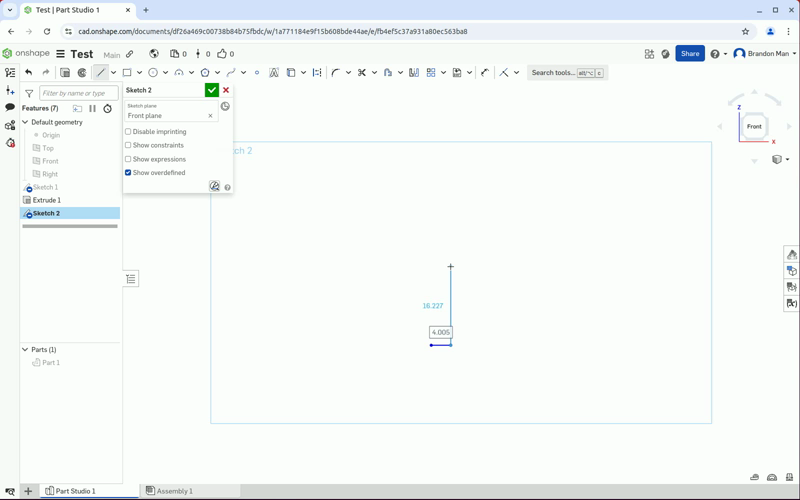
click(450, 266)
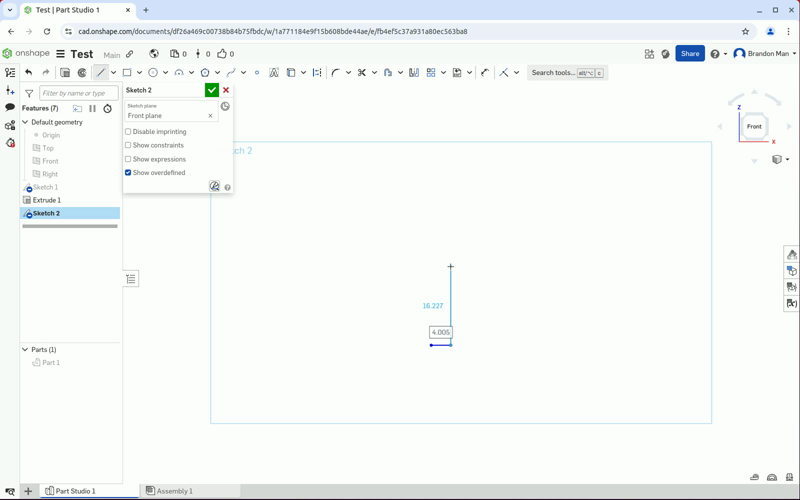
key_up(shift)
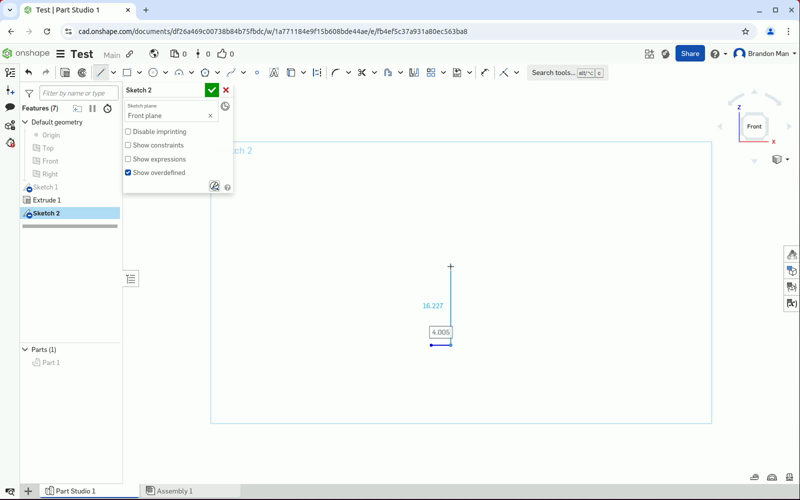
key_down(shift)
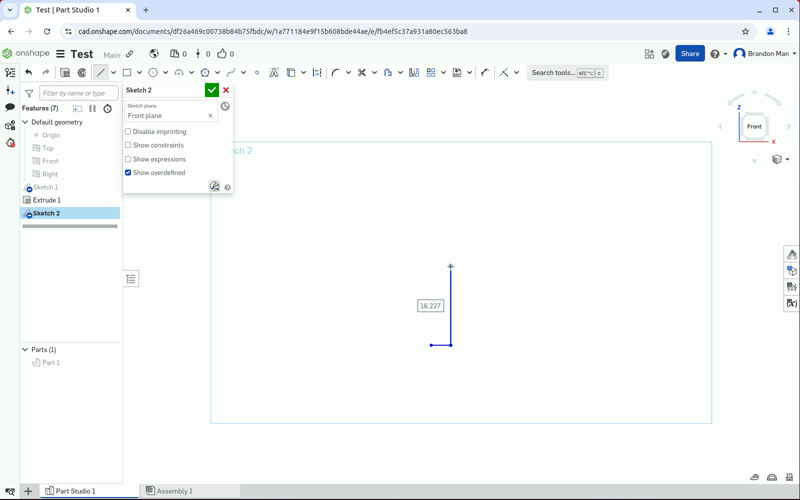
mouse_move(480, 266)
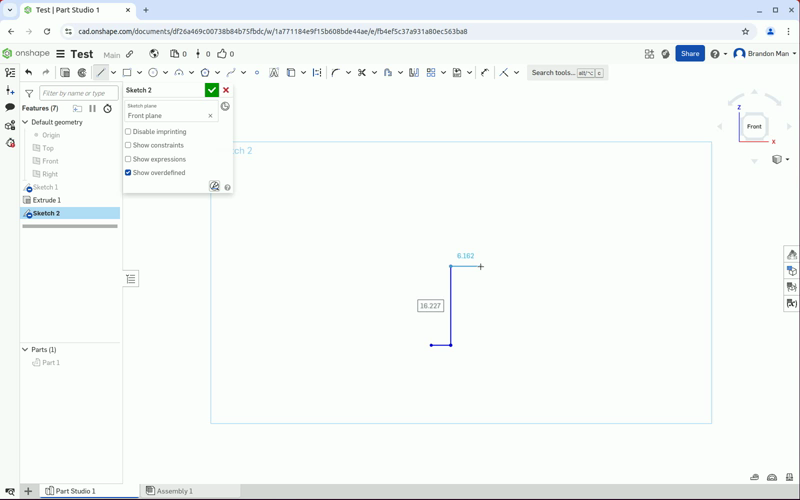
mouse_move(431, 266)
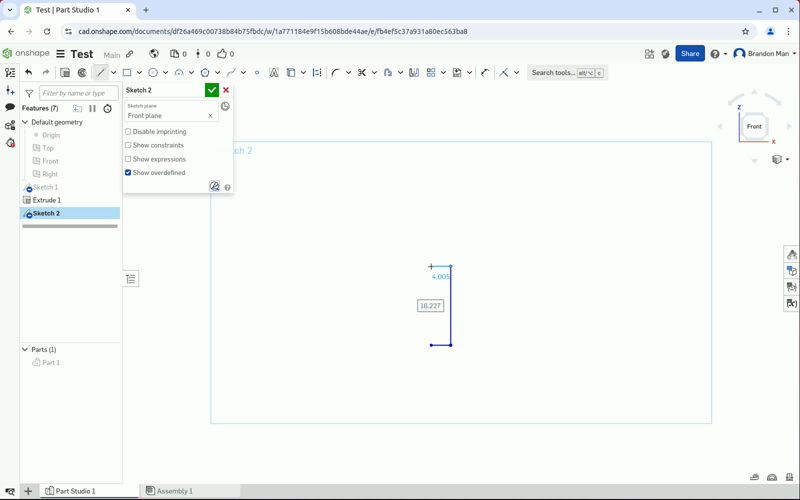
click(431, 266)
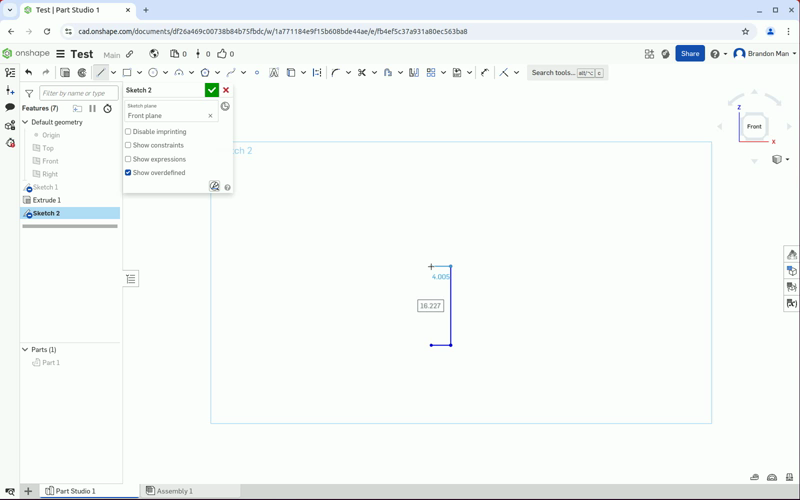
key_up(shift)
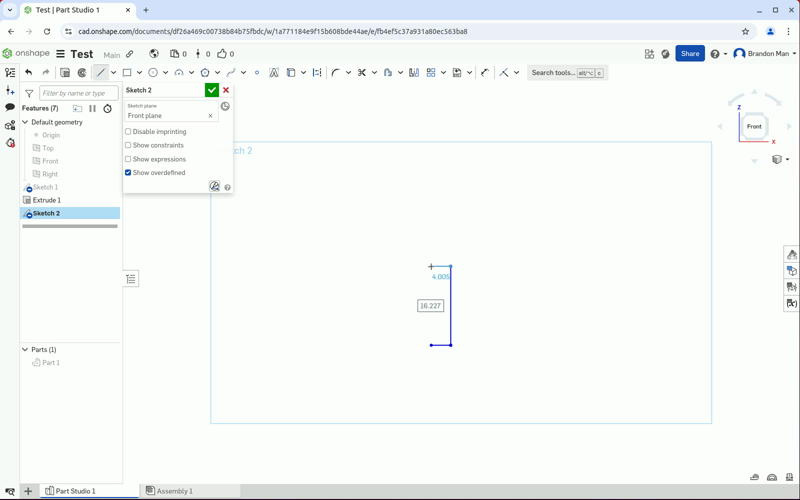
key_down(shift)
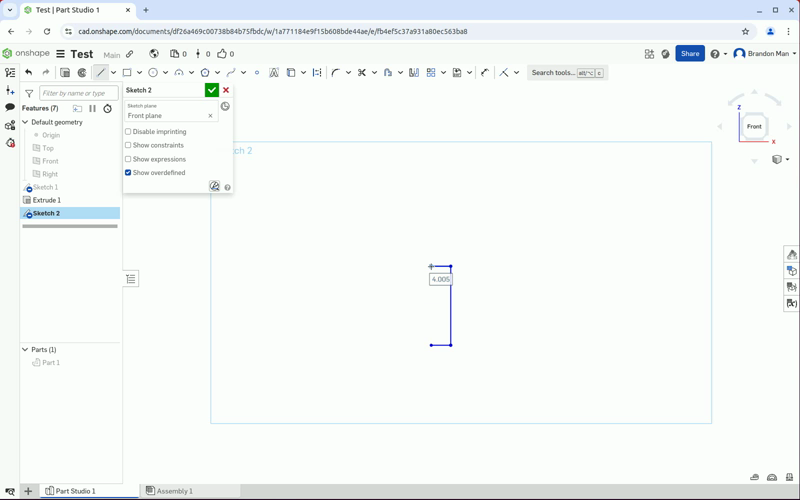
mouse_move(431, 345)
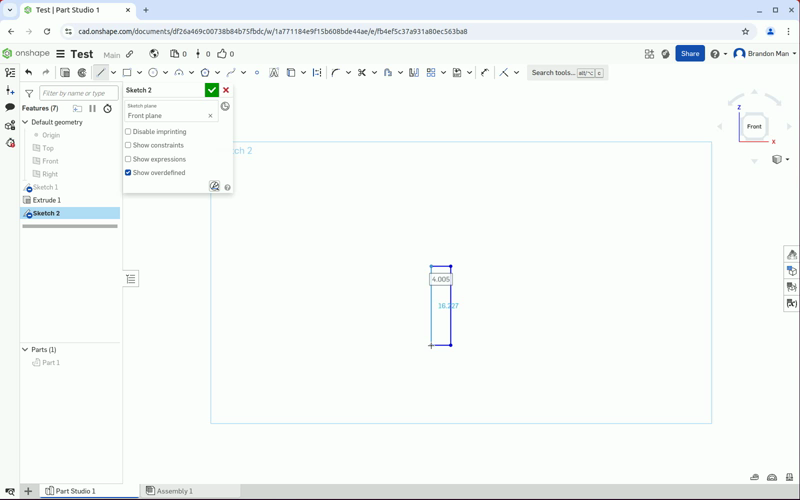
key_up(shift)
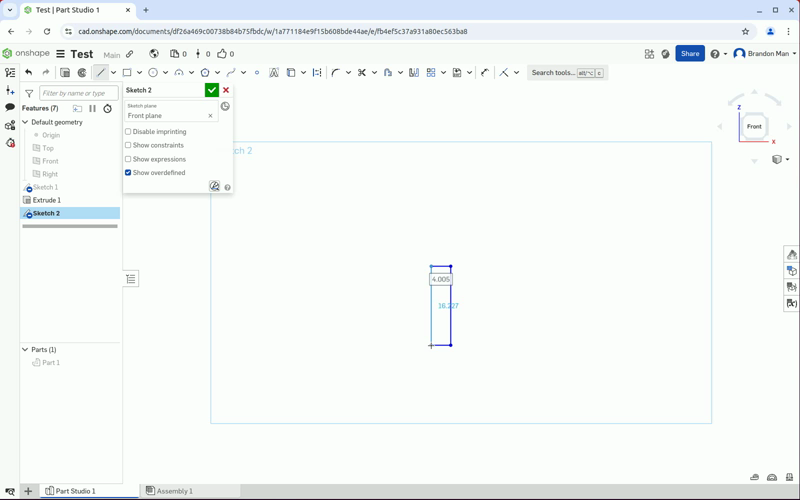
click(431, 345)
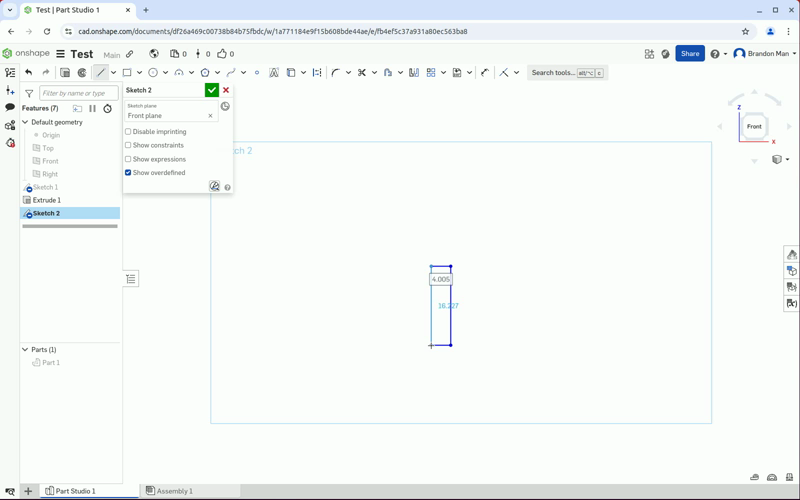
key(esc)
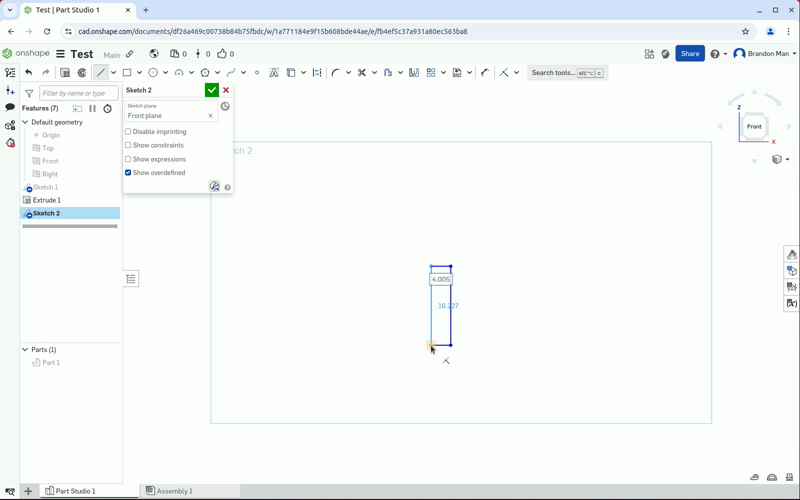
mouse_move(445, 278)
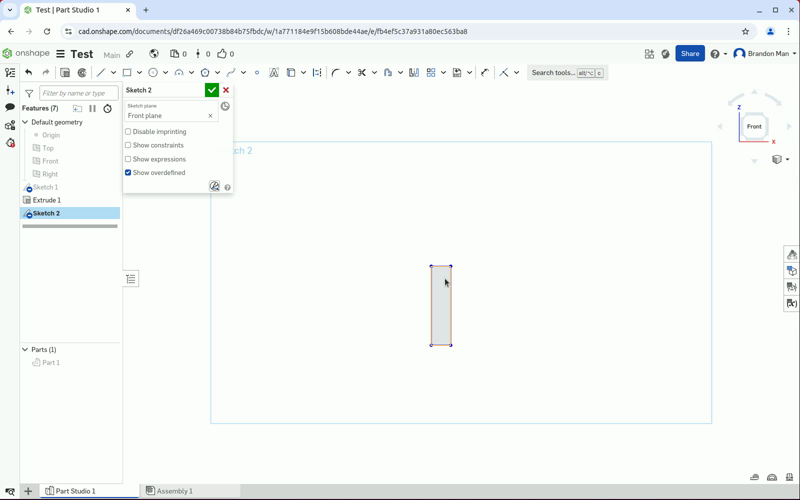
scroll(6)
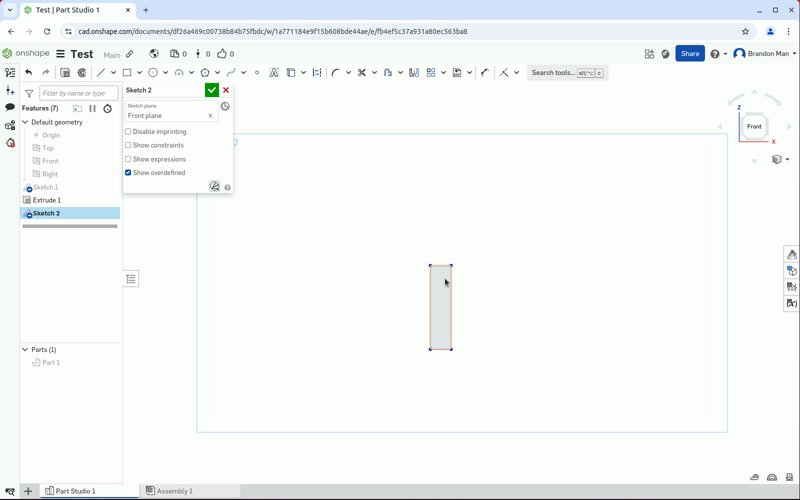
scroll(6)
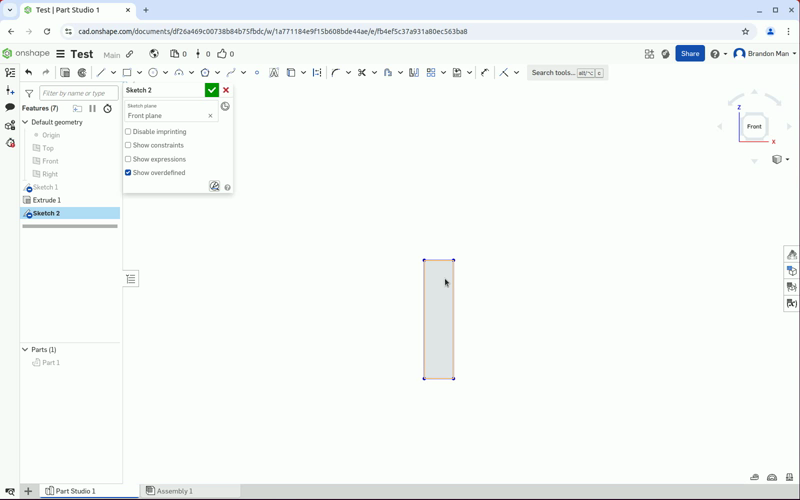
scroll(6)
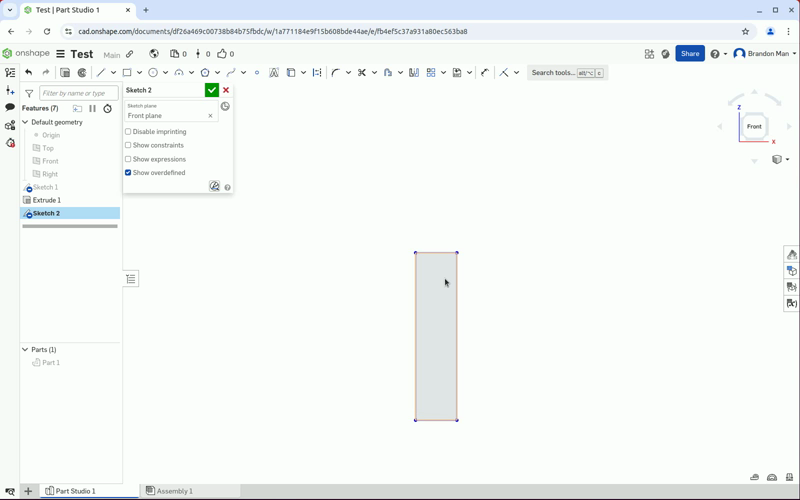
scroll(6)
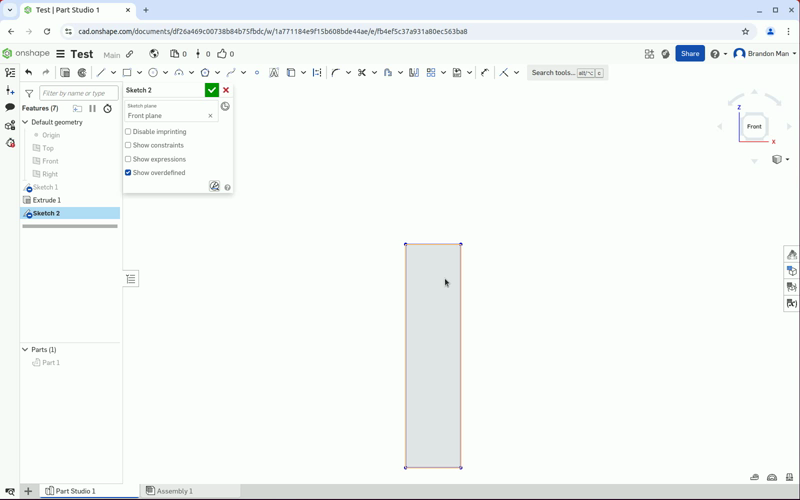
scroll(6)
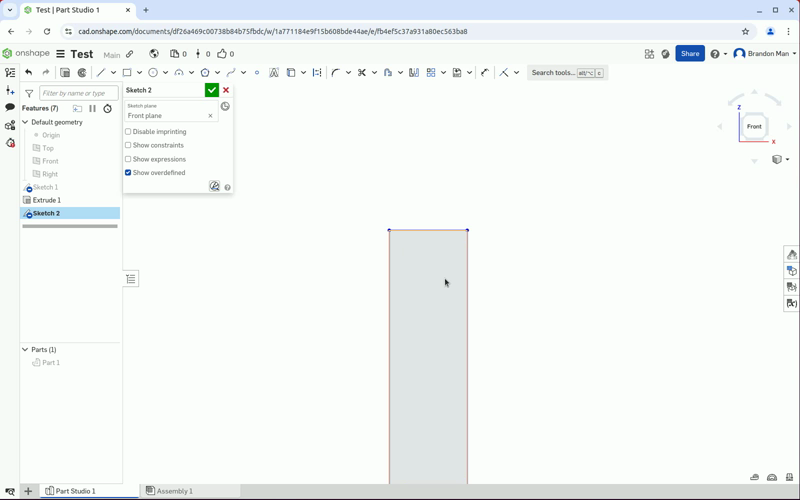
scroll(6)
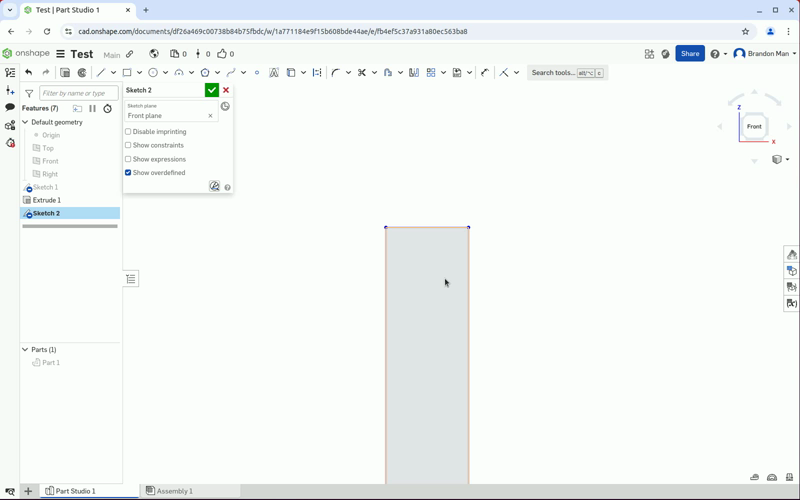
scroll(6)
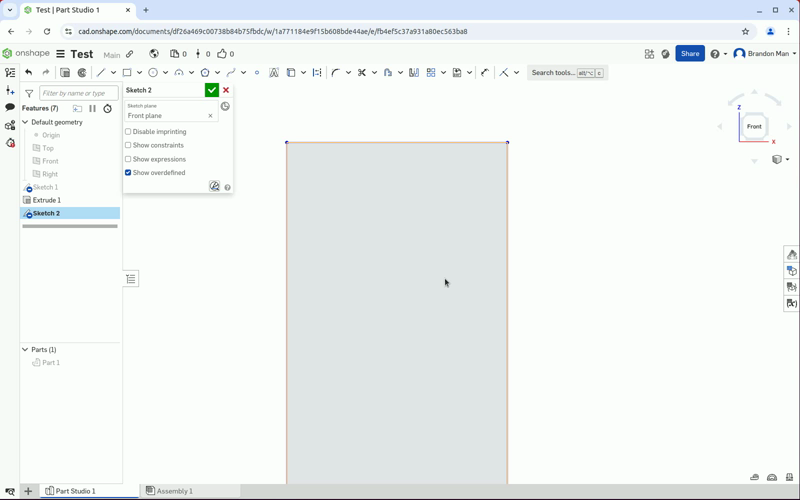
click(445, 278)
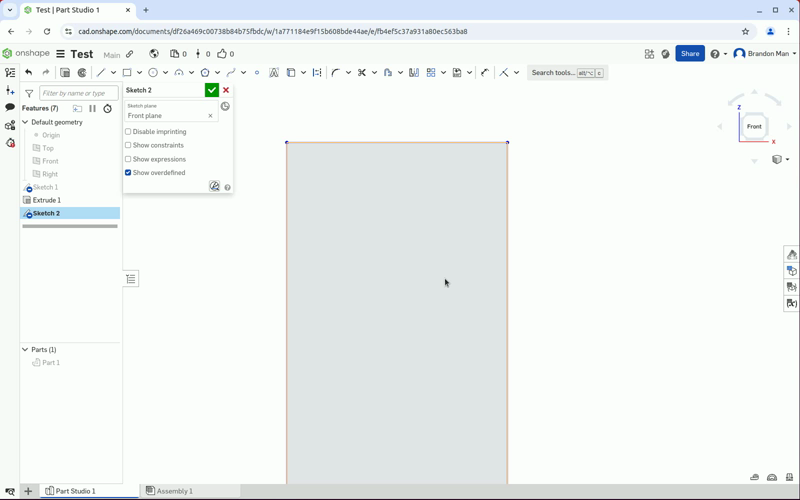
scroll(-6)
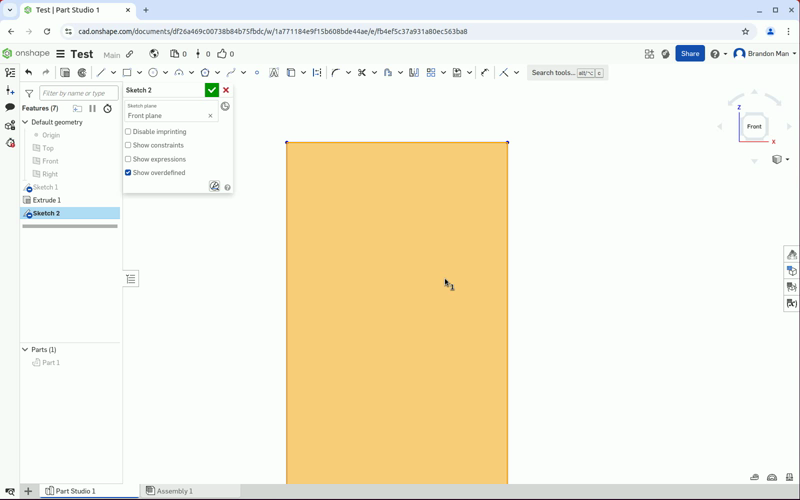
scroll(-6)
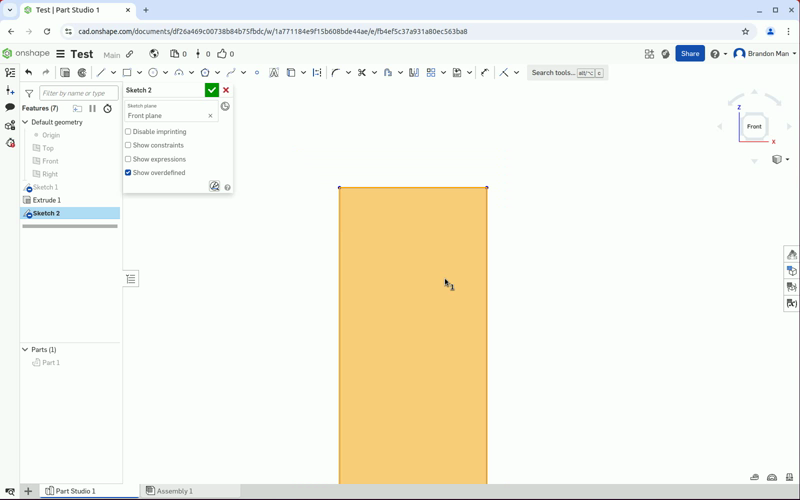
scroll(-6)
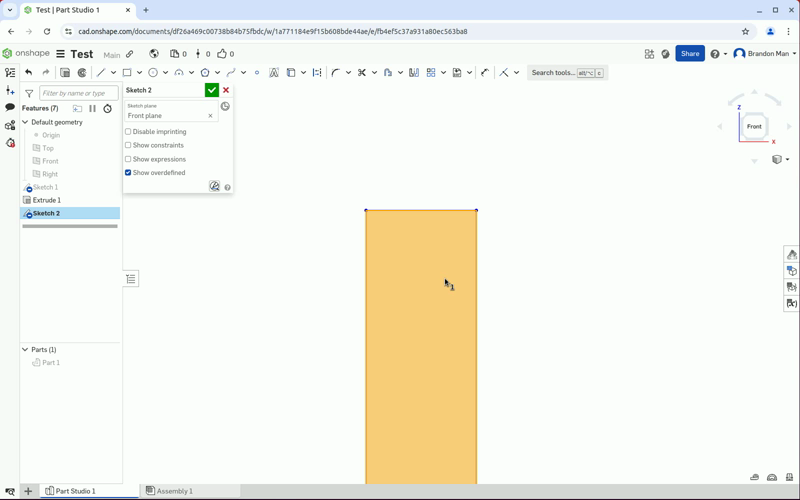
scroll(-6)
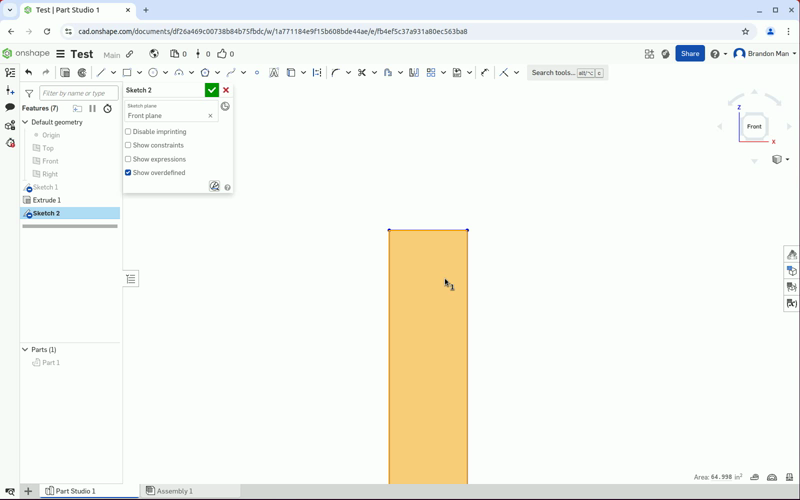
scroll(-6)
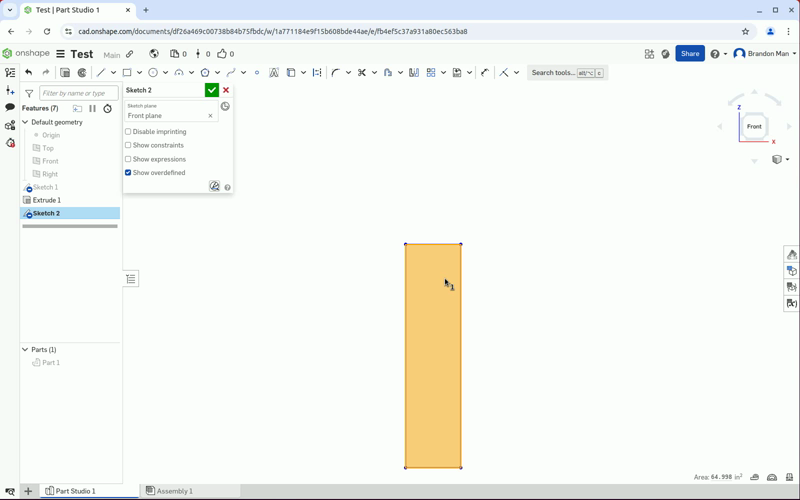
scroll(-6)
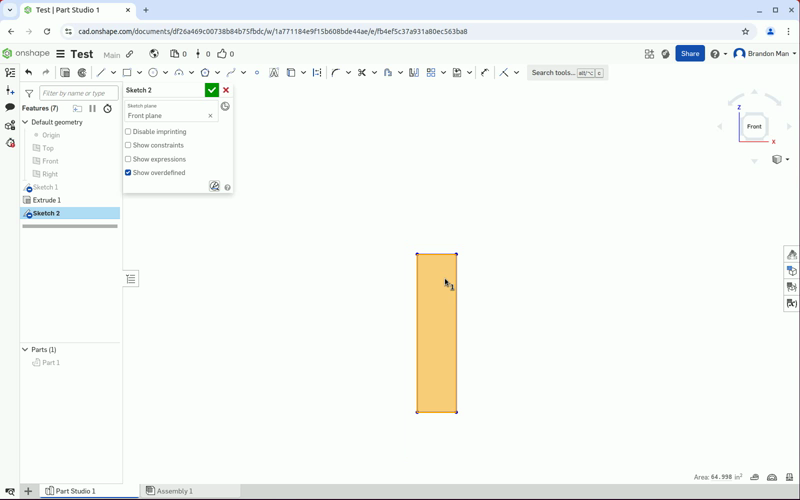
scroll(-6)
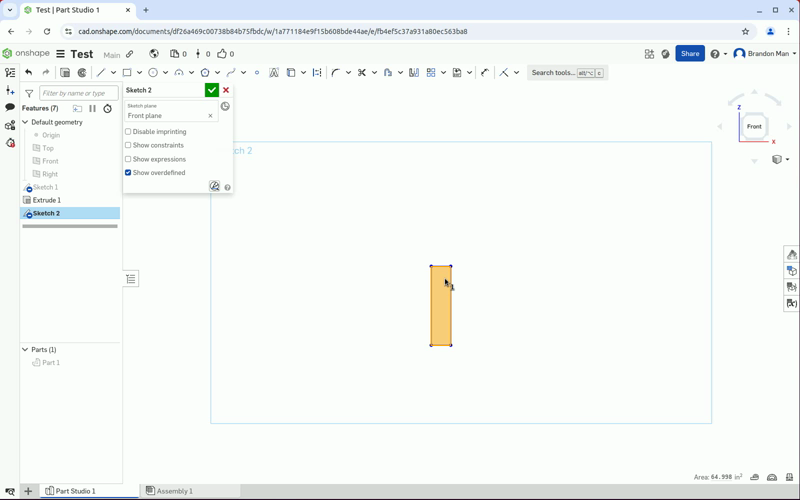
mouse_move(73, 352)
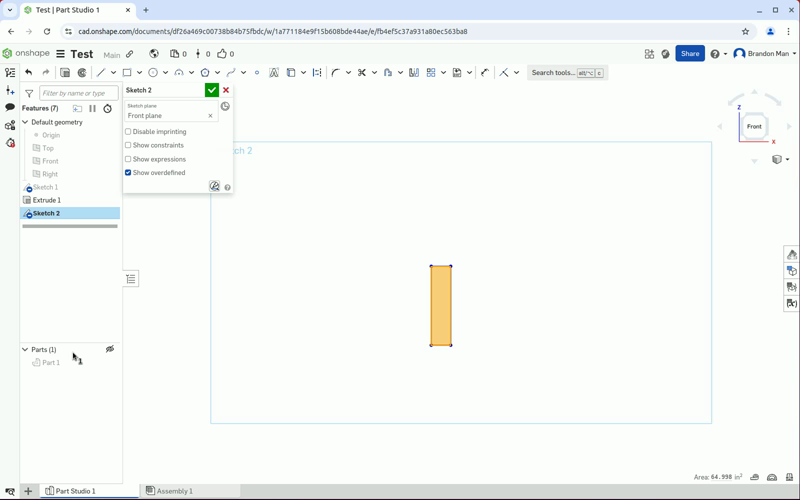
key(shift+y)
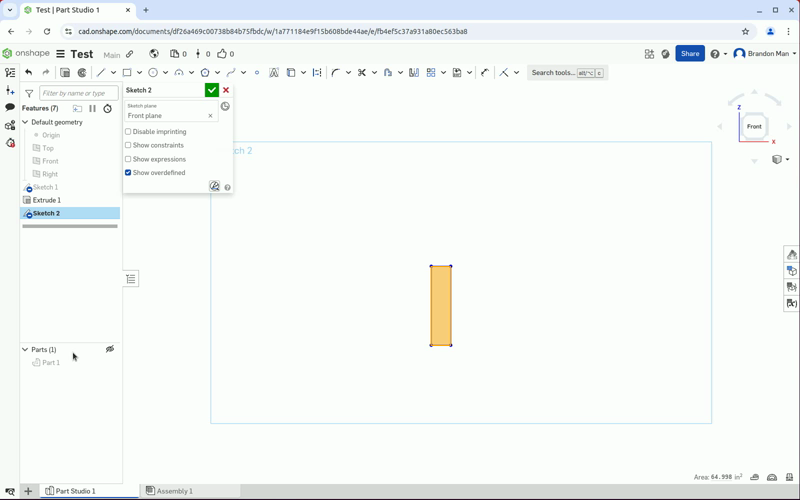
key(shift+e)
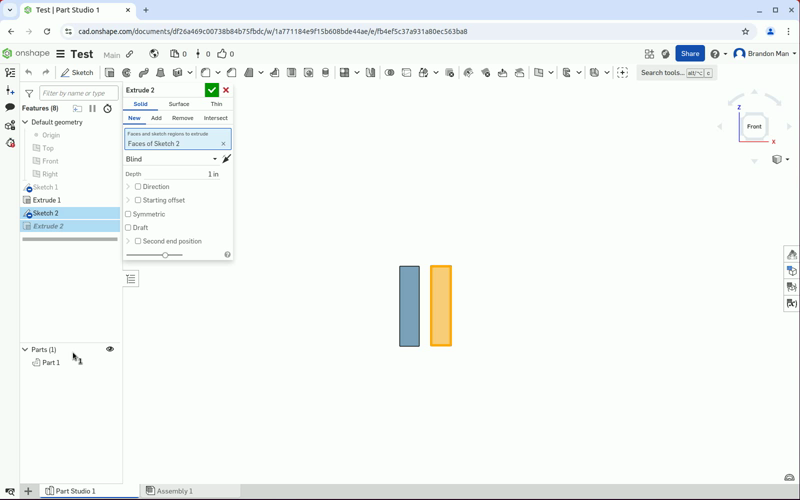
mouse_move(143, 106)
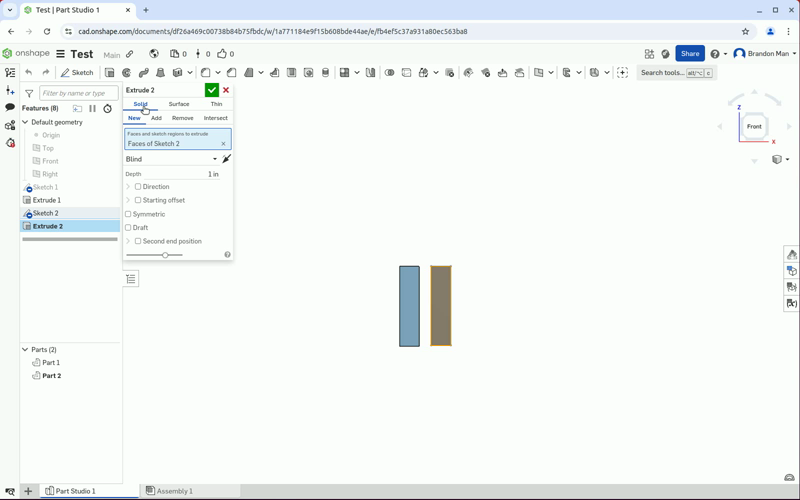
click(143, 106)
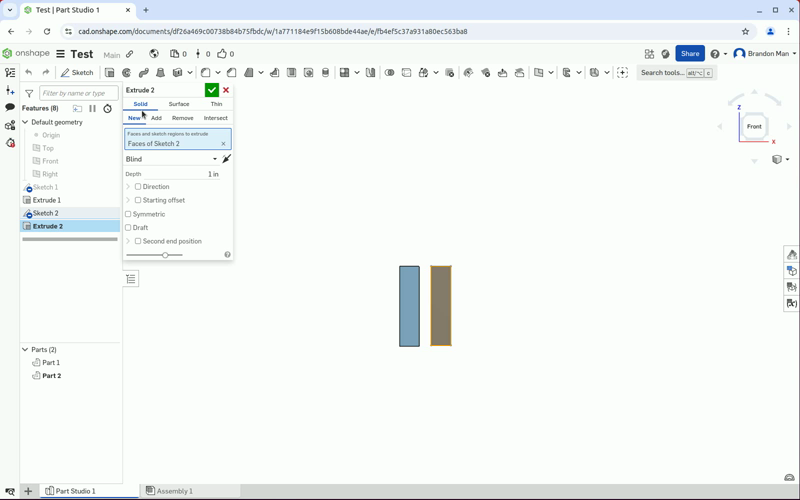
mouse_move(137, 120)
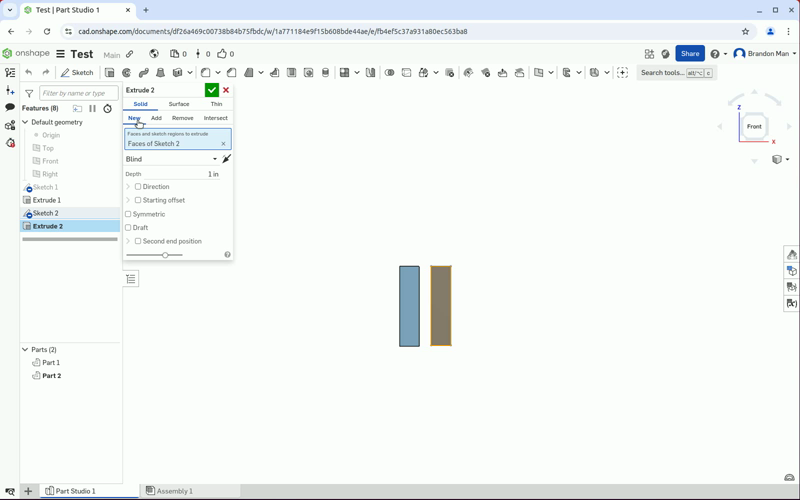
click(137, 120)
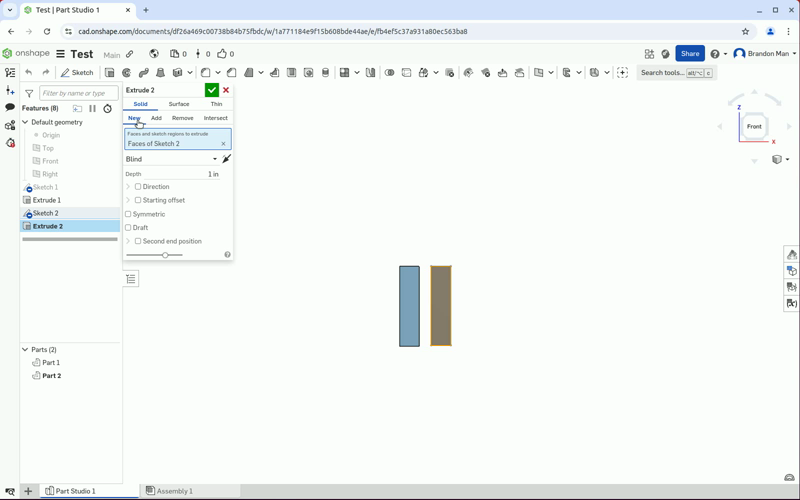
key(tab, 4)
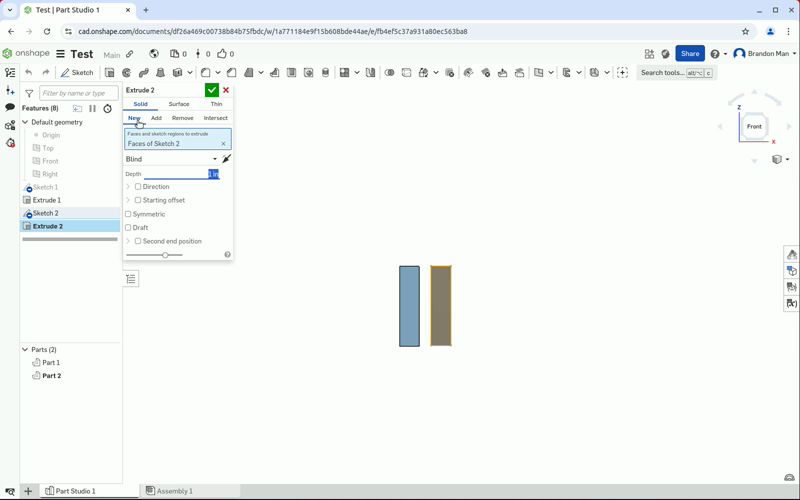
text(4.333)
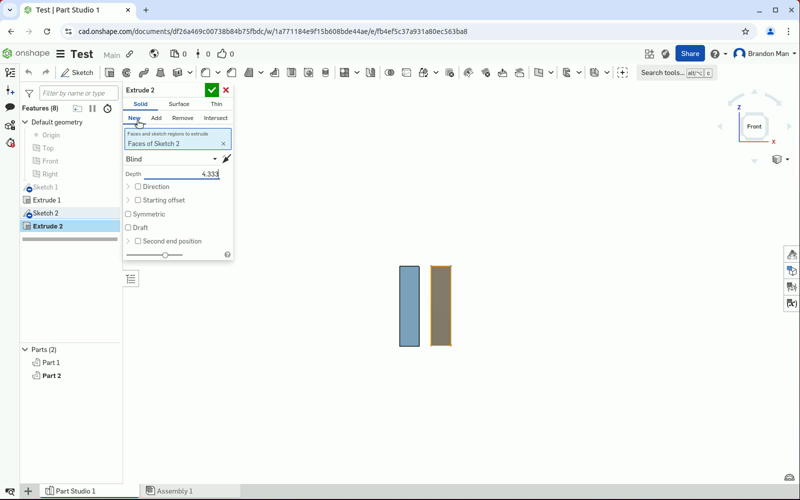
key(enter)
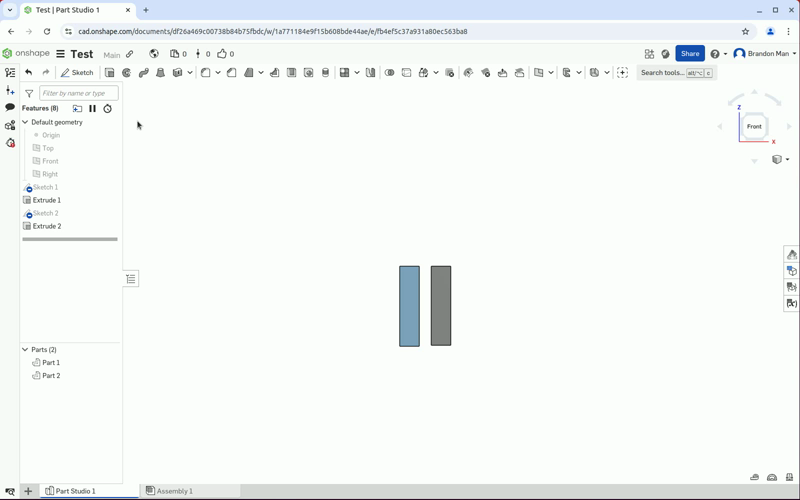
key(shift+h)
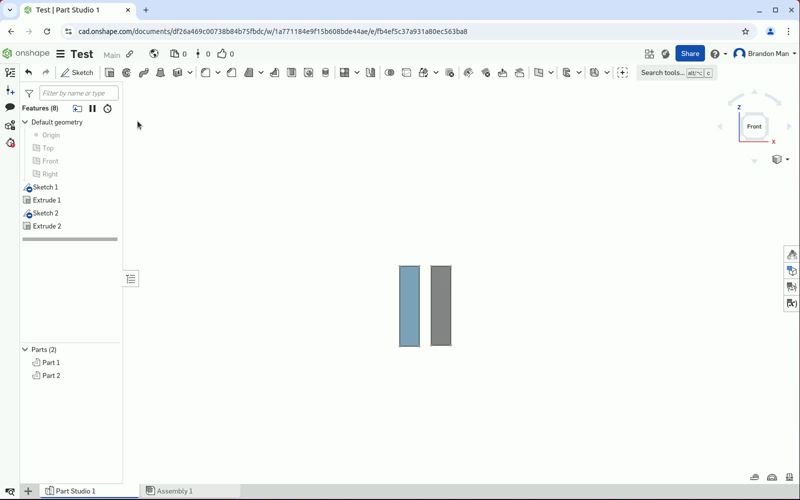
key(shift+h)
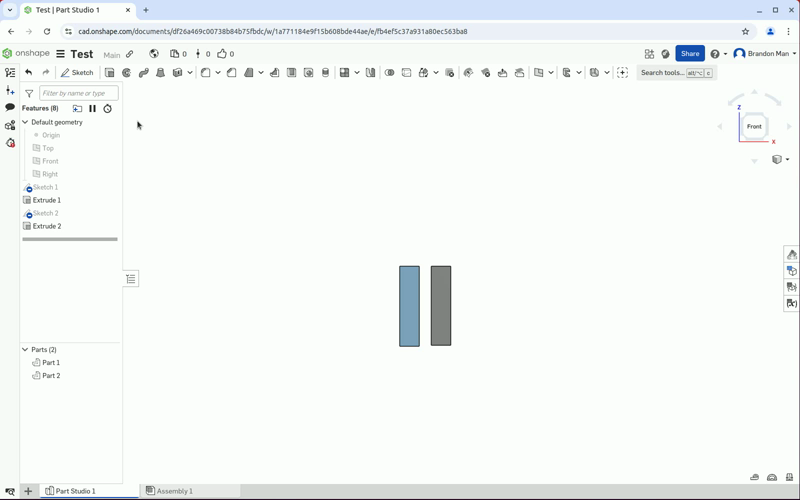
mouse_move(73, 189)
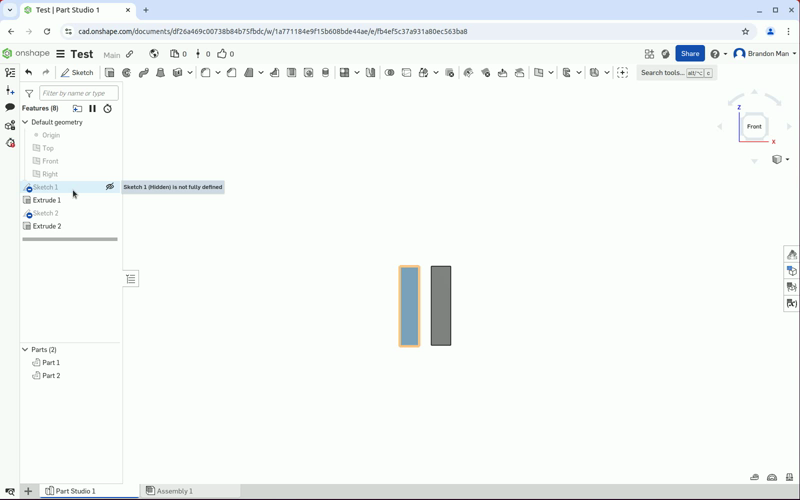
click(73, 189)
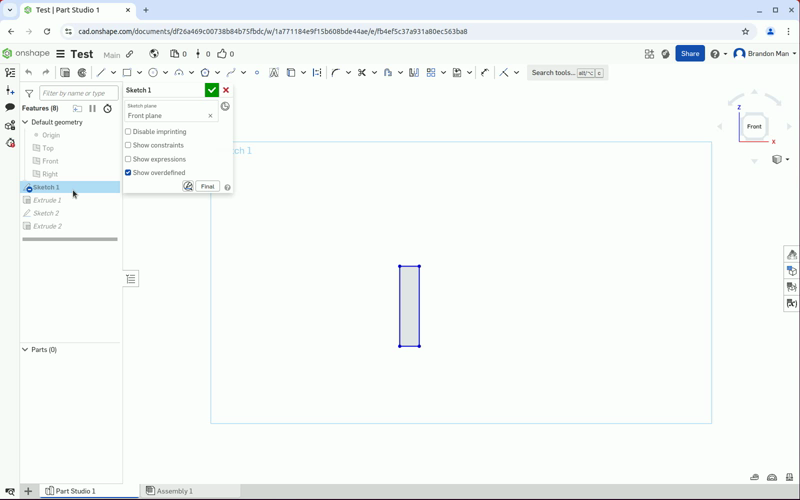
mouse_move(229, 92)
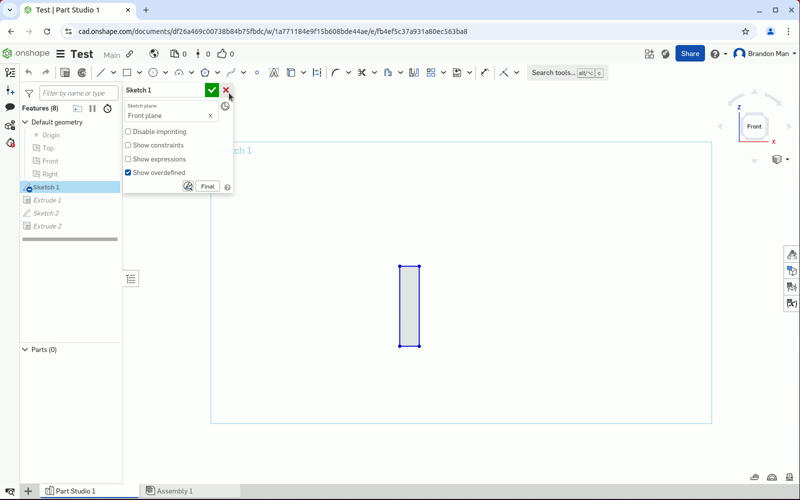
click(229, 92)
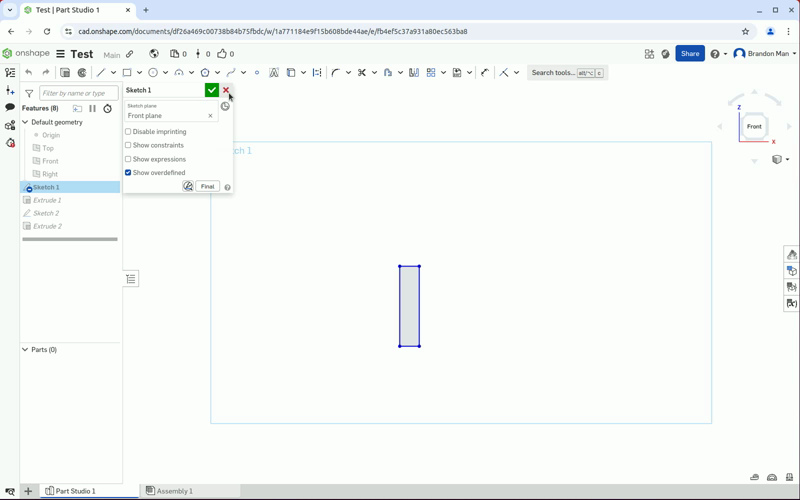
key(shift+s)
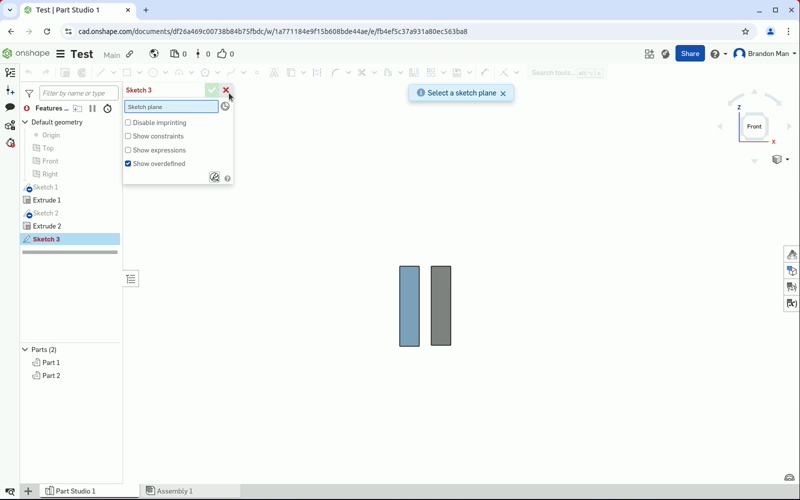
mouse_move(73, 163)
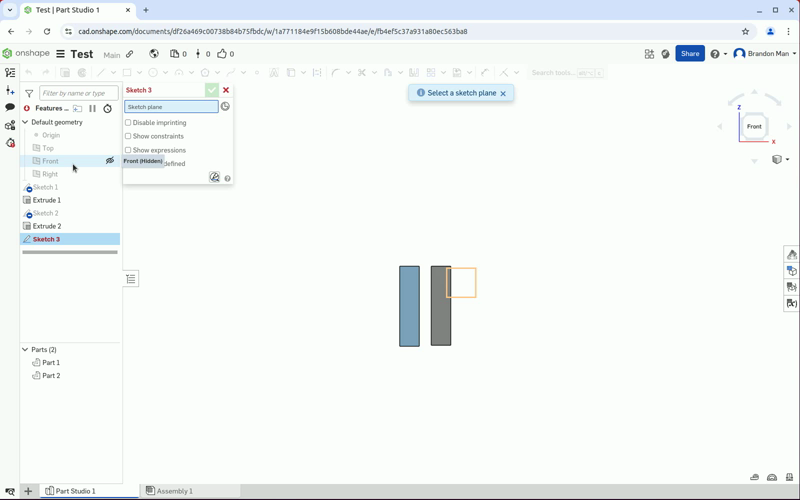
click(73, 163)
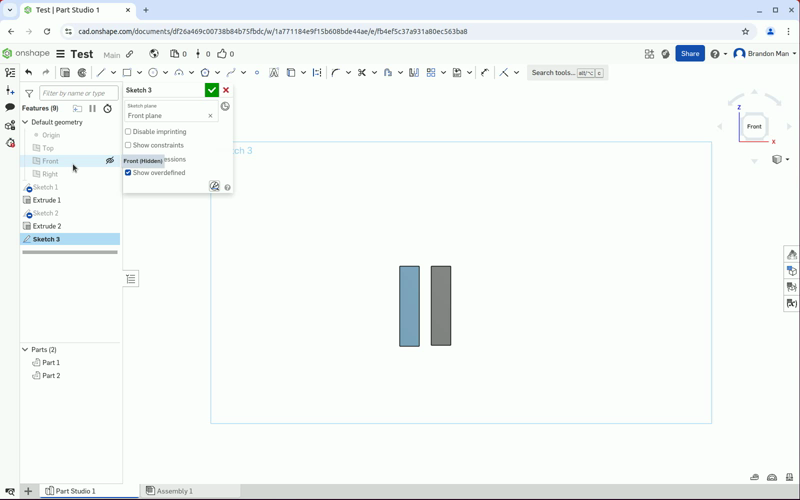
mouse_move(73, 352)
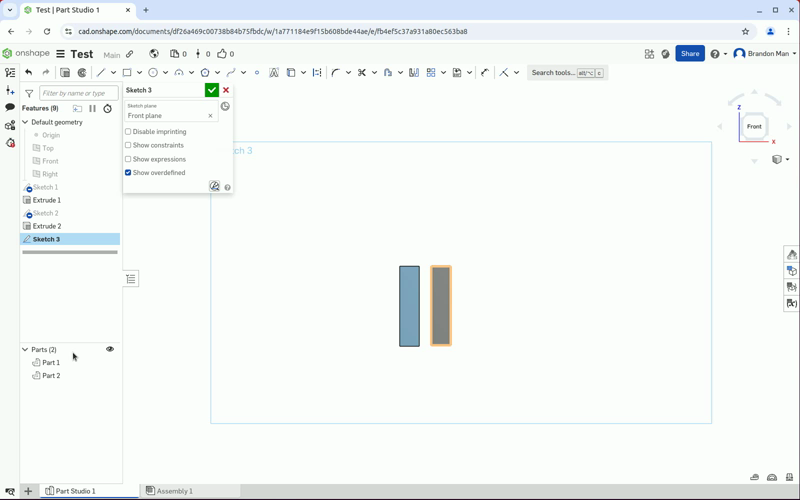
key(y)
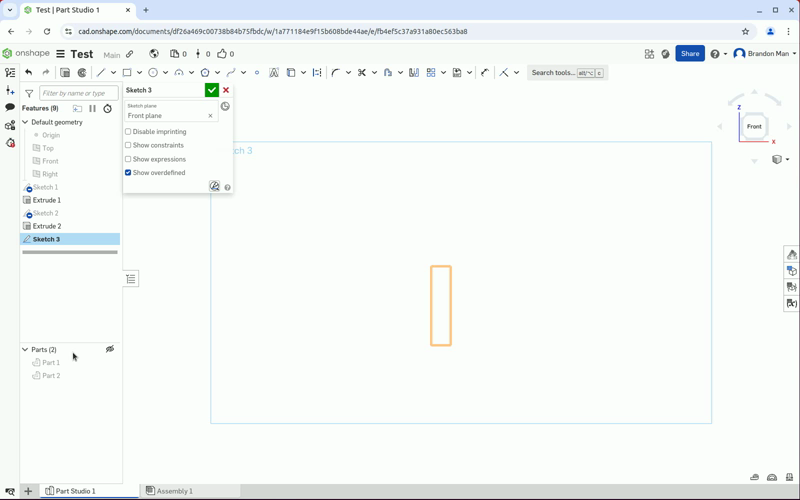
key(l)
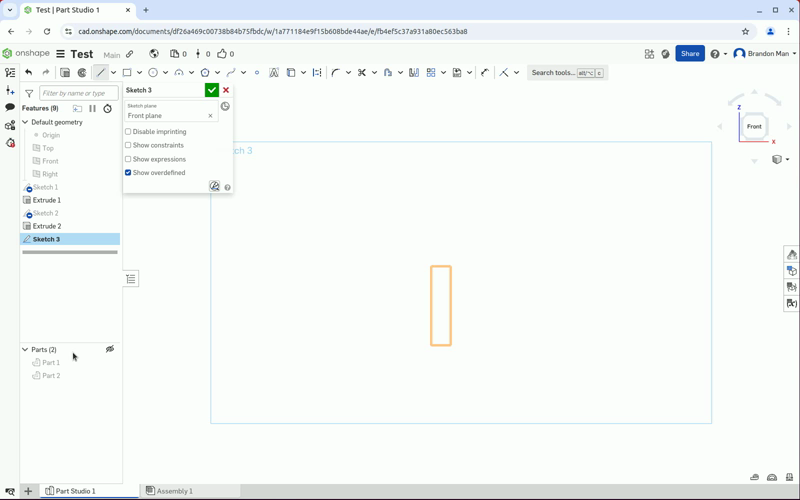
key_down(shift)
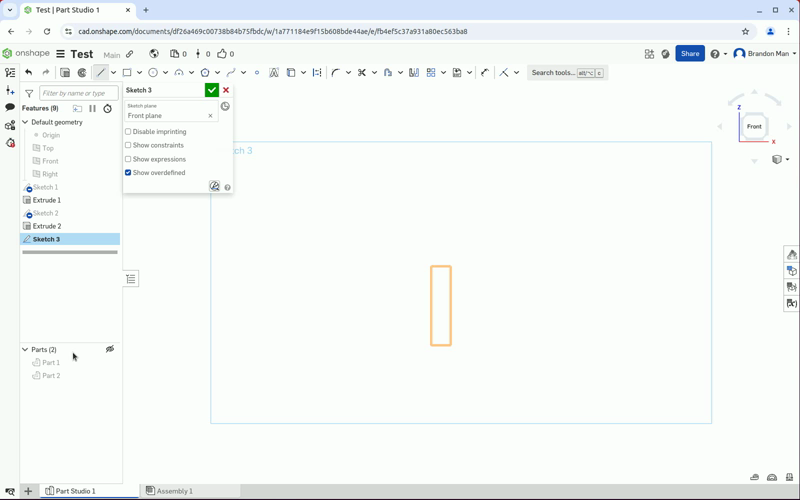
mouse_move(471, 345)
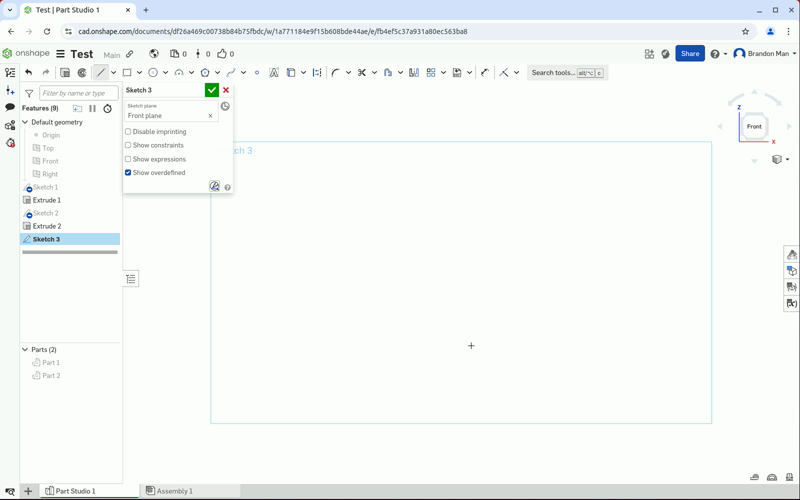
click(471, 345)
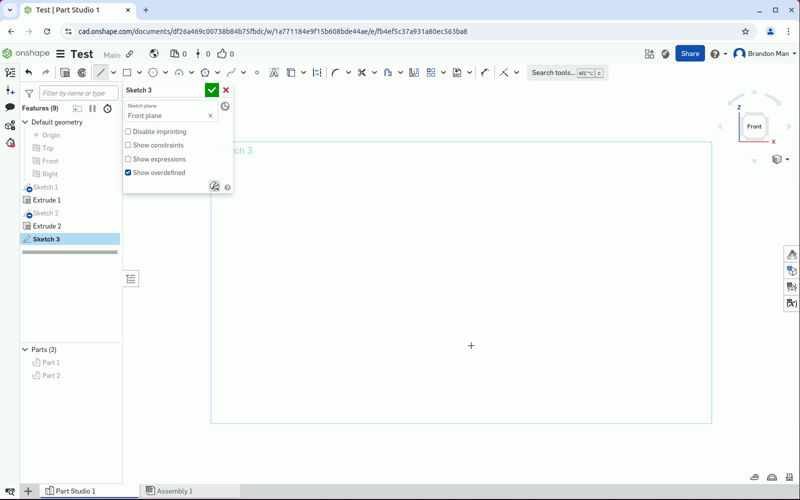
key_up(shift)
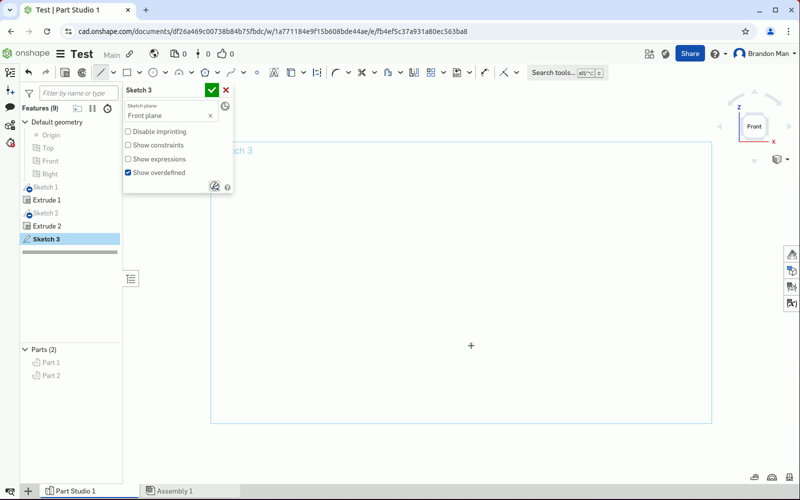
key_down(shift)
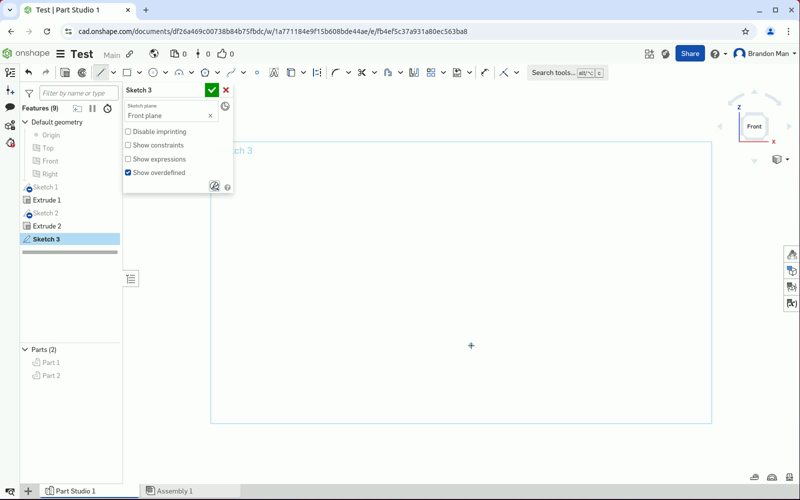
mouse_move(501, 345)
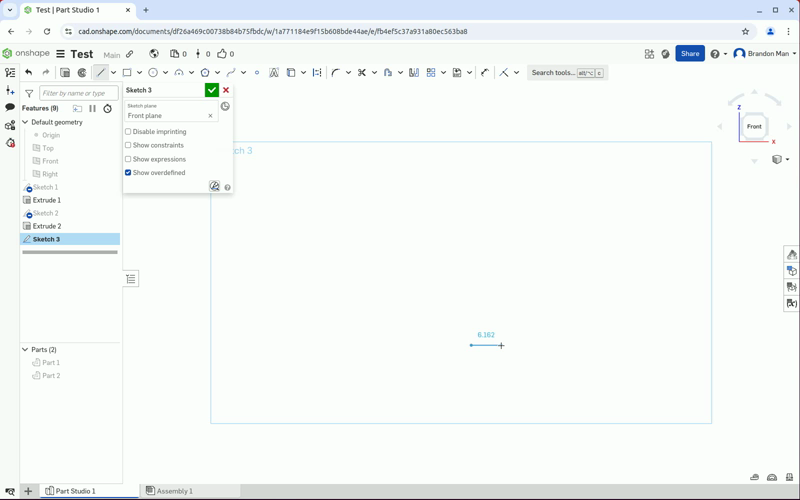
mouse_move(490, 345)
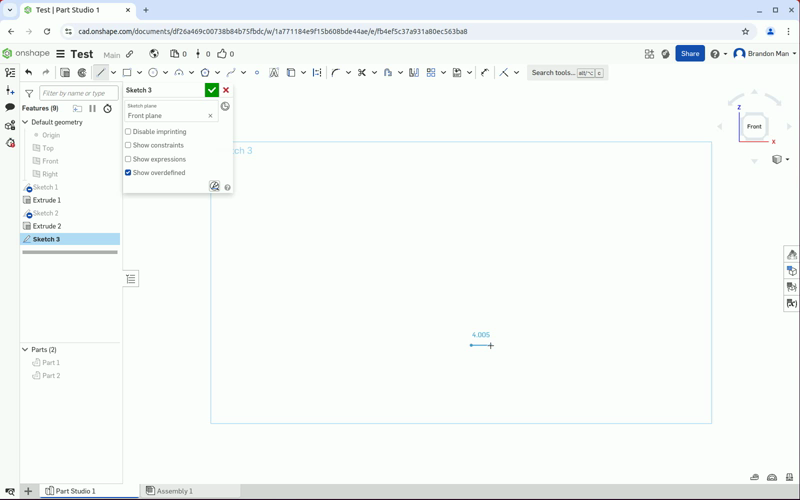
click(490, 345)
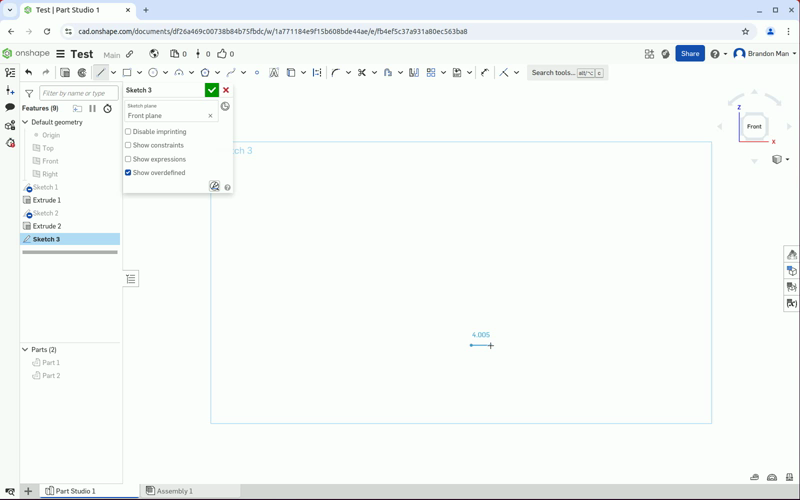
key_up(shift)
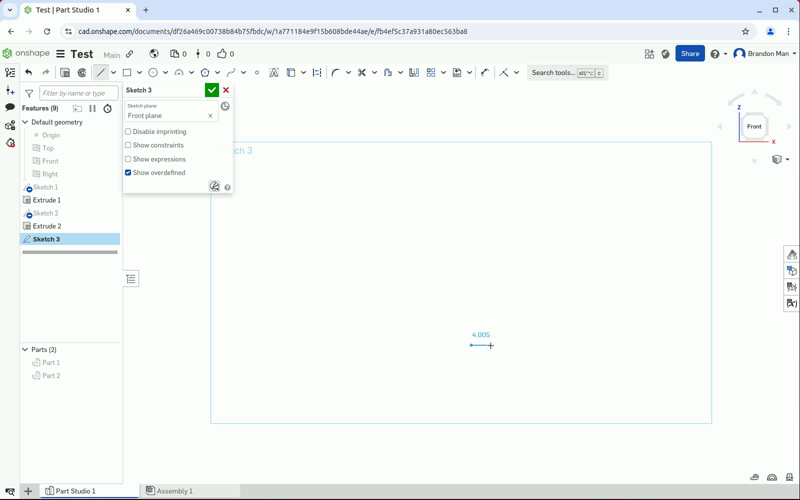
key_down(shift)
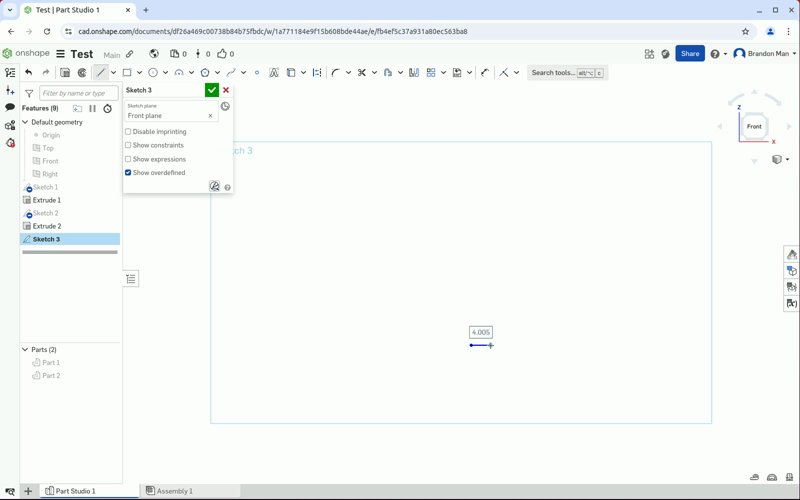
mouse_move(491, 266)
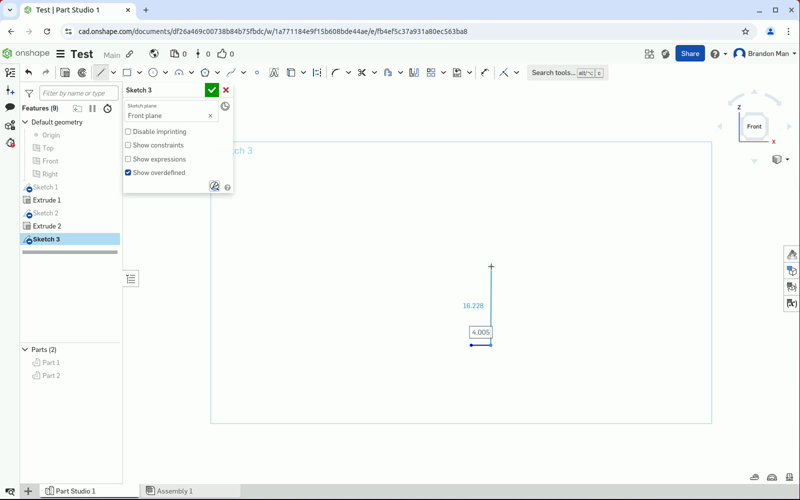
click(491, 266)
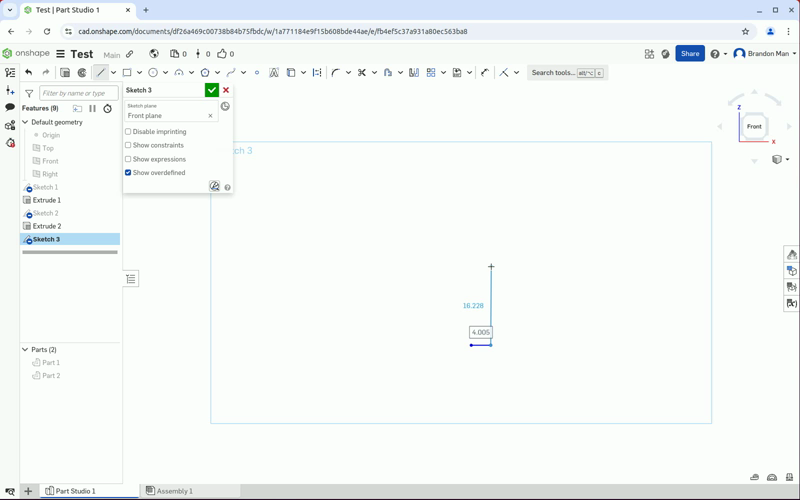
key_up(shift)
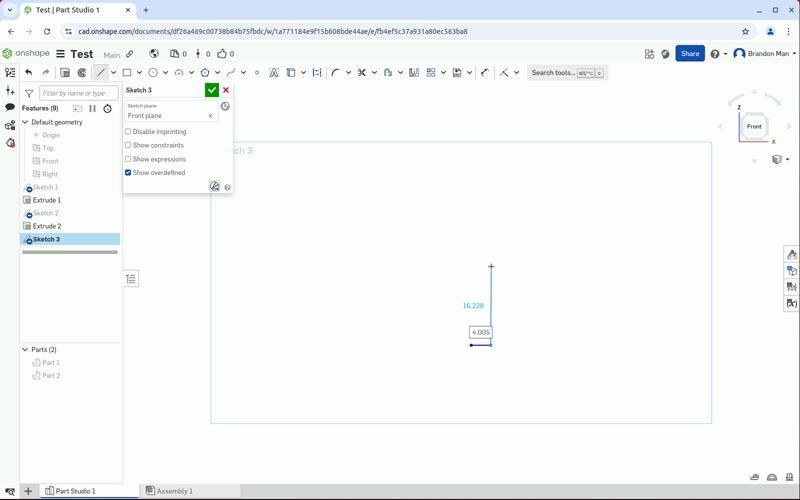
key_down(shift)
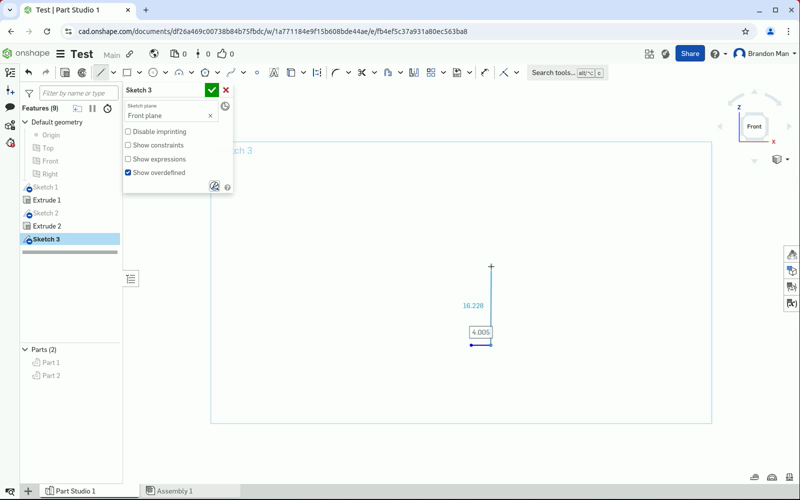
mouse_move(521, 266)
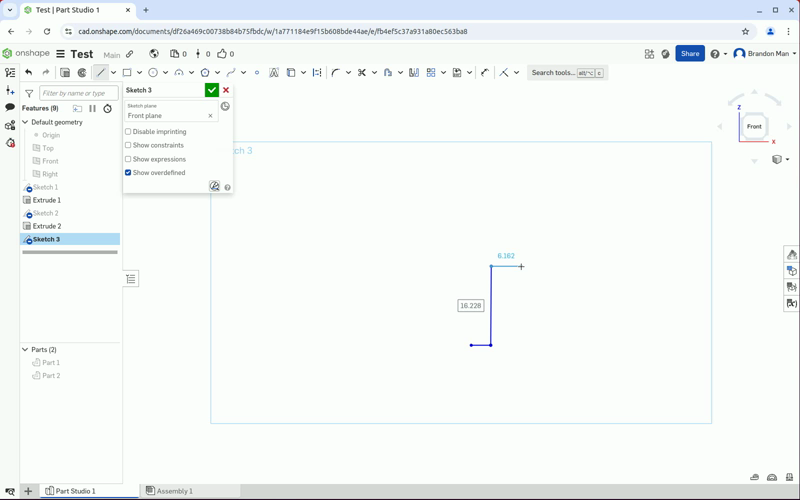
mouse_move(472, 266)
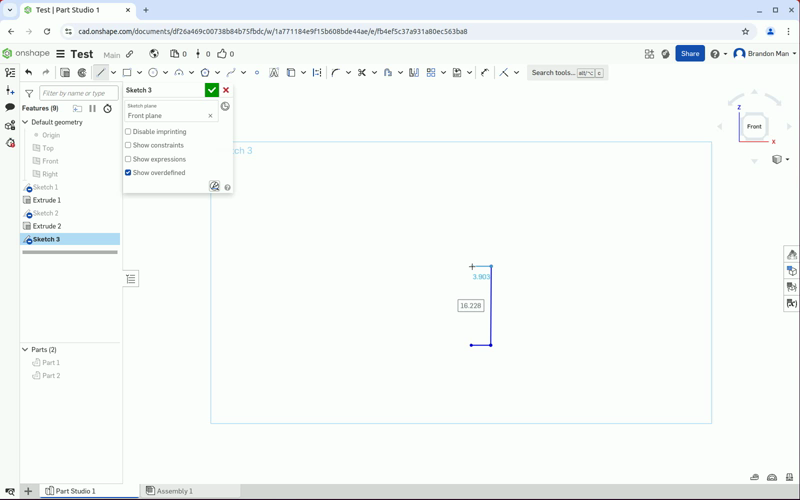
click(472, 266)
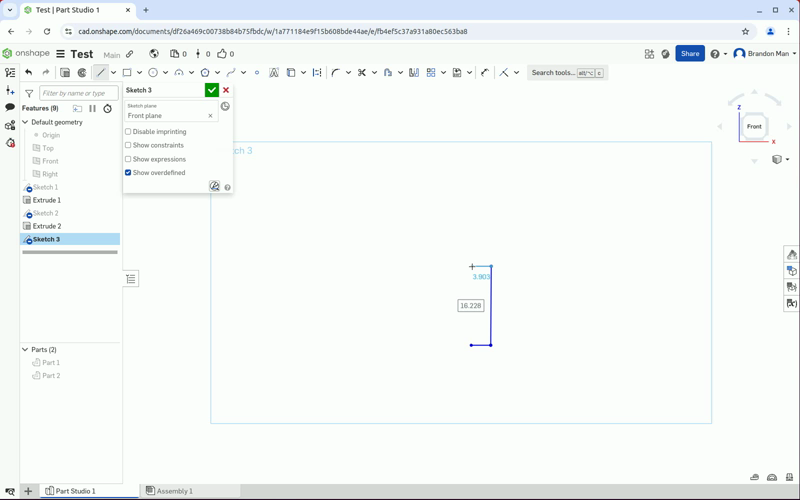
key_up(shift)
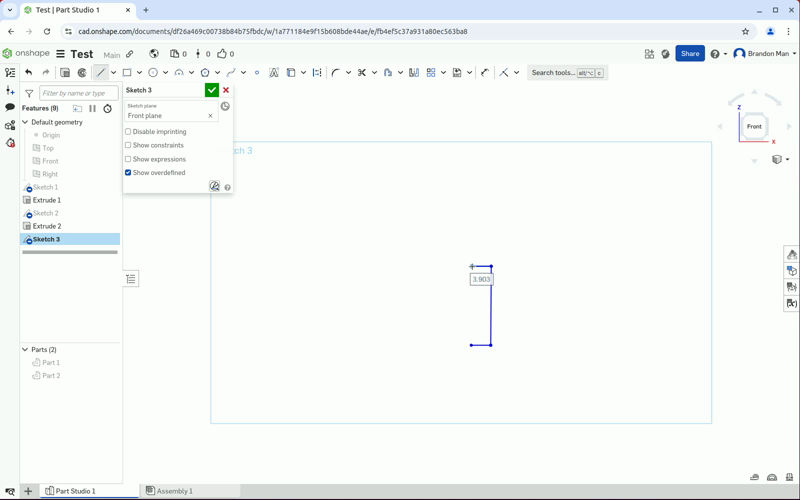
key_down(shift)
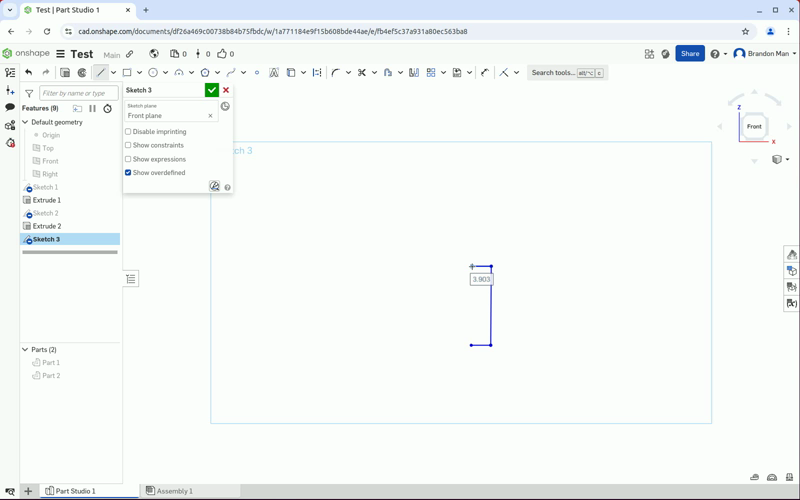
mouse_move(471, 345)
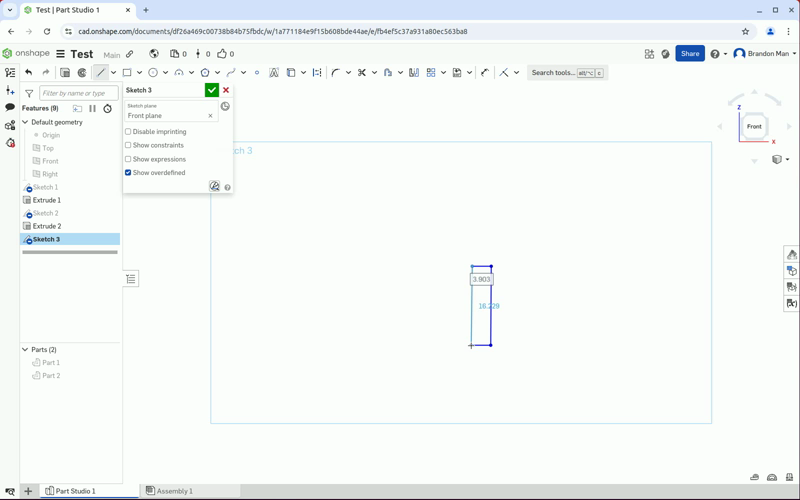
key_up(shift)
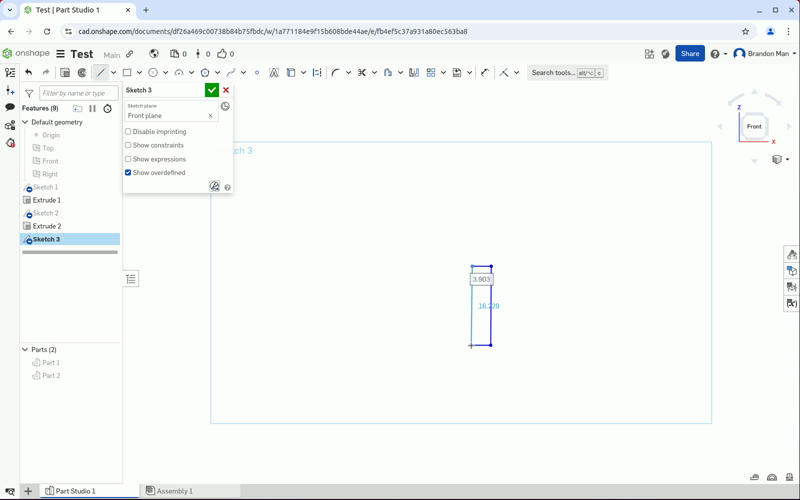
click(471, 345)
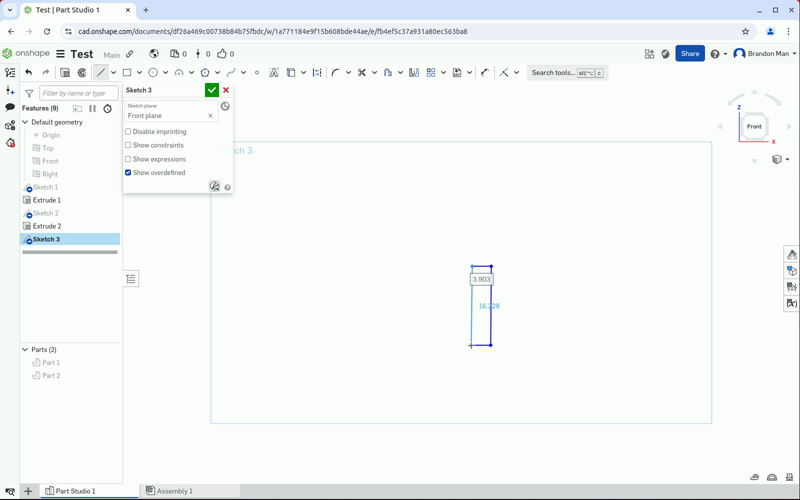
key(esc)
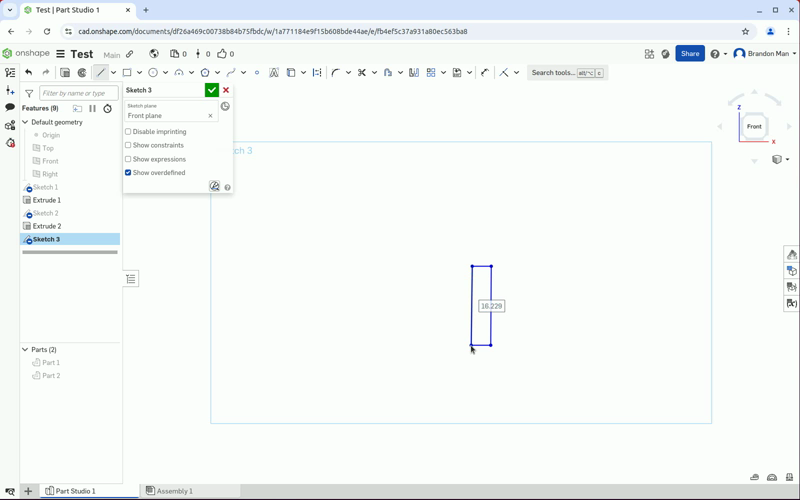
mouse_move(476, 312)
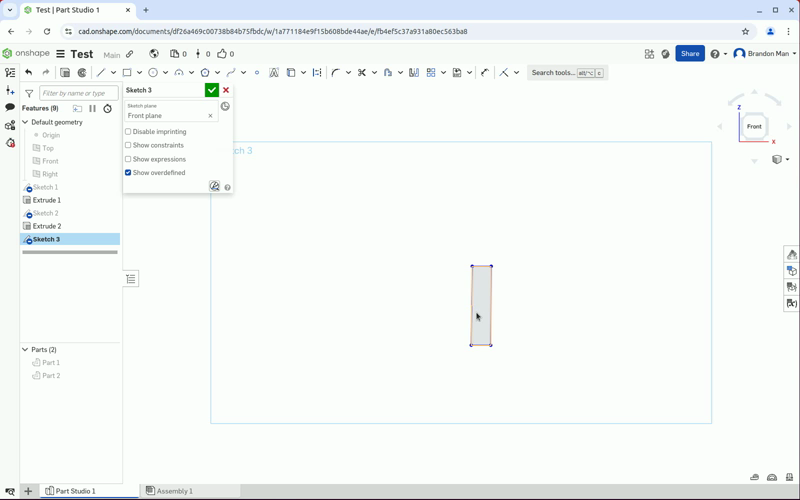
scroll(6)
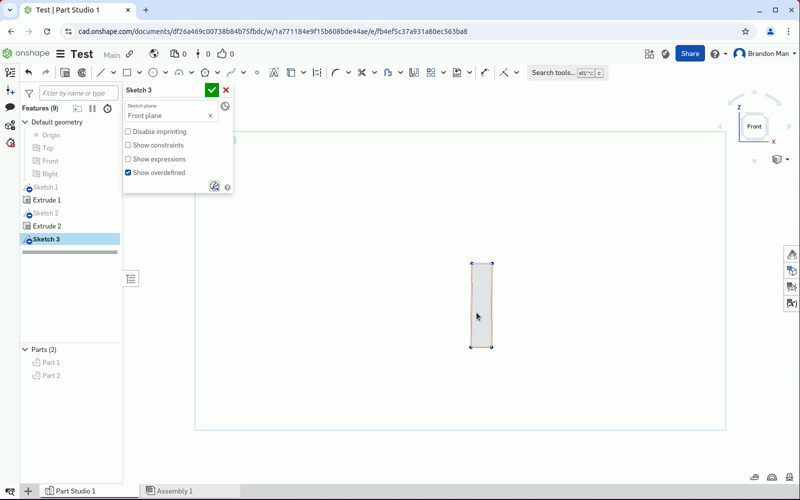
scroll(6)
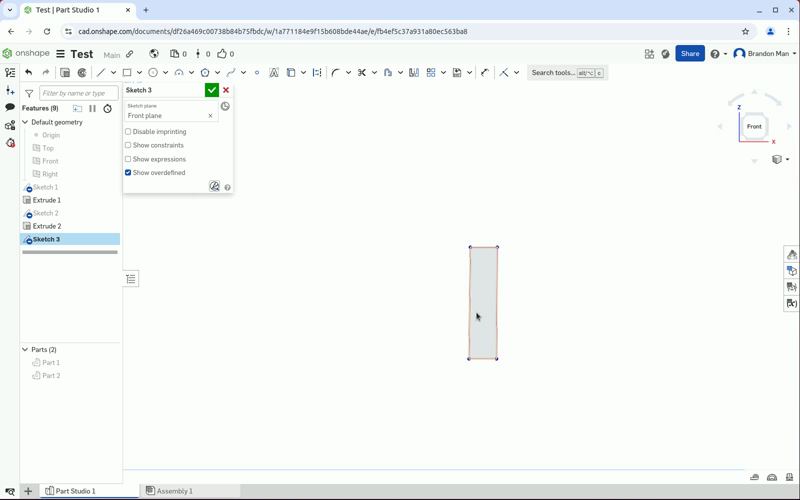
scroll(6)
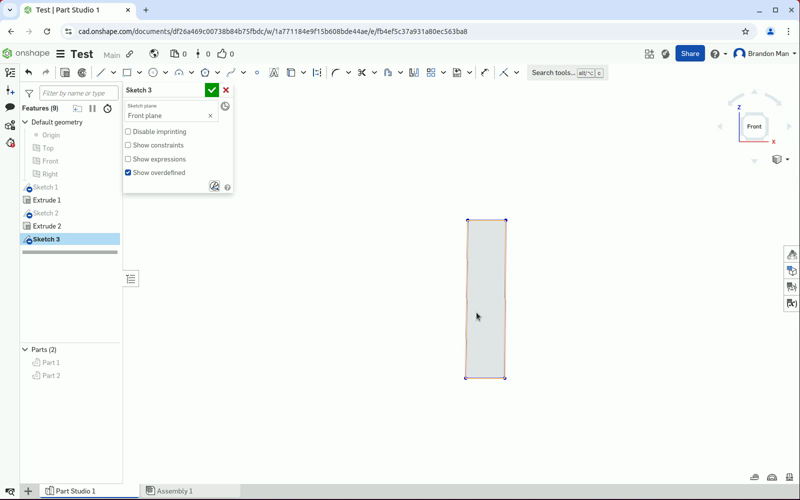
scroll(6)
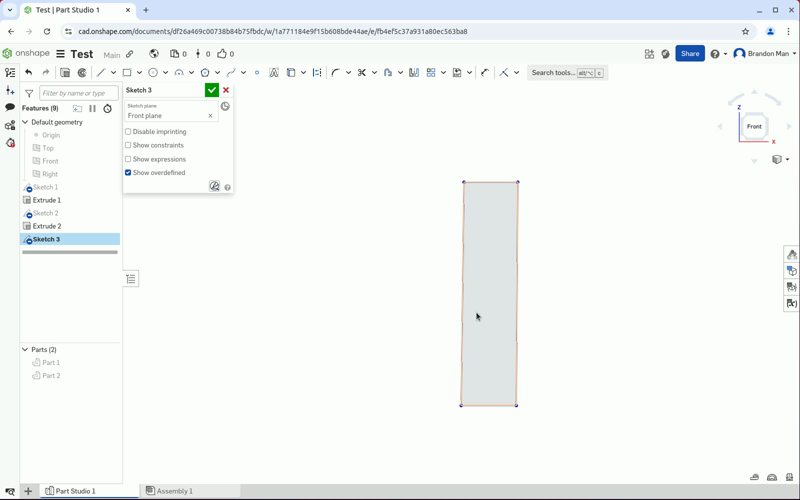
scroll(6)
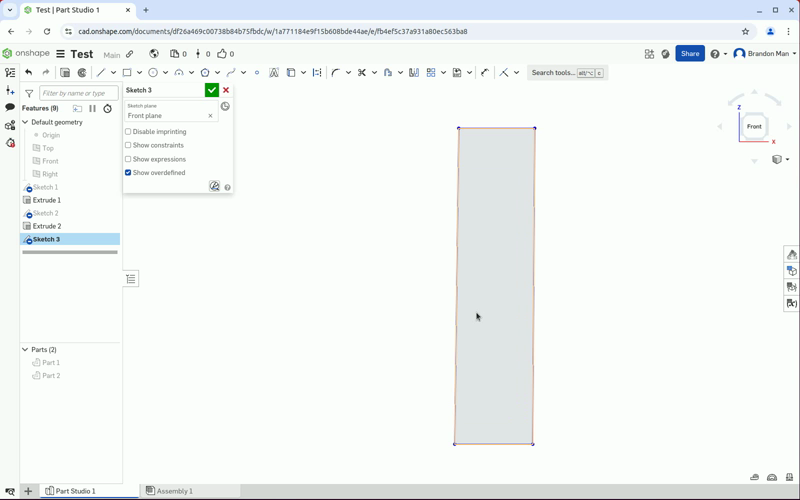
scroll(6)
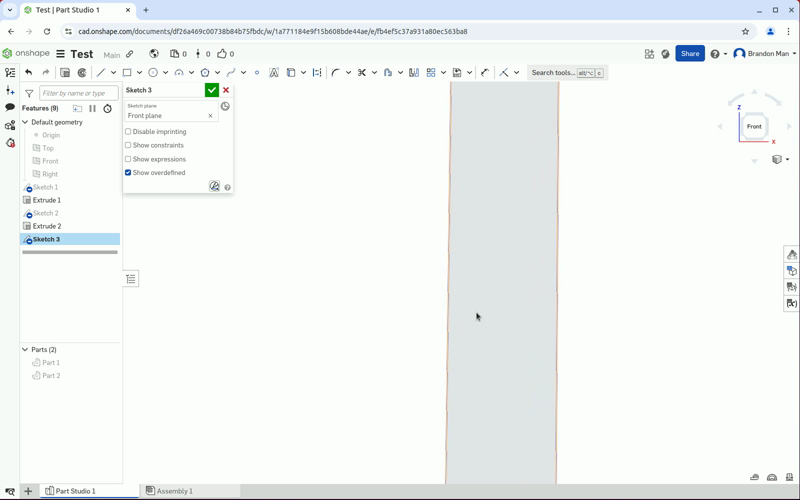
scroll(6)
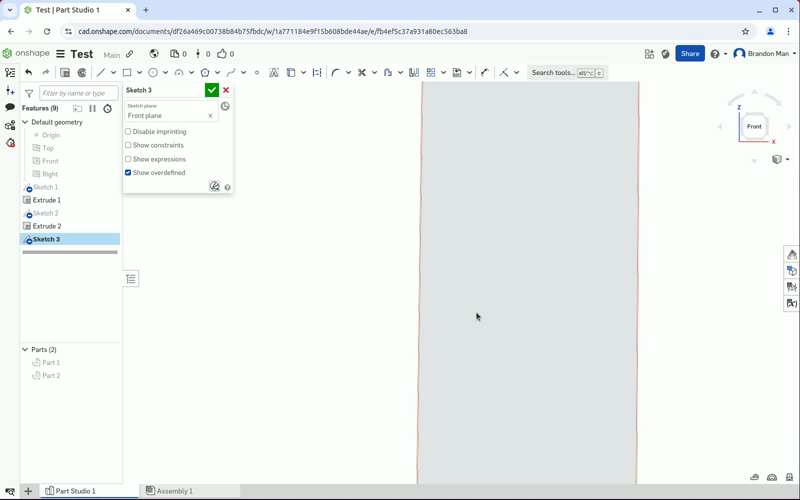
click(476, 312)
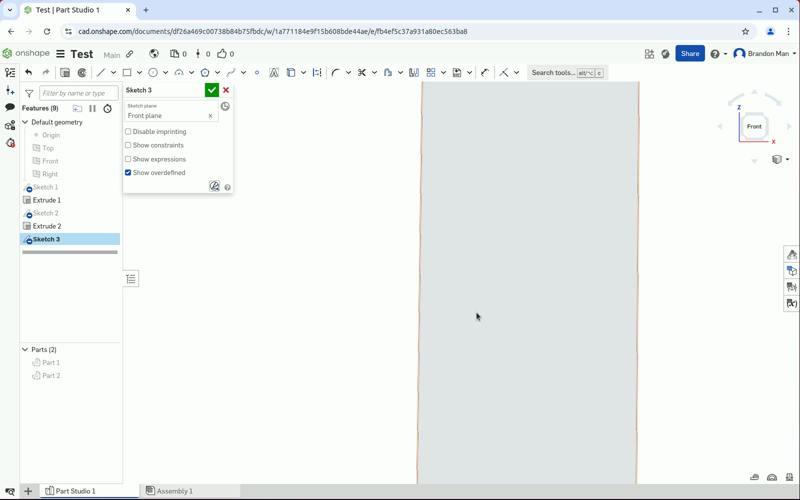
scroll(-6)
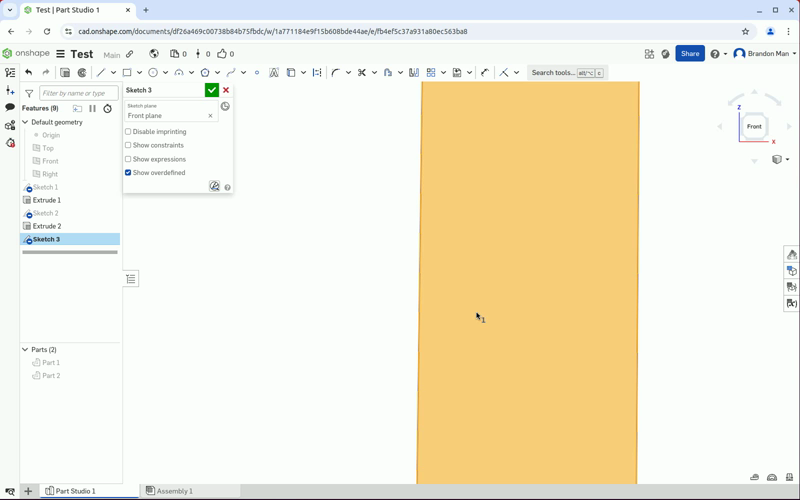
scroll(-6)
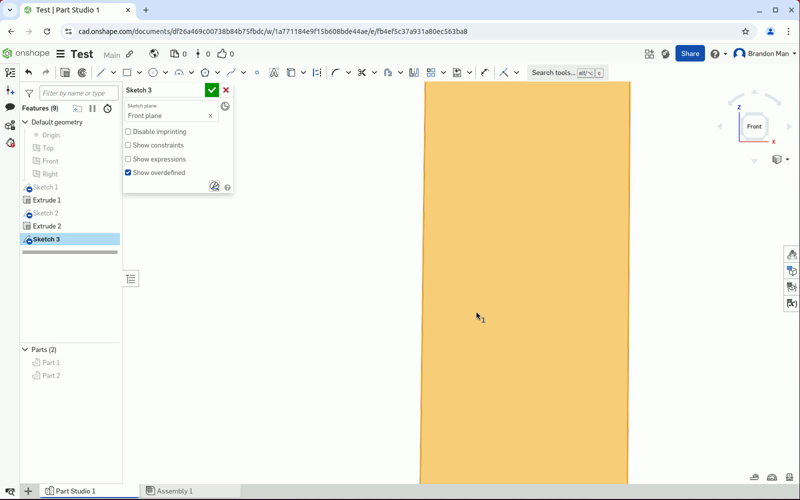
scroll(-6)
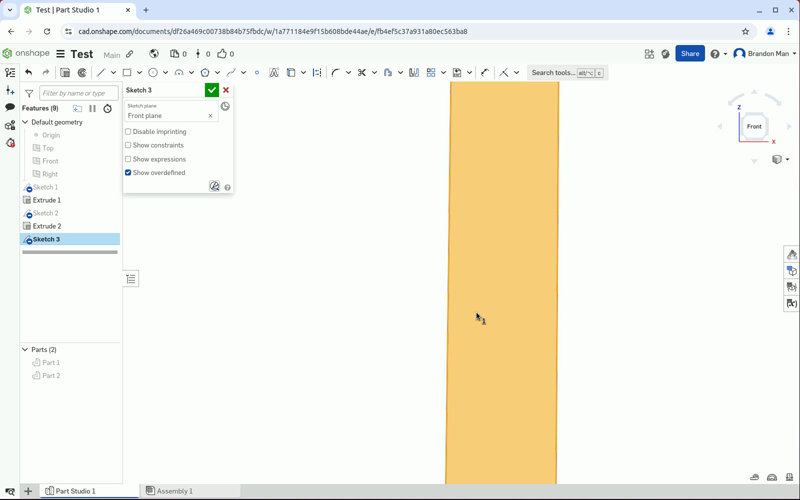
scroll(-6)
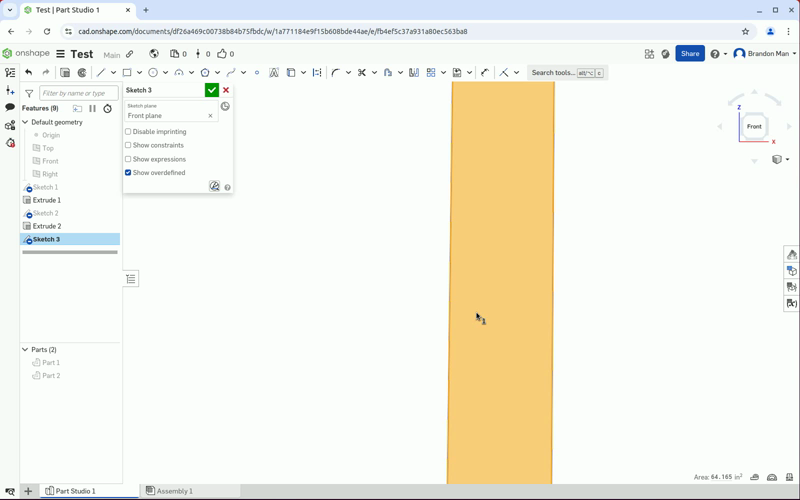
scroll(-6)
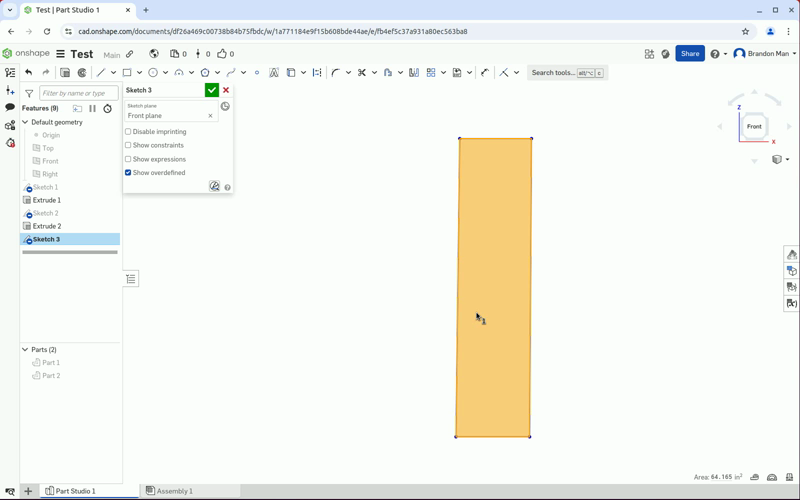
scroll(-6)
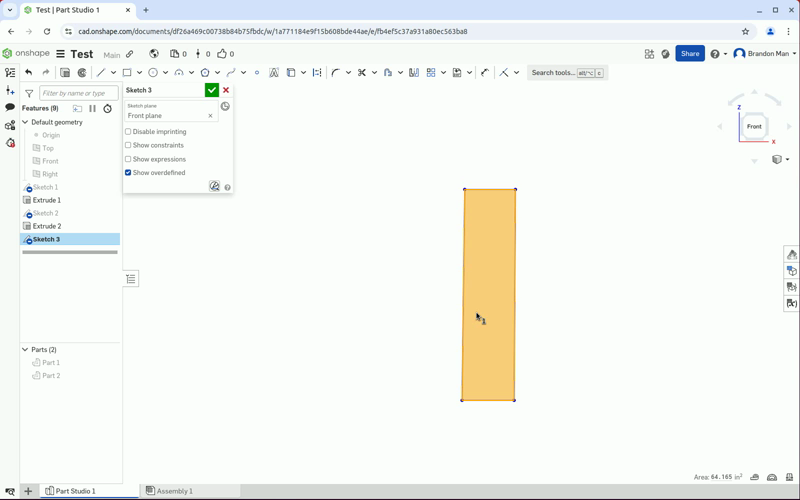
scroll(-6)
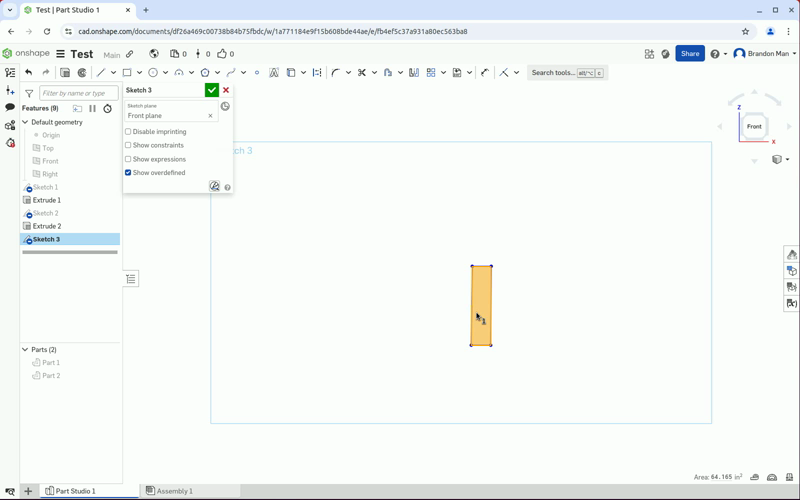
mouse_move(73, 352)
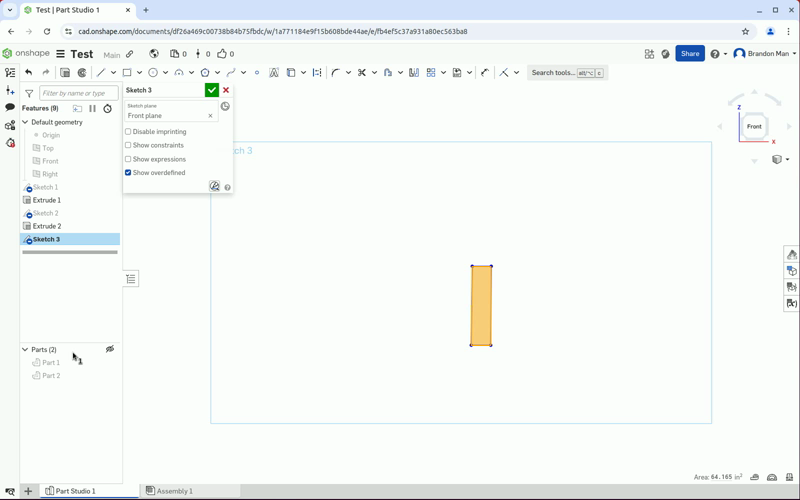
key(shift+y)
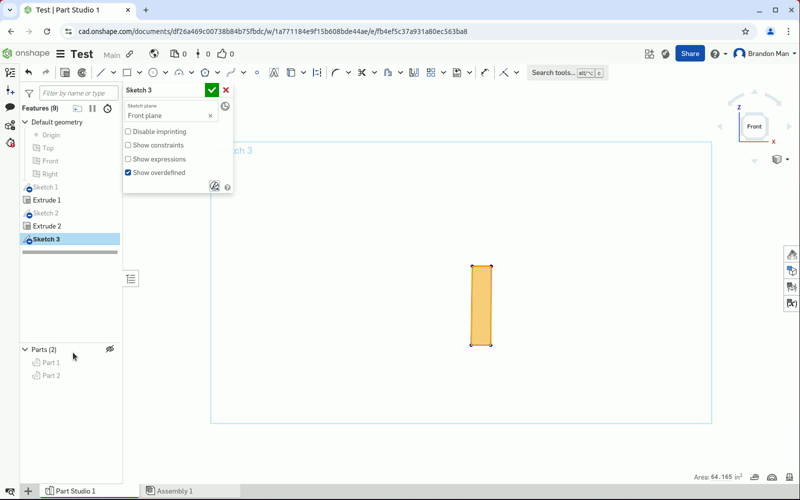
key(shift+e)
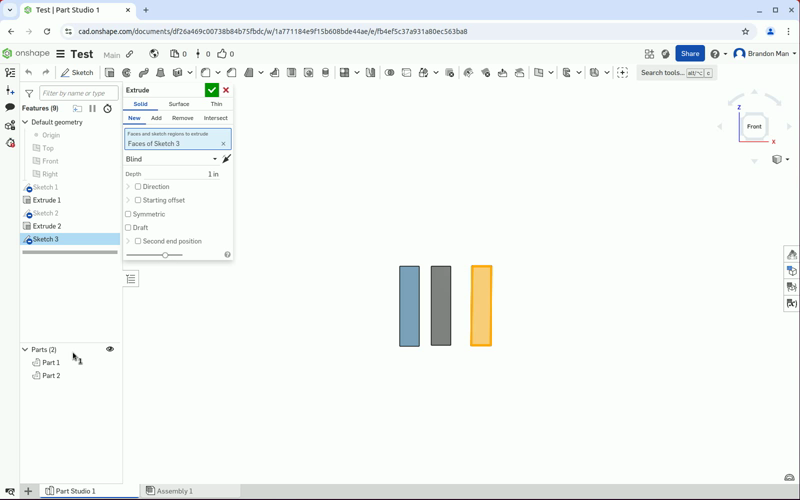
mouse_move(143, 106)
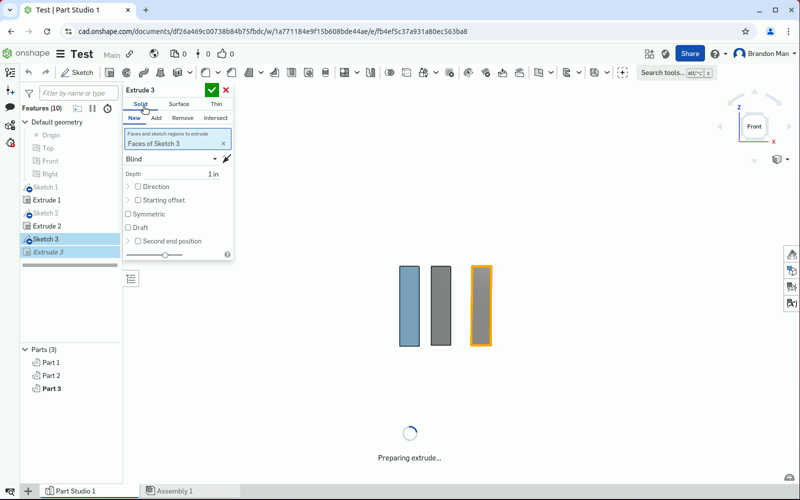
click(143, 106)
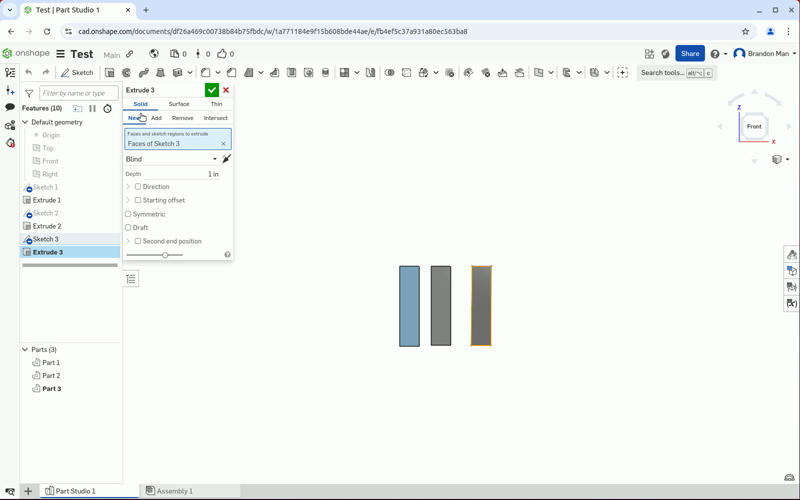
mouse_move(137, 120)
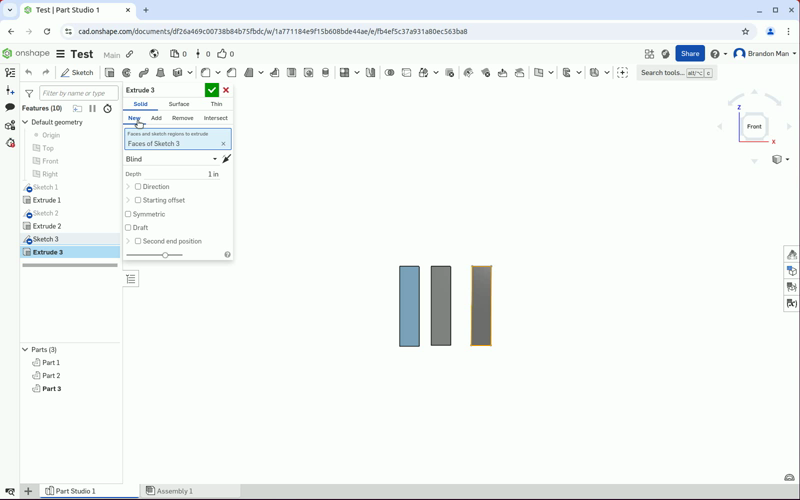
click(137, 120)
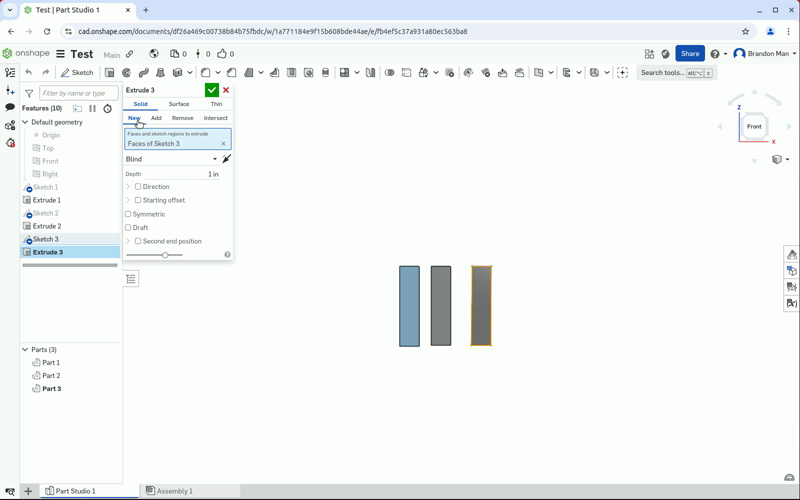
key(tab, 4)
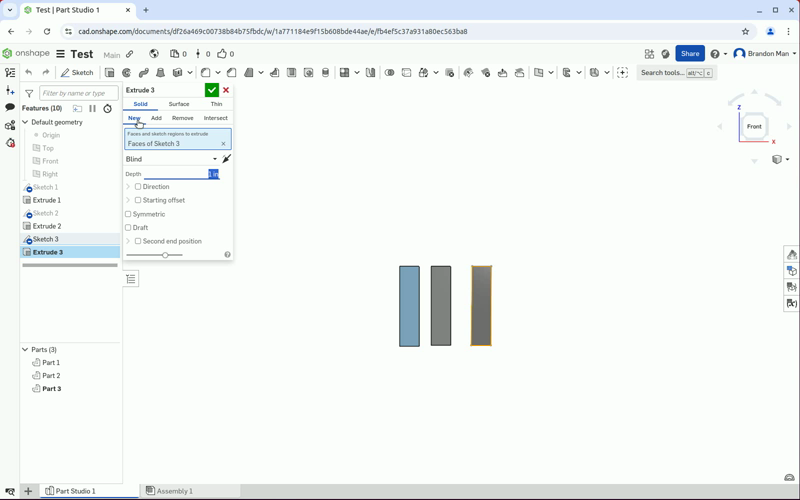
text(4.333)
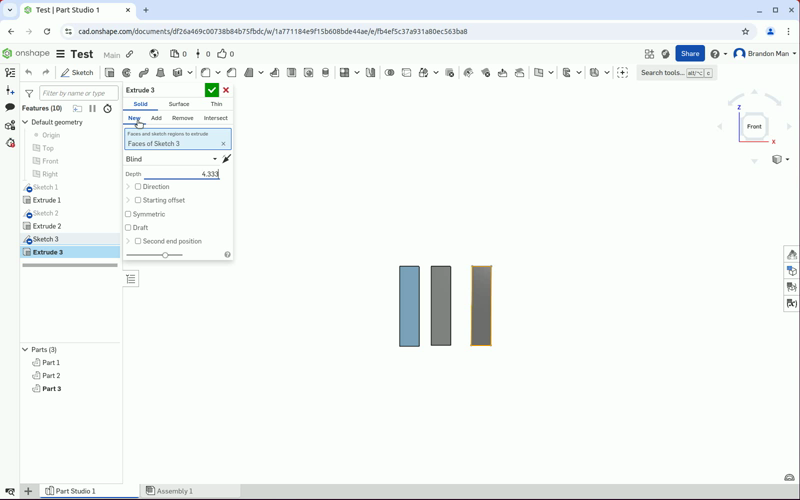
key(enter)
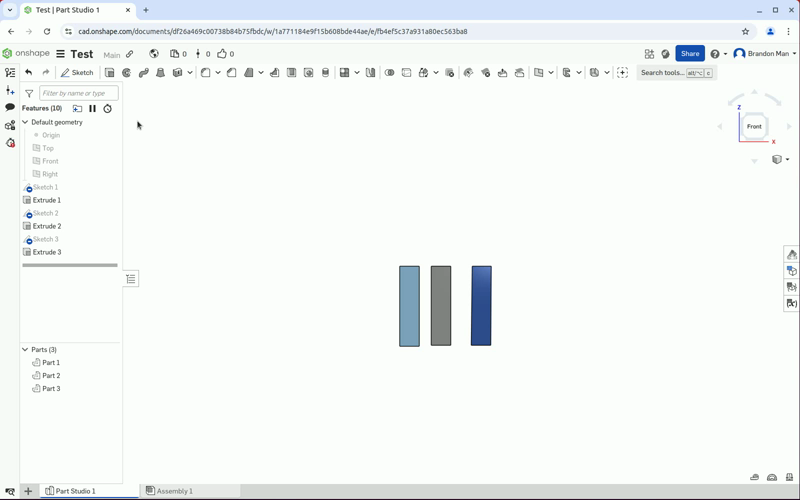
key(shift+h)
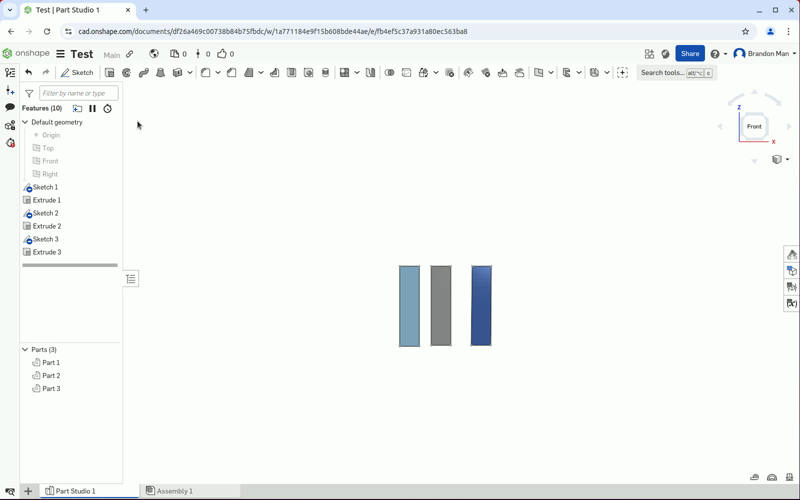
key(shift+h)
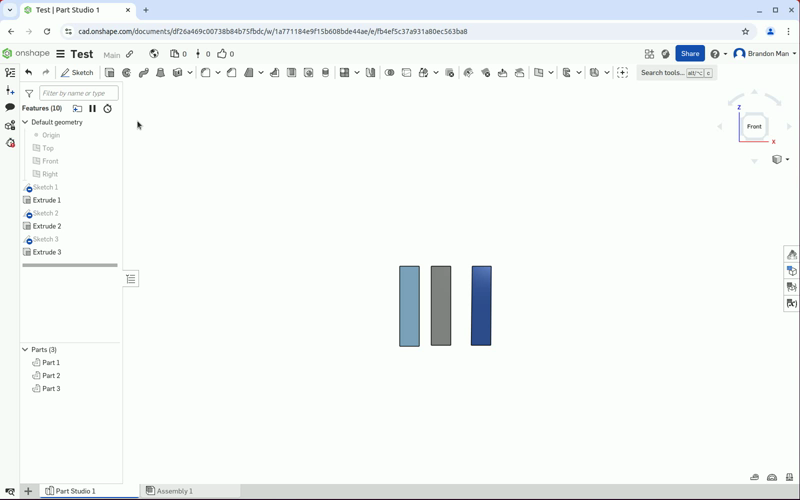
mouse_move(73, 189)
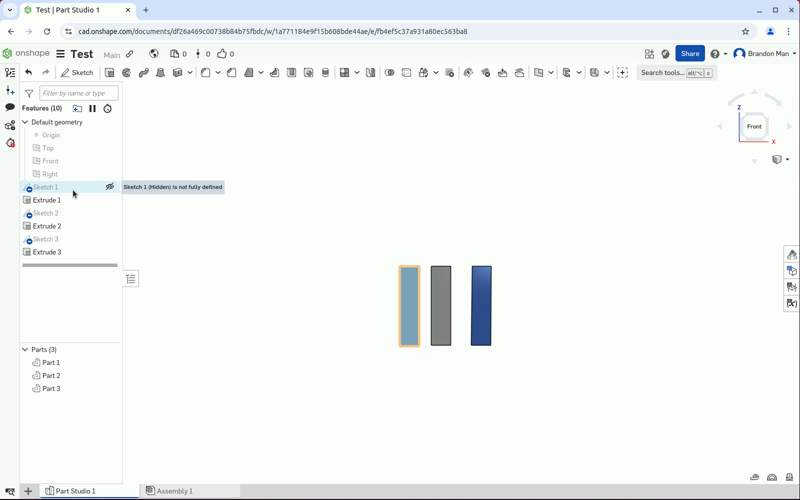
click(73, 189)
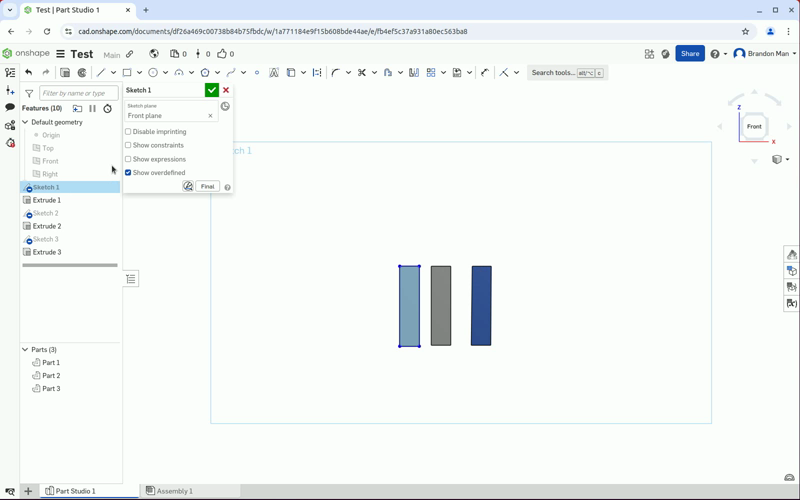
mouse_move(229, 92)
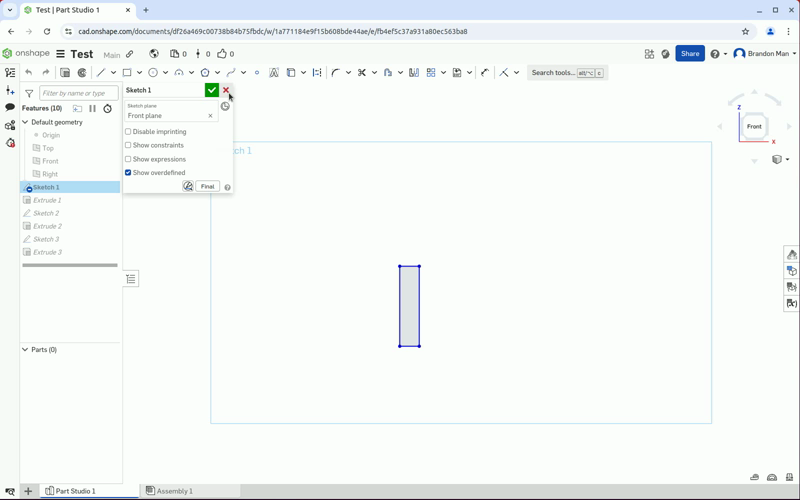
click(229, 92)
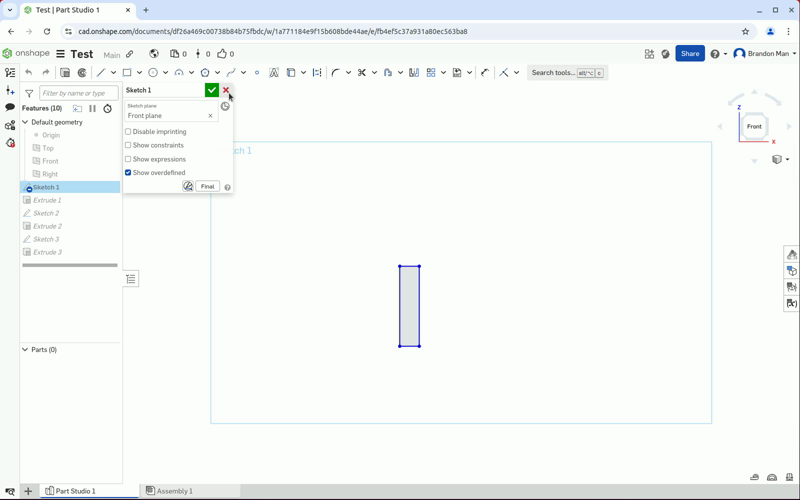
key(shift+s)
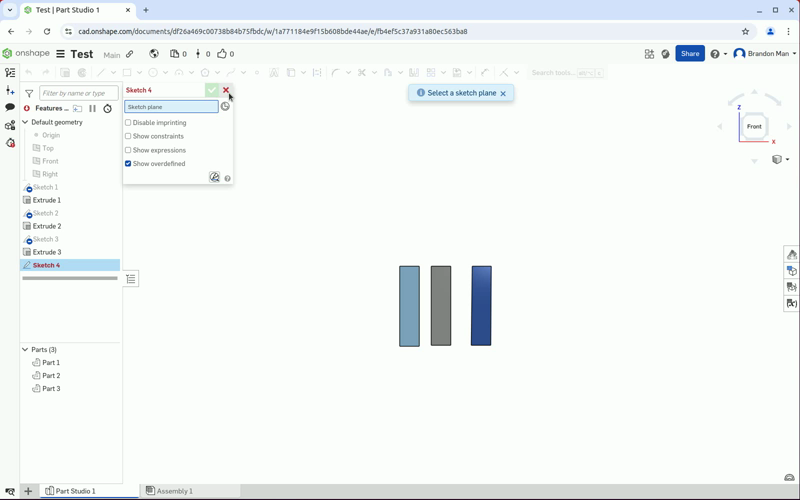
mouse_move(73, 163)
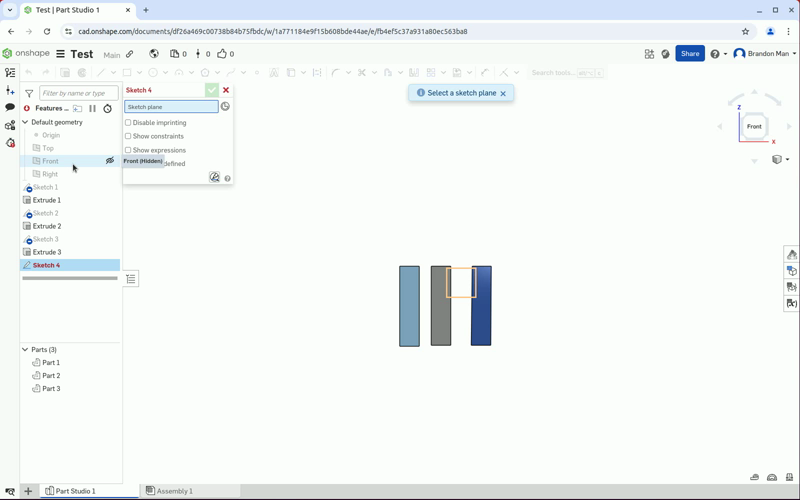
click(73, 163)
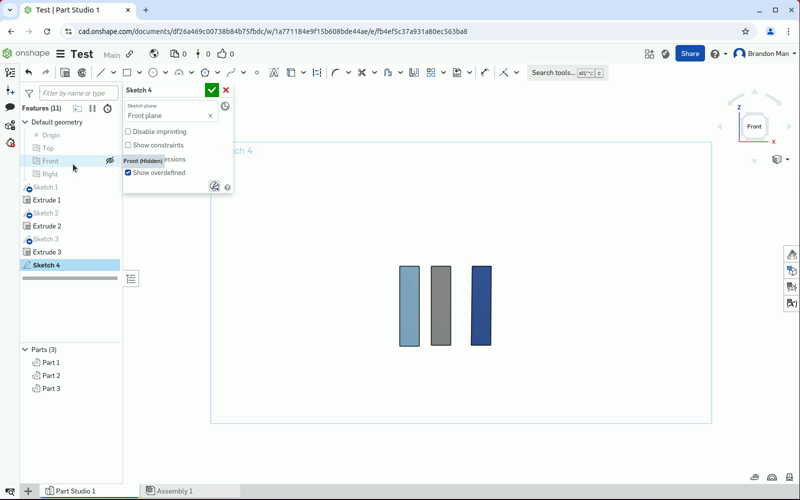
mouse_move(73, 352)
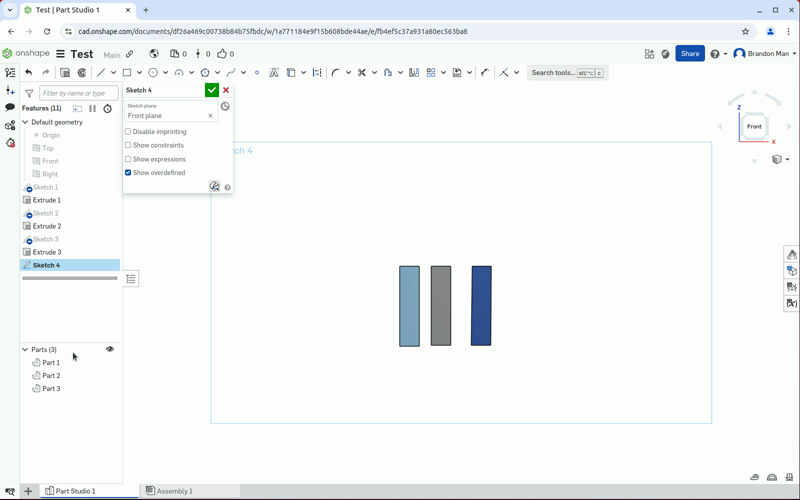
key(y)
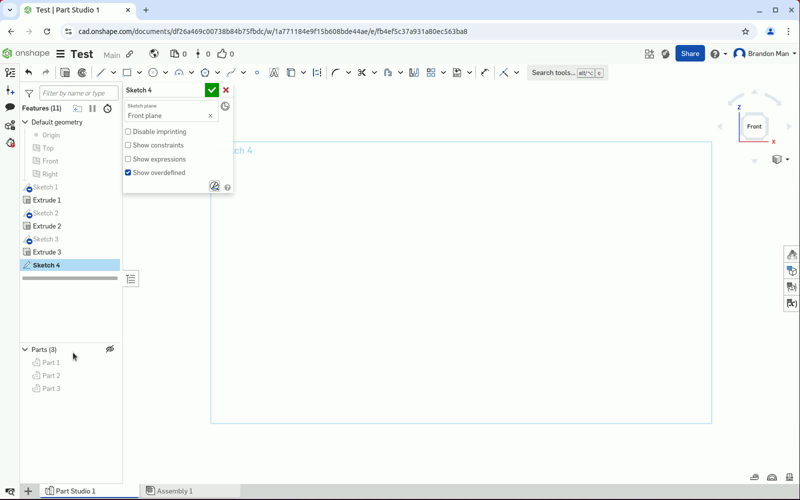
key(l)
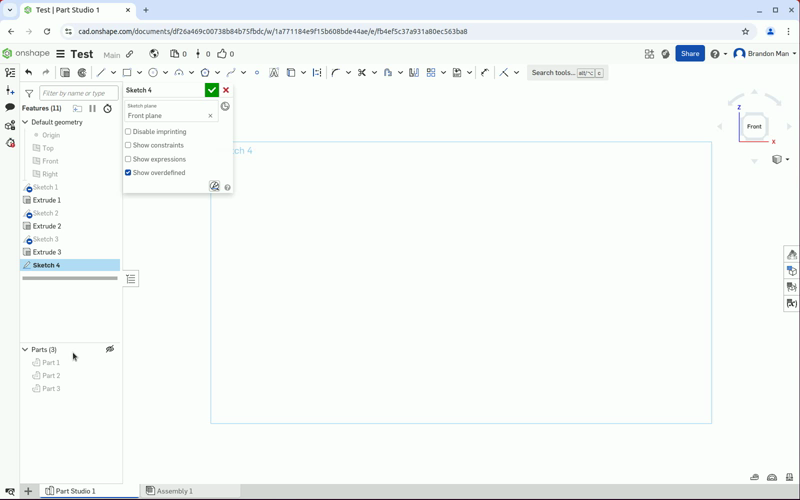
key_down(shift)
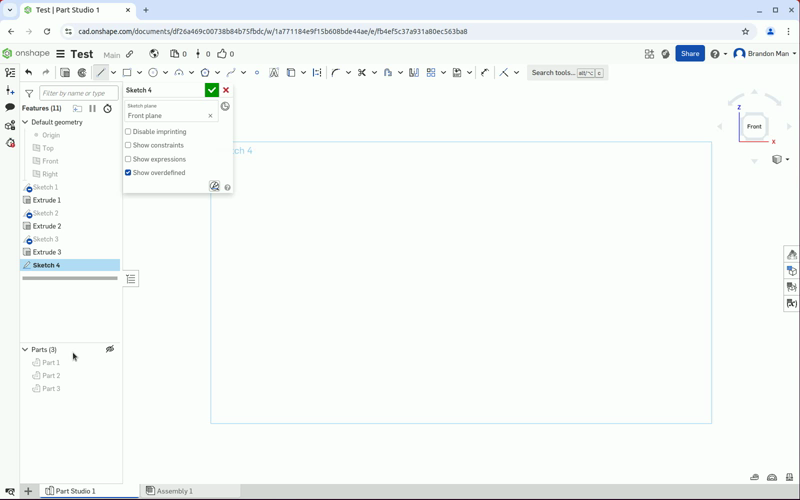
mouse_move(502, 346)
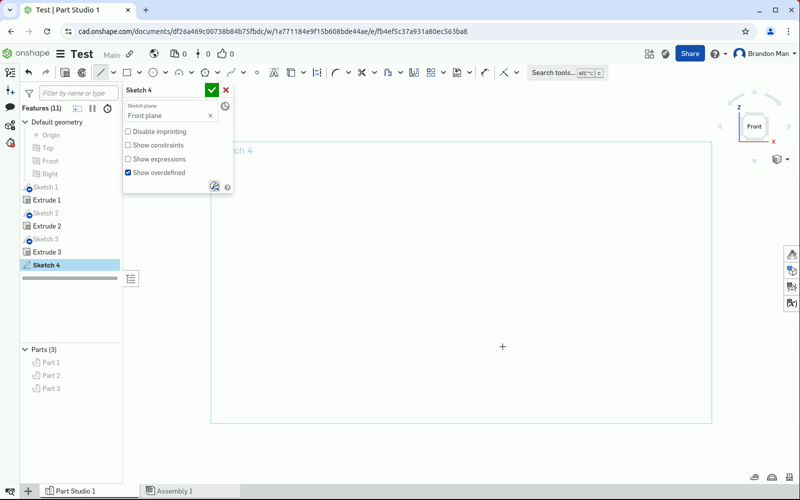
click(502, 346)
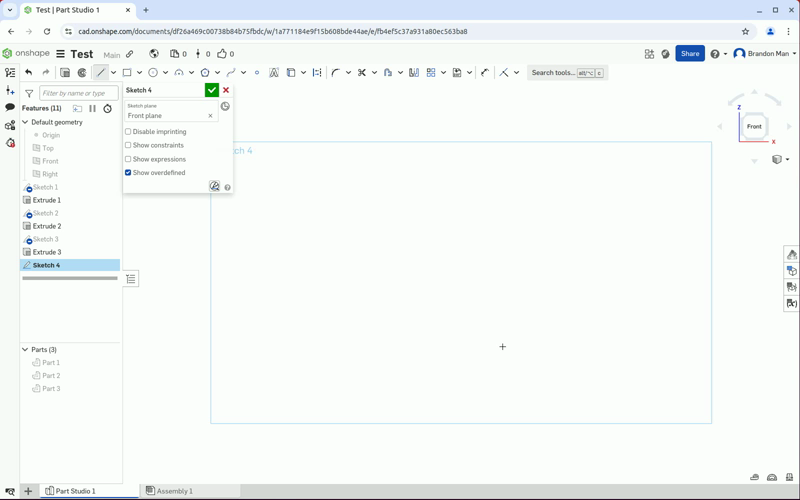
key_up(shift)
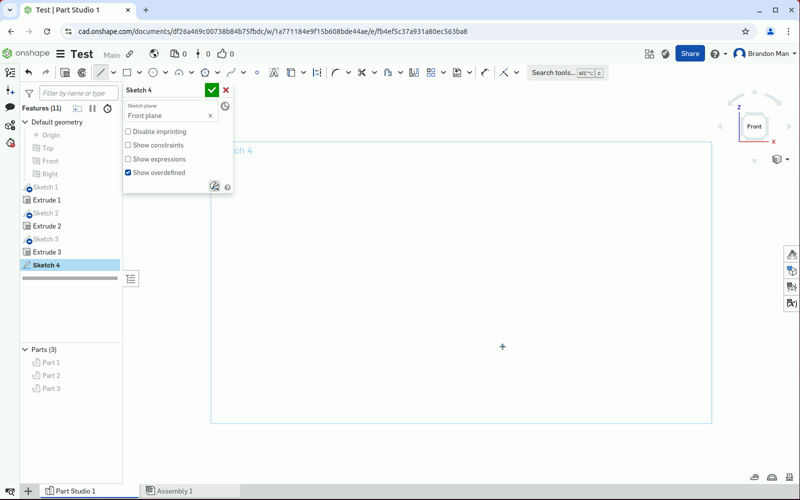
key_down(shift)
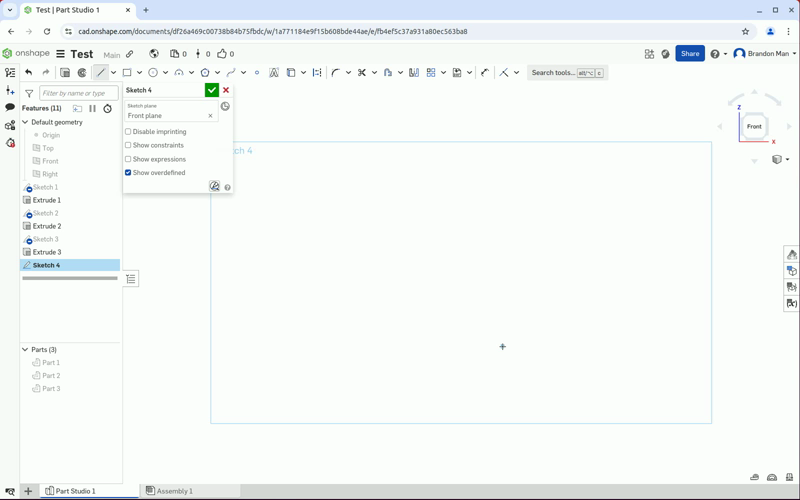
mouse_move(532, 346)
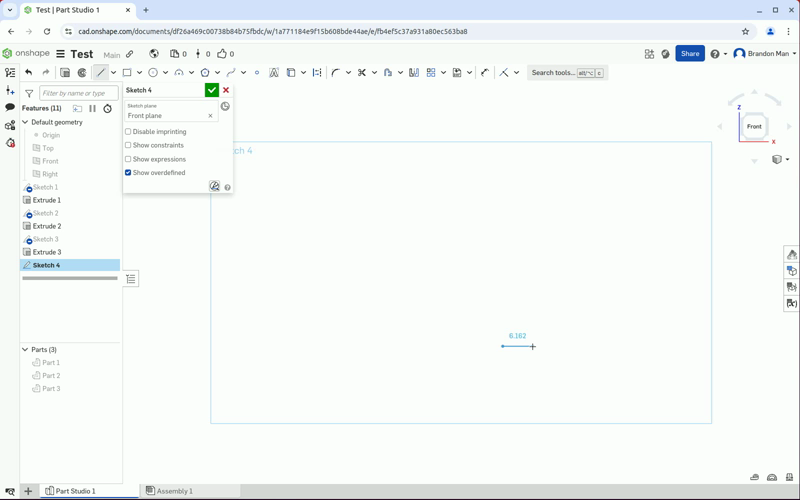
mouse_move(522, 346)
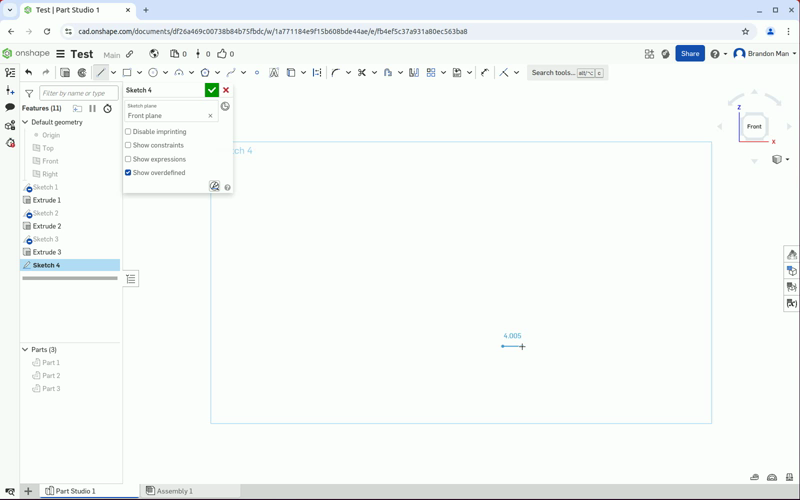
click(522, 346)
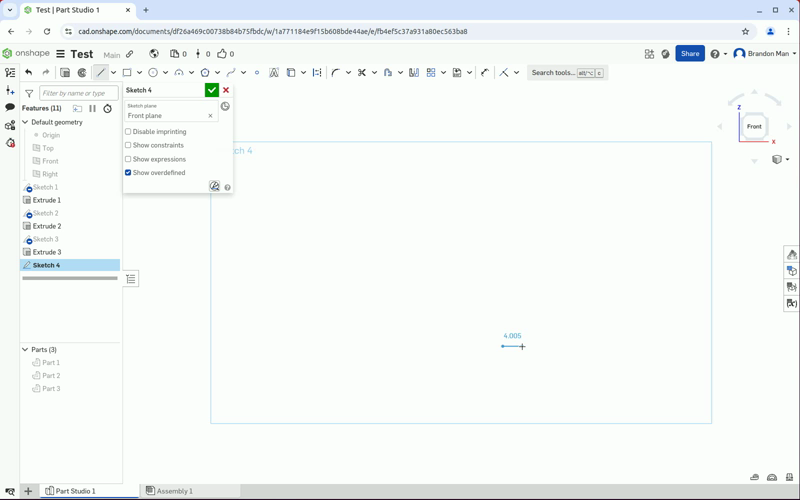
key_up(shift)
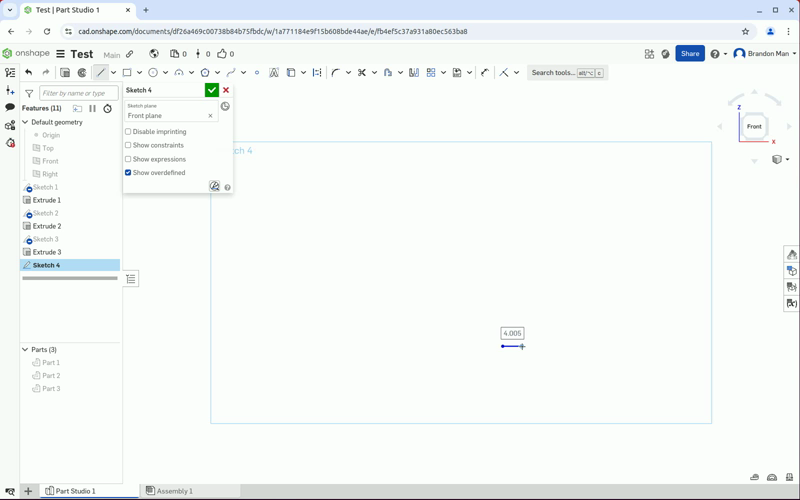
key_down(shift)
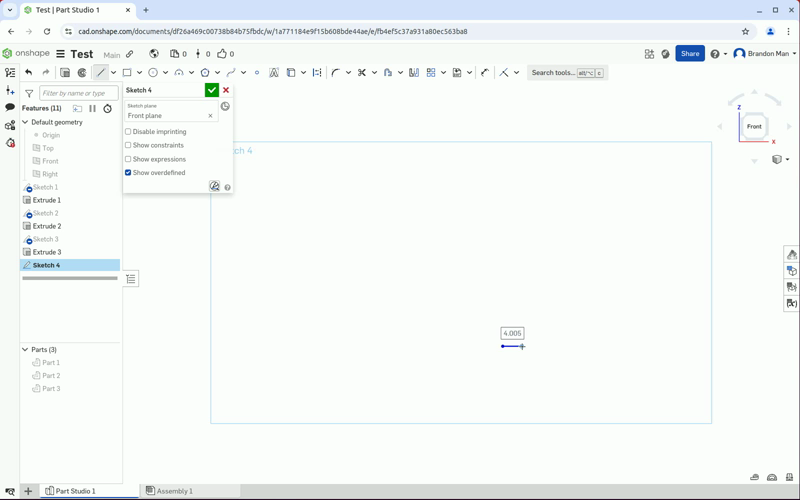
mouse_move(522, 267)
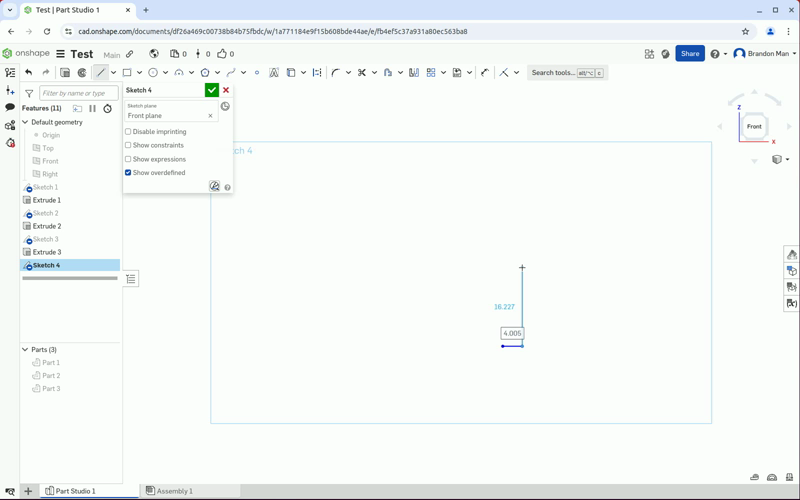
click(522, 267)
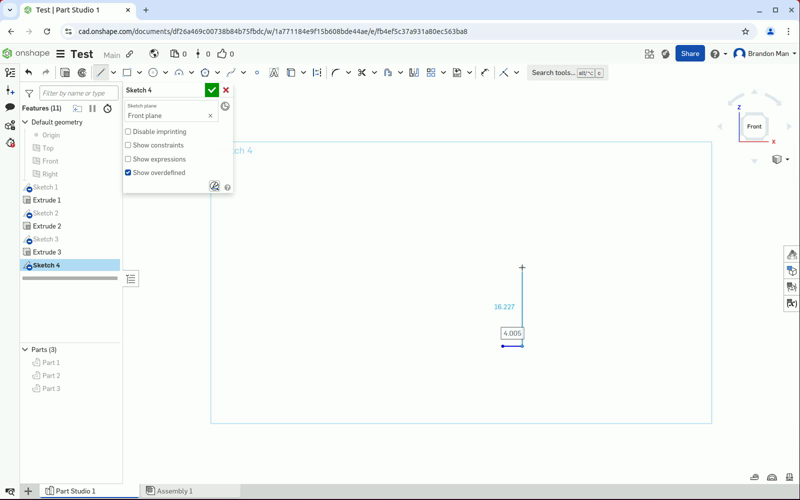
key_up(shift)
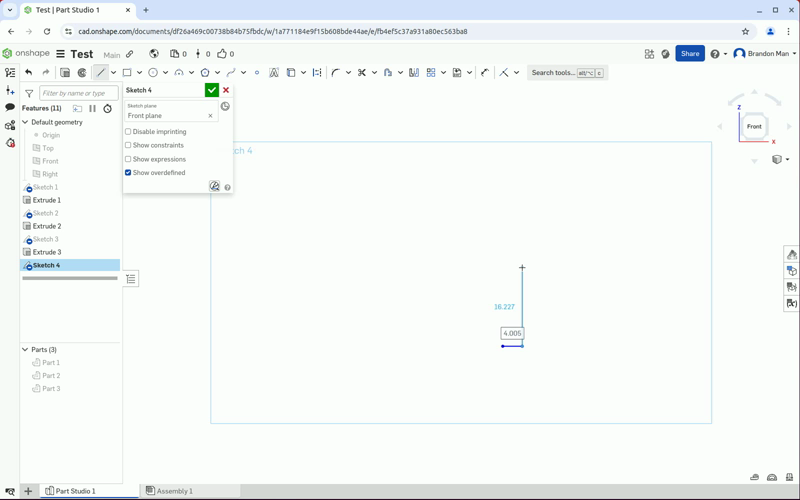
key_down(shift)
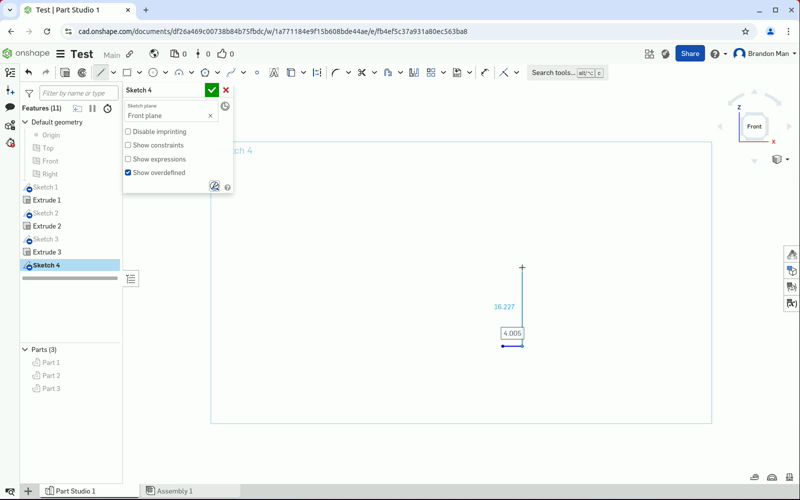
mouse_move(552, 267)
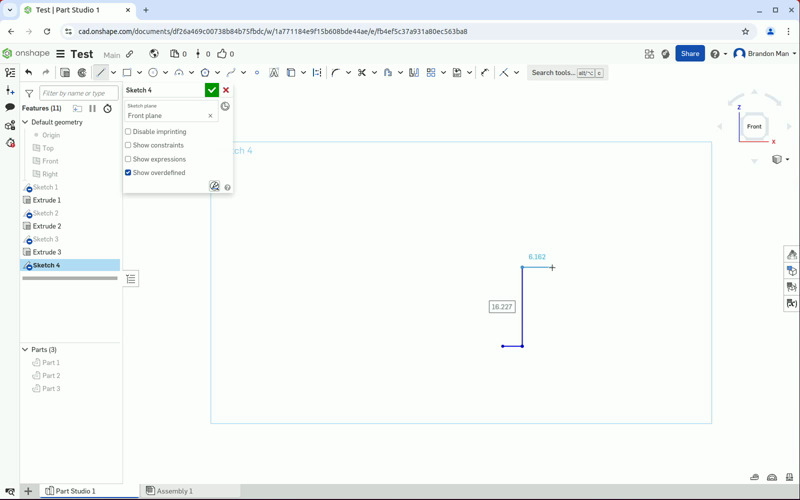
mouse_move(503, 267)
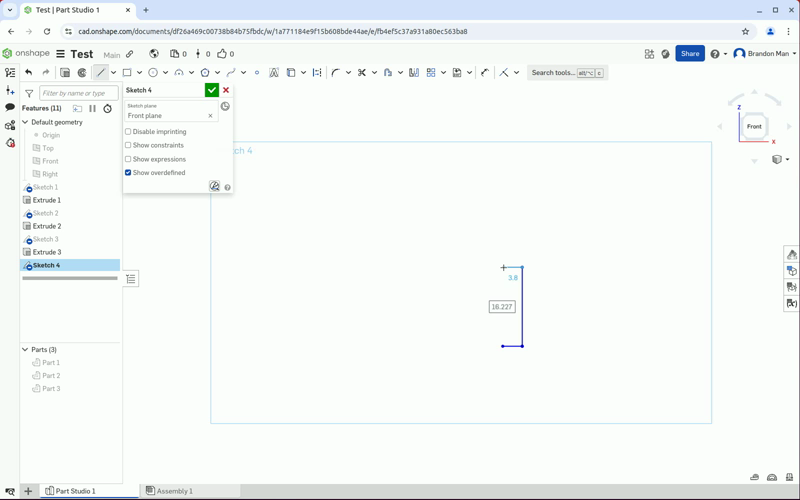
click(503, 267)
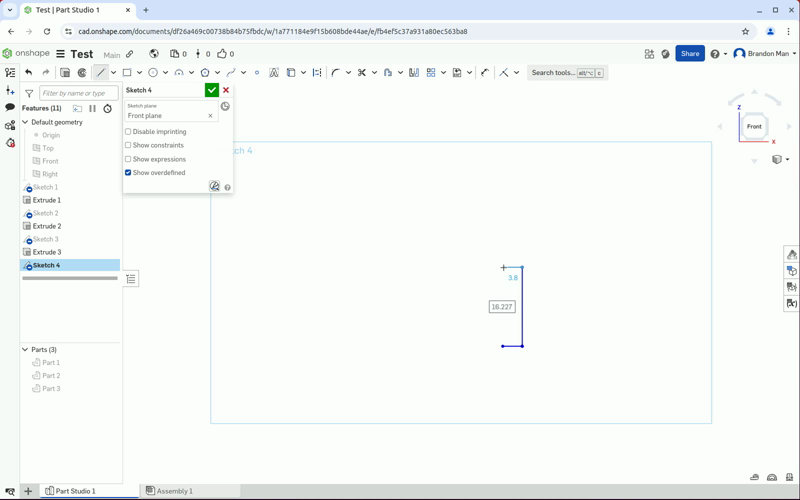
key_up(shift)
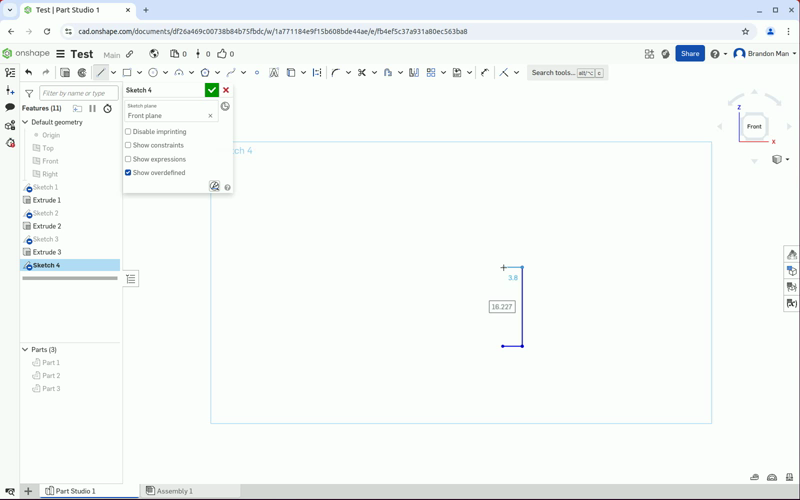
key_down(shift)
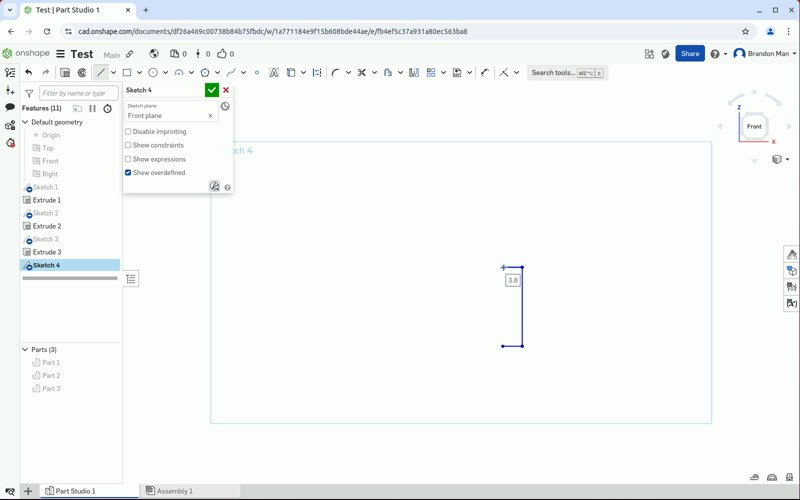
mouse_move(502, 346)
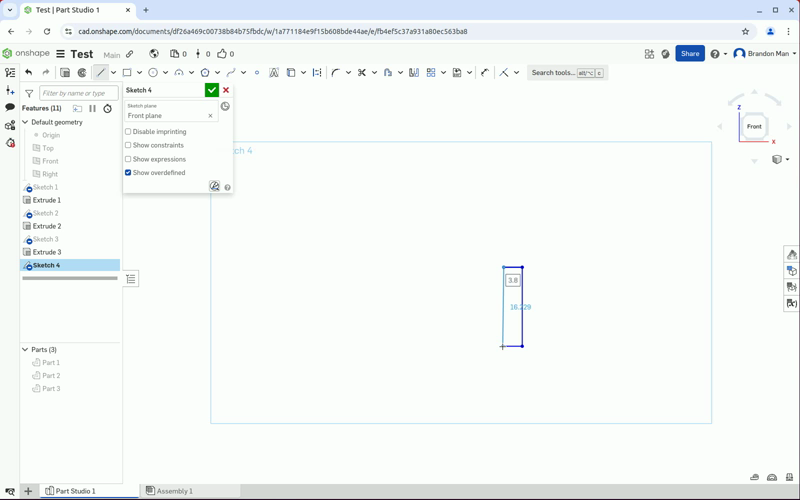
key_up(shift)
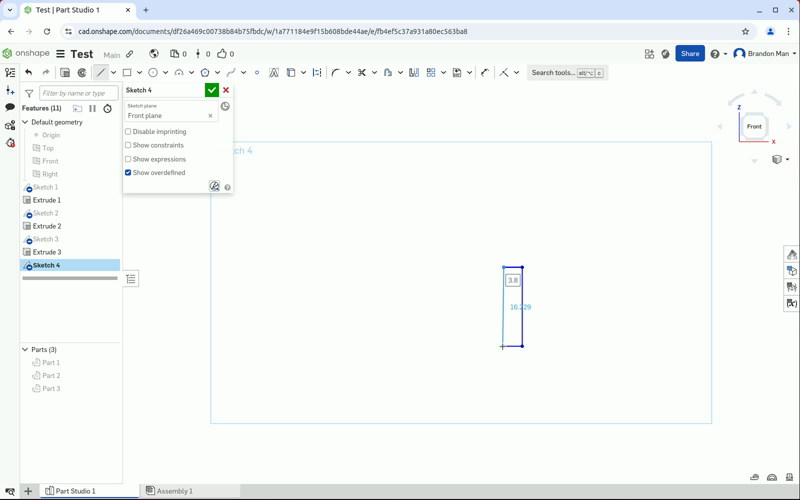
click(502, 346)
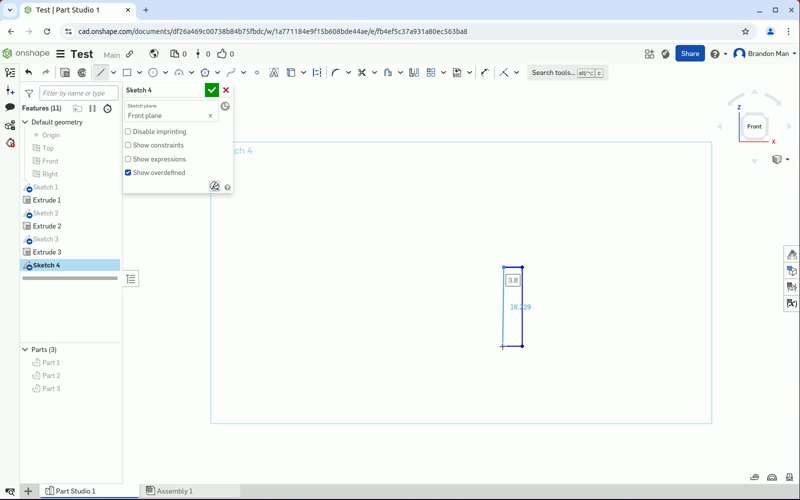
key(esc)
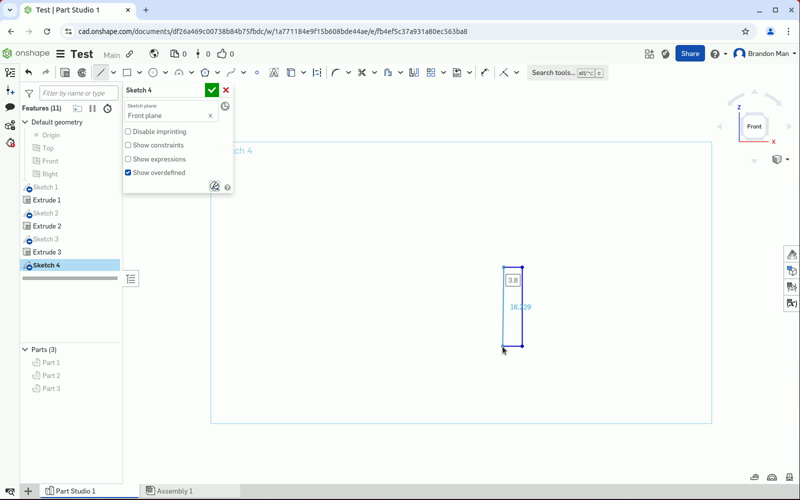
mouse_move(517, 325)
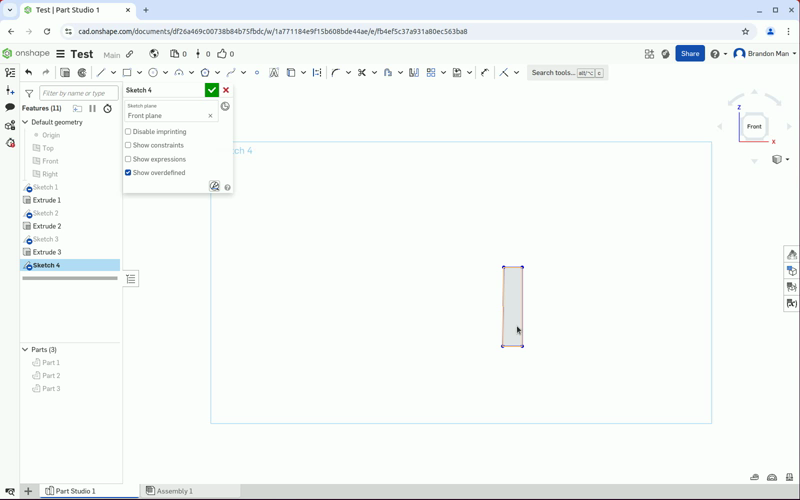
scroll(6)
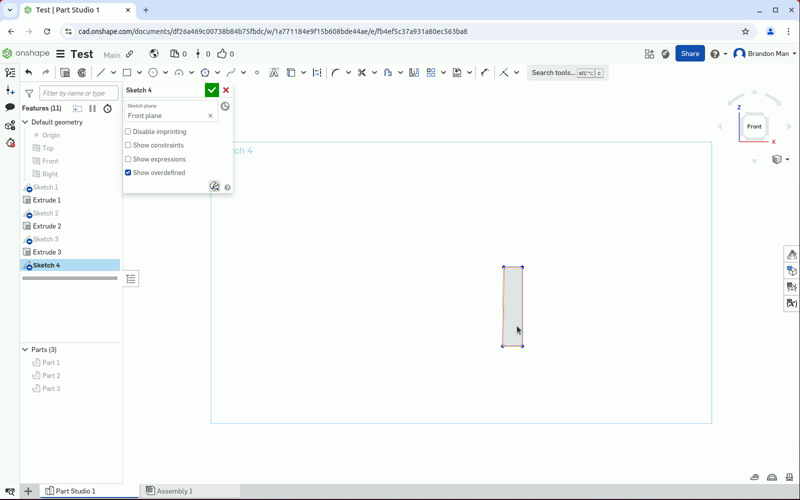
scroll(6)
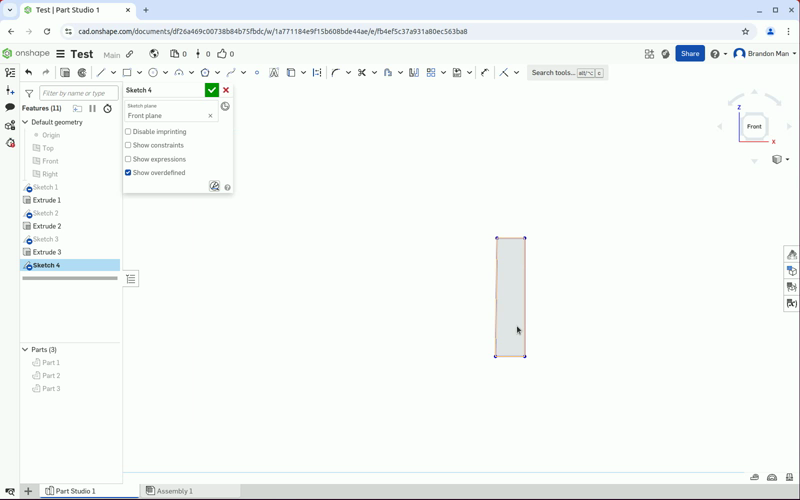
scroll(6)
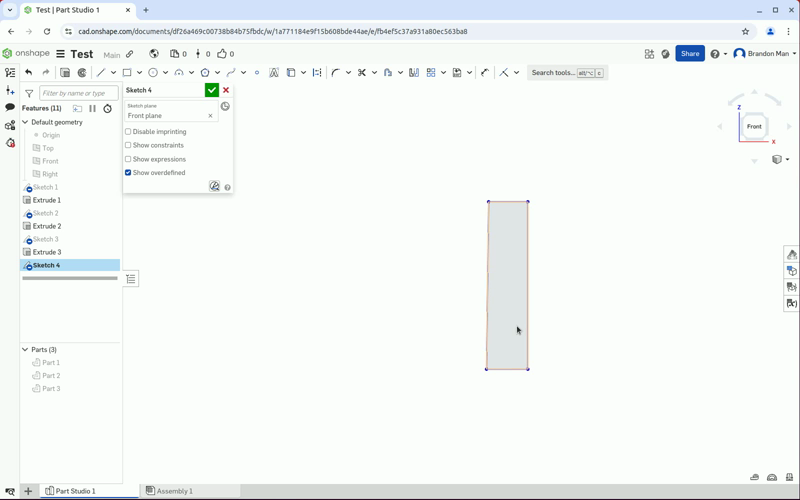
scroll(6)
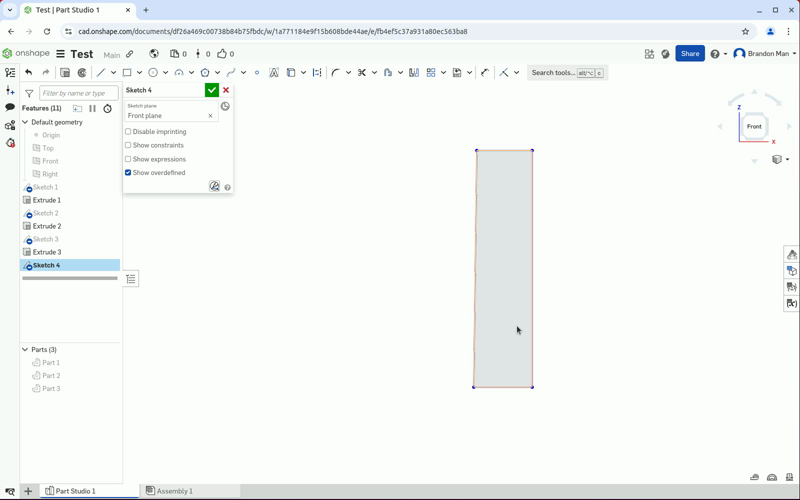
scroll(6)
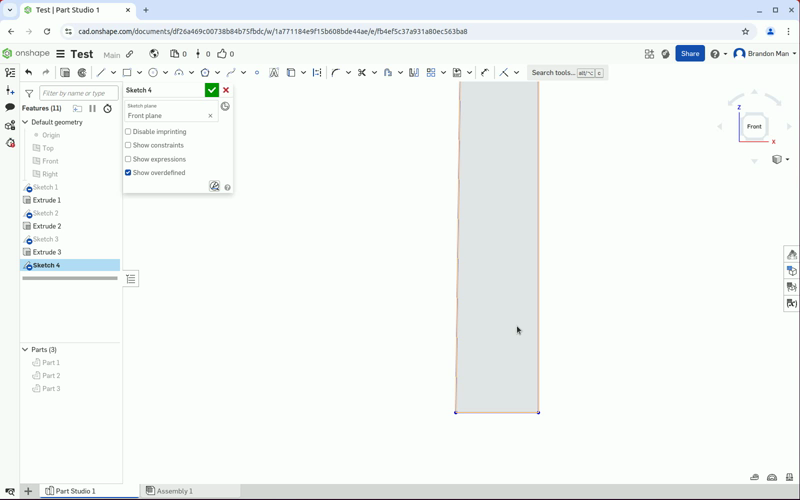
scroll(6)
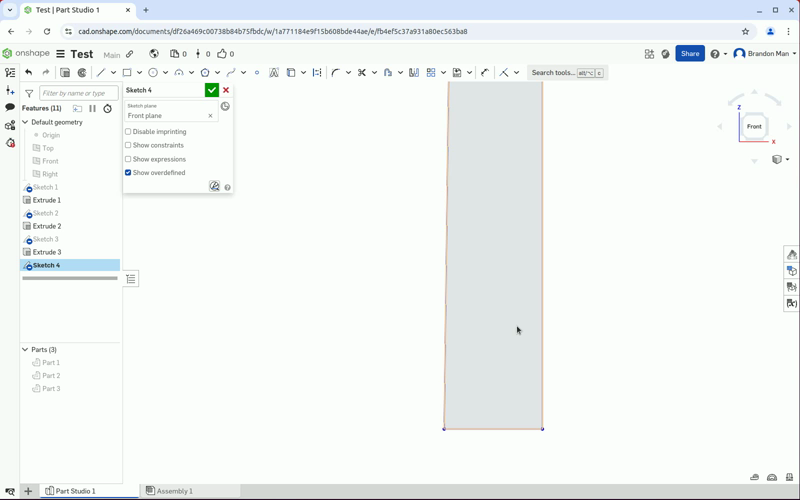
scroll(6)
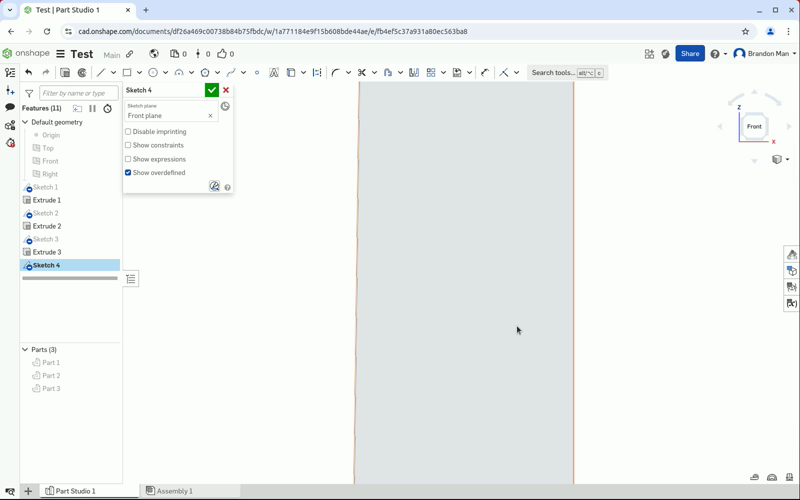
click(517, 325)
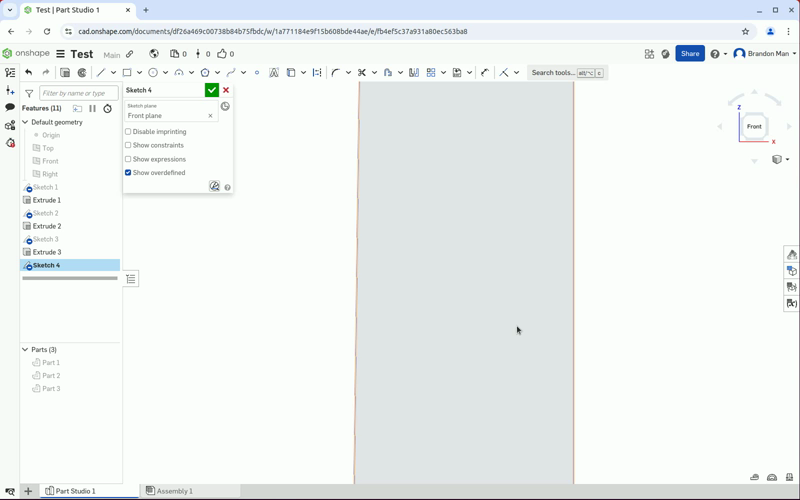
scroll(-6)
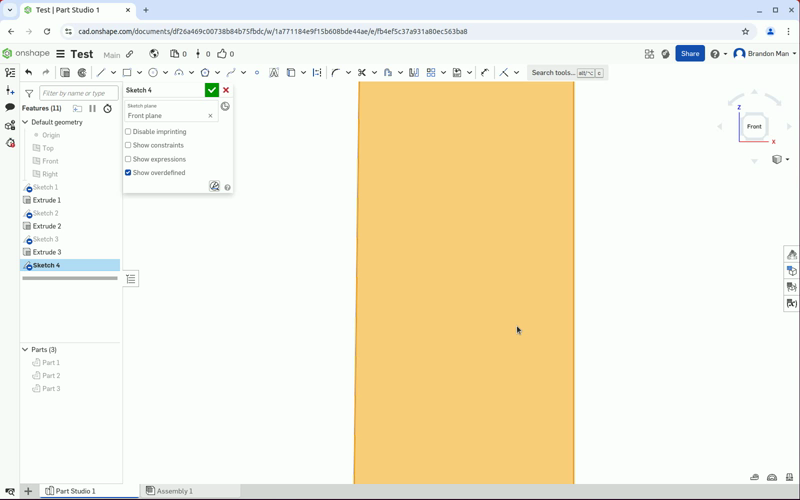
scroll(-6)
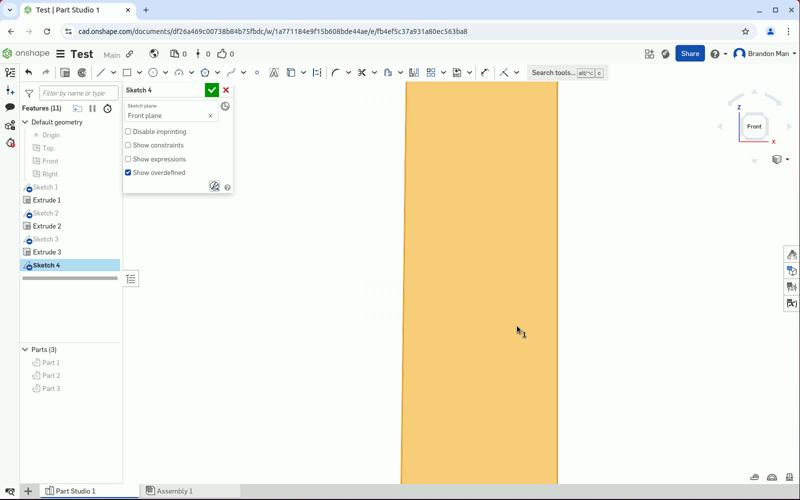
scroll(-6)
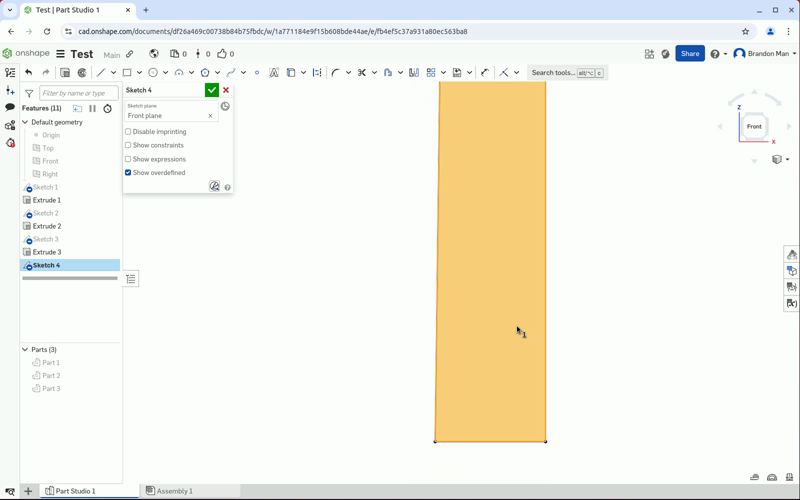
scroll(-6)
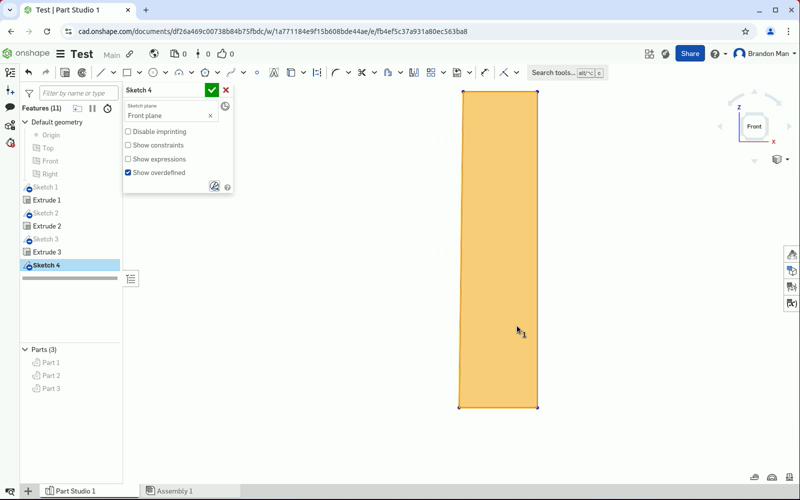
scroll(-6)
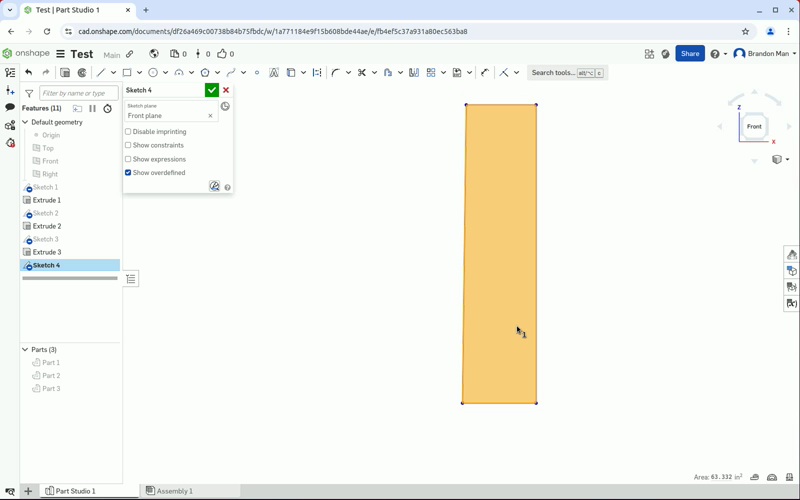
scroll(-6)
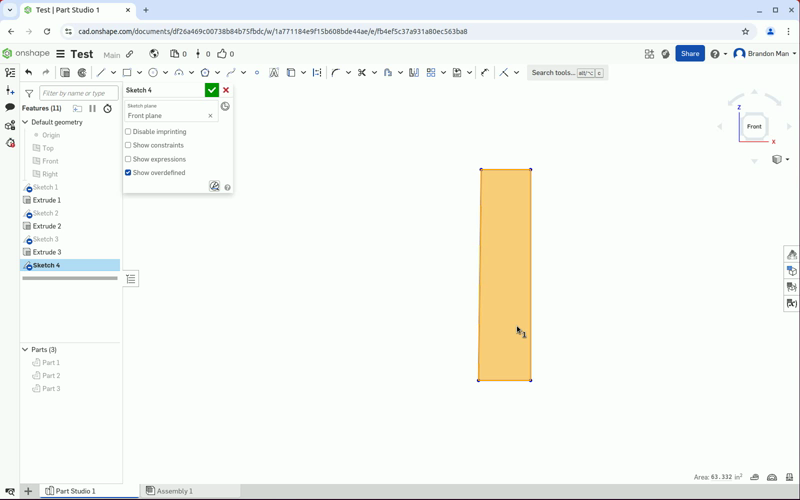
scroll(-6)
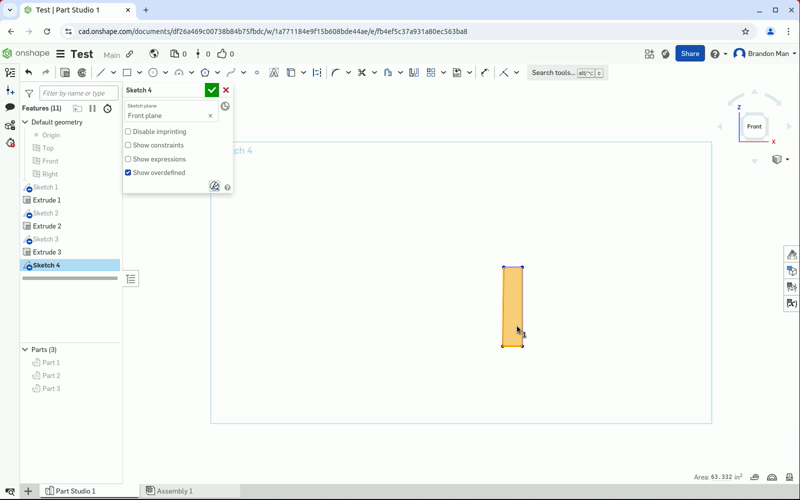
mouse_move(73, 352)
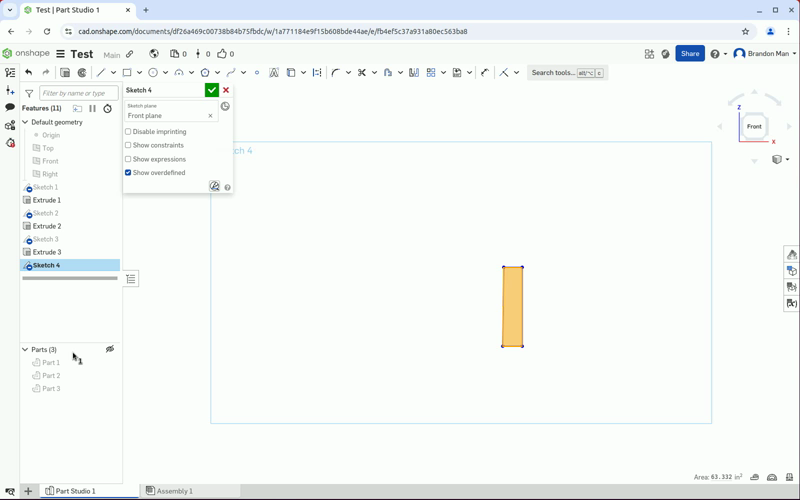
key(shift+y)
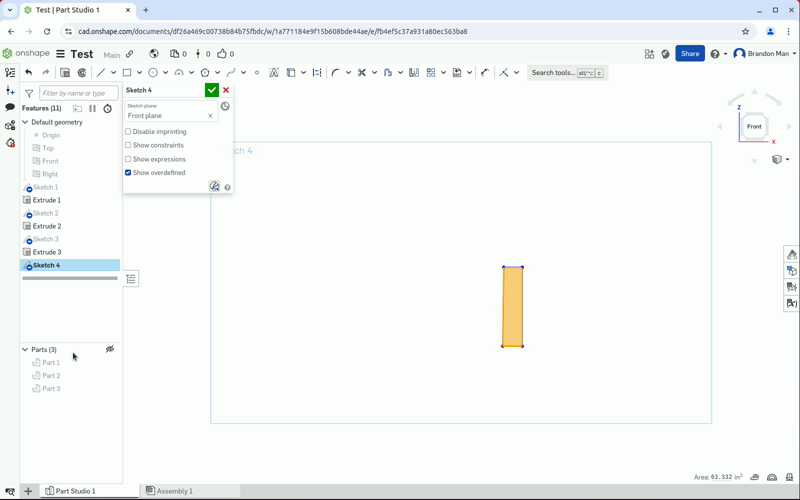
key(shift+e)
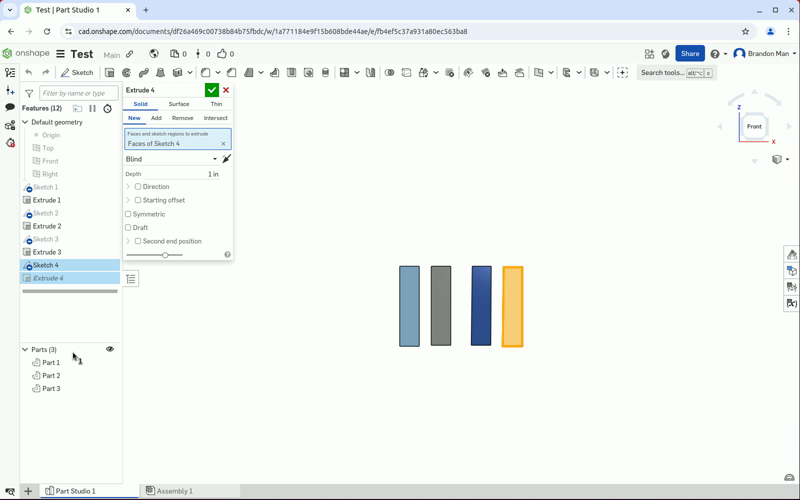
mouse_move(143, 106)
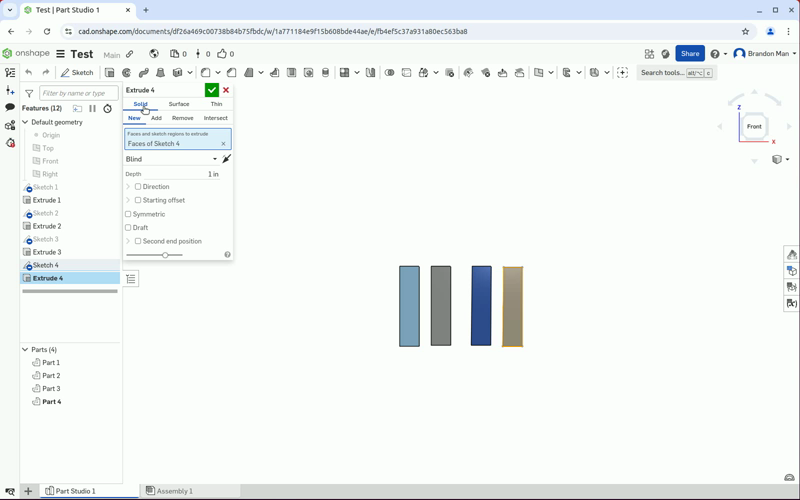
click(143, 106)
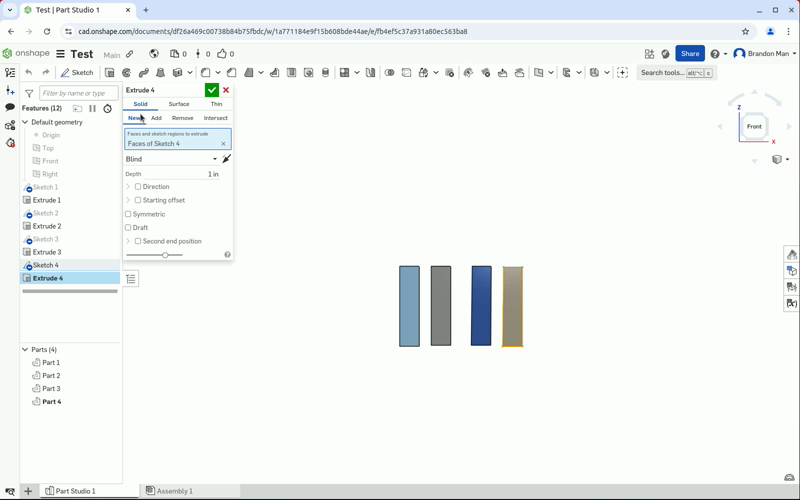
mouse_move(137, 120)
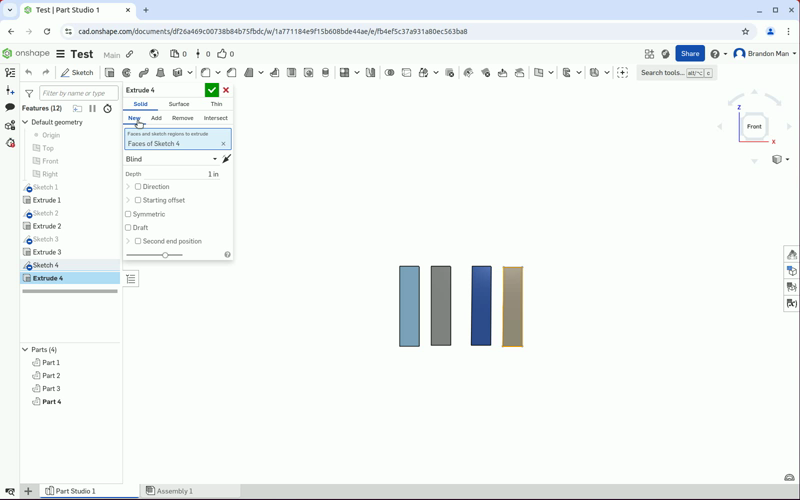
click(137, 120)
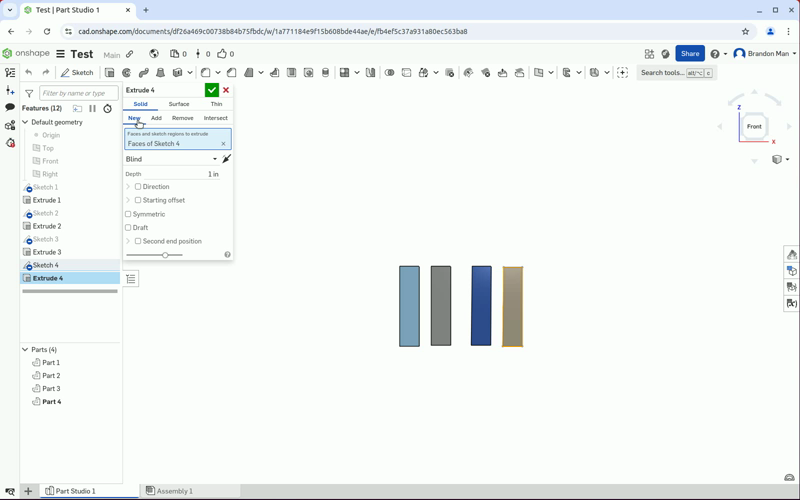
key(tab, 4)
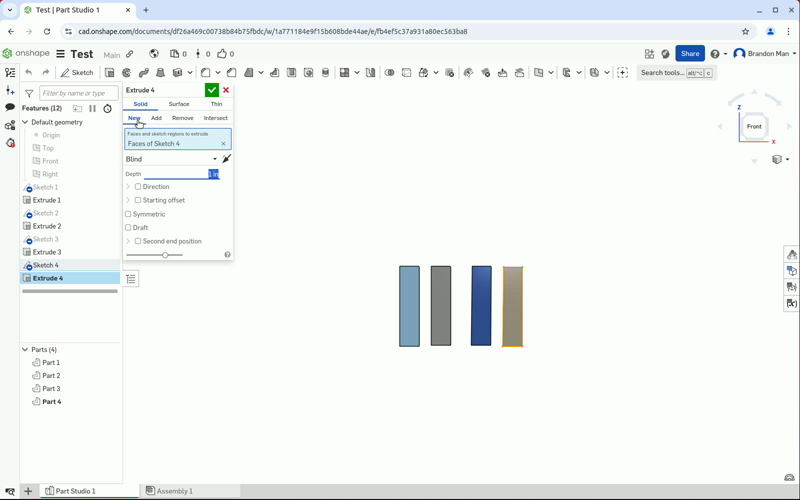
text(4.333)
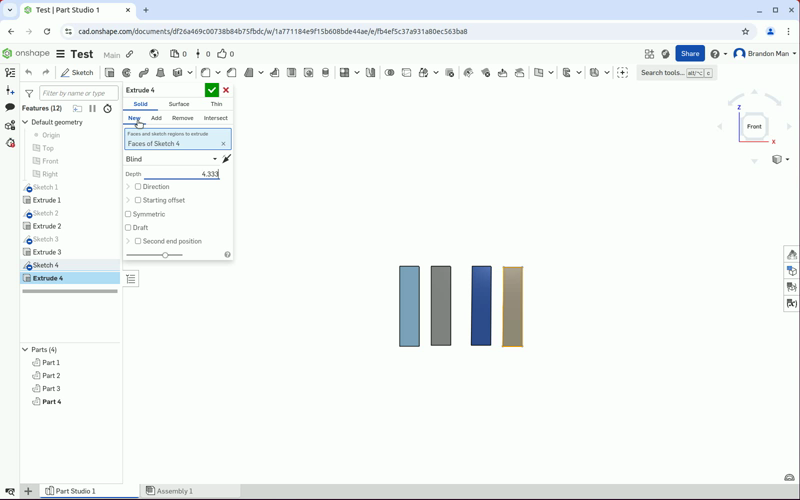
key(enter)
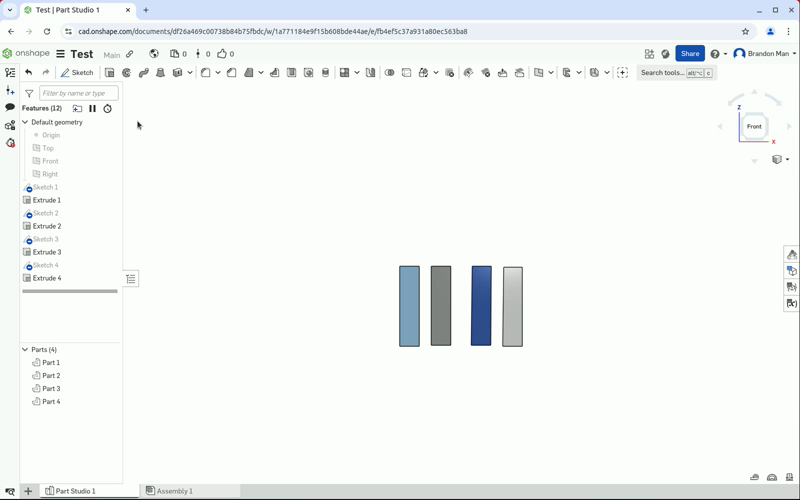
key(shift+h)
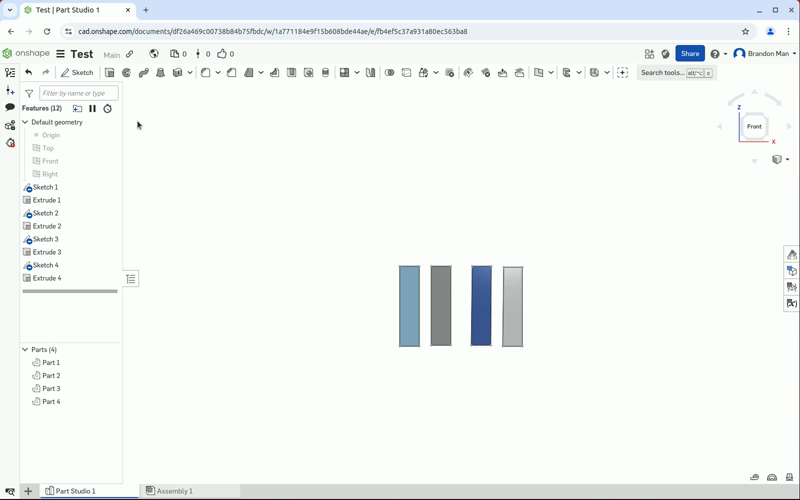
key(shift+h)
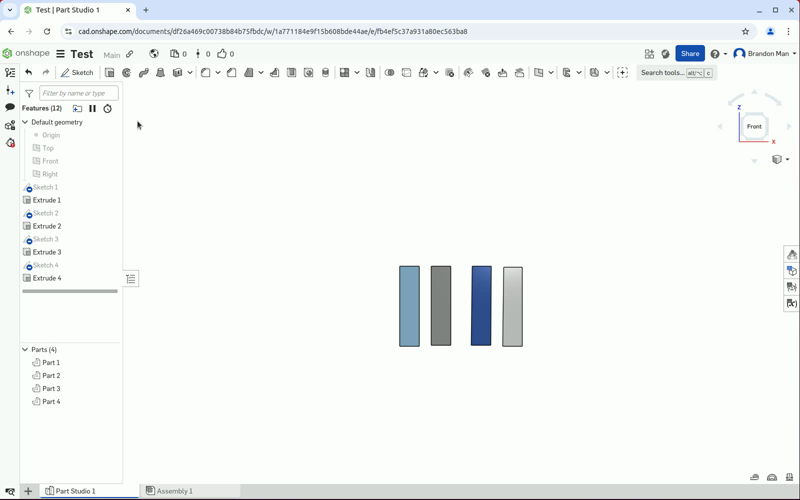
mouse_move(73, 189)
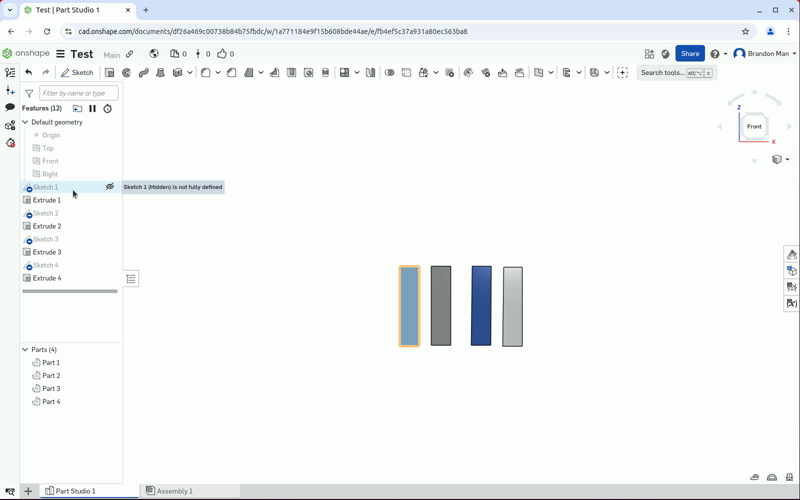
click(73, 189)
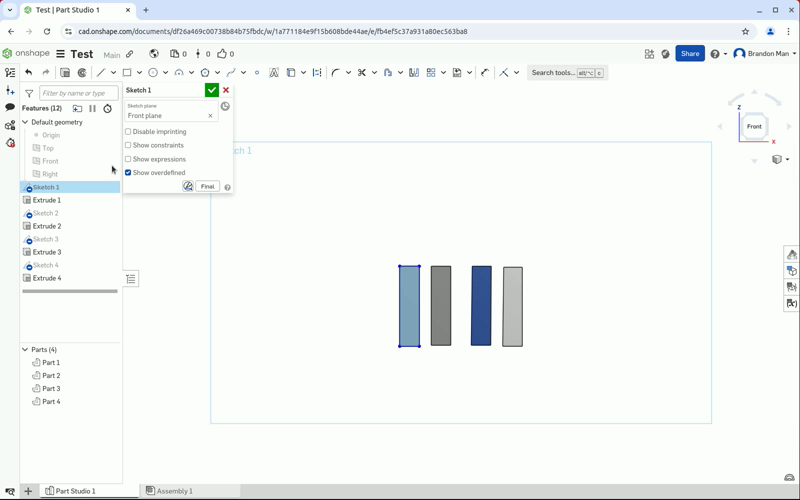
mouse_move(229, 92)
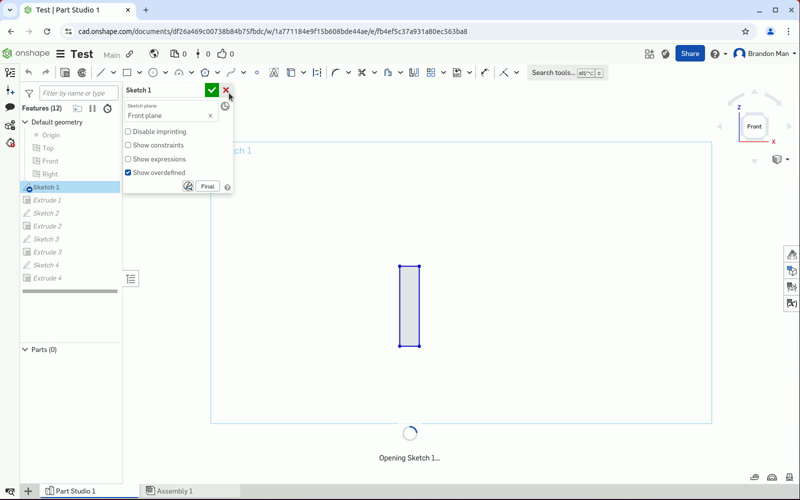
click(229, 92)
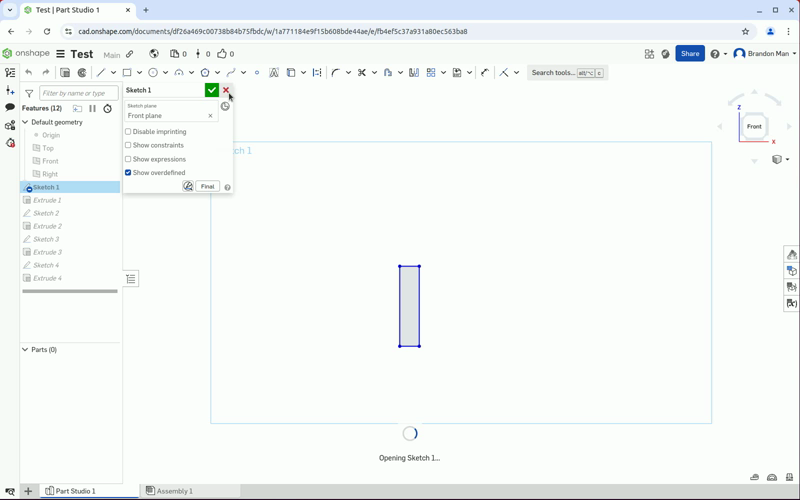
key(shift+s)
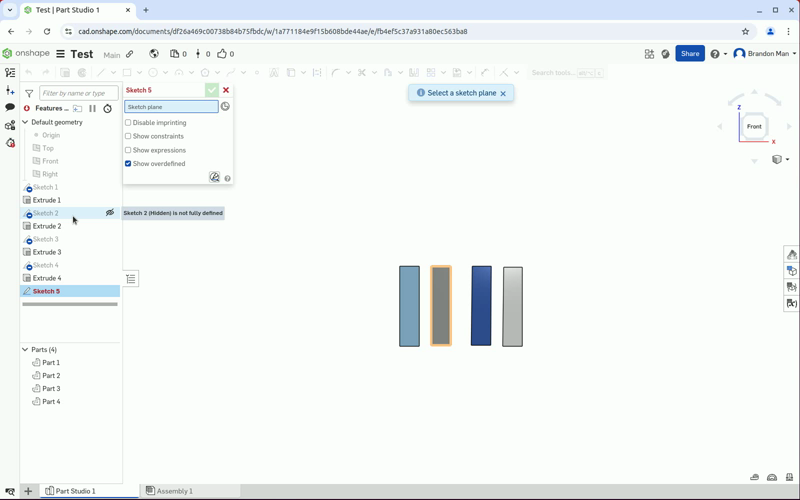
scroll(3)
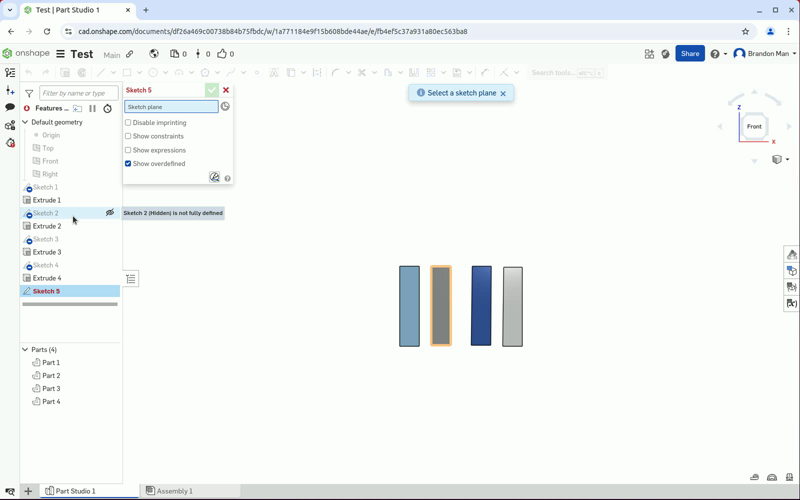
mouse_move(73, 163)
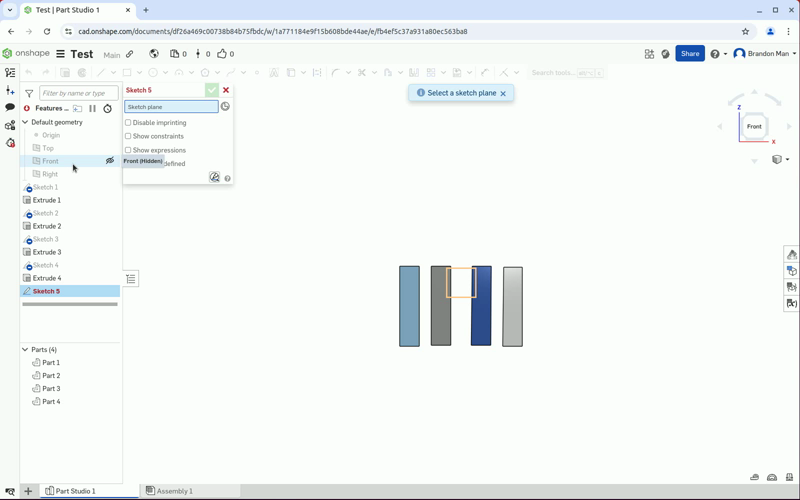
click(73, 163)
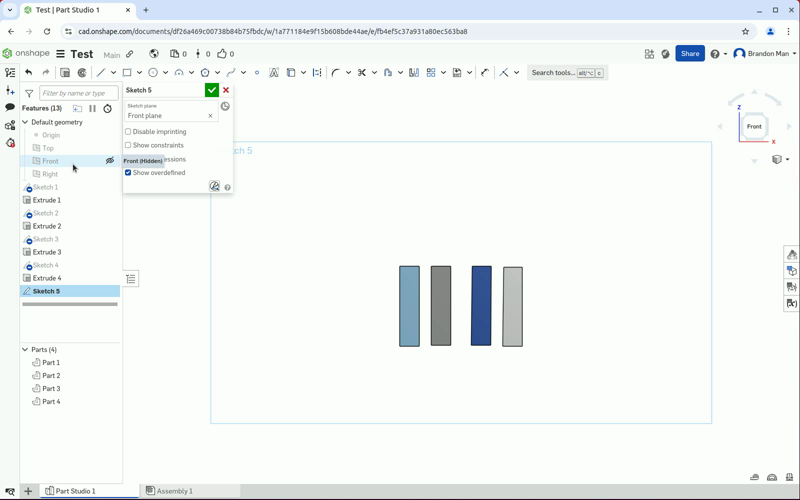
mouse_move(73, 352)
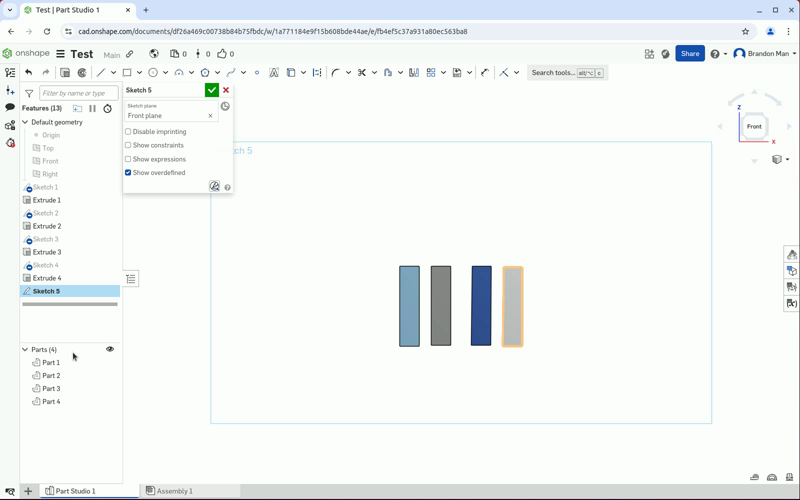
key(y)
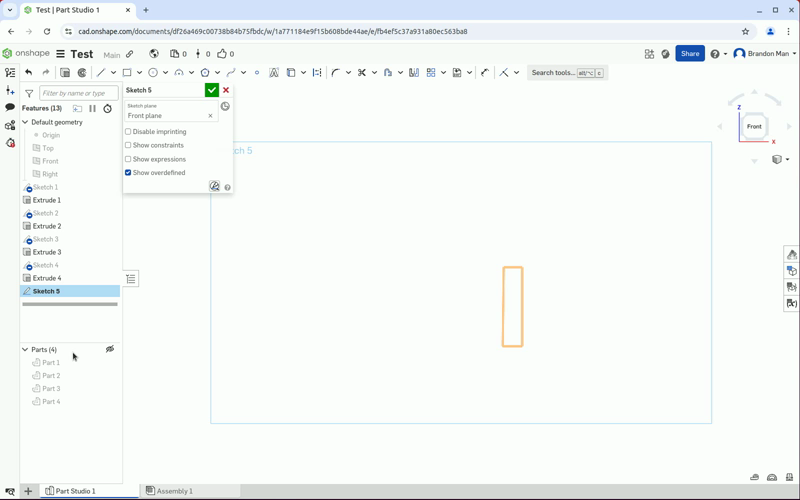
key(l)
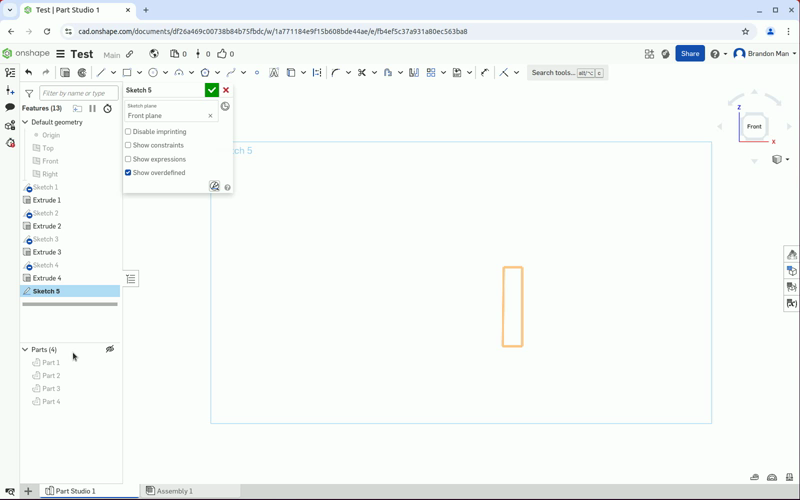
key_down(shift)
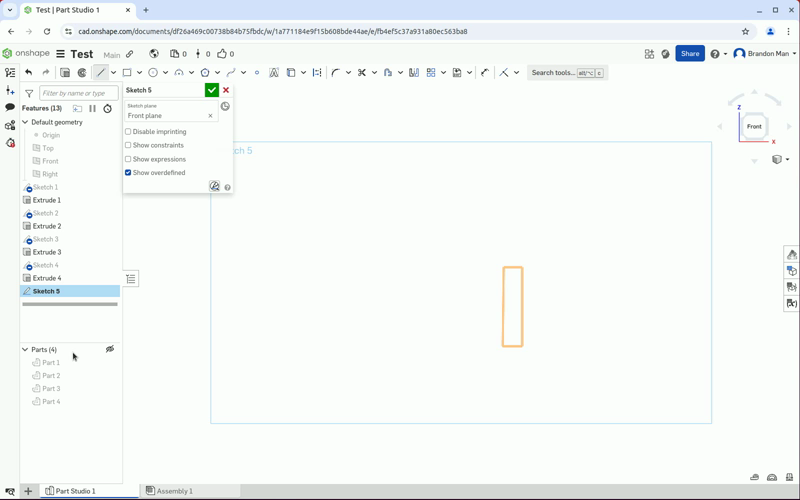
mouse_move(399, 266)
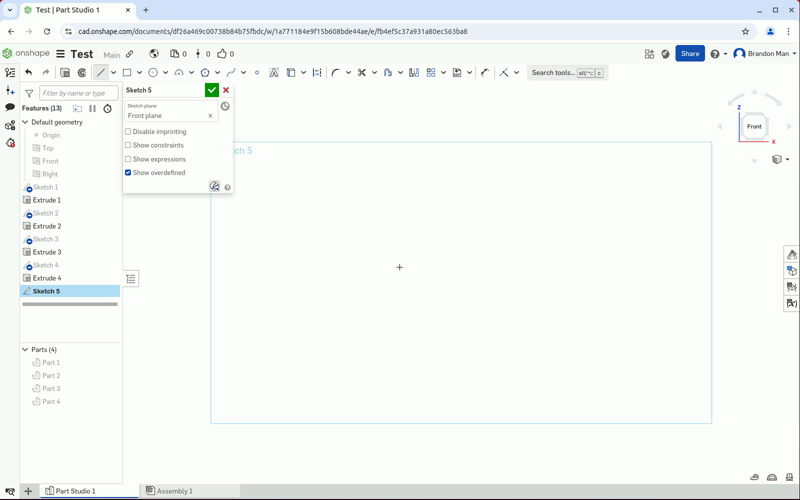
click(399, 266)
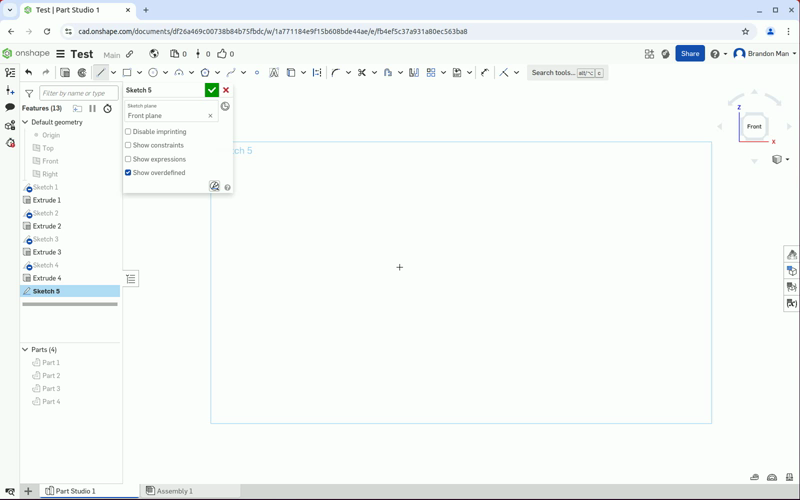
key_up(shift)
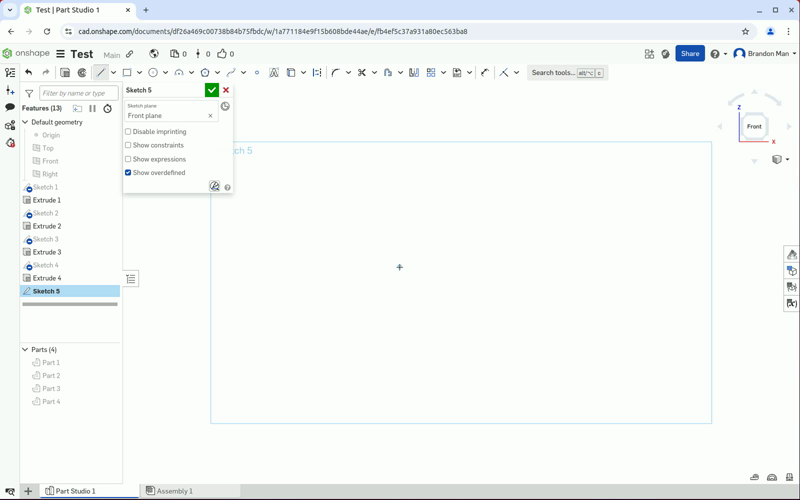
key_down(shift)
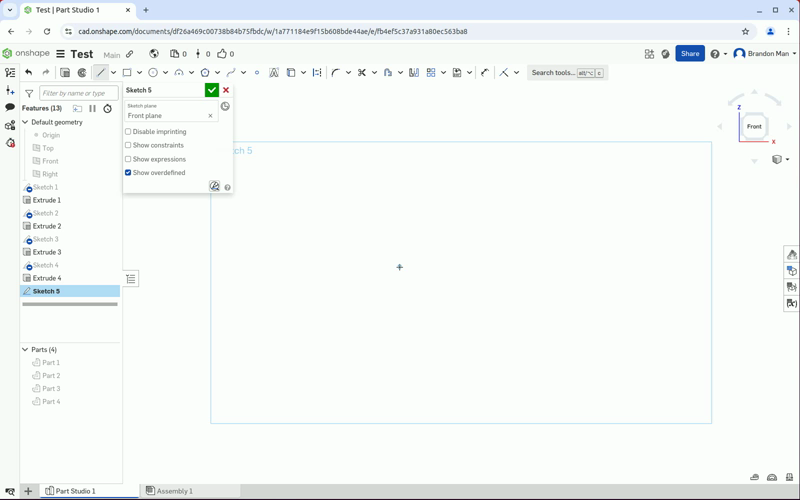
mouse_move(429, 266)
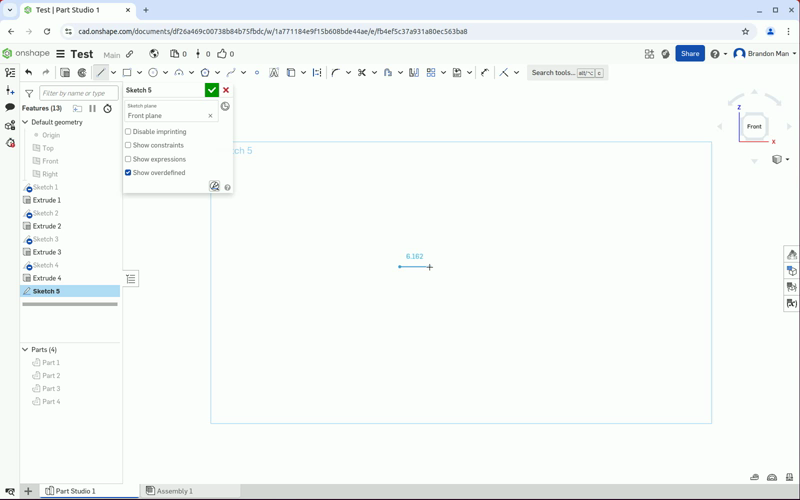
mouse_move(419, 266)
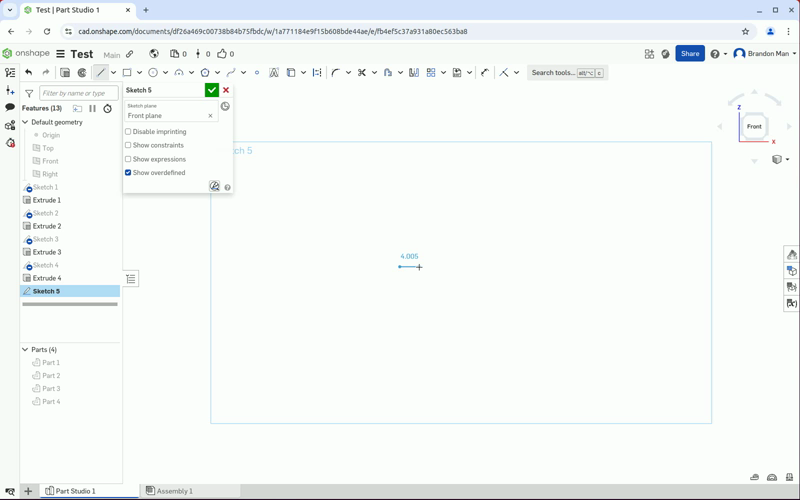
click(419, 266)
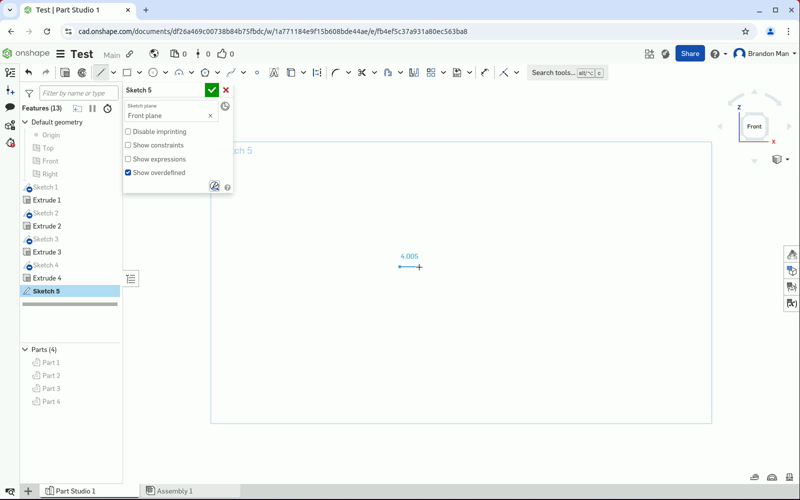
key_up(shift)
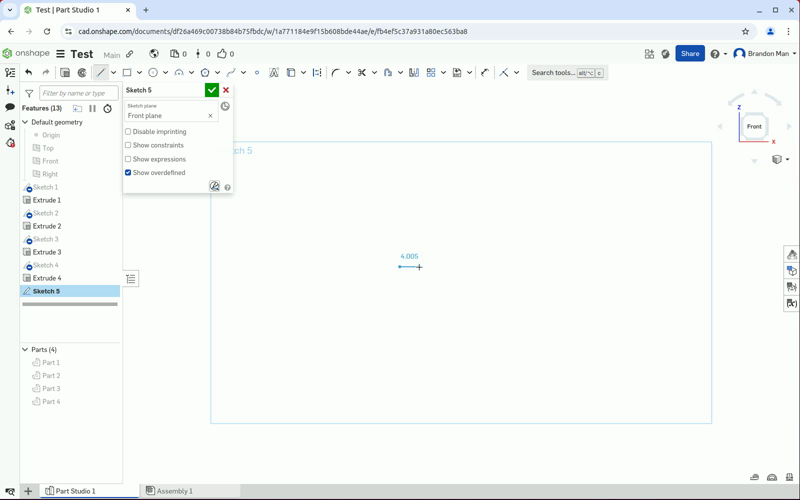
key_down(shift)
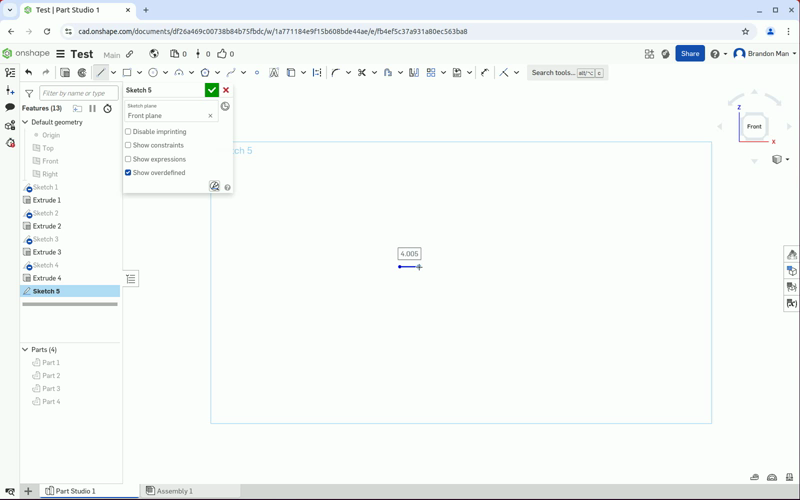
mouse_move(449, 266)
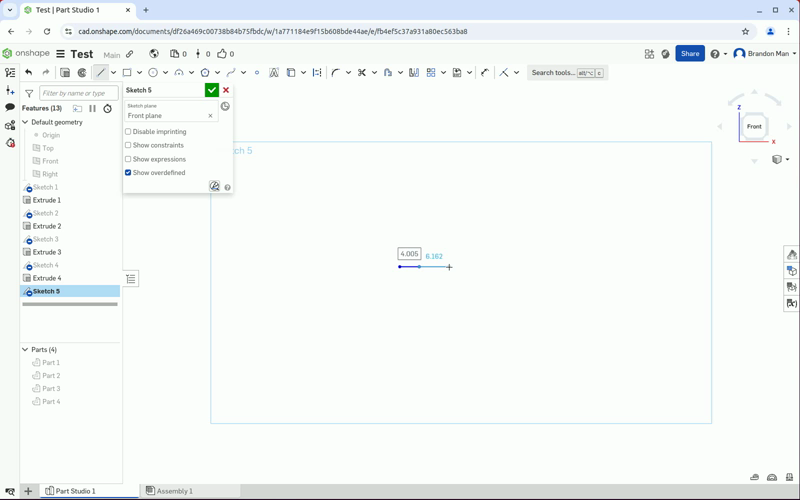
mouse_move(431, 266)
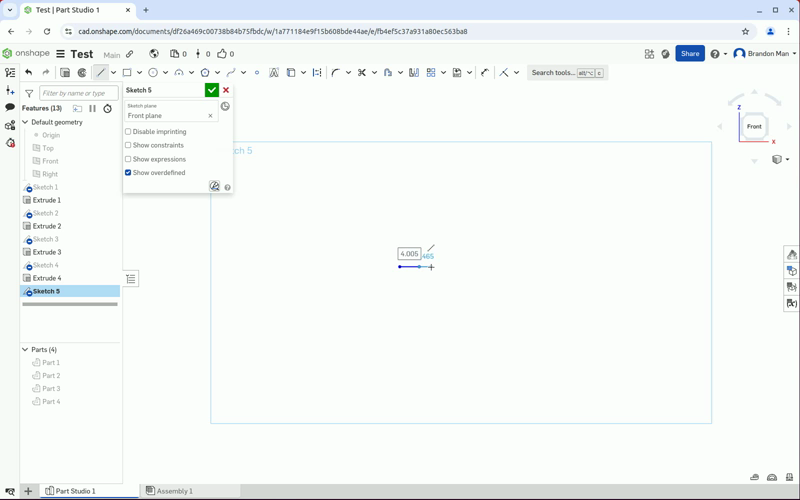
click(431, 266)
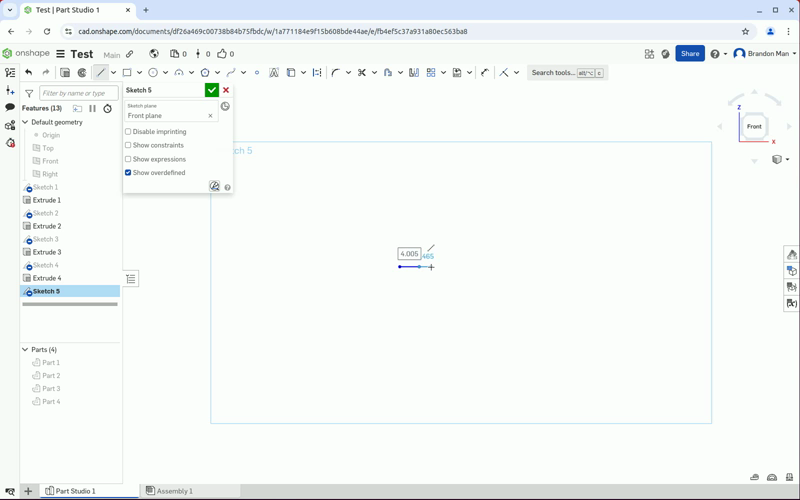
key_up(shift)
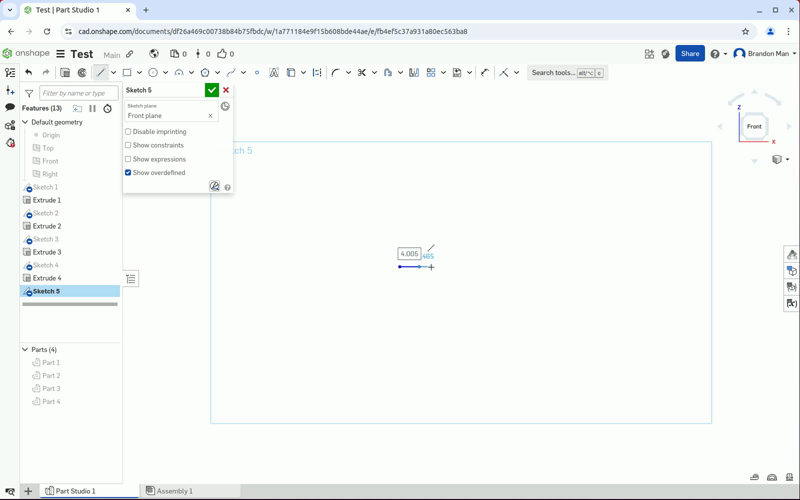
key_down(shift)
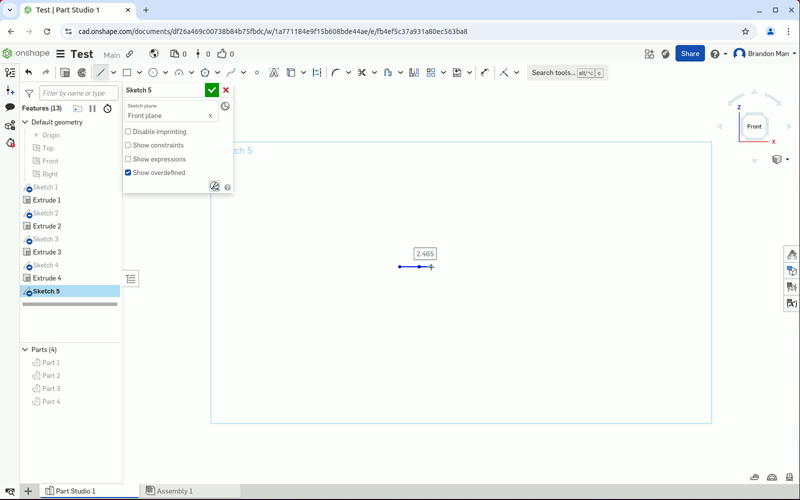
mouse_move(461, 266)
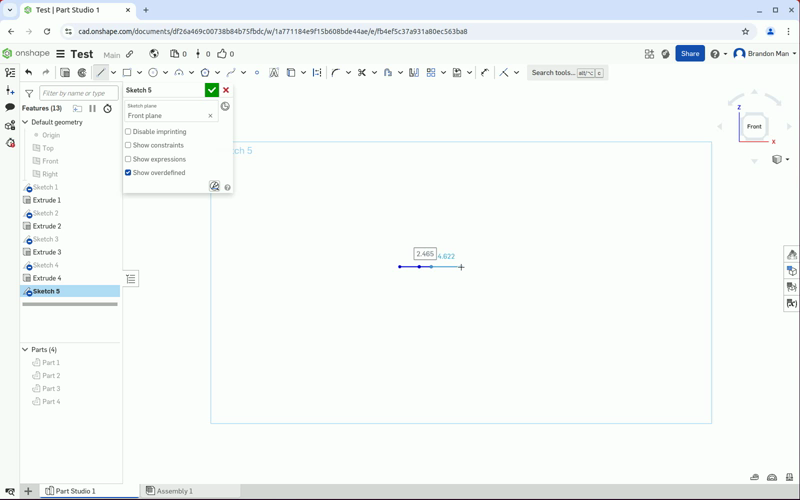
mouse_move(450, 266)
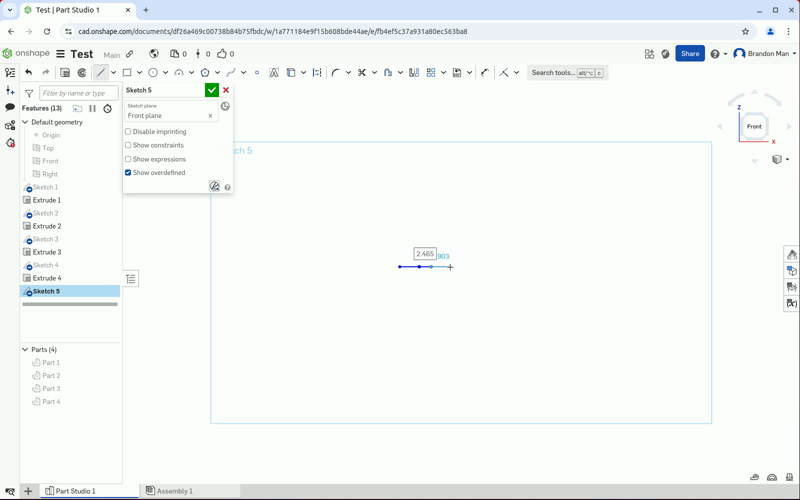
click(450, 266)
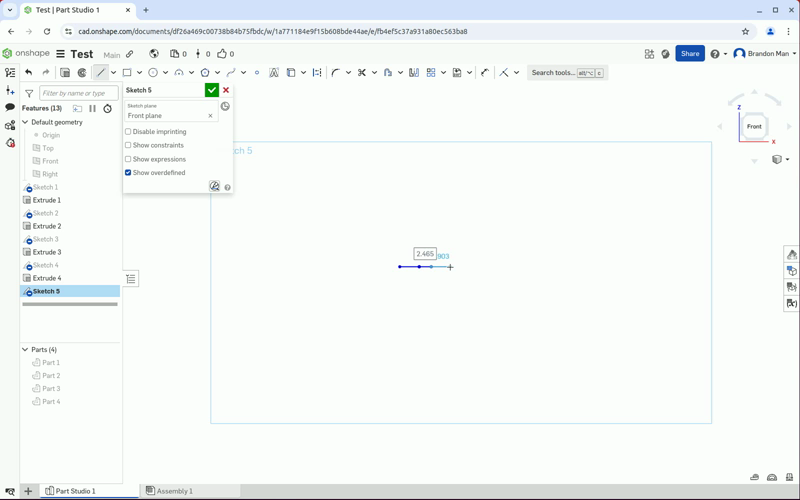
key_up(shift)
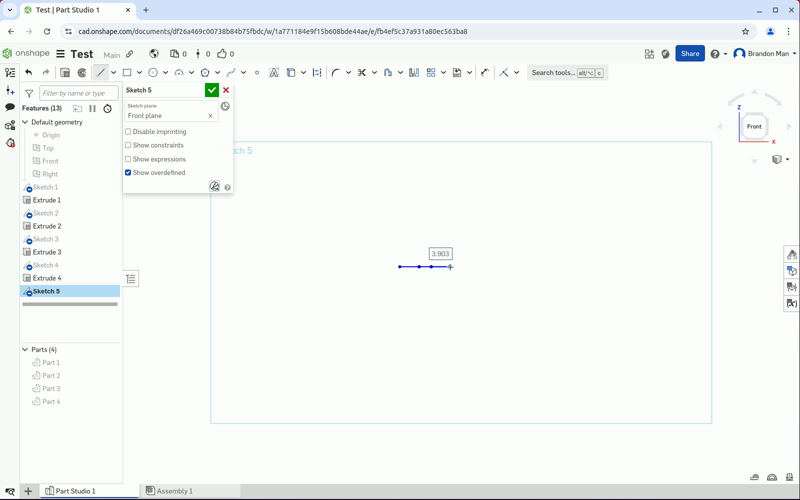
key_down(shift)
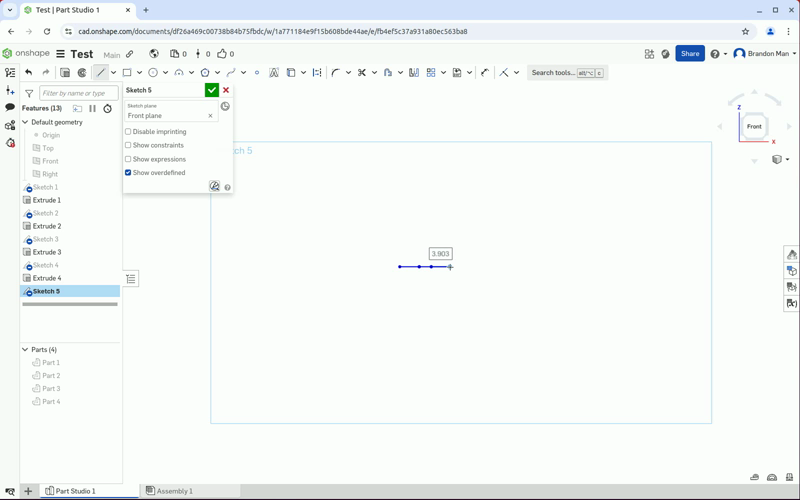
mouse_move(480, 266)
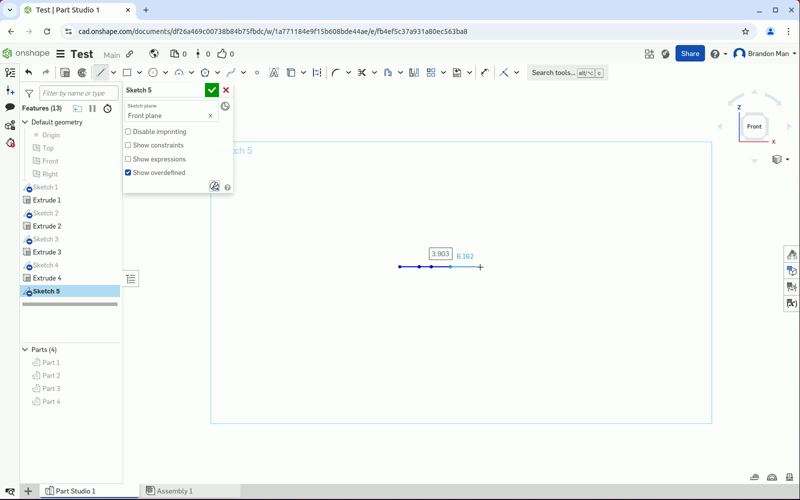
mouse_move(461, 266)
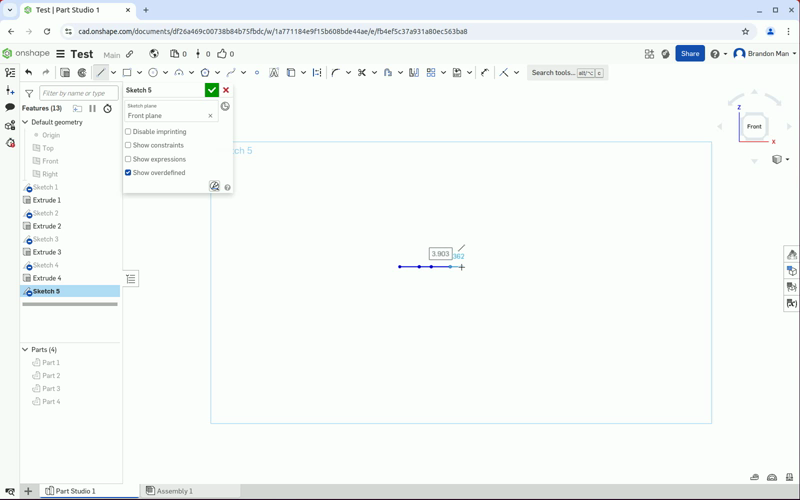
click(461, 266)
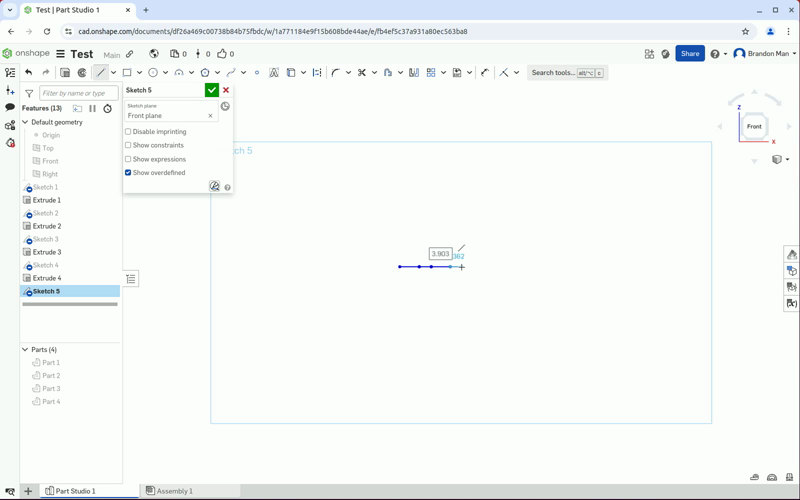
key_up(shift)
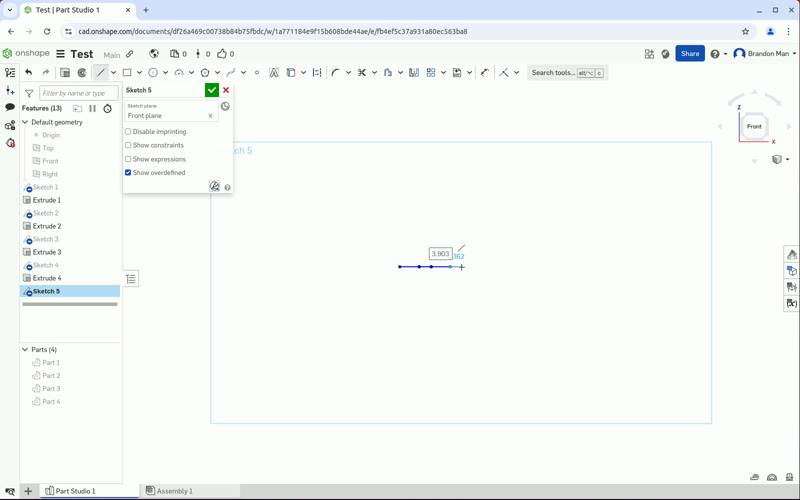
key_down(shift)
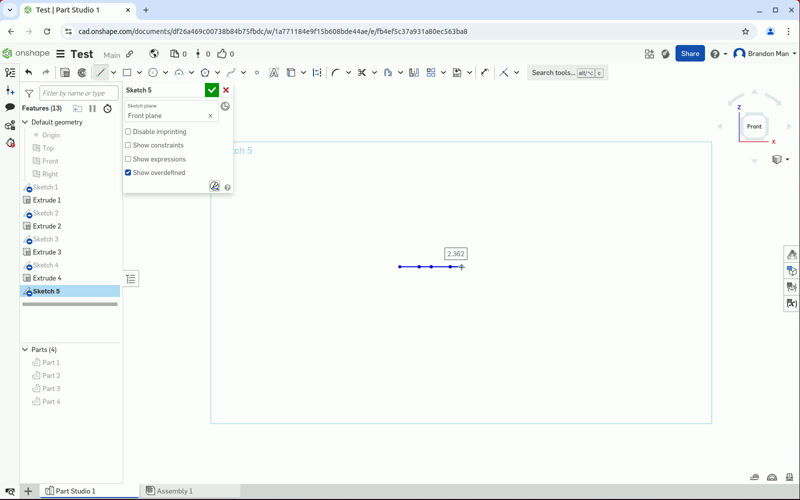
mouse_move(522, 266)
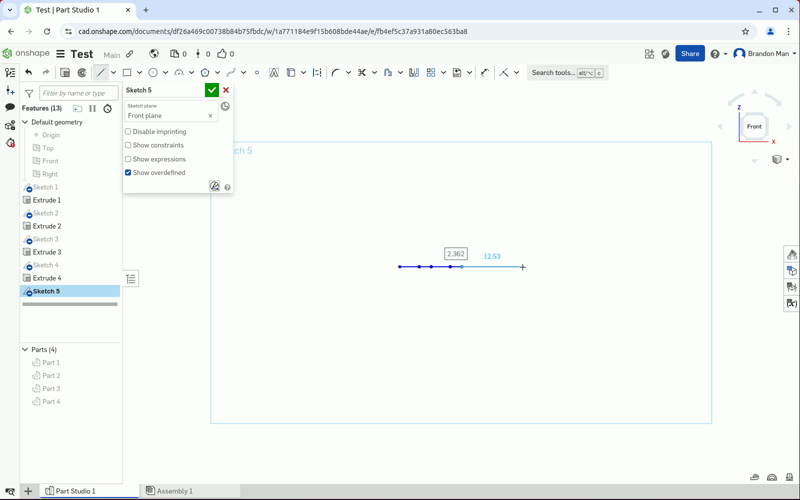
click(522, 266)
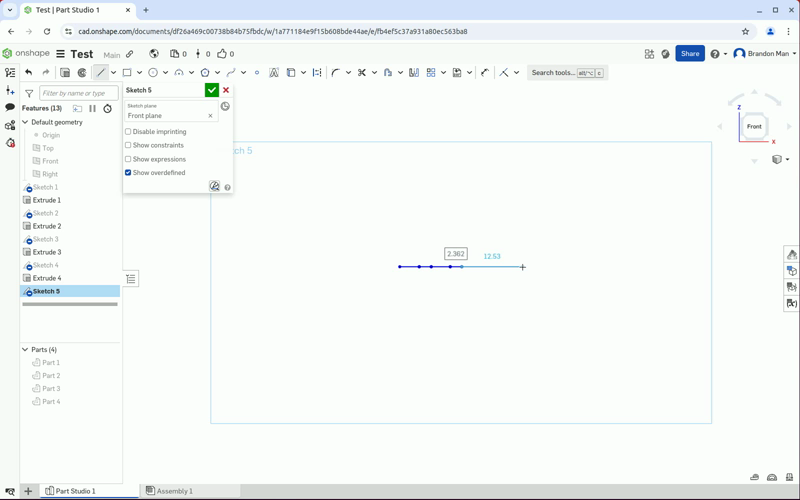
key_up(shift)
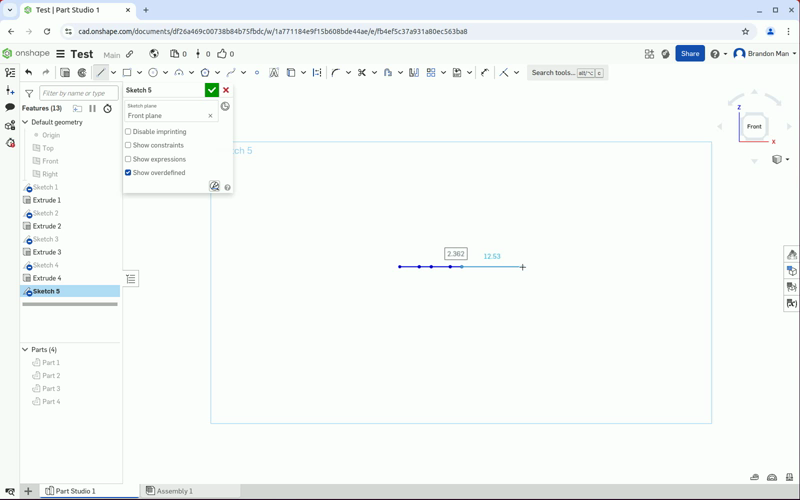
key_down(shift)
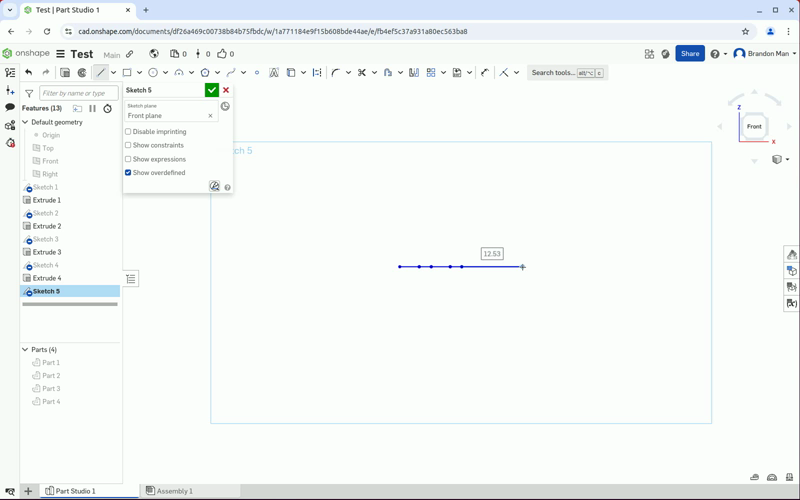
mouse_move(552, 266)
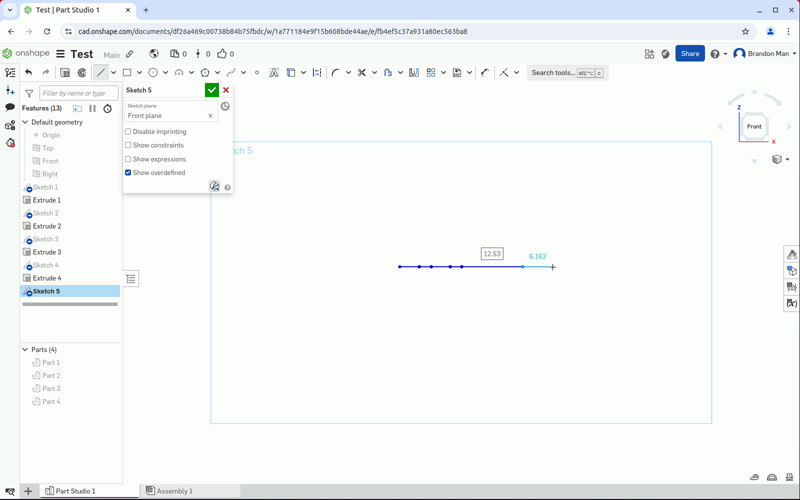
mouse_move(522, 249)
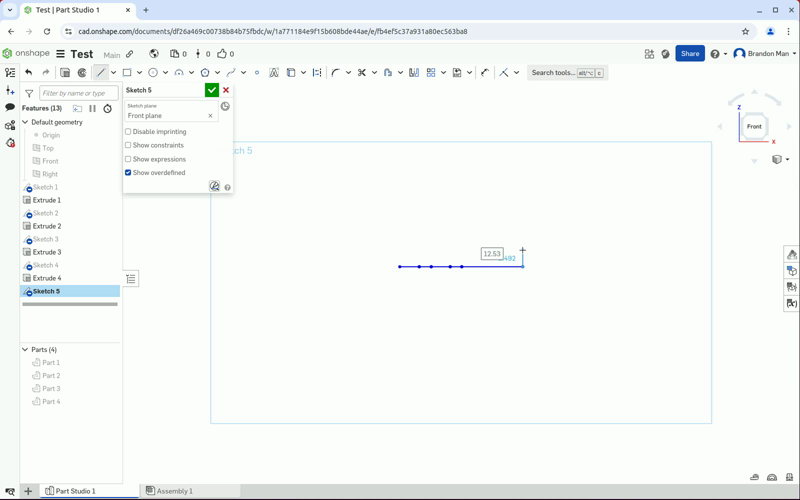
click(522, 249)
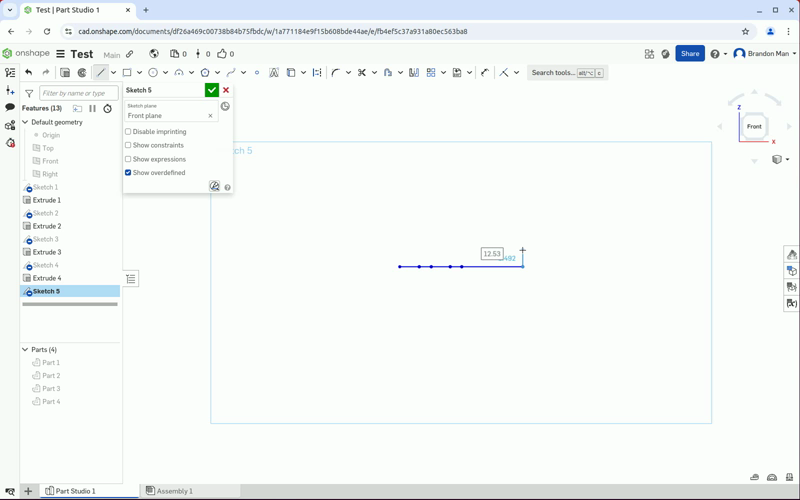
key_up(shift)
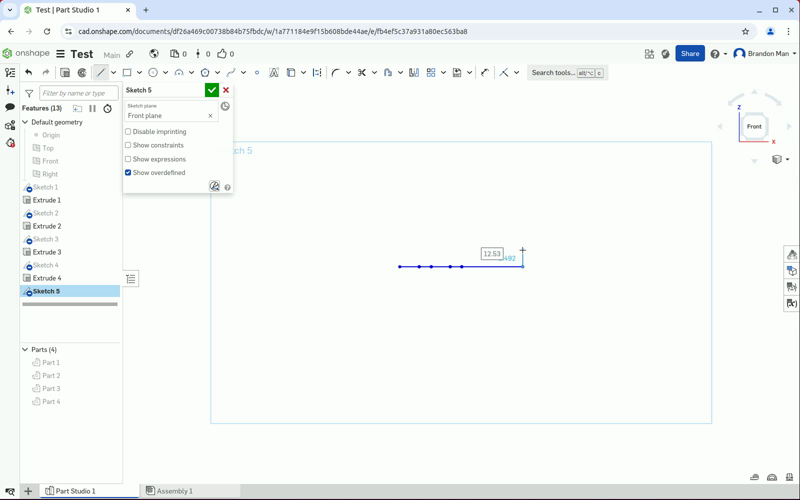
key_down(shift)
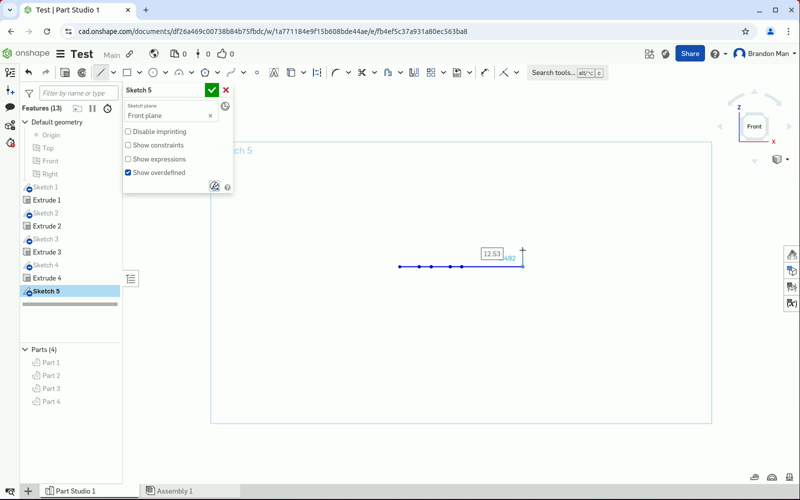
mouse_move(399, 249)
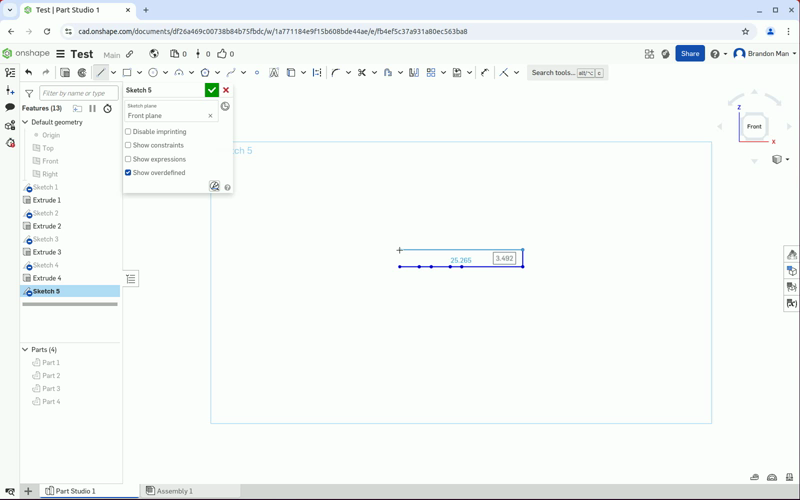
click(399, 249)
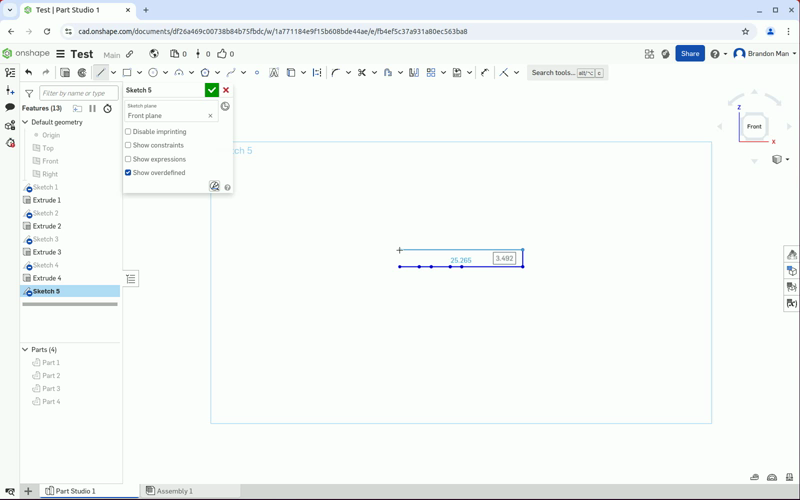
key_up(shift)
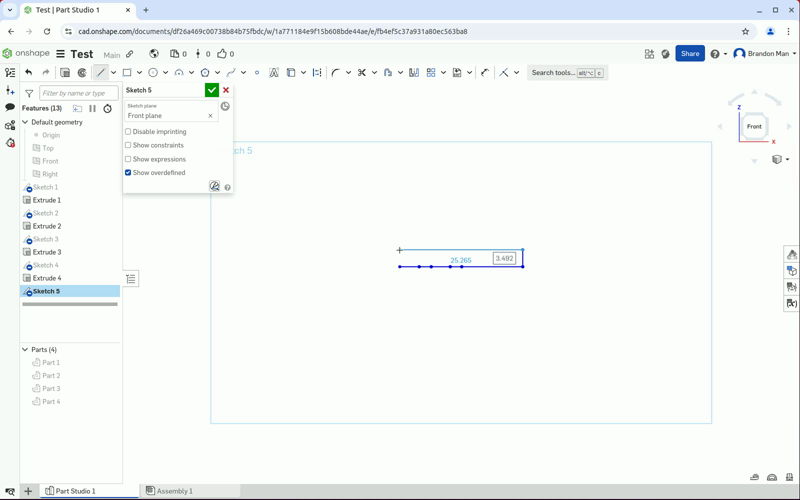
mouse_move(429, 249)
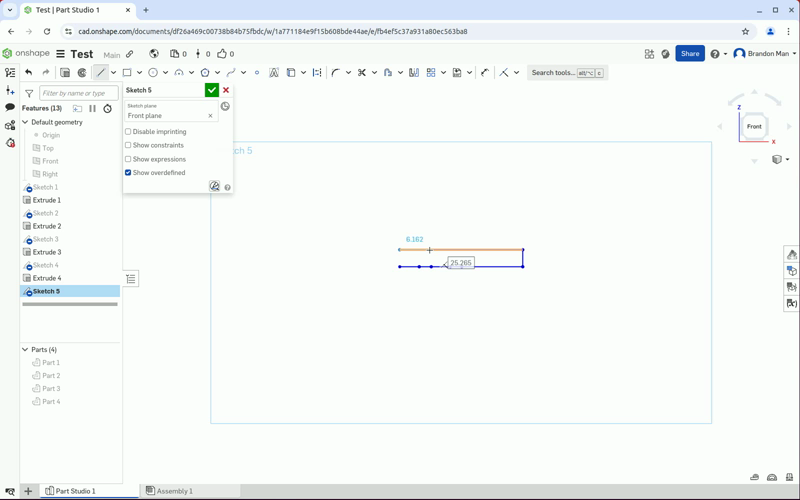
key_down(shift)
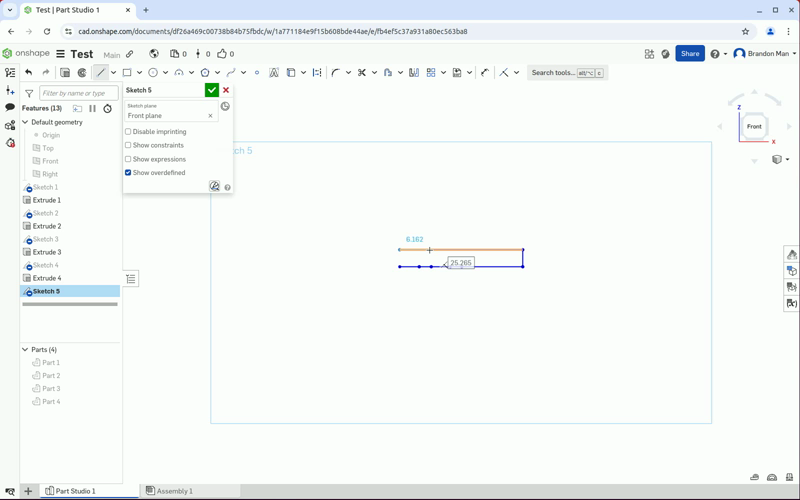
mouse_move(399, 266)
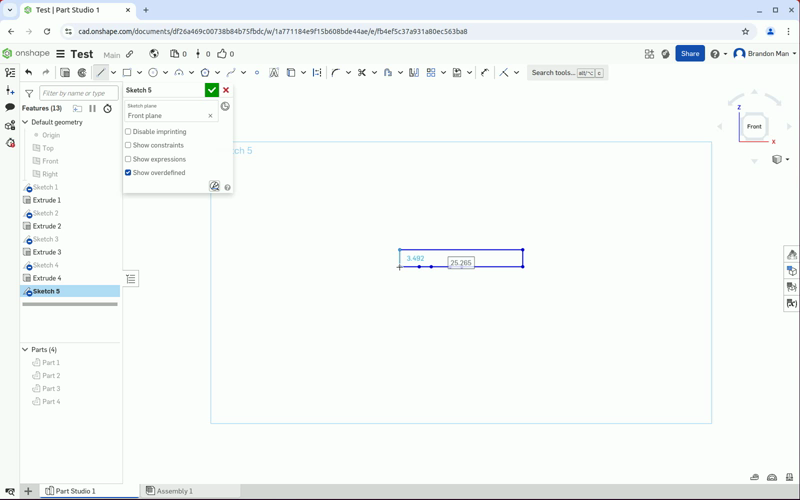
key_up(shift)
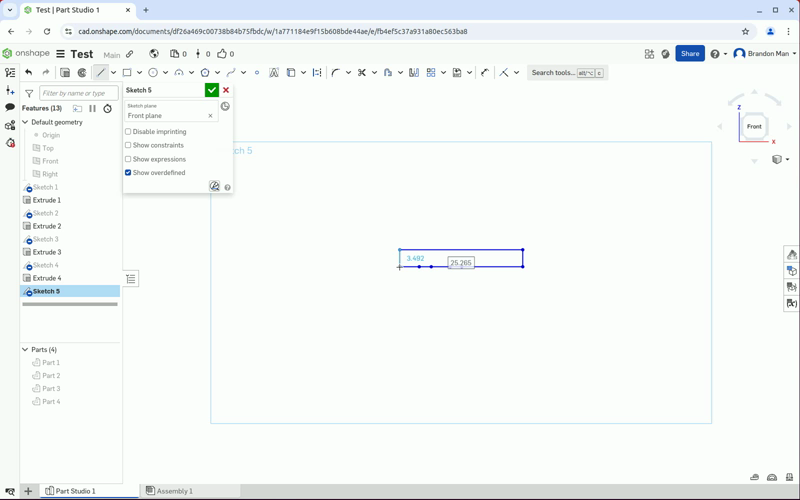
click(399, 266)
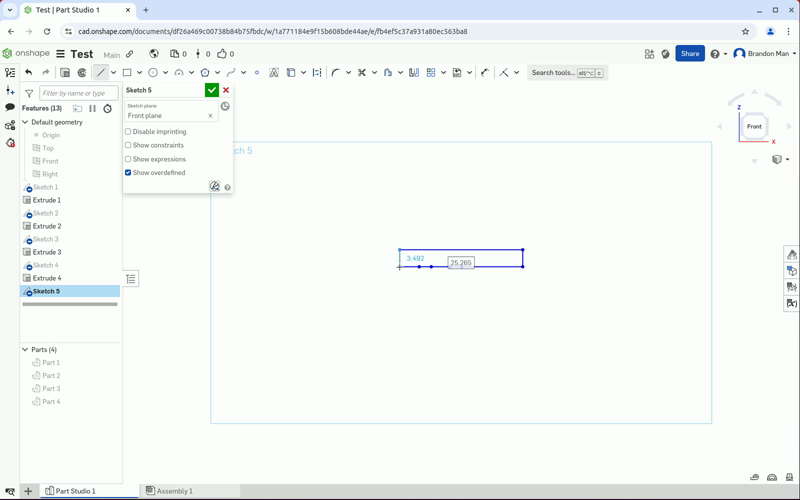
key(esc)
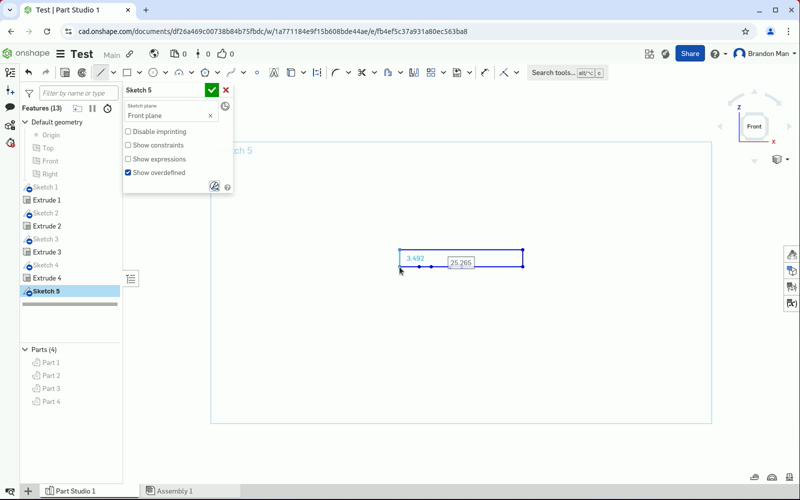
mouse_move(410, 265)
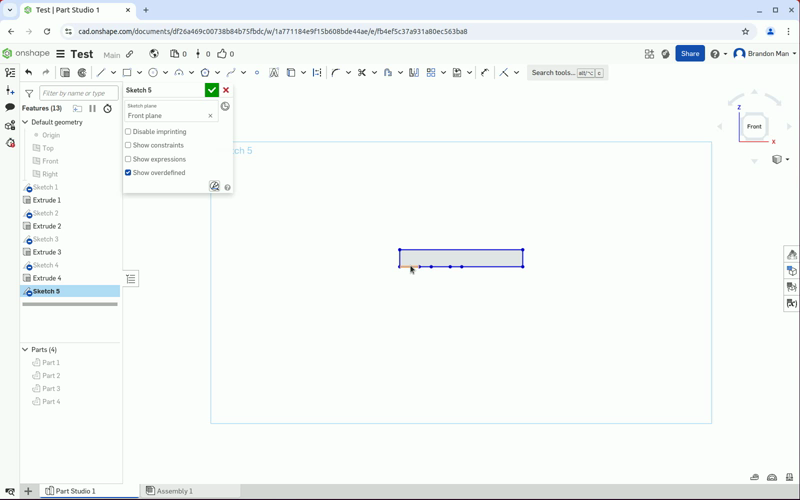
click(410, 265)
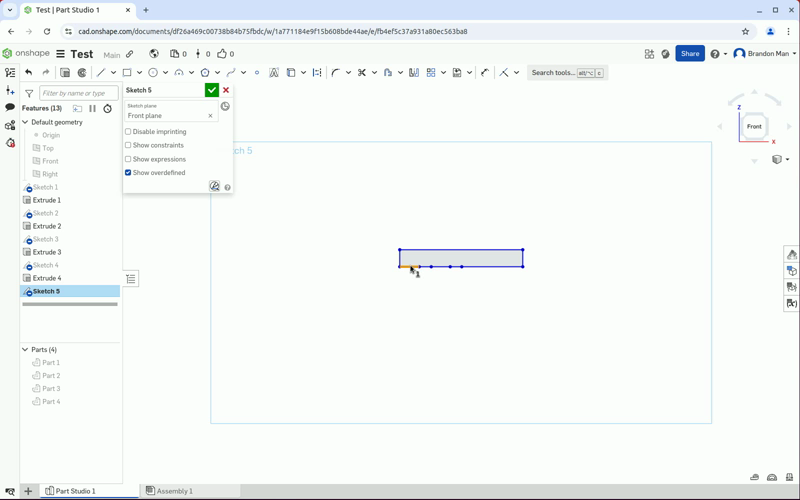
mouse_move(73, 352)
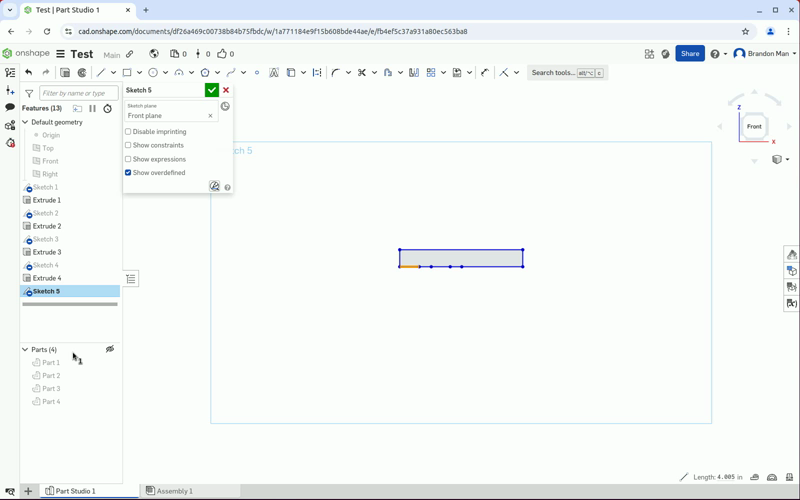
key(shift+y)
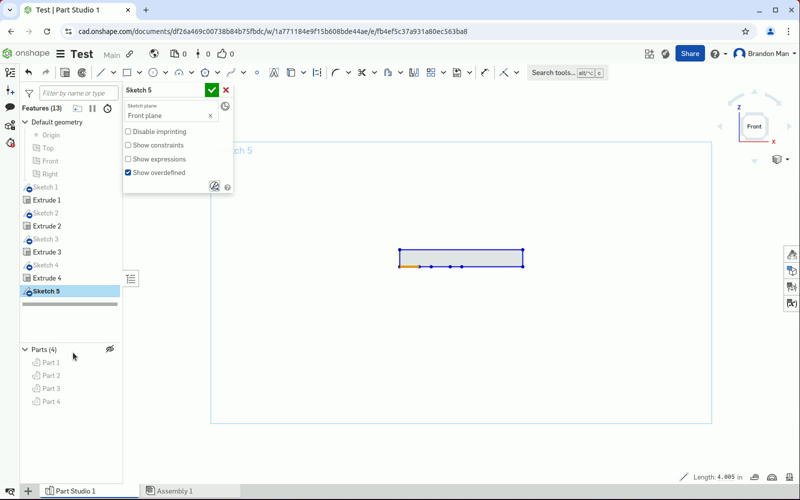
key(shift+e)
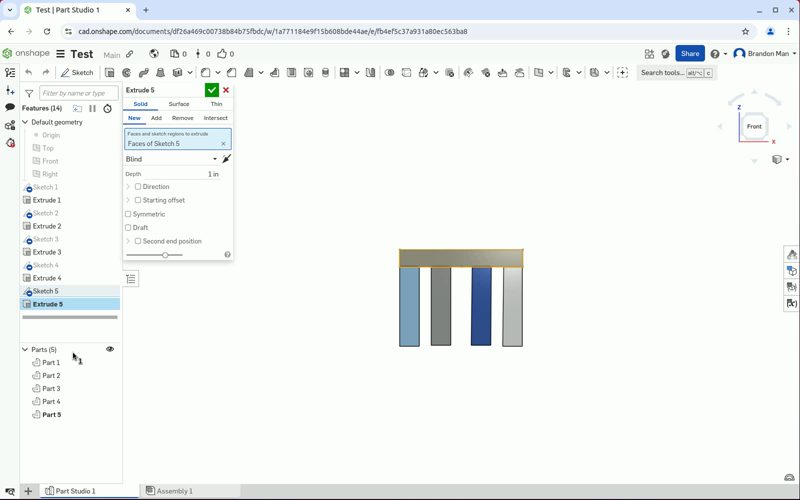
mouse_move(143, 106)
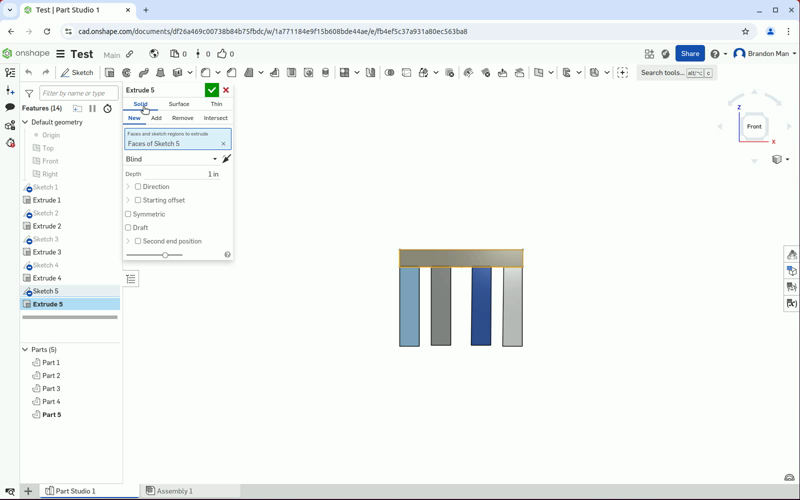
click(143, 106)
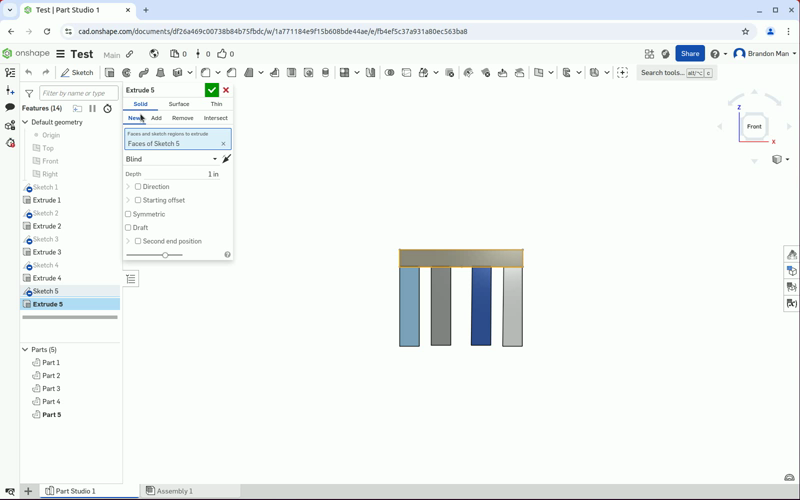
mouse_move(137, 120)
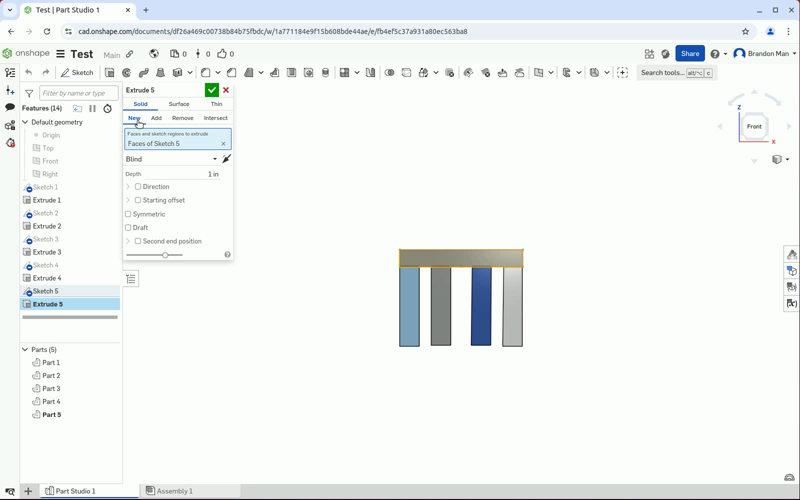
click(137, 120)
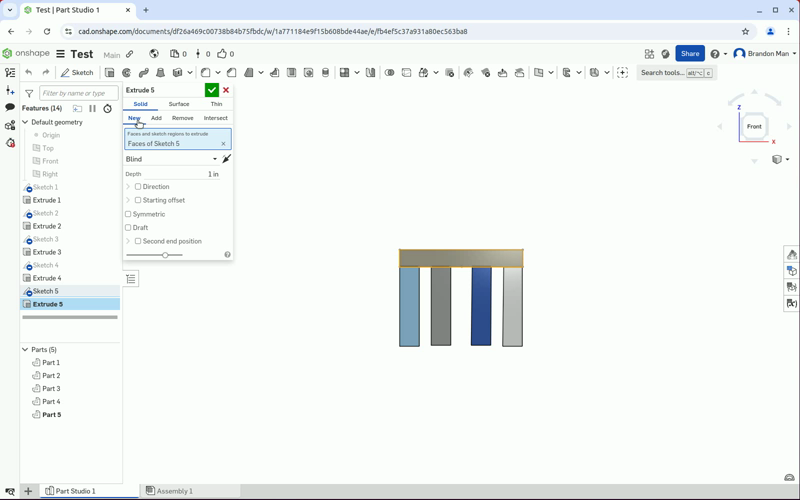
key(tab, 4)
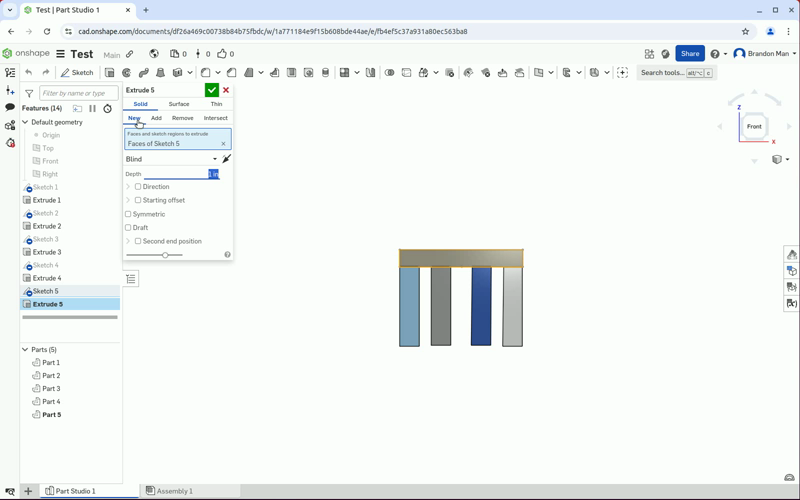
text(4.333)
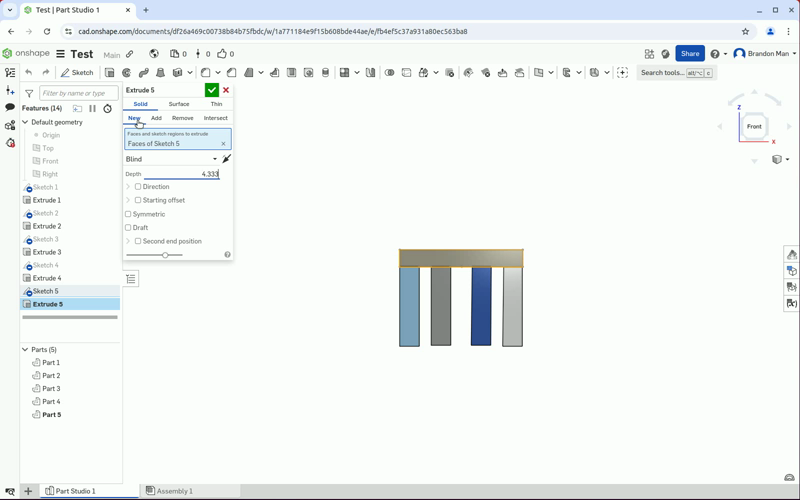
key(enter)
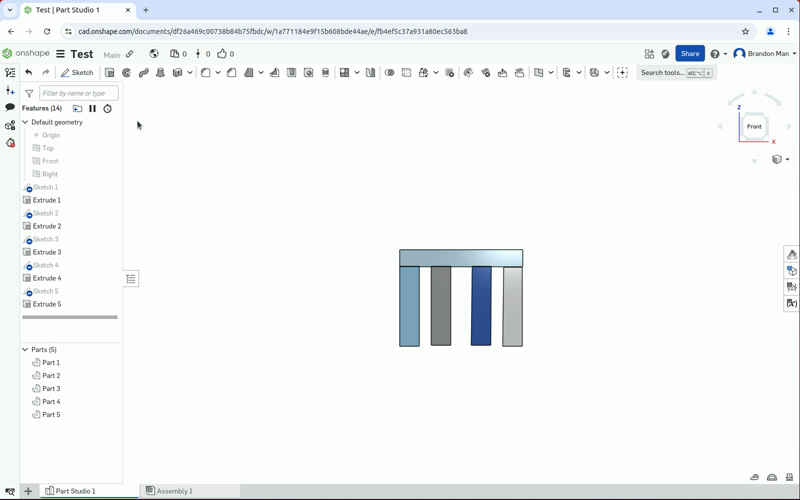
key(shift+h)
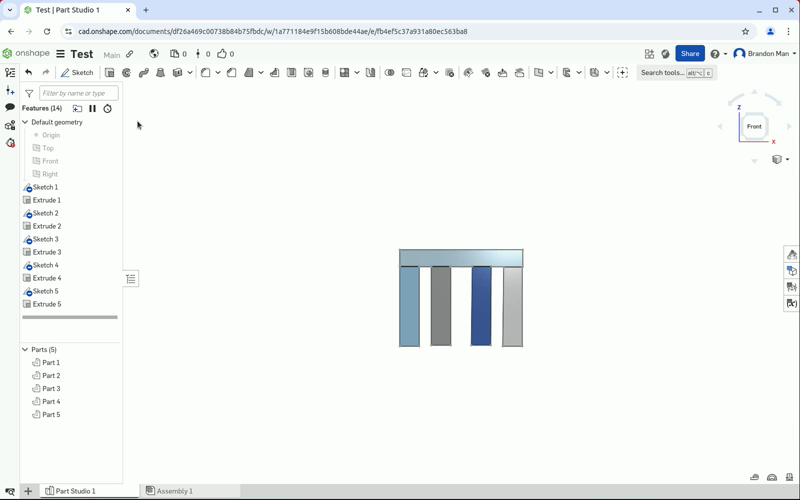
key(shift+h)
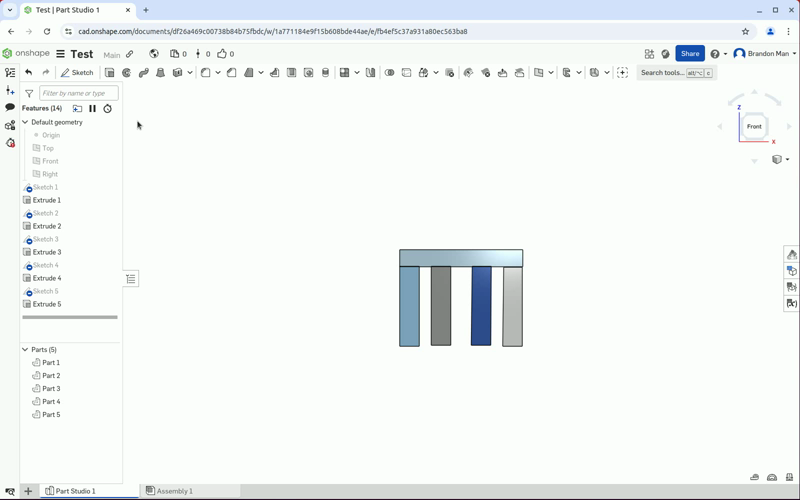
mouse_move(73, 189)
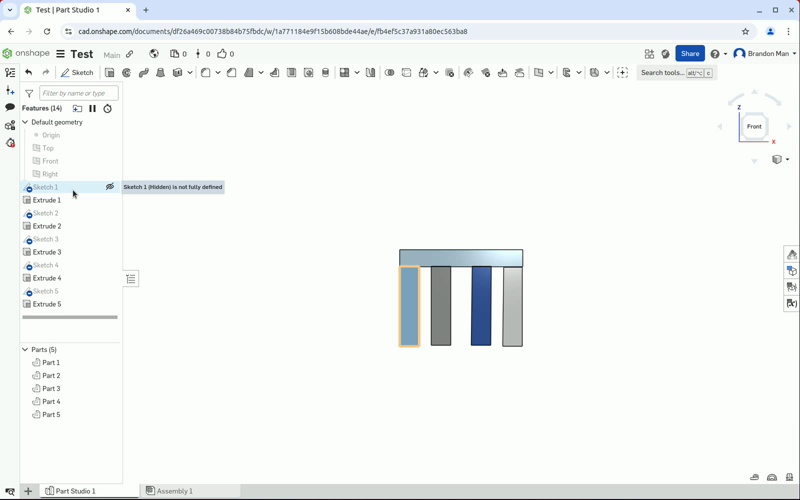
click(73, 189)
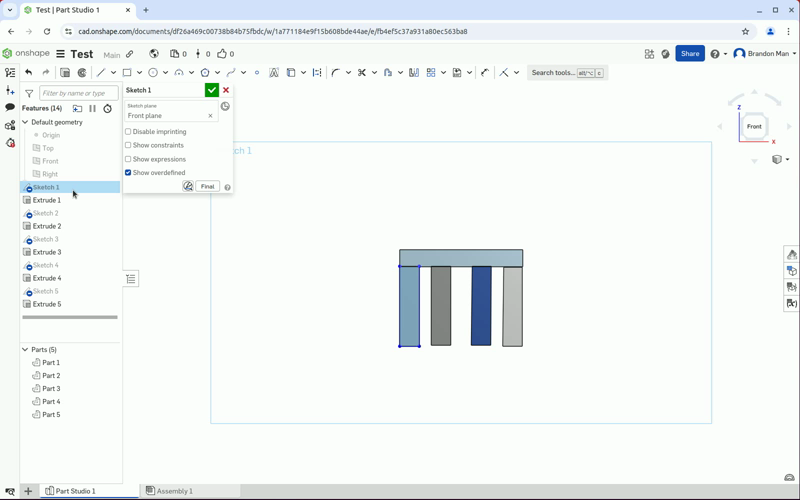
mouse_move(229, 92)
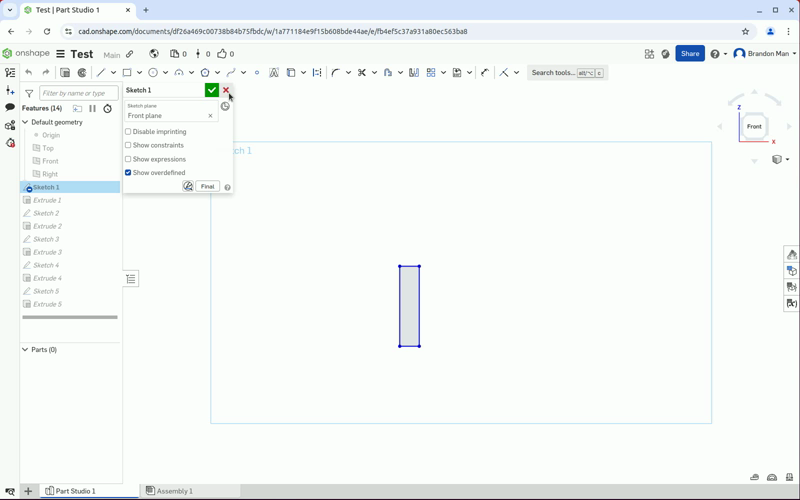
click(229, 92)
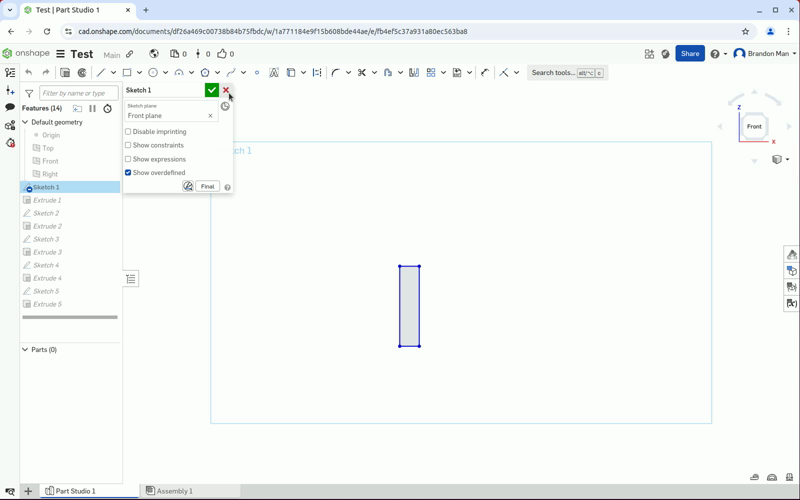
key(shift+s)
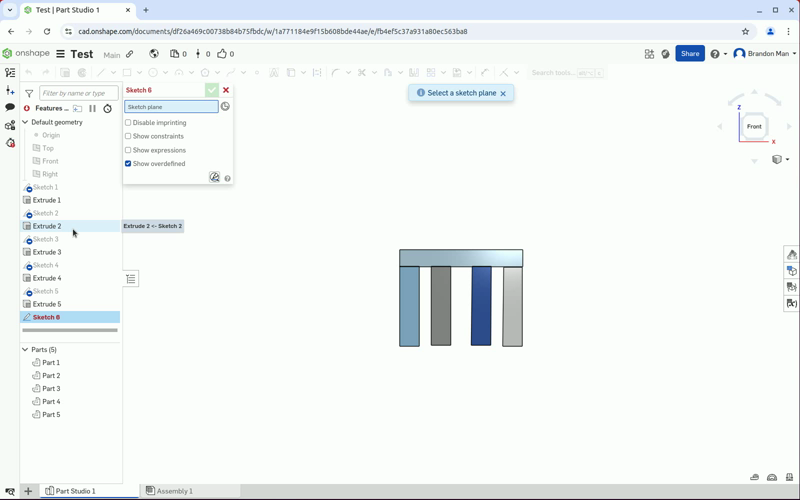
scroll(3)
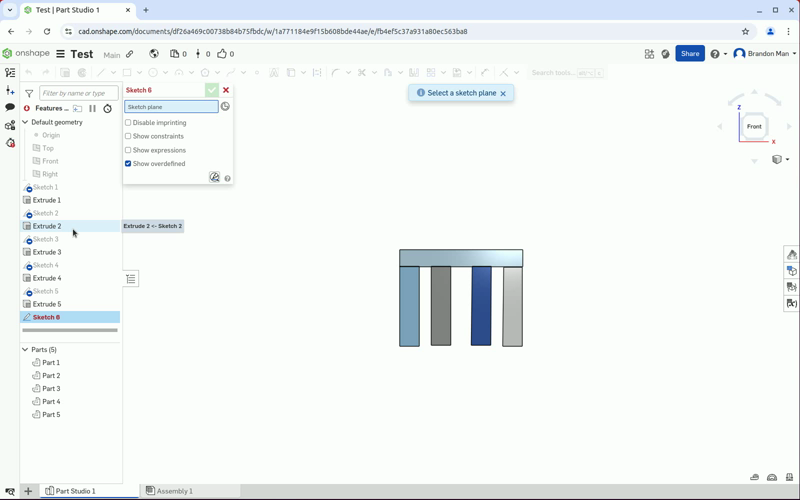
mouse_move(73, 163)
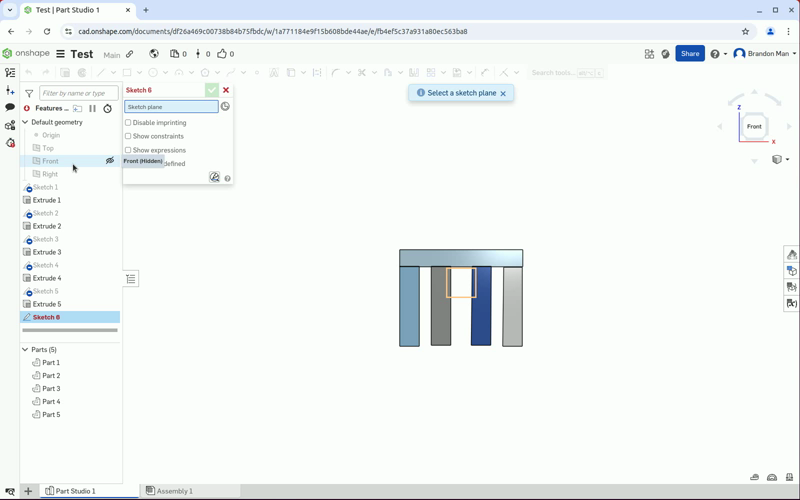
click(73, 163)
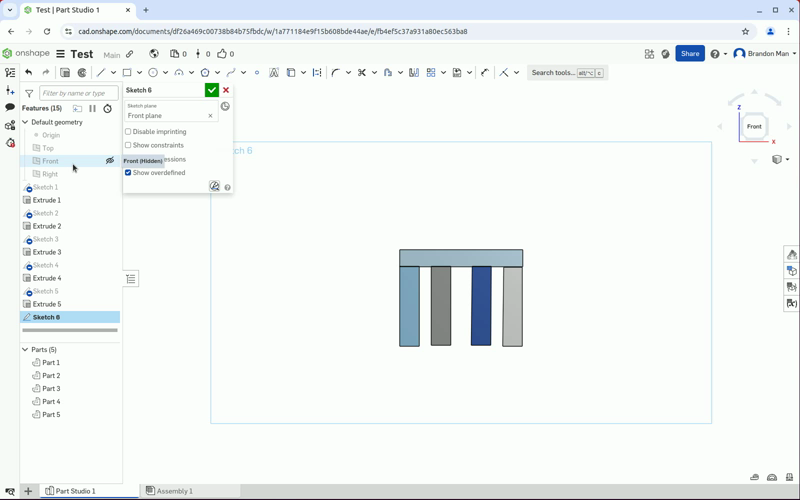
mouse_move(73, 352)
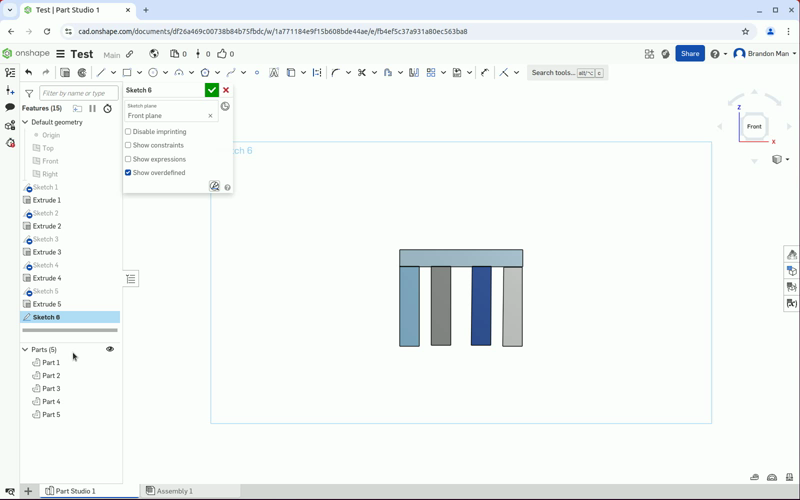
key(y)
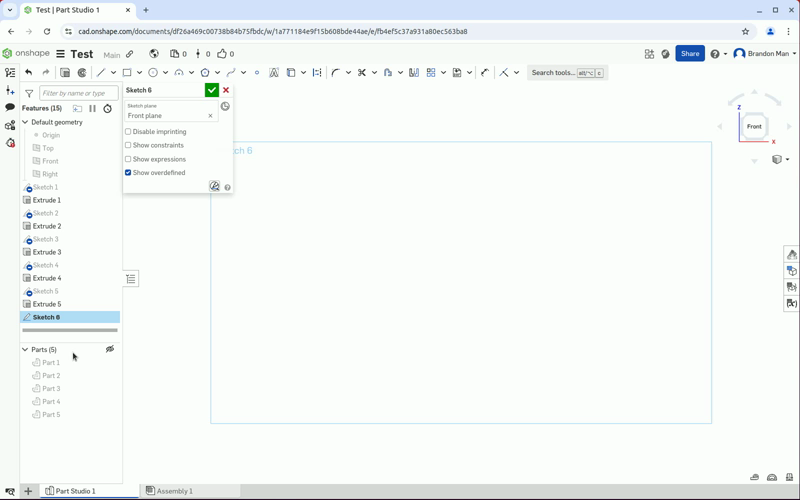
key(l)
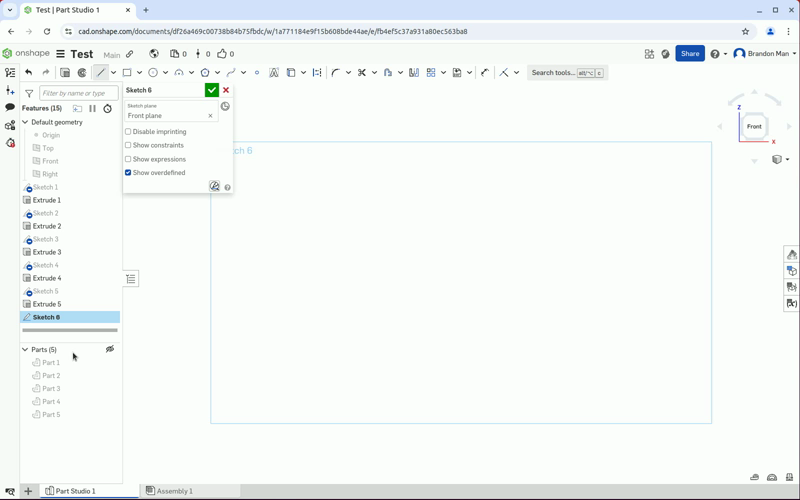
key_down(shift)
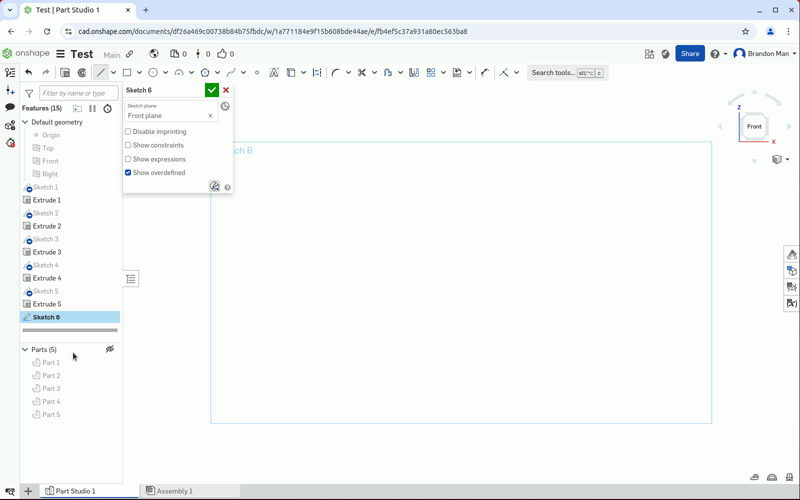
mouse_move(399, 250)
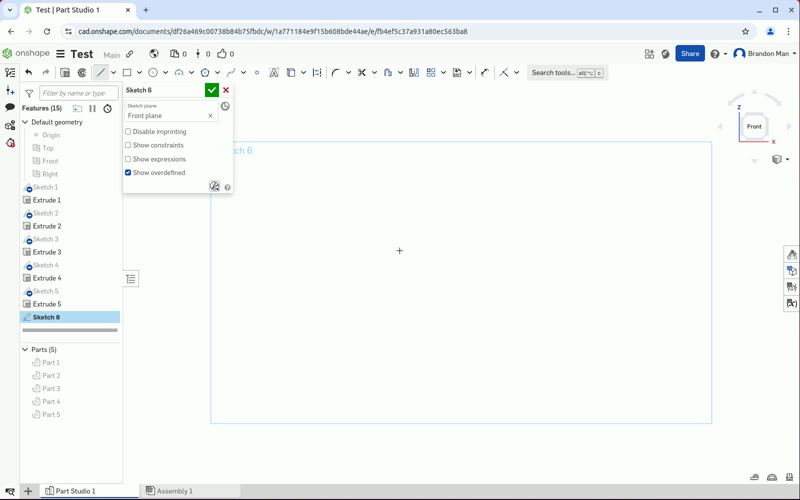
click(399, 250)
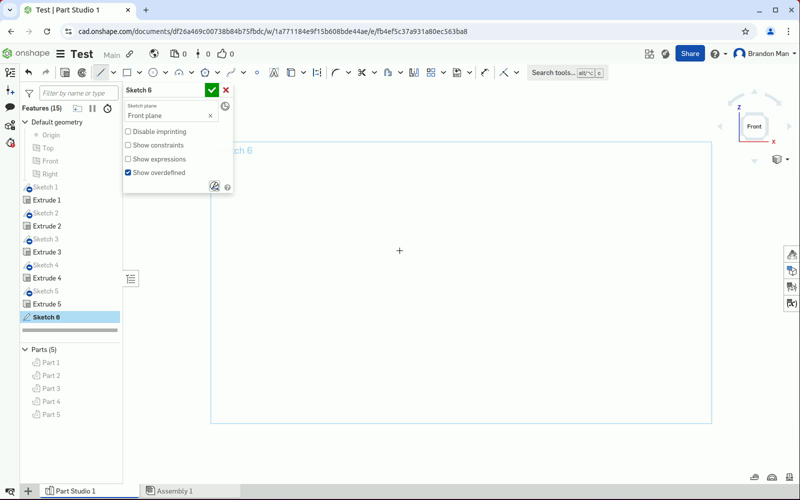
key_up(shift)
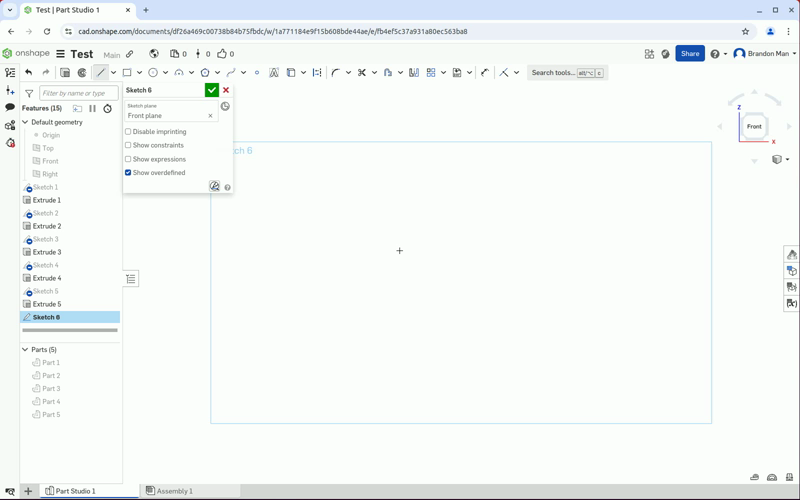
key_down(shift)
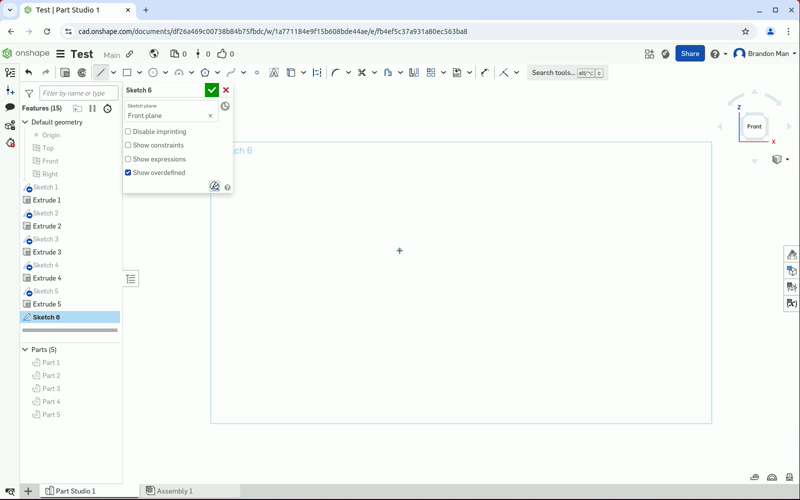
mouse_move(522, 250)
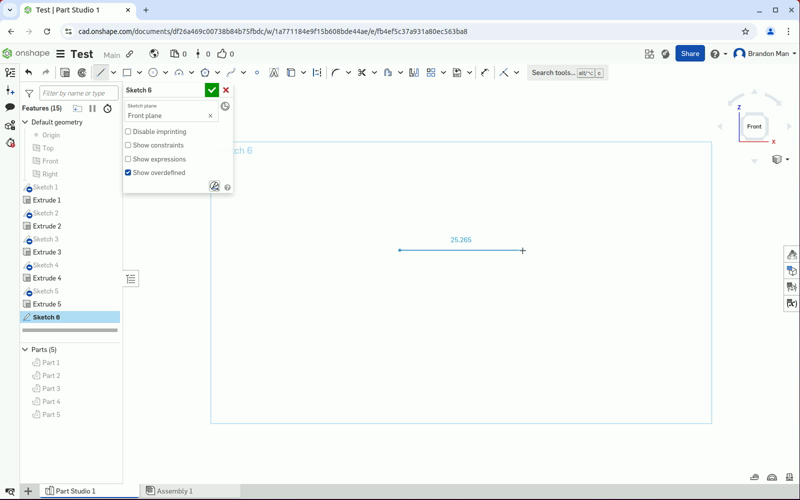
click(522, 250)
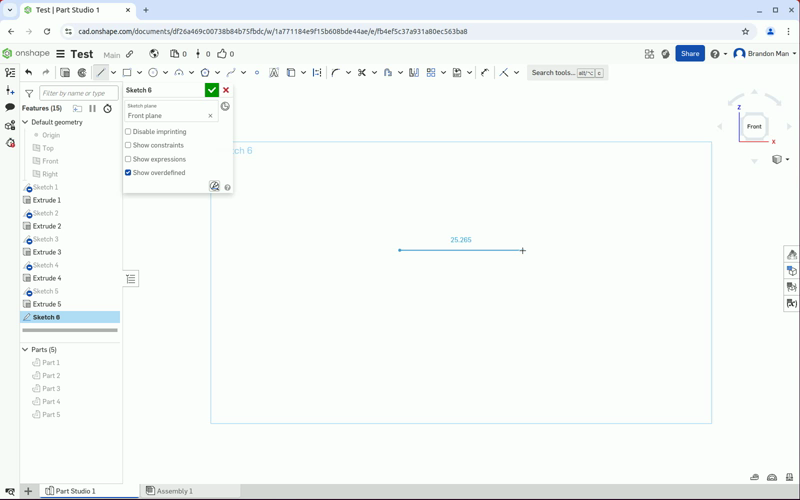
key_up(shift)
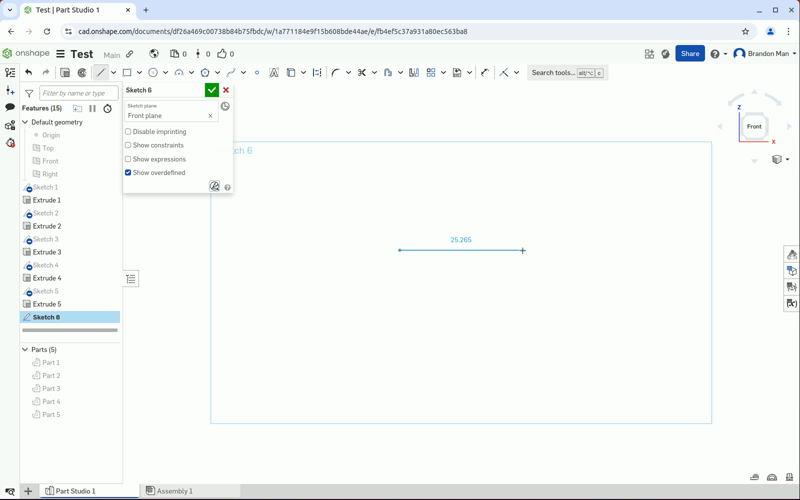
key_down(shift)
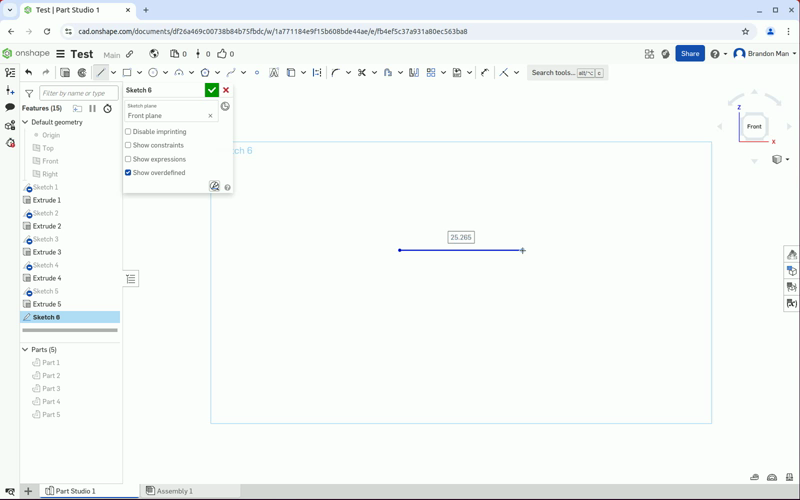
mouse_move(460, 219)
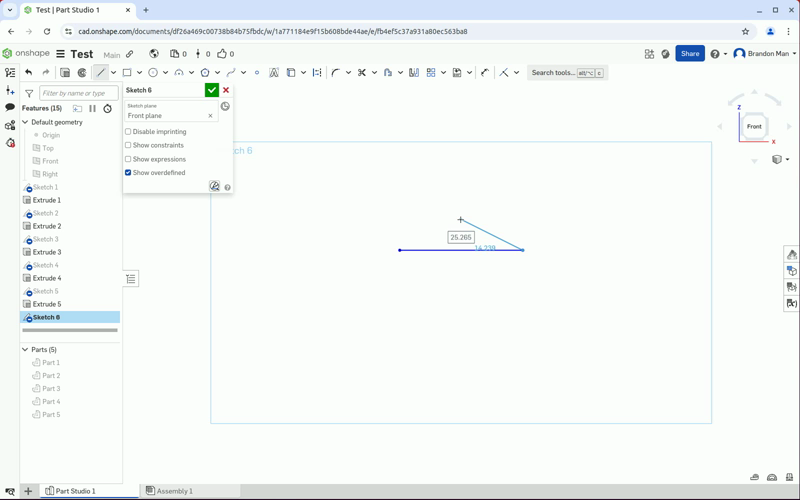
click(460, 219)
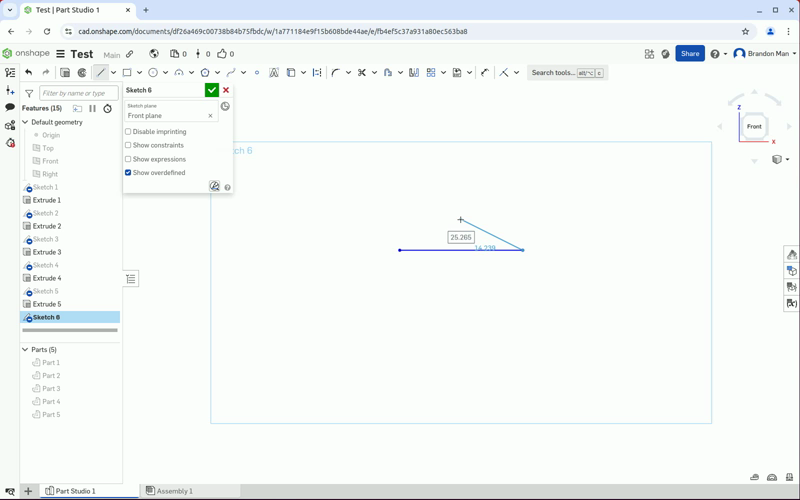
key_up(shift)
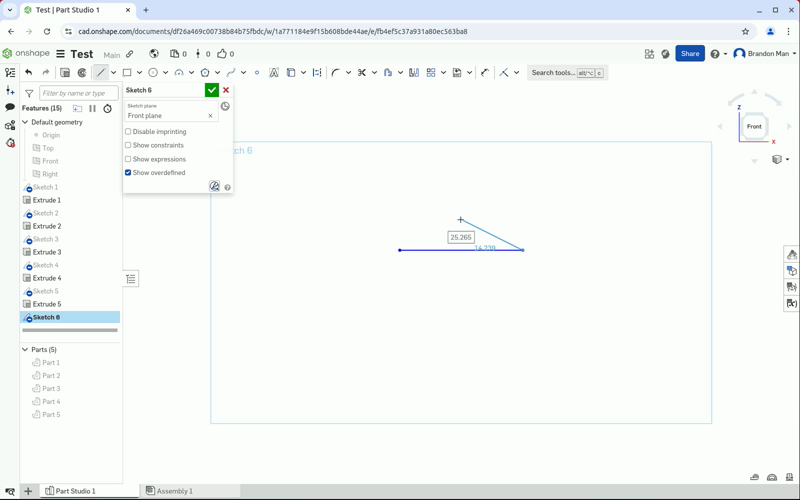
key_down(shift)
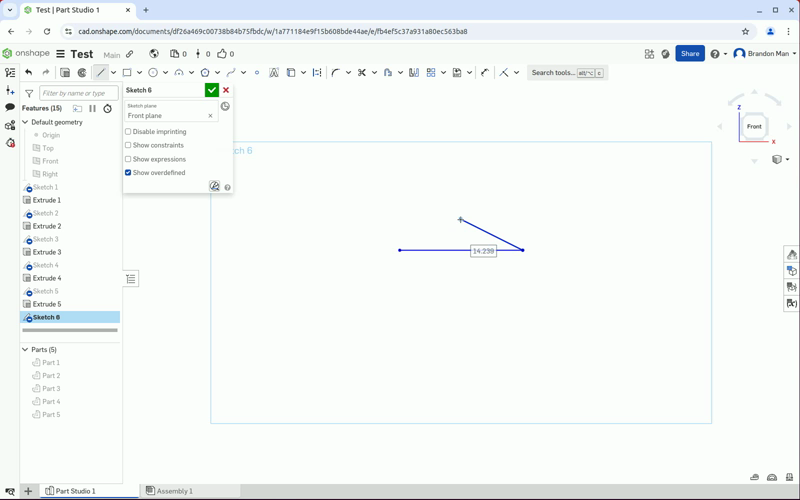
mouse_move(399, 250)
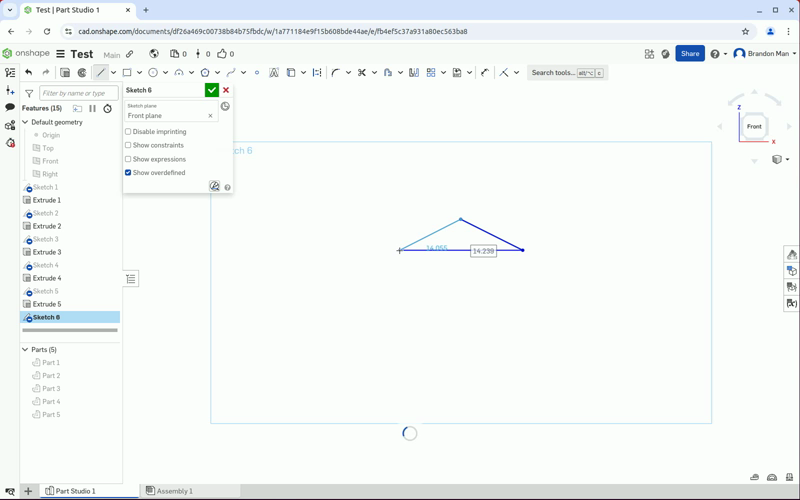
key_up(shift)
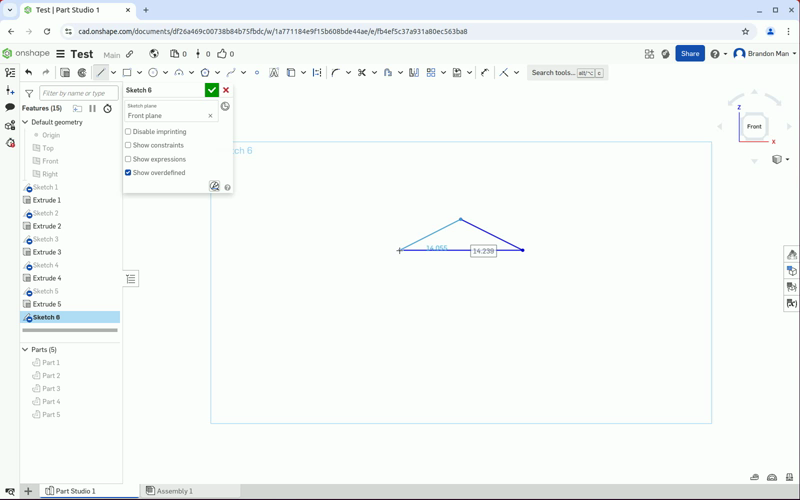
click(399, 250)
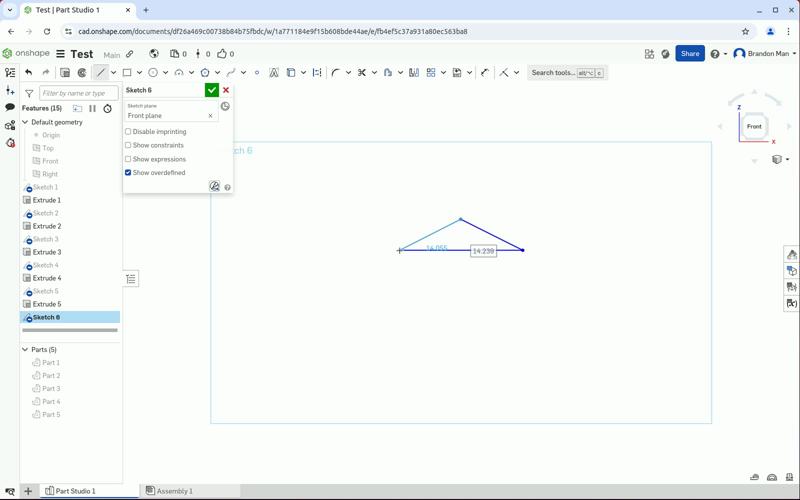
key(esc)
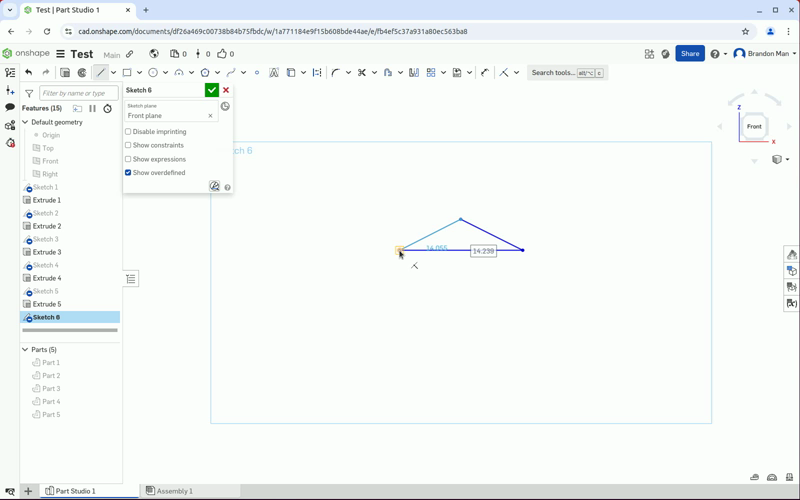
mouse_move(428, 245)
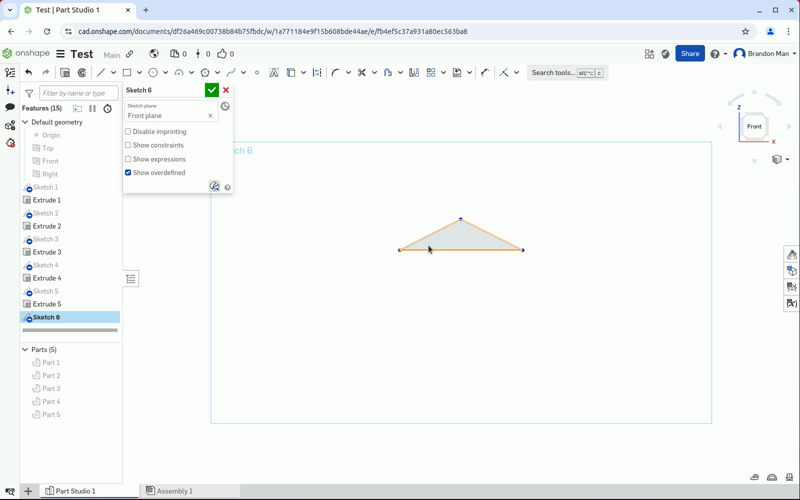
click(428, 245)
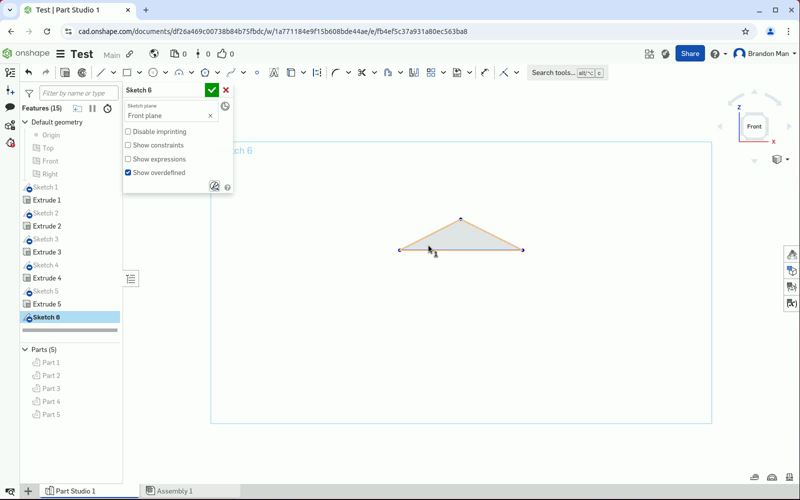
mouse_move(73, 352)
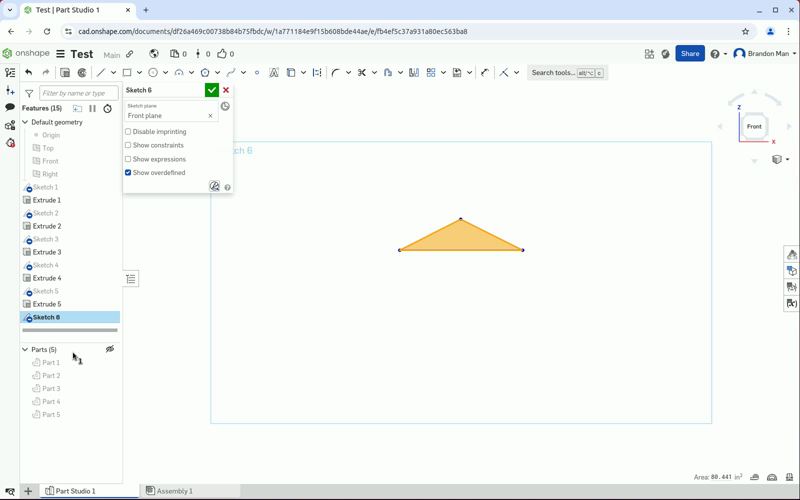
key(shift+y)
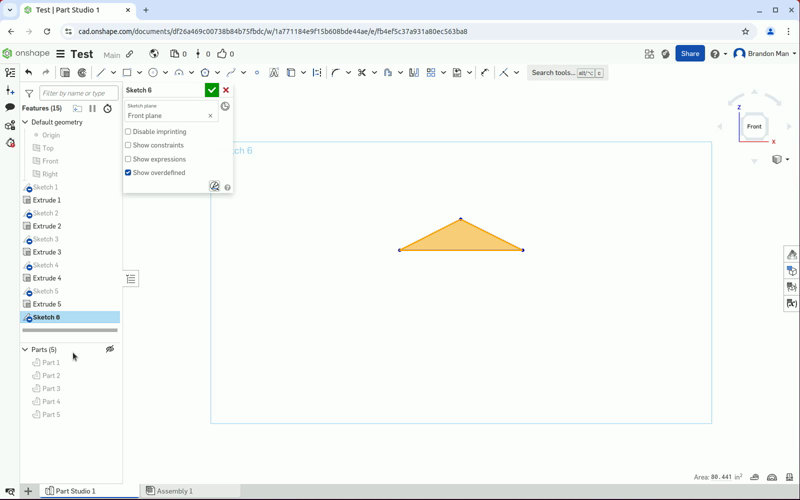
key(shift+e)
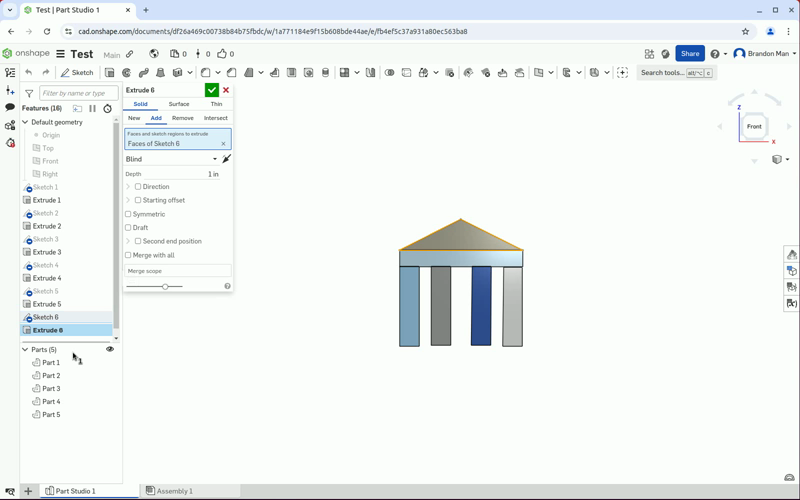
mouse_move(143, 106)
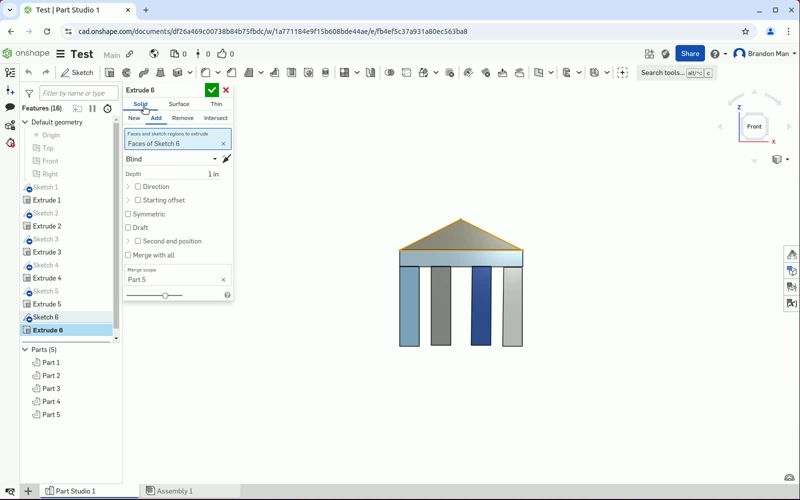
click(143, 106)
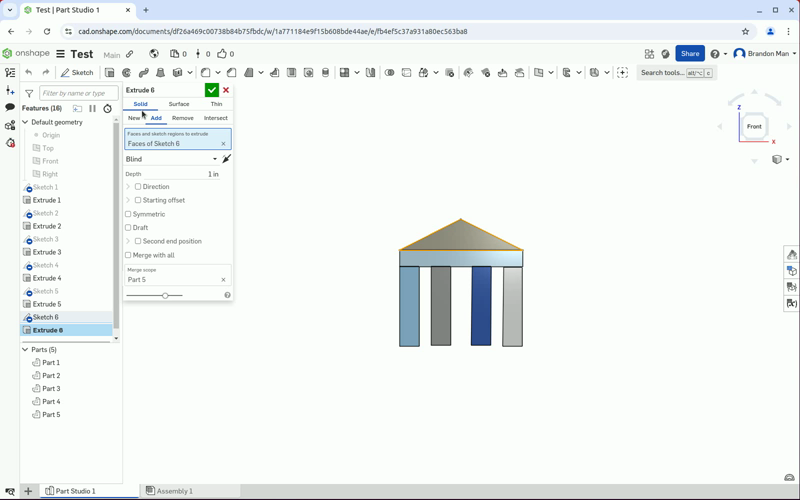
mouse_move(137, 120)
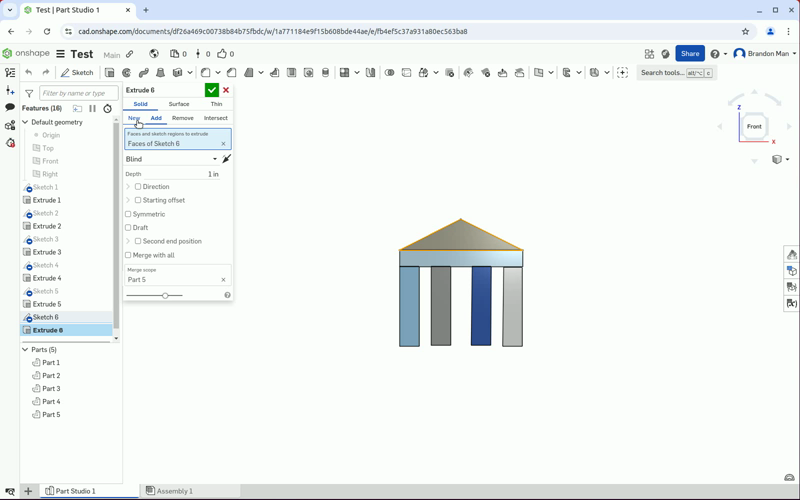
click(137, 120)
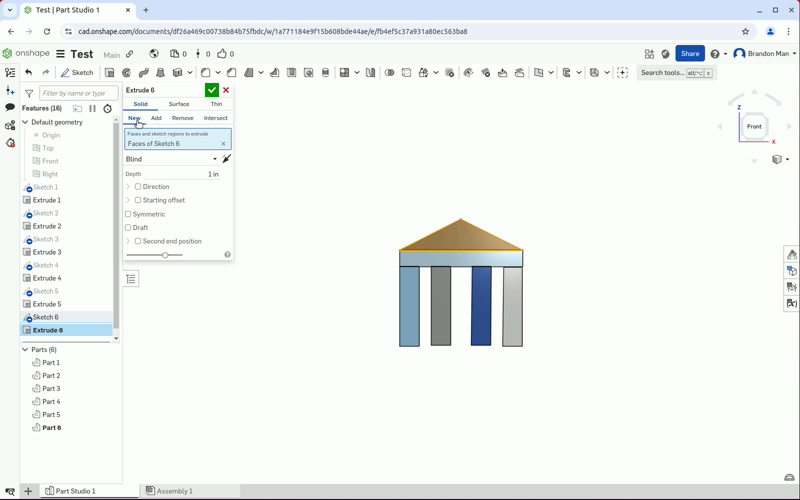
key(tab, 4)
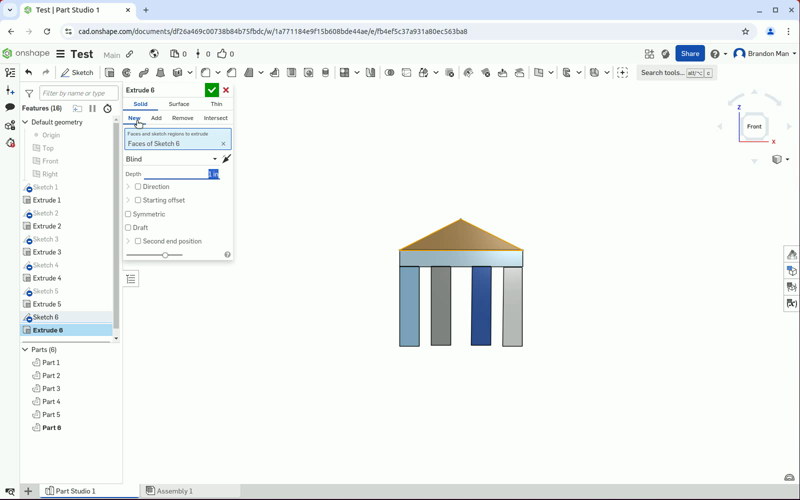
text(4.333)
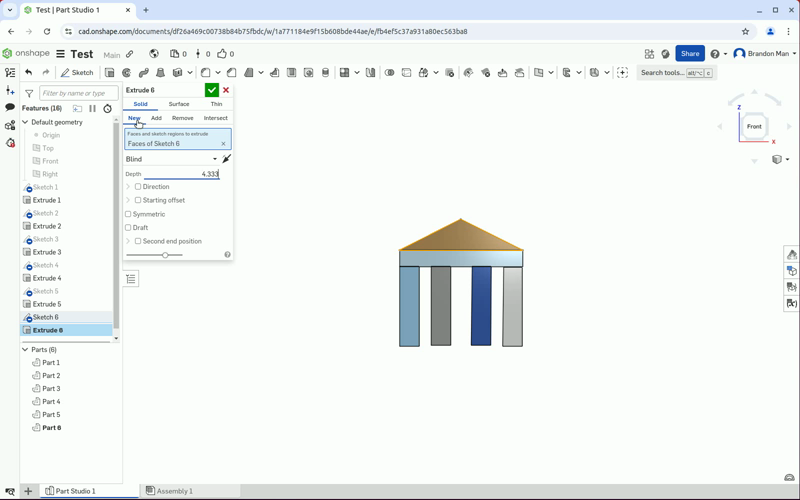
key(enter)
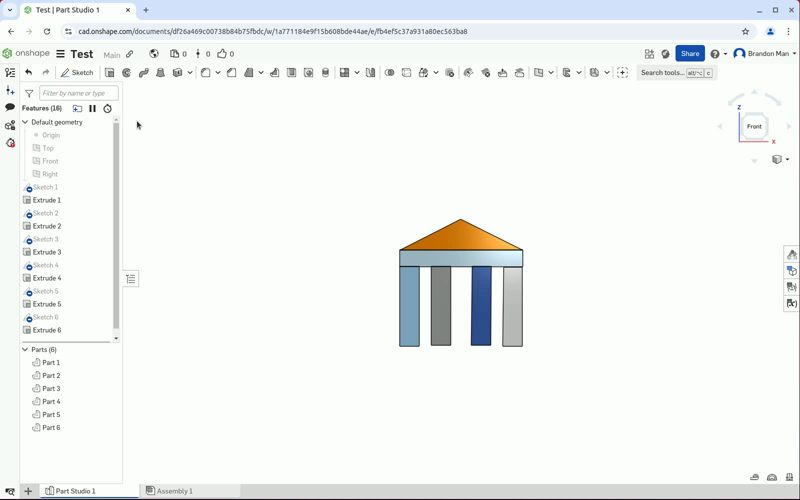
key(shift+h)
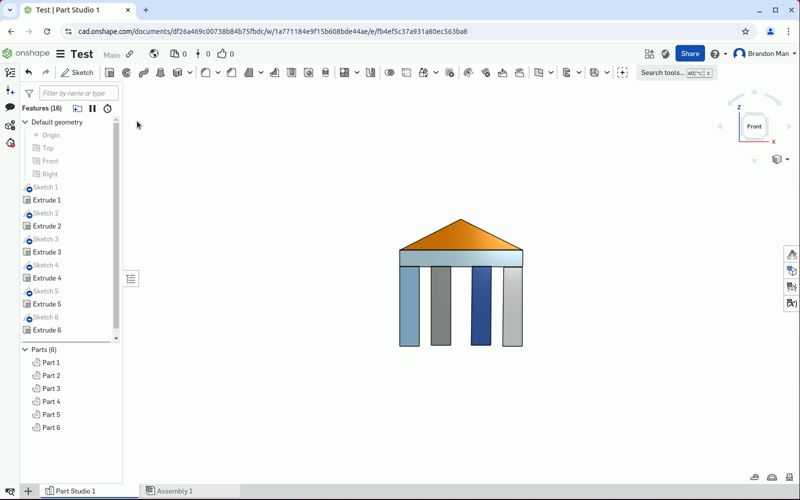
key(shift+h)
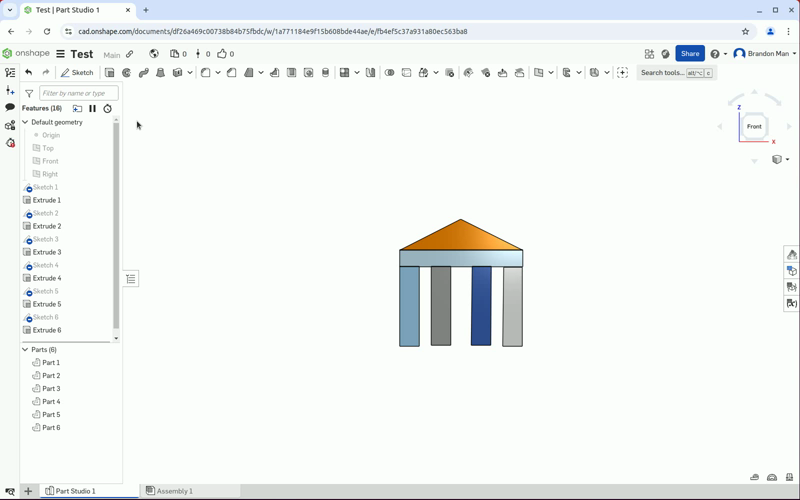
mouse_move(69, 189)
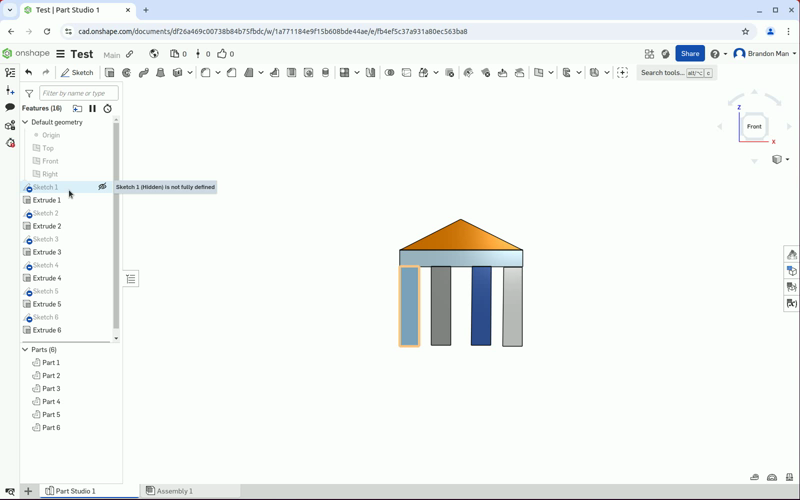
click(69, 189)
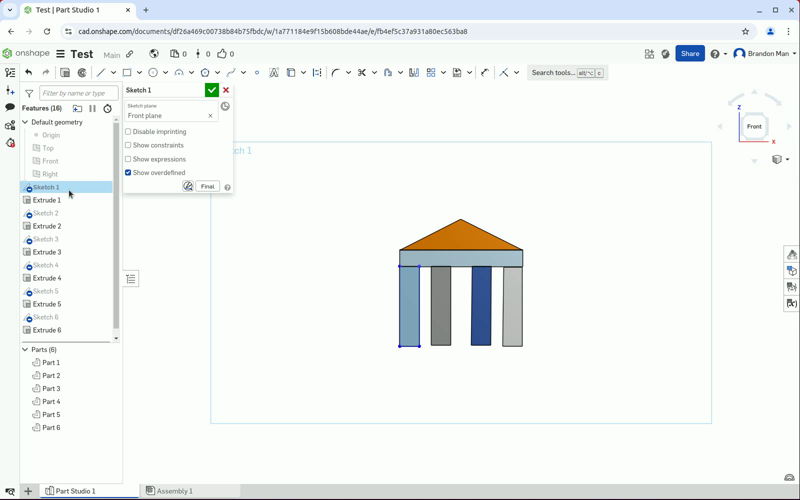
mouse_move(229, 92)
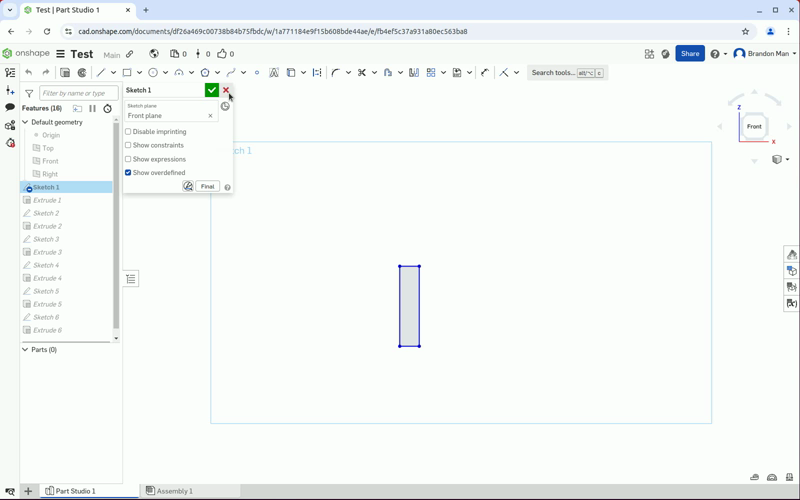
click(229, 92)
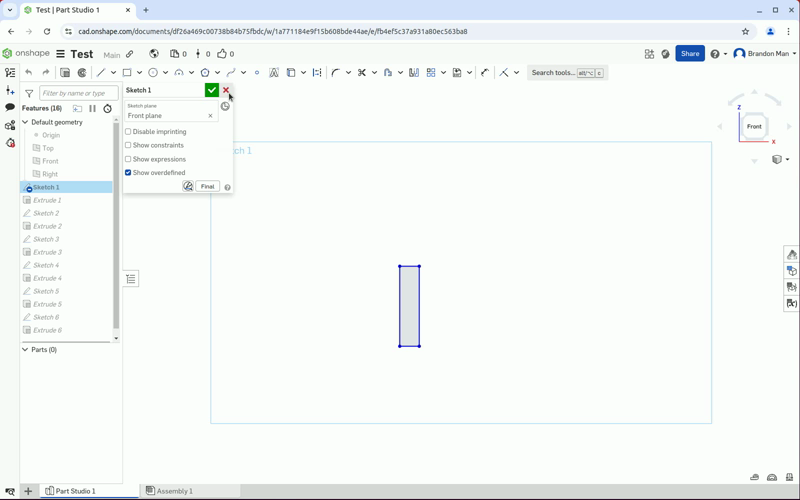
key(shift+s)
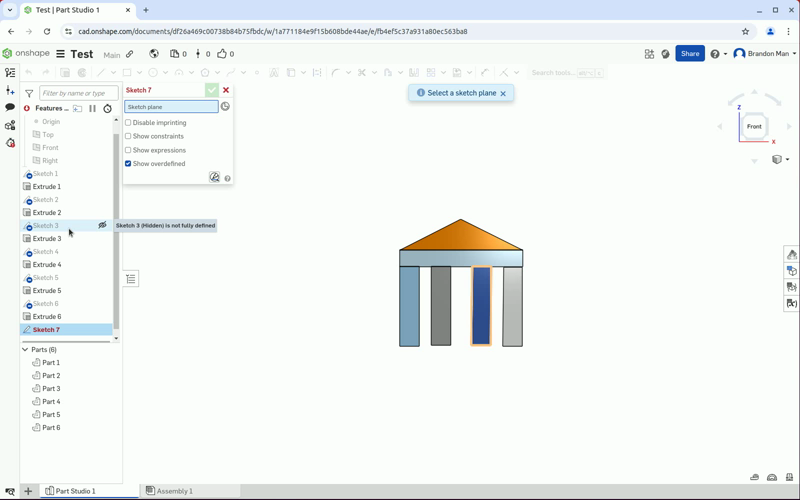
scroll(3)
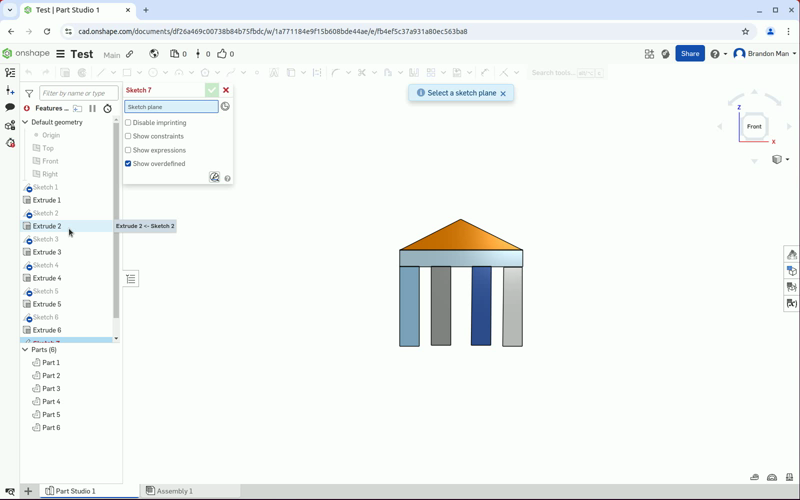
mouse_move(69, 163)
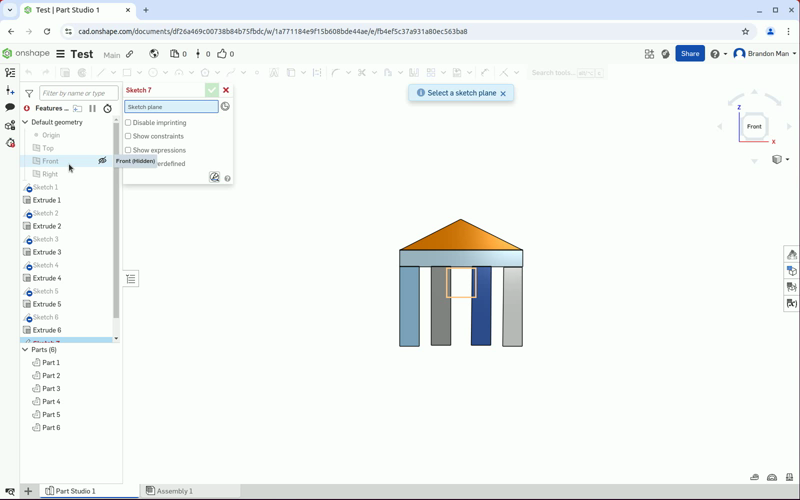
click(69, 163)
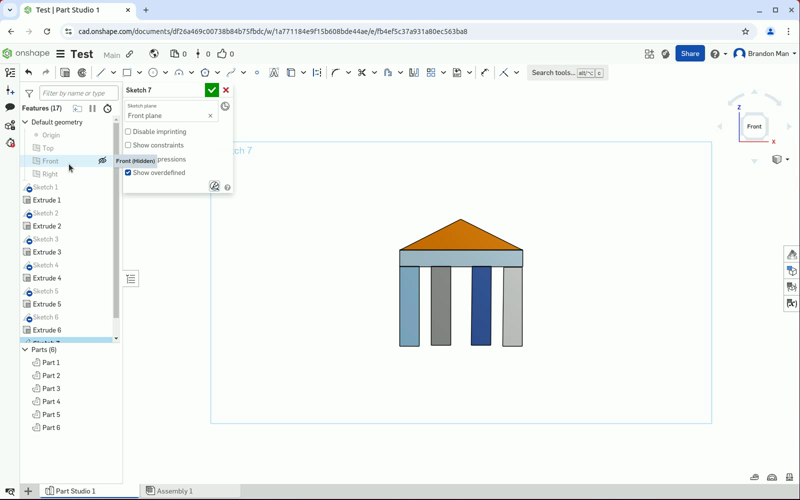
mouse_move(73, 352)
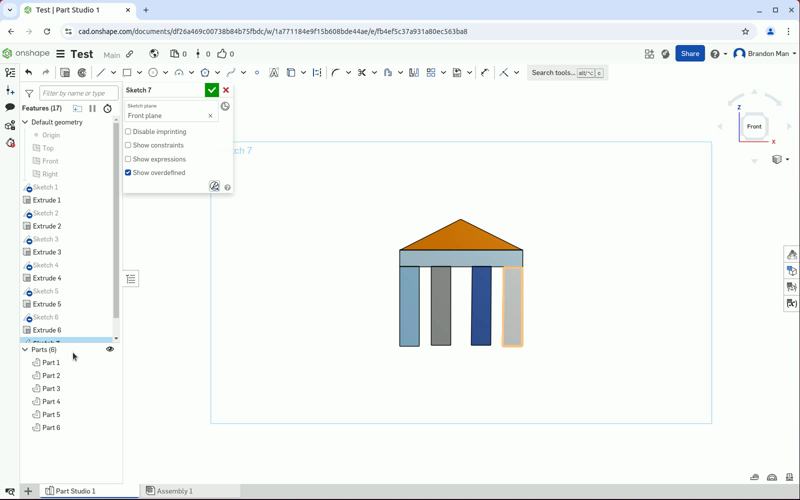
key(y)
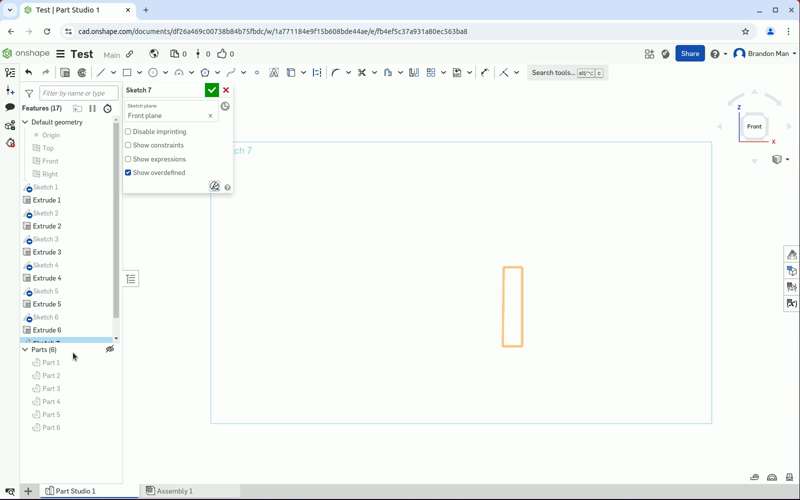
key(l)
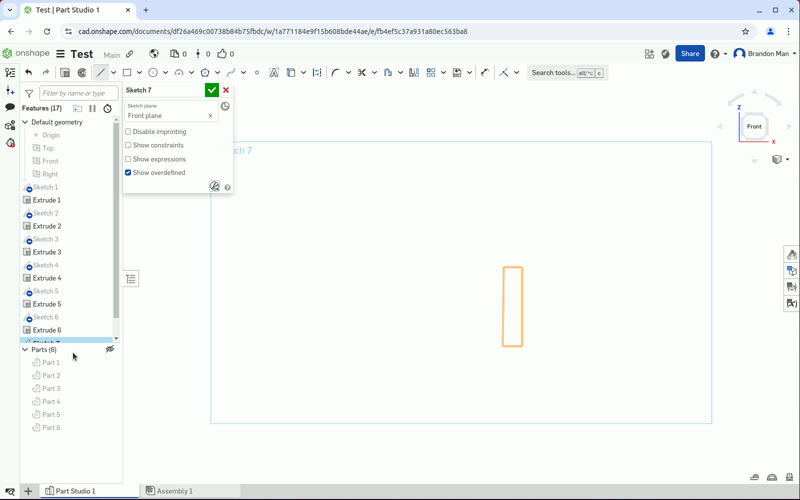
key_down(shift)
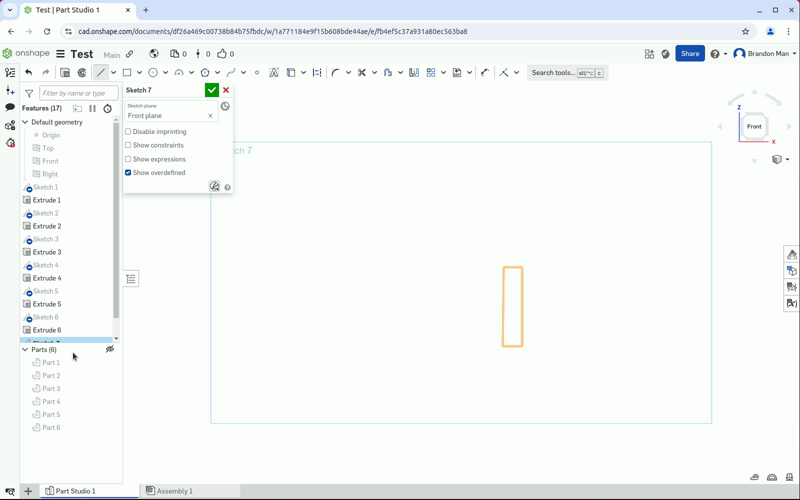
mouse_move(460, 345)
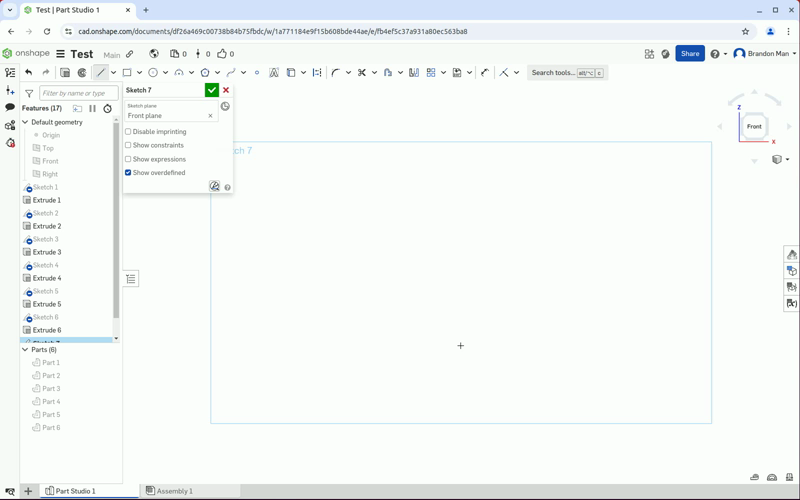
click(460, 345)
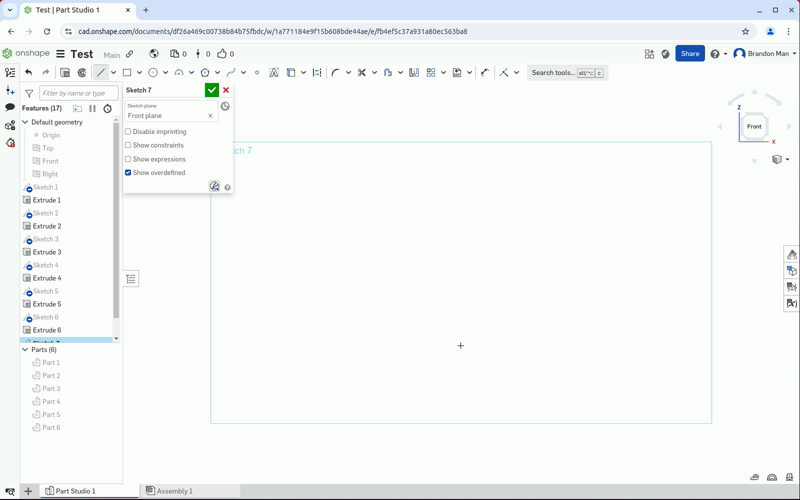
key_up(shift)
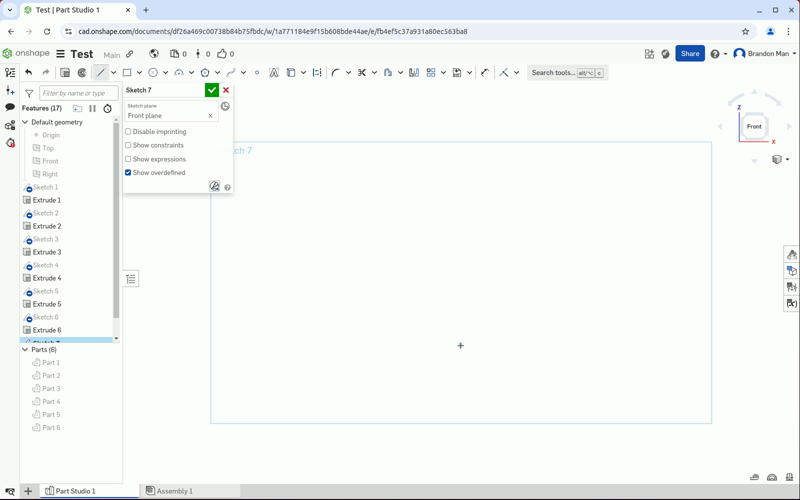
key_down(shift)
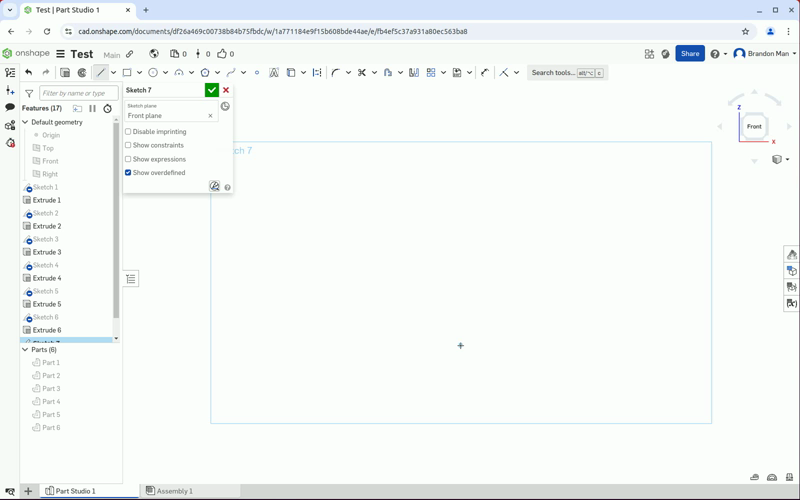
mouse_move(573, 345)
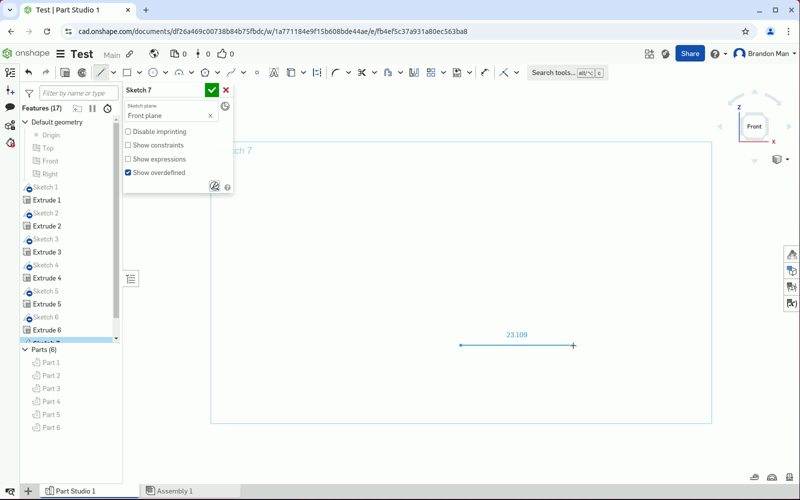
click(573, 345)
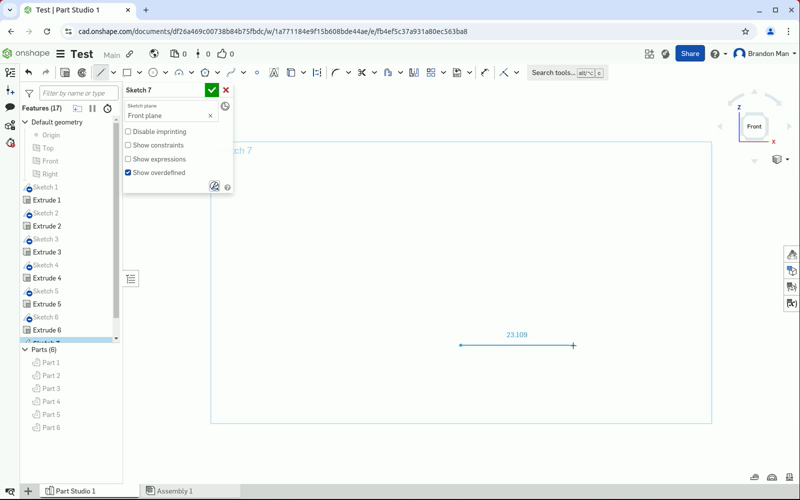
key_up(shift)
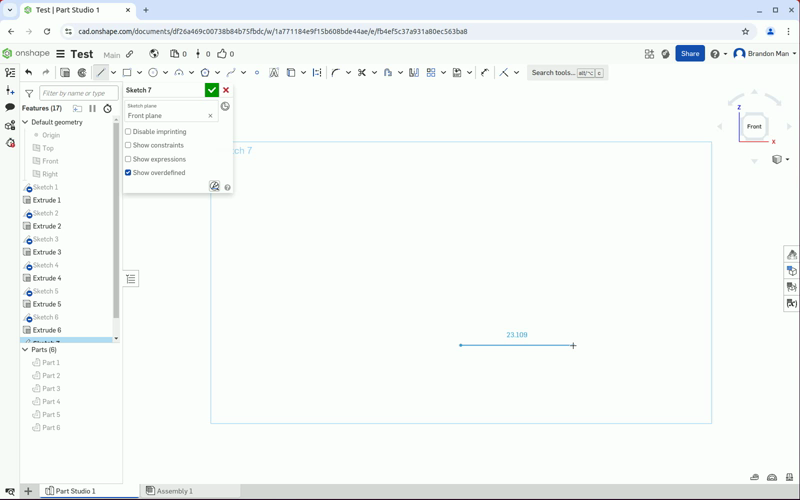
key_down(shift)
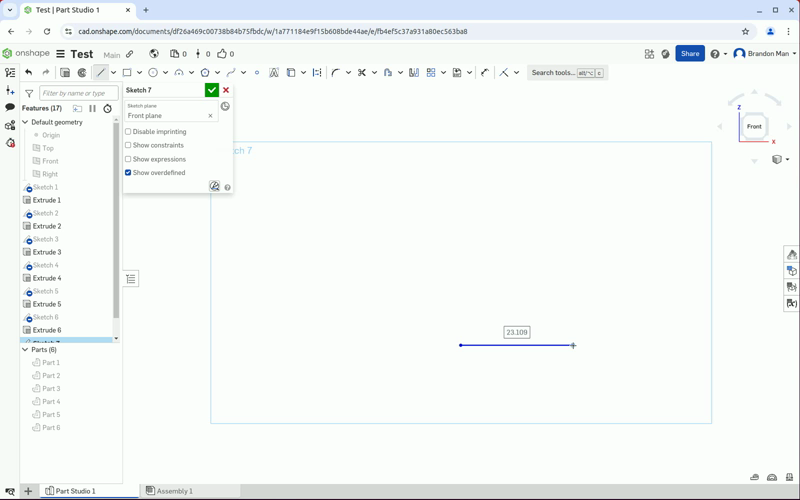
mouse_move(573, 267)
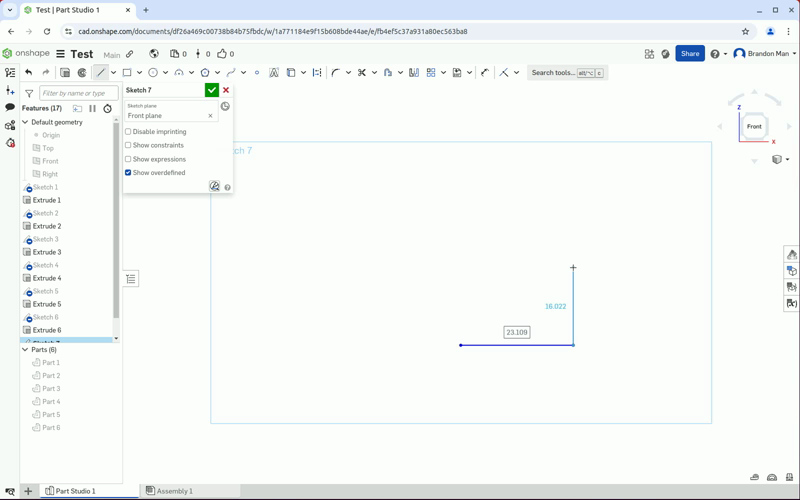
click(573, 267)
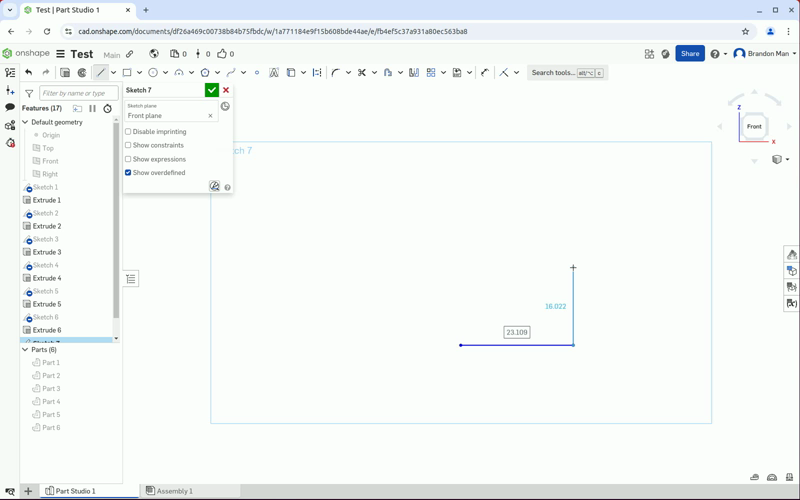
key_up(shift)
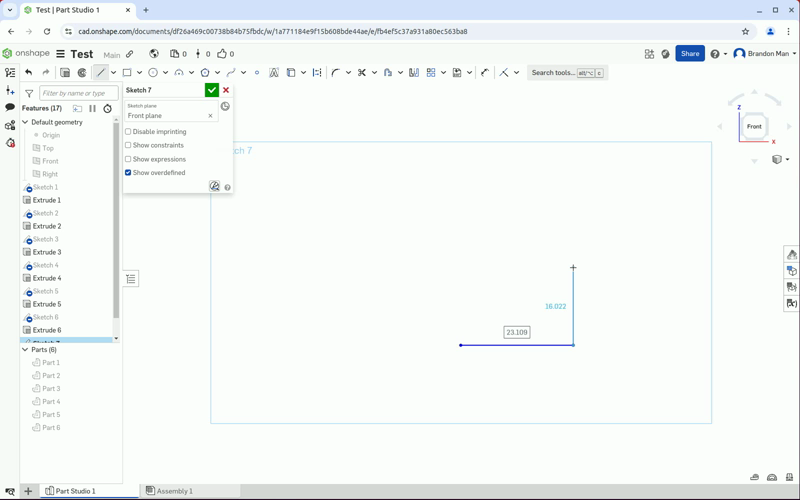
key_down(shift)
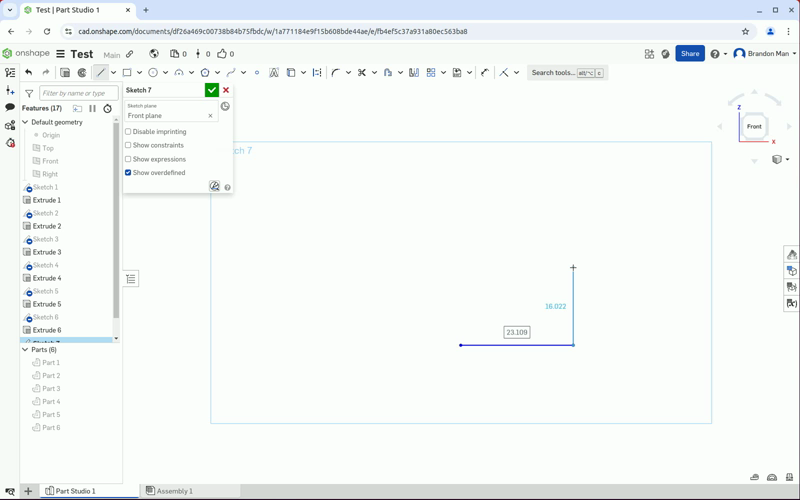
mouse_move(460, 267)
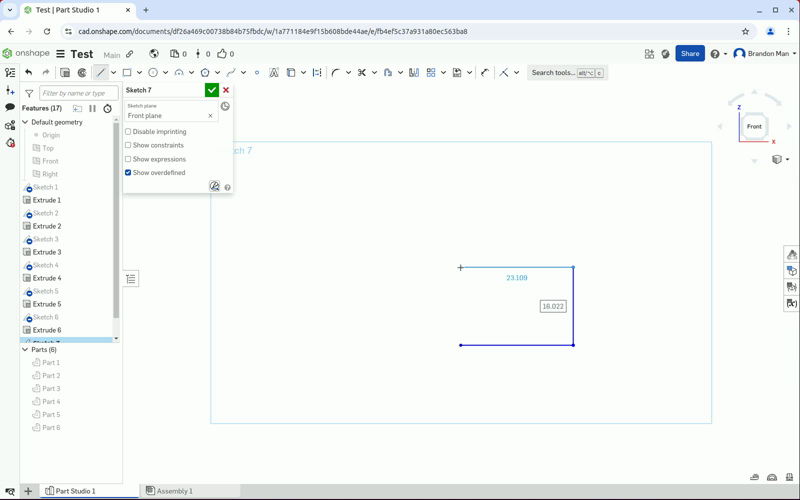
click(460, 267)
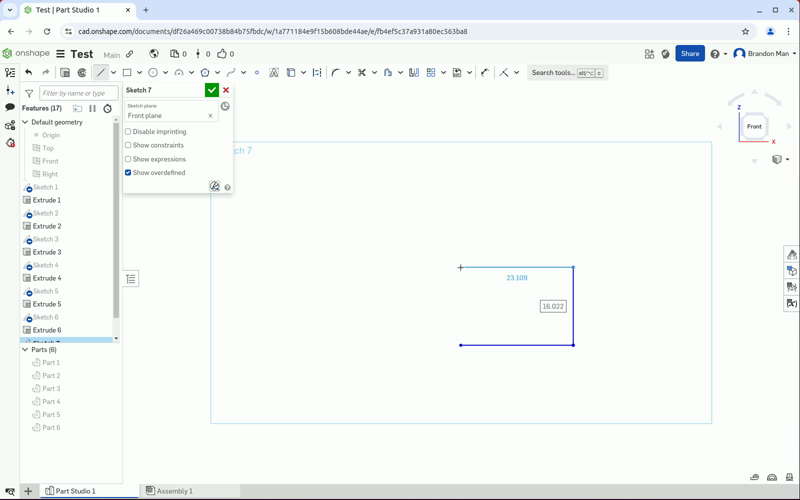
key_up(shift)
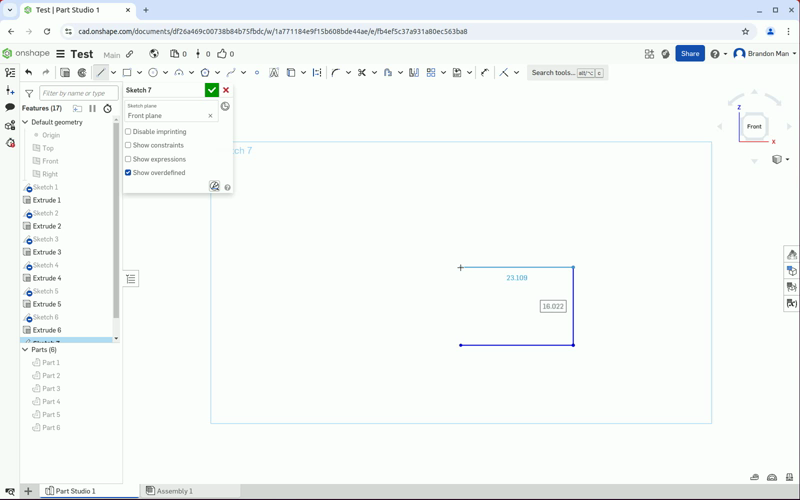
key_down(shift)
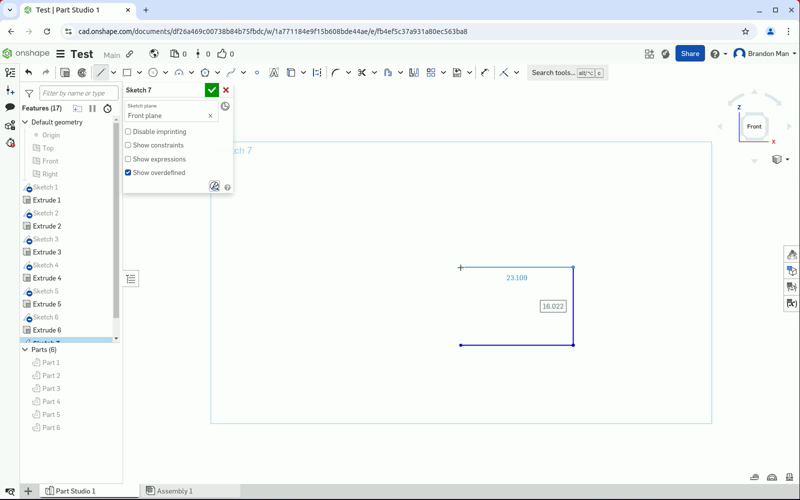
mouse_move(460, 345)
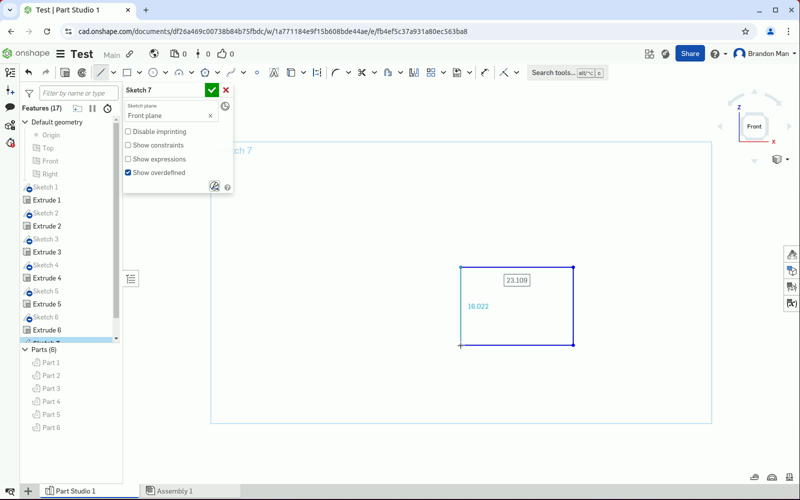
key_up(shift)
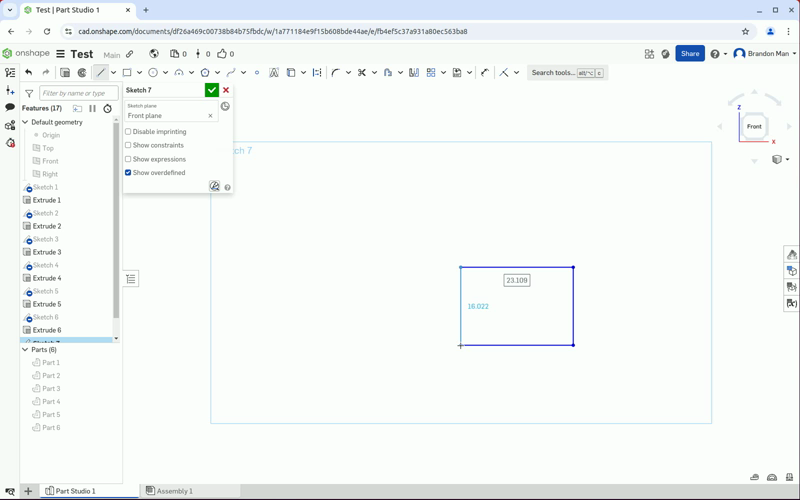
click(460, 345)
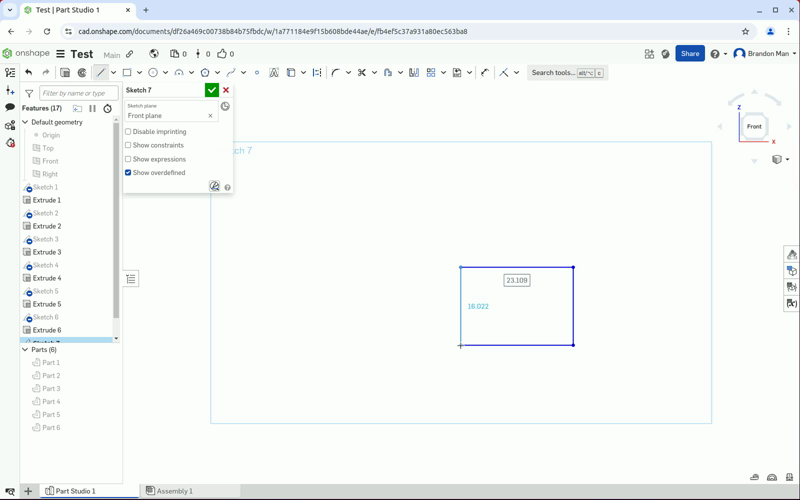
key(esc)
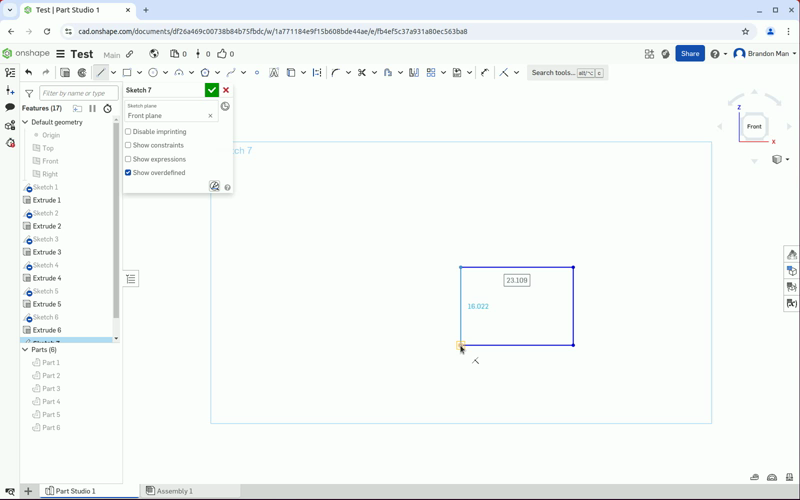
mouse_move(502, 278)
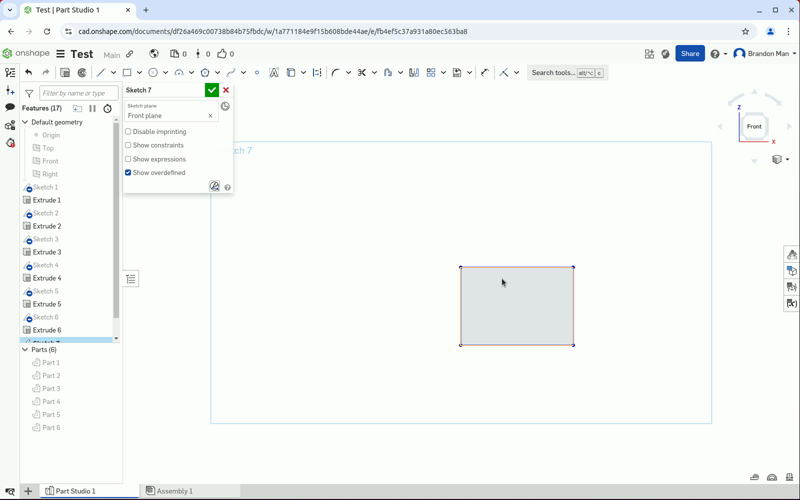
click(502, 278)
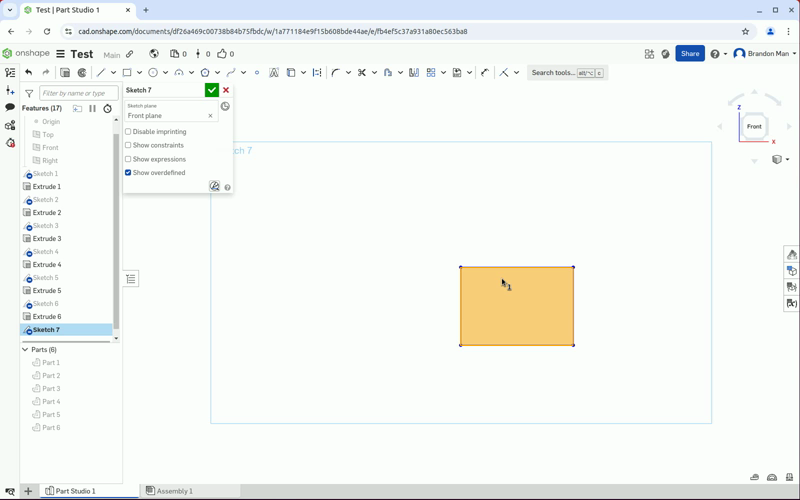
mouse_move(73, 352)
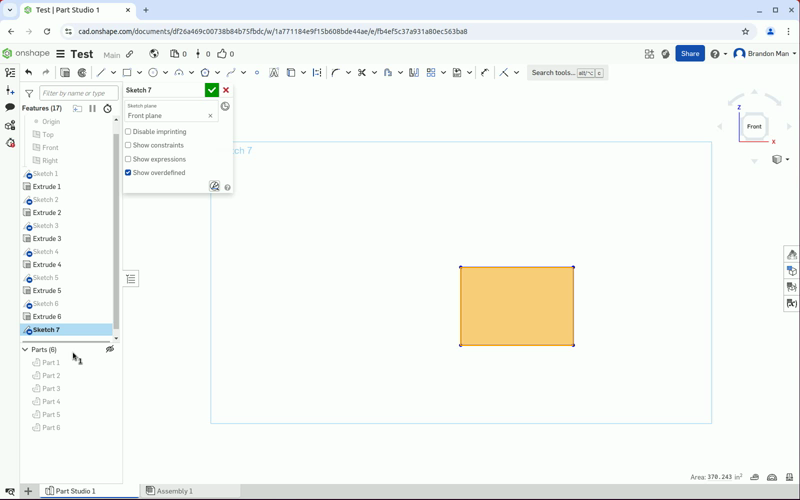
key(shift+y)
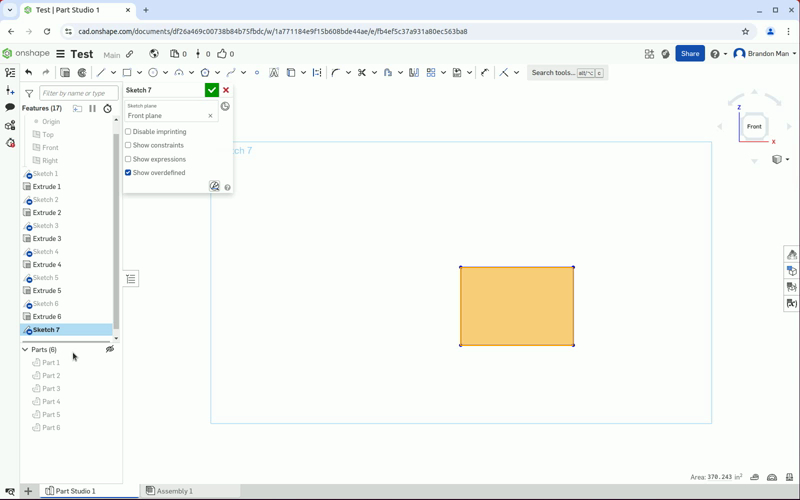
key(shift+e)
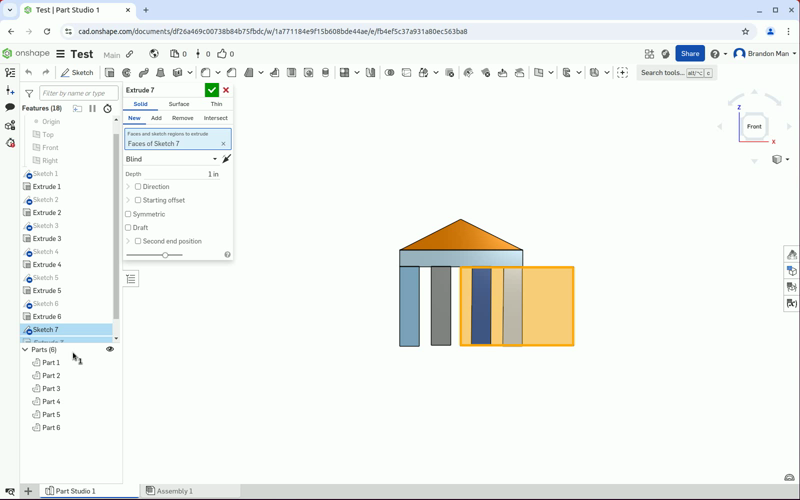
mouse_move(143, 106)
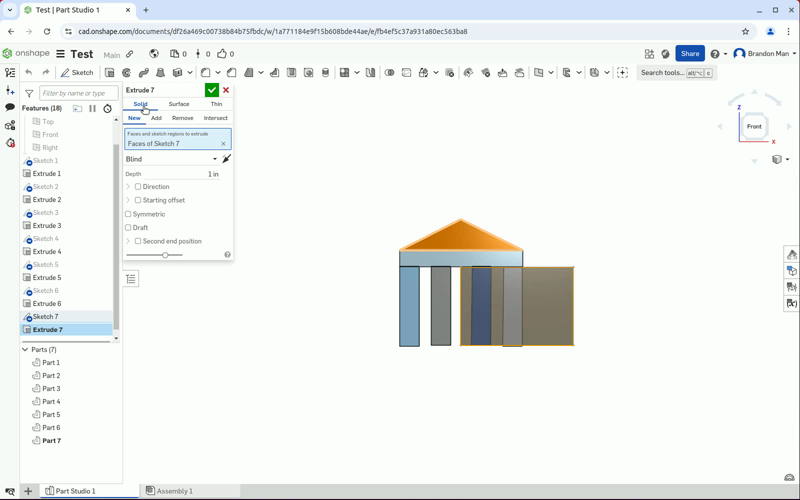
click(143, 106)
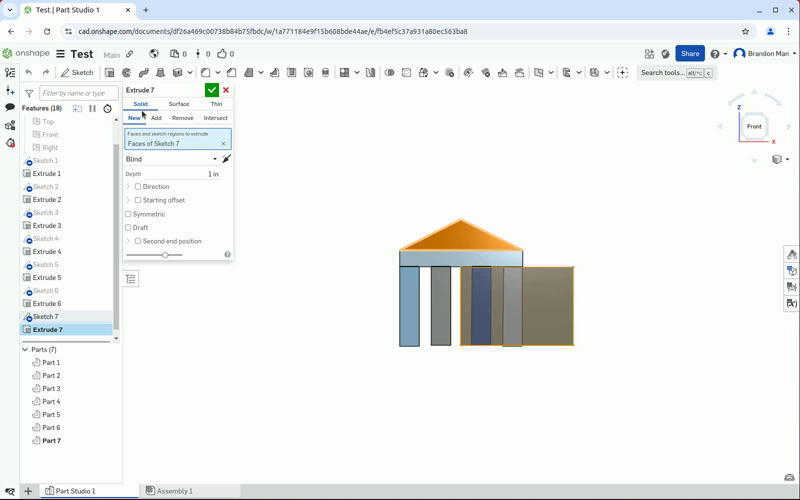
mouse_move(137, 120)
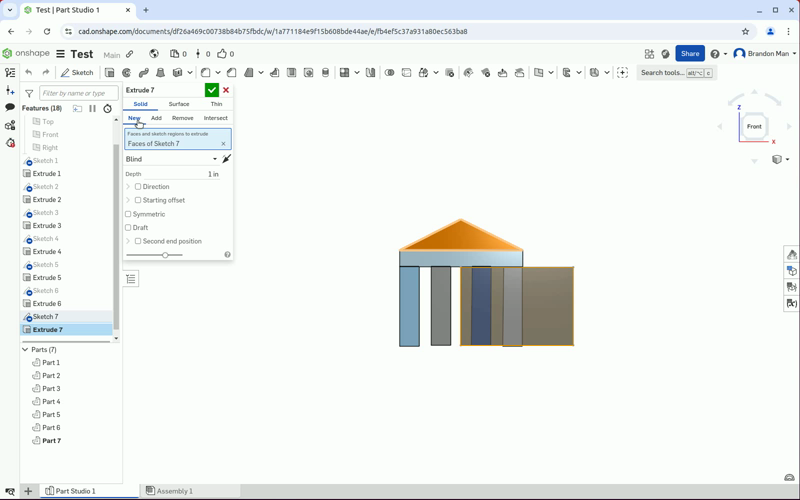
click(137, 120)
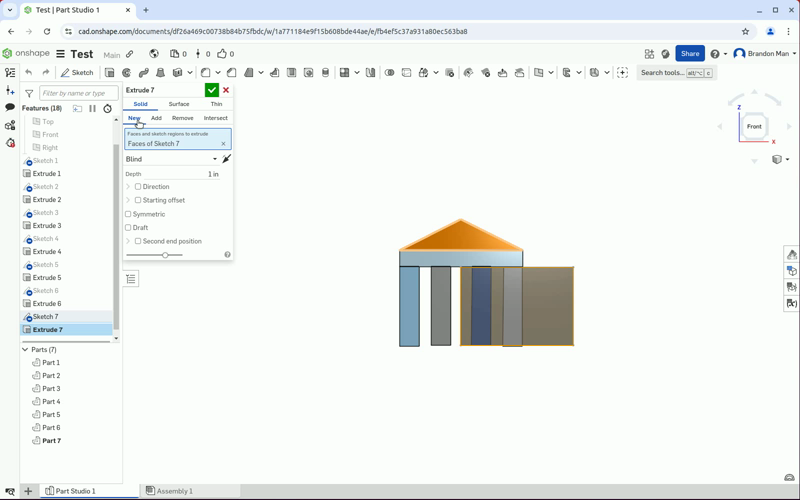
key(tab, 4)
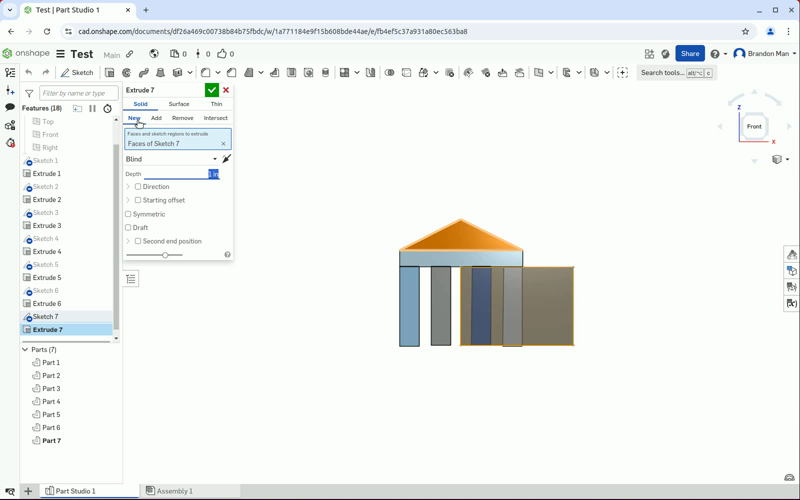
text(-8.906)
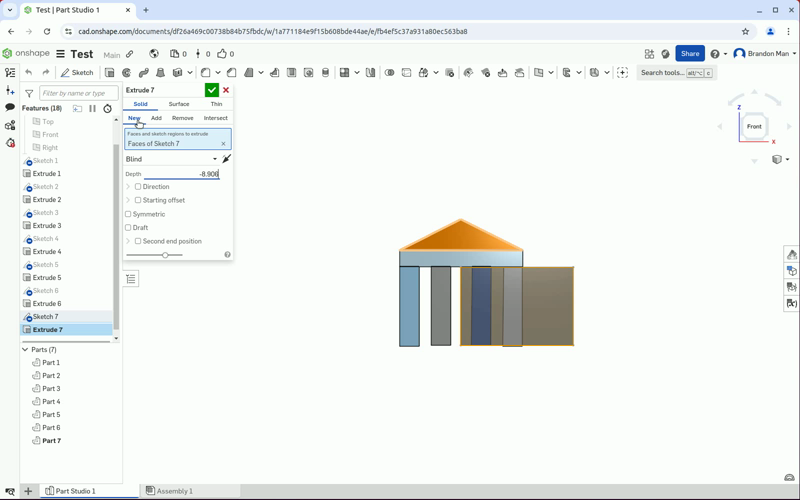
key(enter)
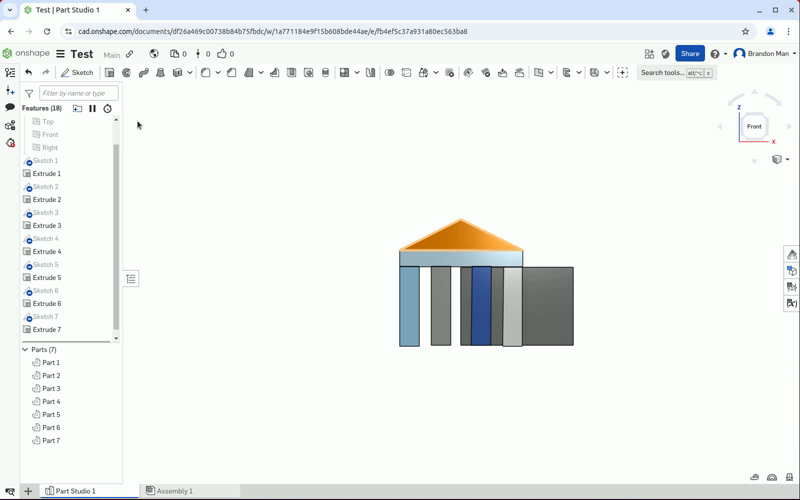
key(shift+h)
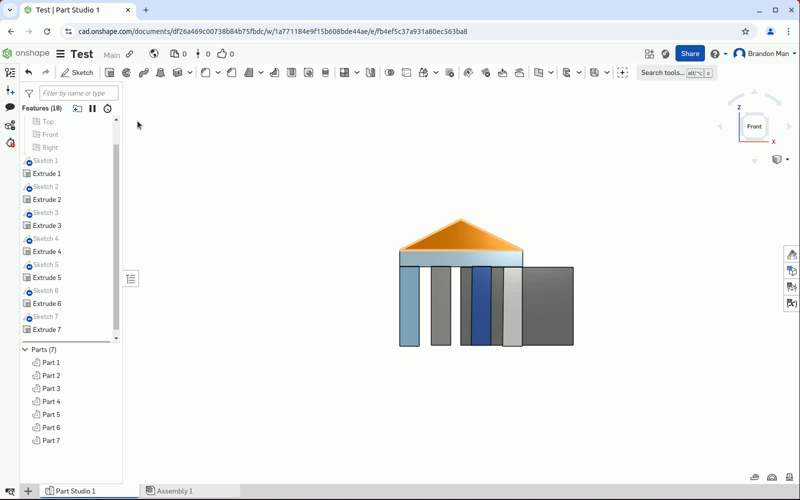
key(shift+h)
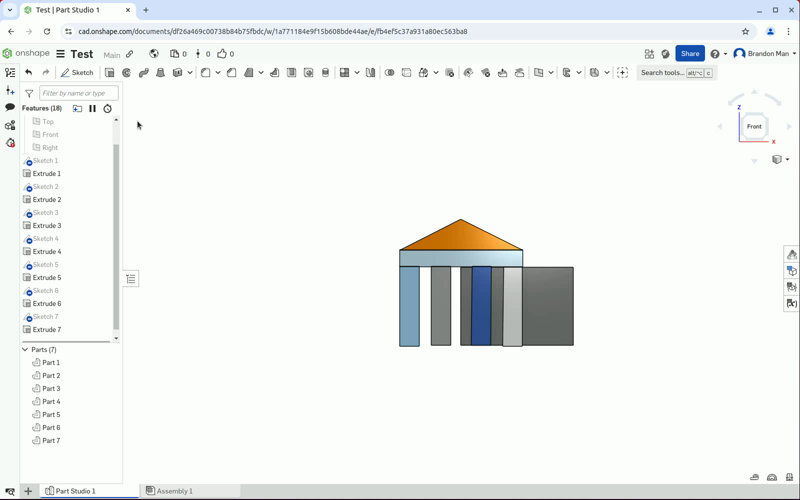
mouse_move(69, 163)
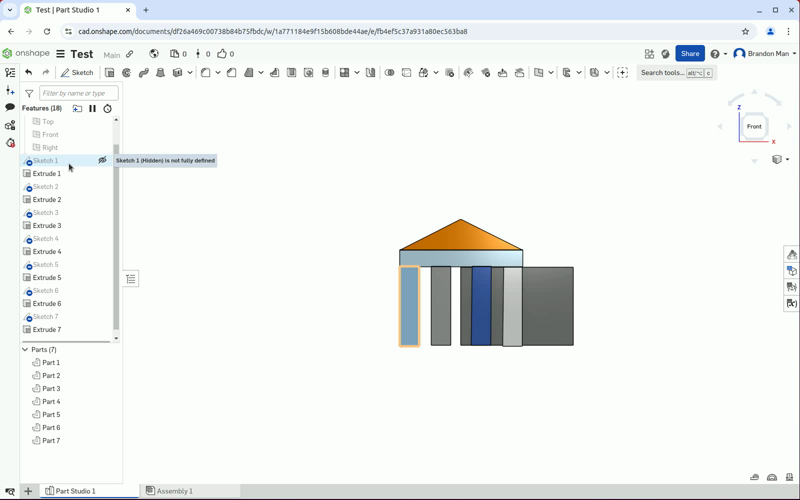
click(69, 163)
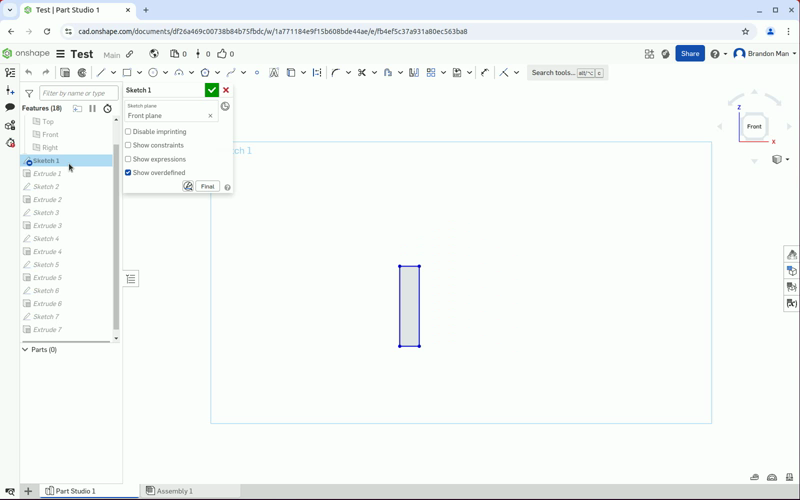
mouse_move(229, 92)
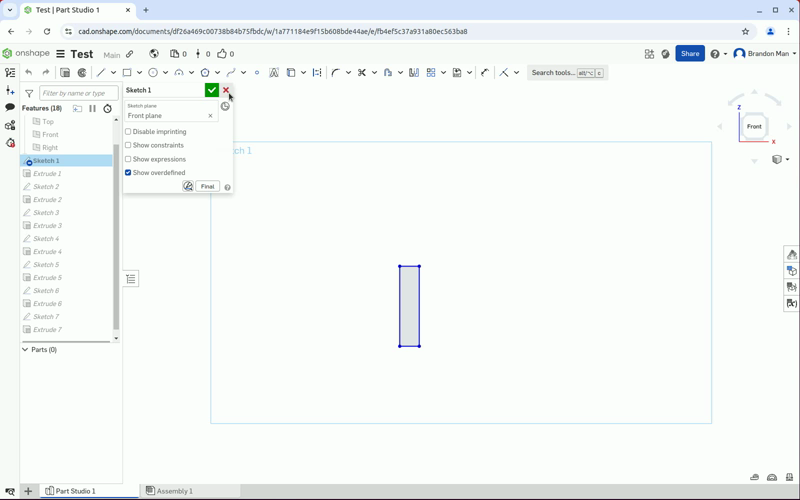
click(229, 92)
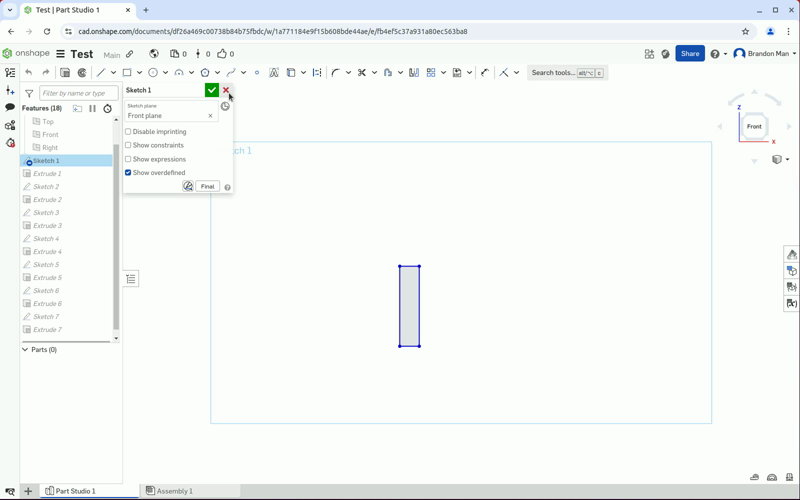
key(shift+s)
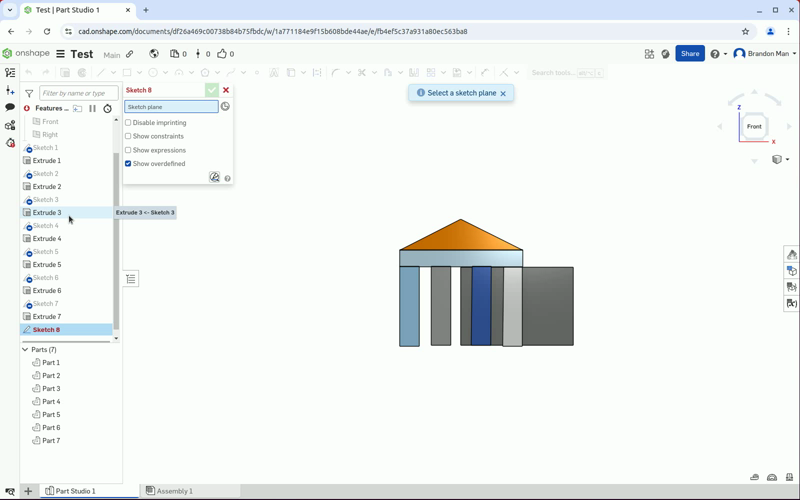
scroll(3)
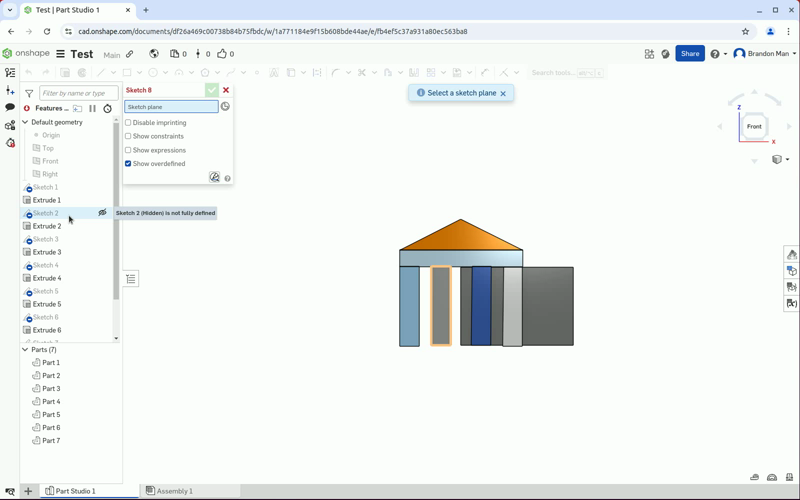
mouse_move(69, 163)
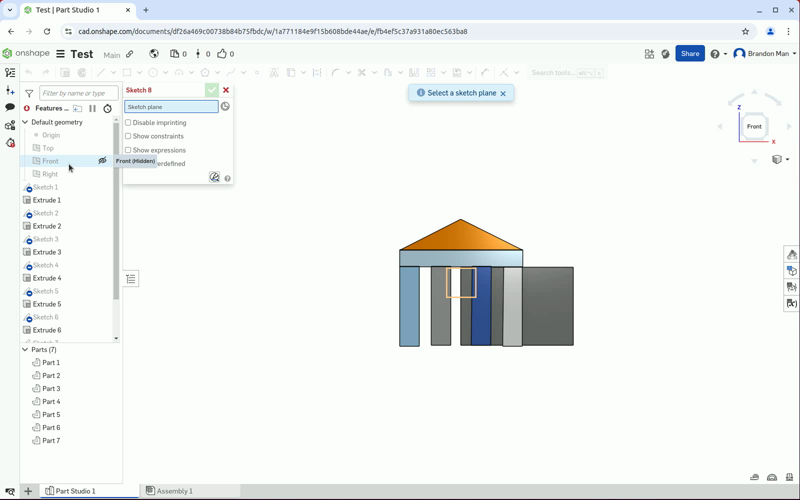
click(69, 163)
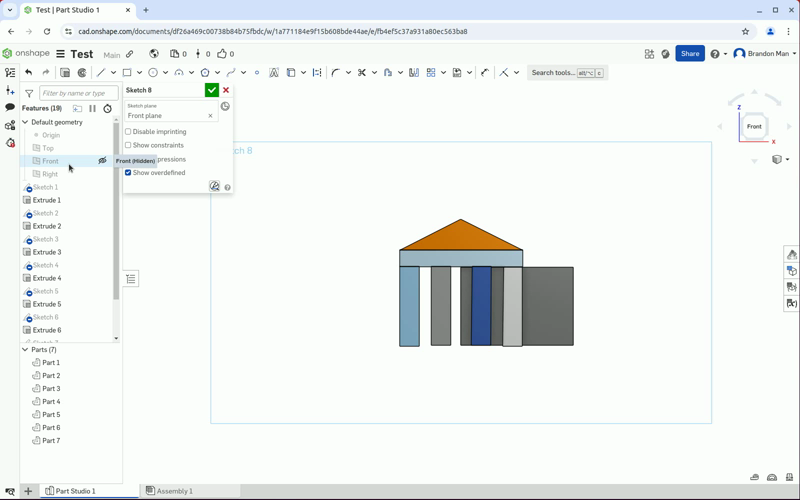
mouse_move(73, 352)
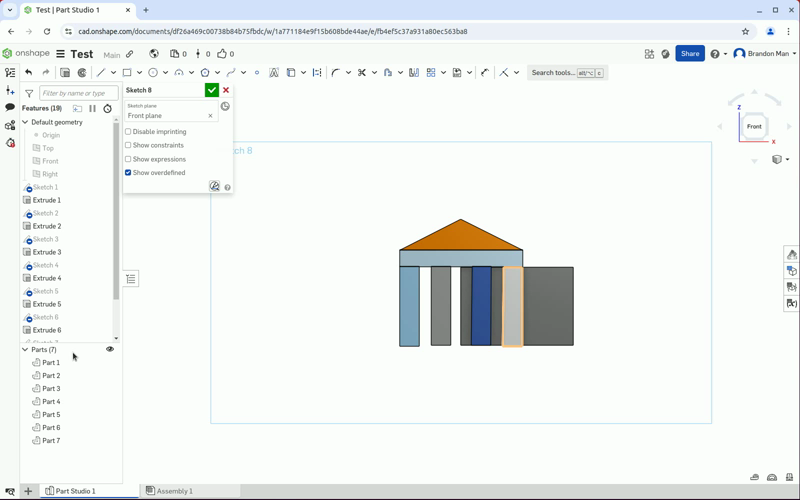
key(y)
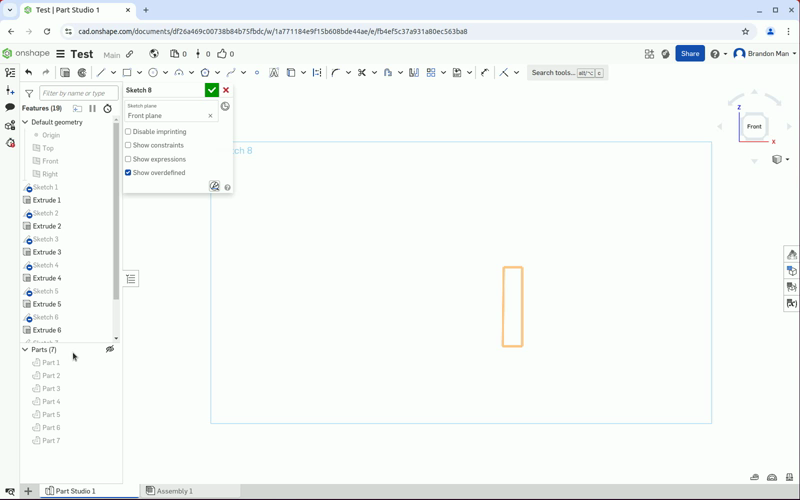
key(l)
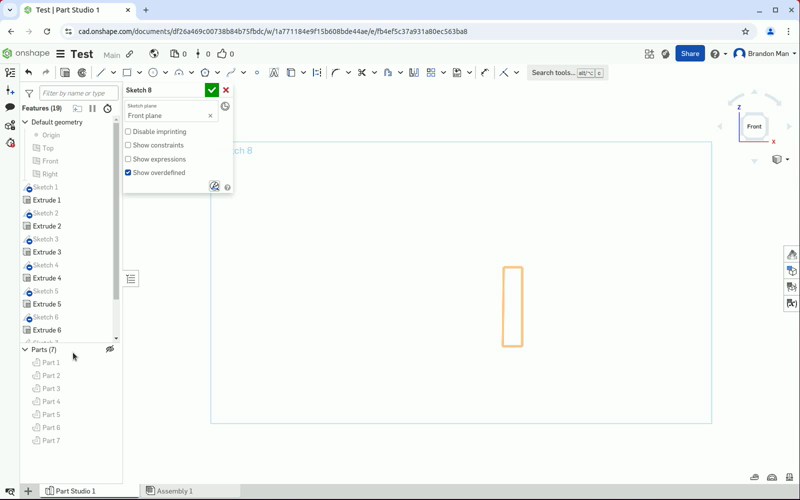
key_down(shift)
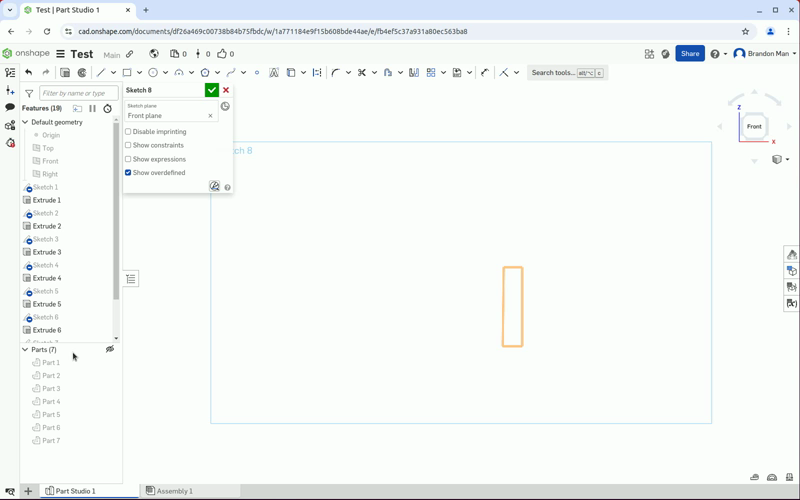
mouse_move(348, 345)
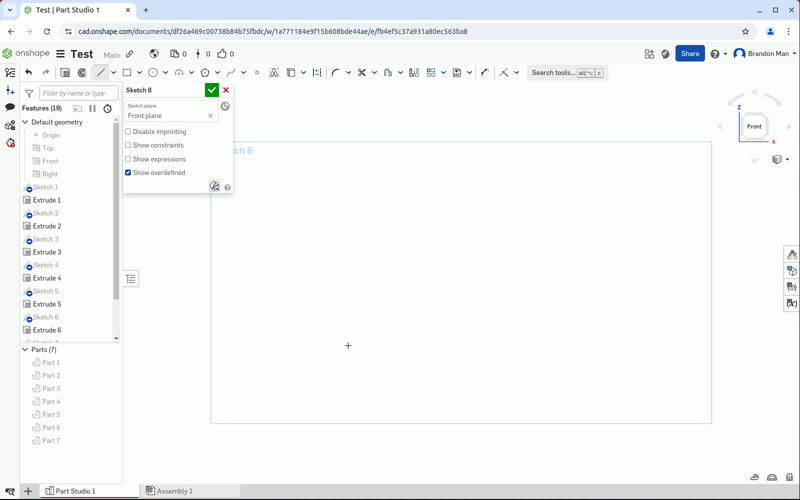
click(348, 345)
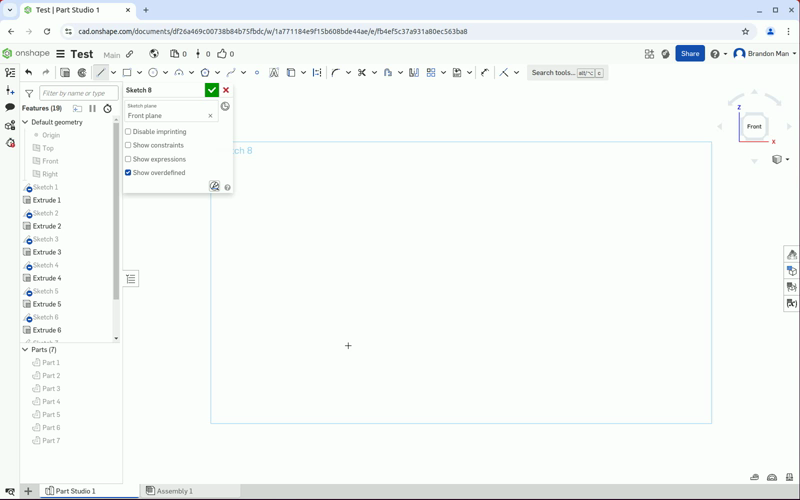
key_up(shift)
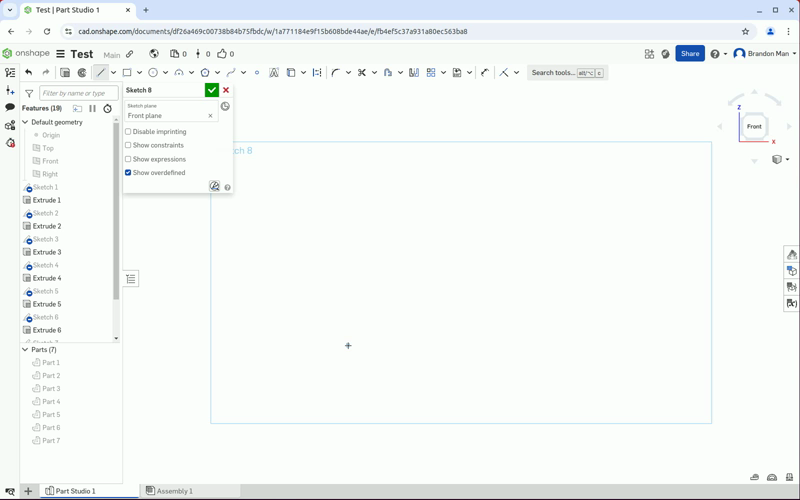
key_down(shift)
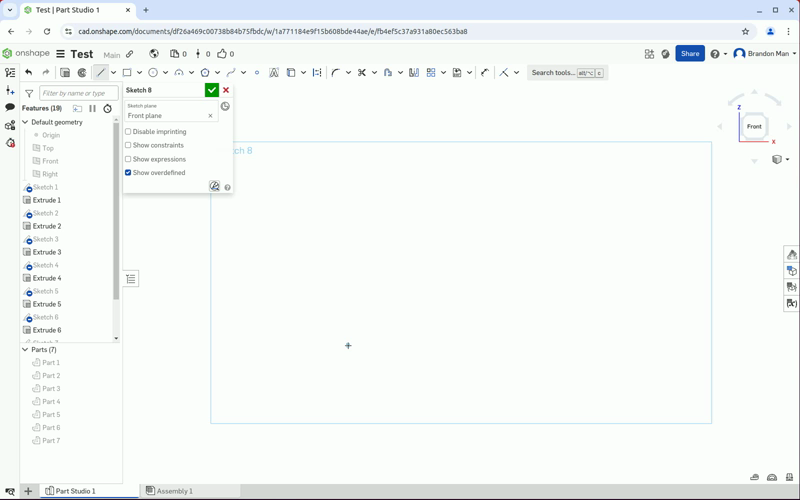
mouse_move(460, 345)
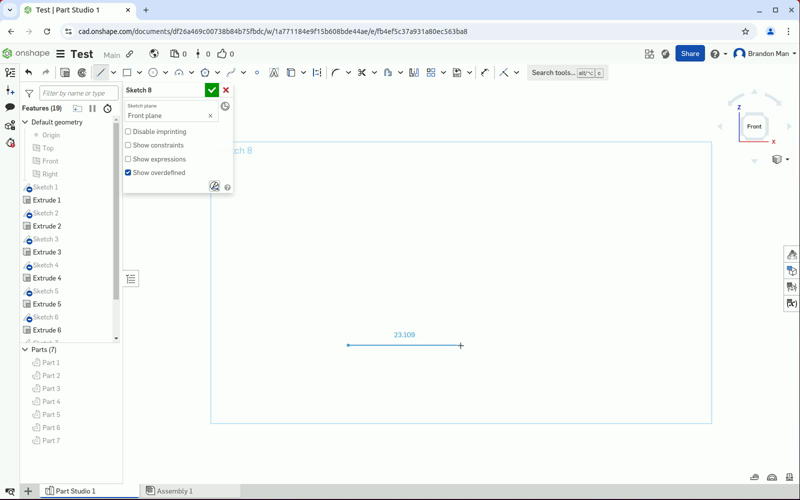
click(460, 345)
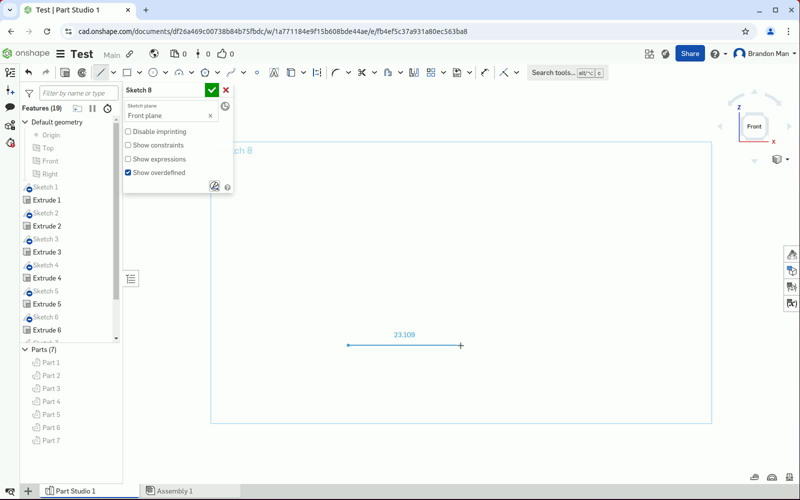
key_up(shift)
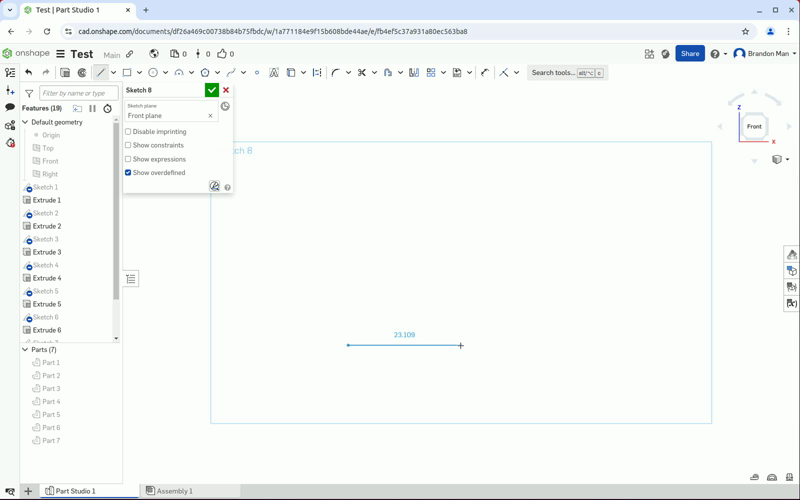
key_down(shift)
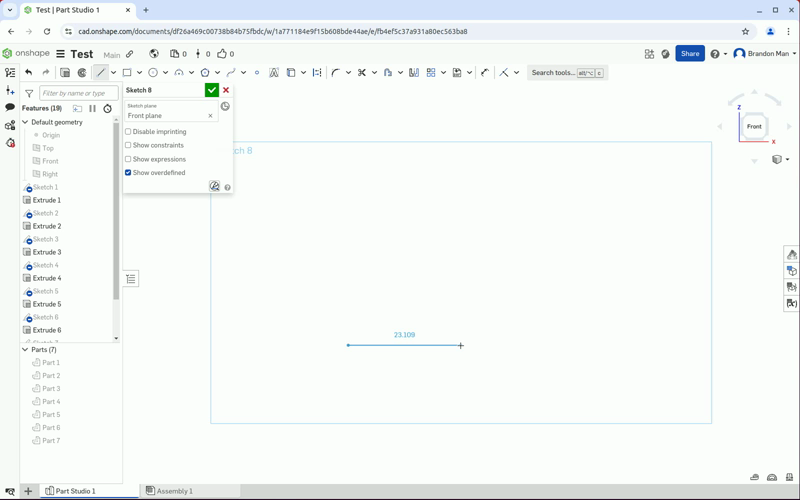
mouse_move(460, 267)
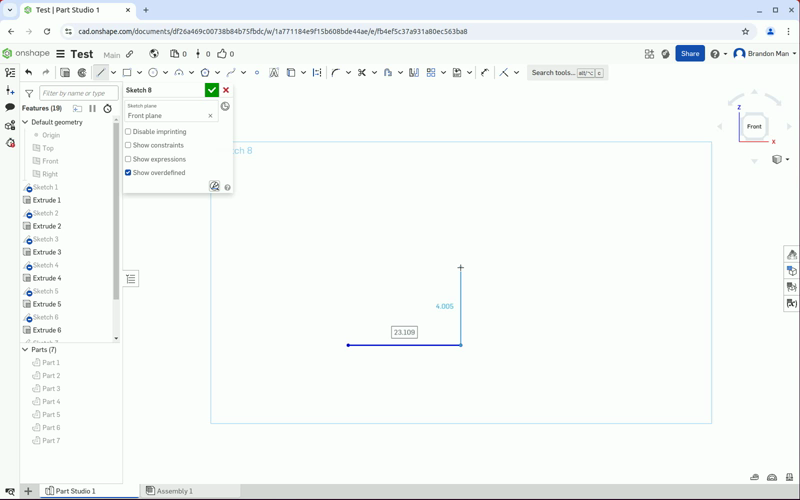
click(460, 267)
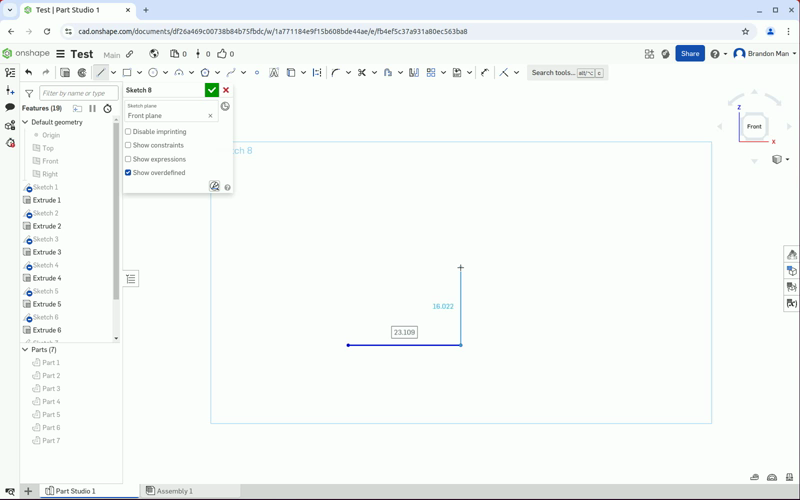
key_up(shift)
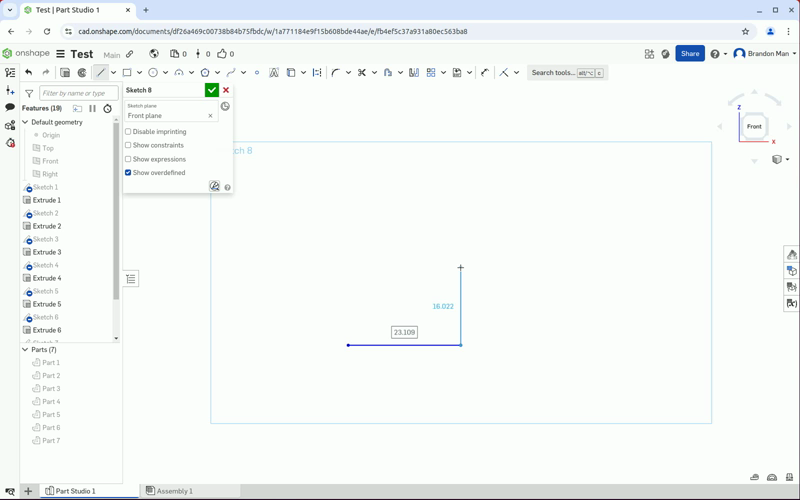
key_down(shift)
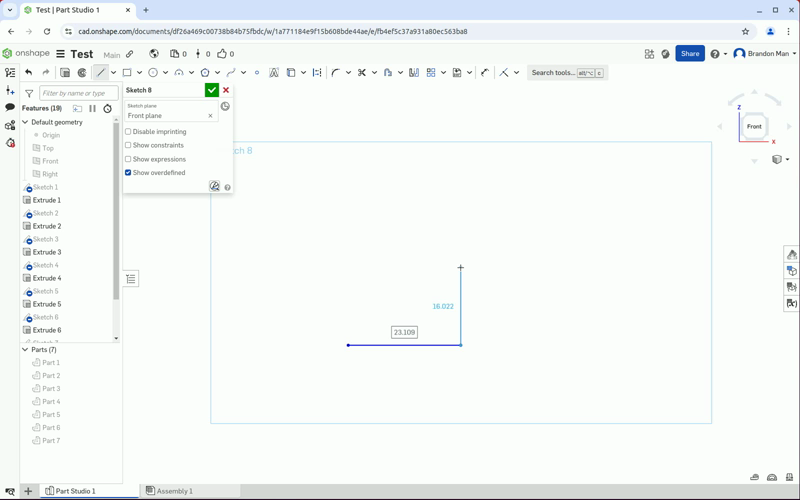
mouse_move(348, 267)
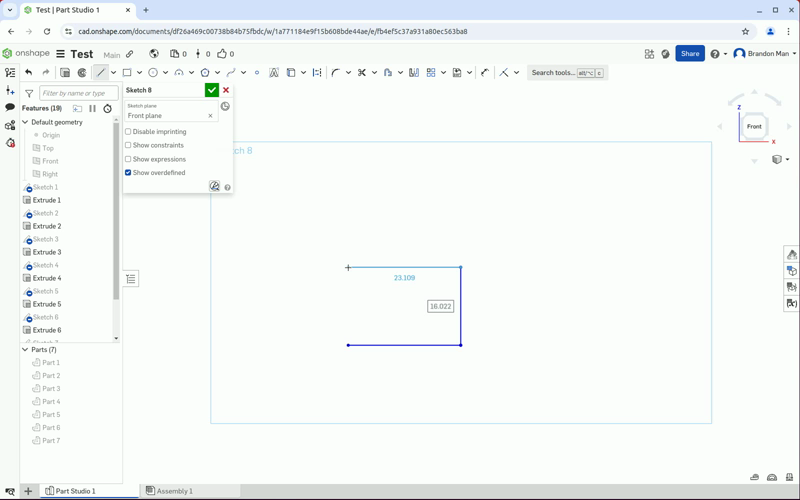
click(348, 267)
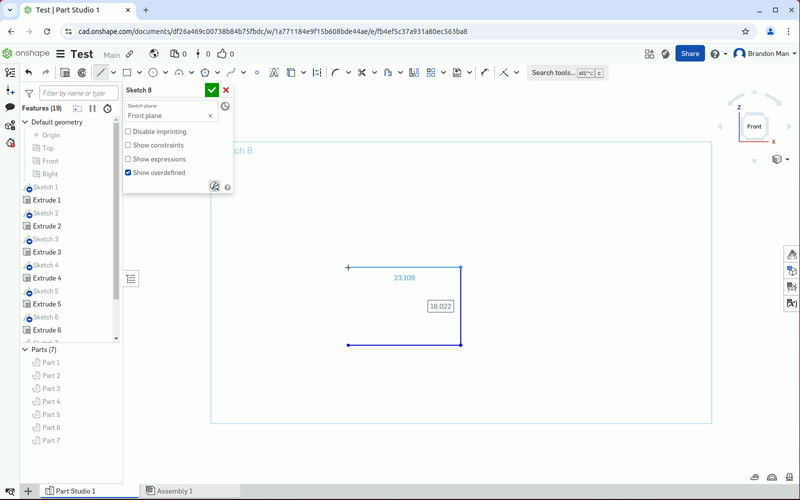
key_up(shift)
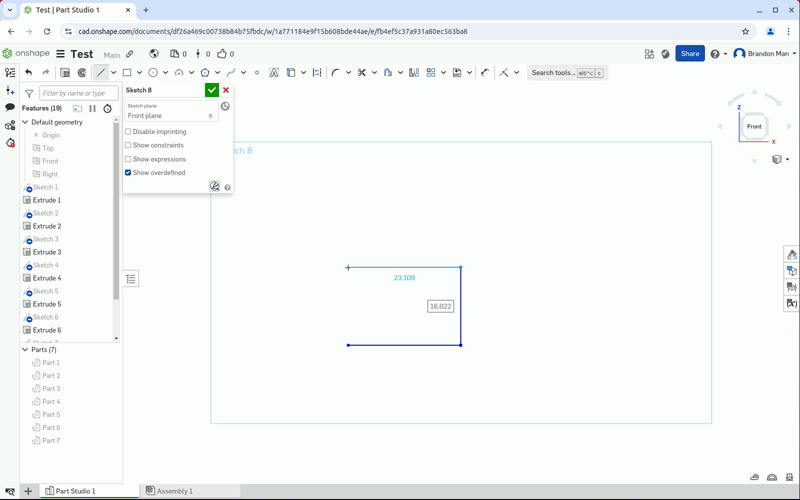
key_down(shift)
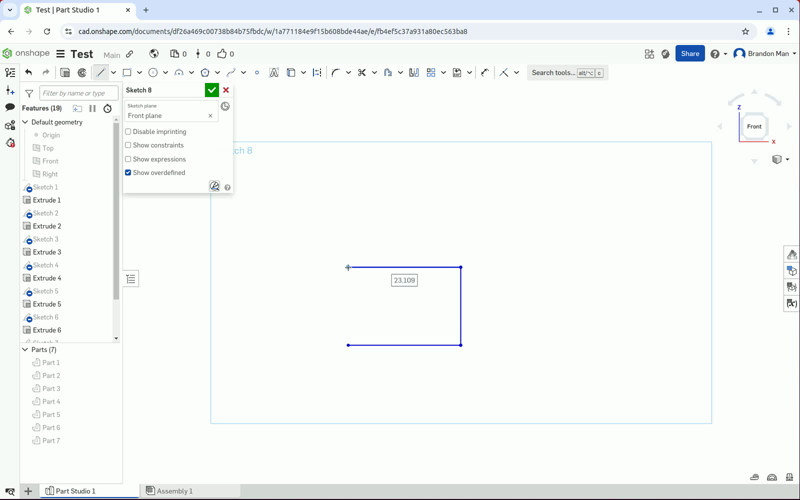
mouse_move(348, 345)
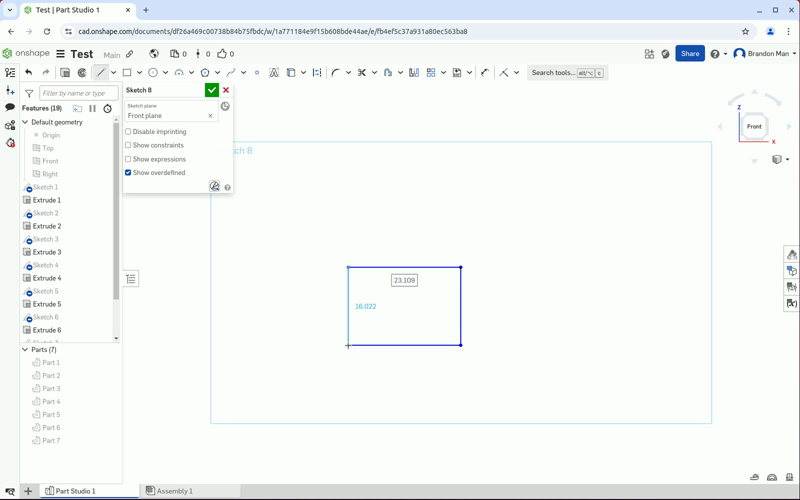
key_up(shift)
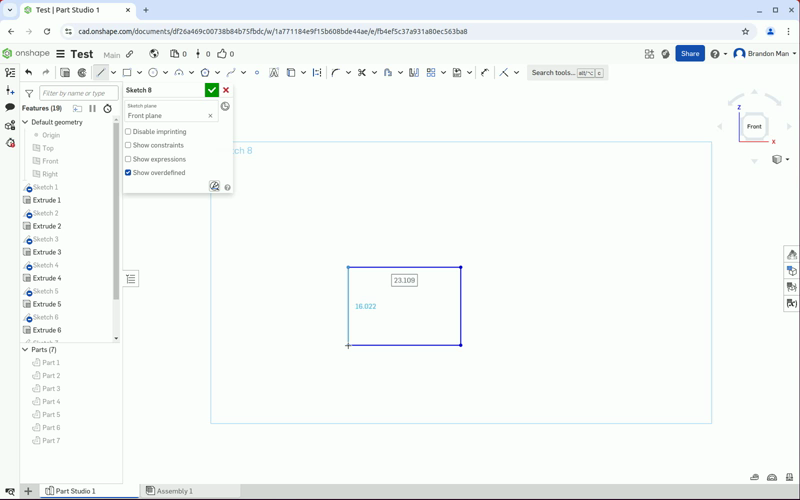
click(348, 345)
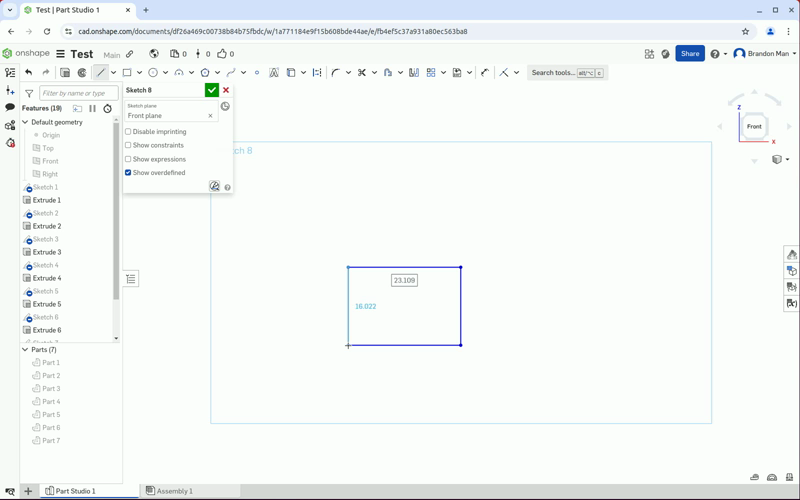
key(esc)
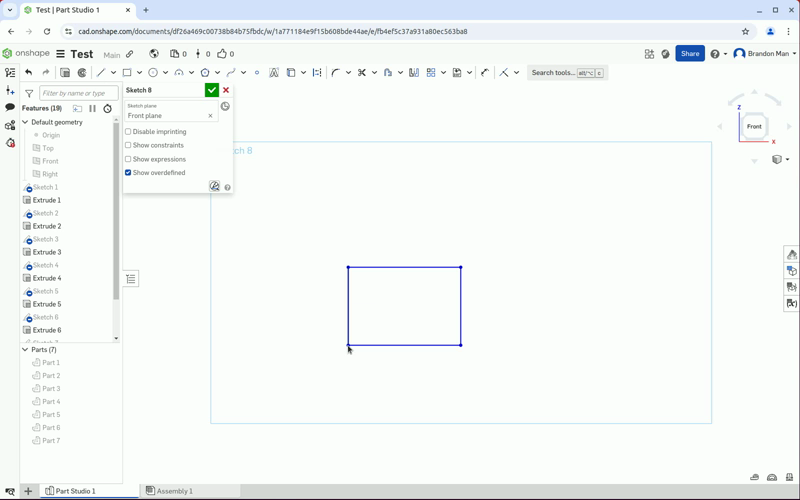
mouse_move(372, 338)
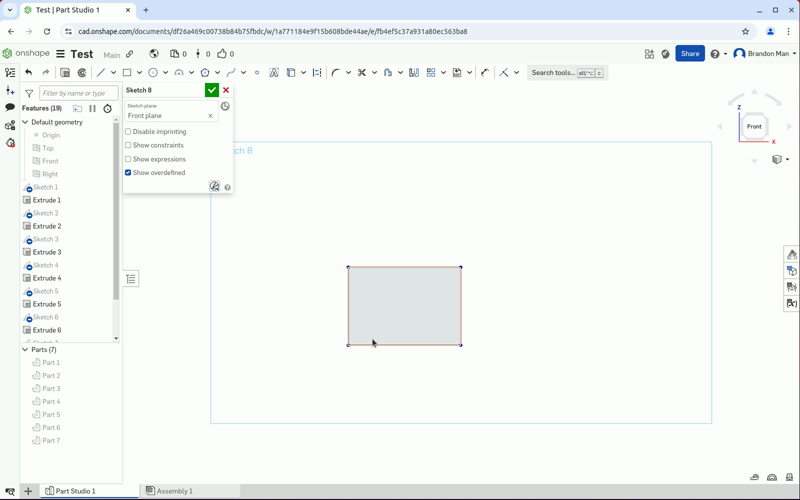
click(372, 338)
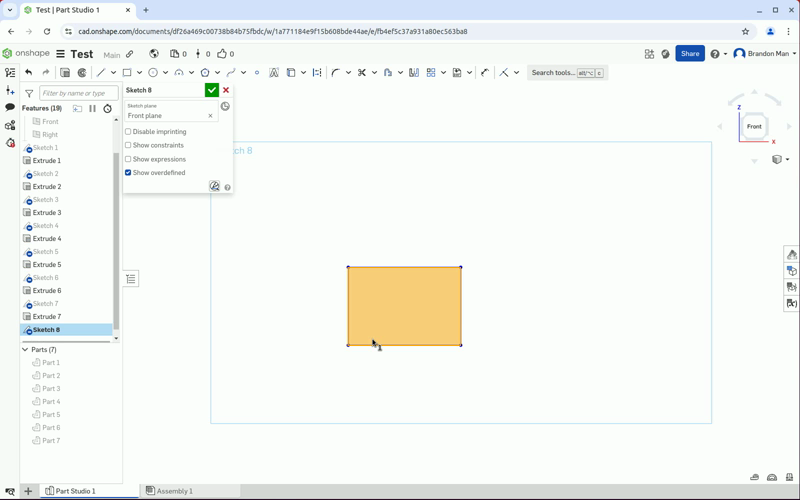
mouse_move(73, 352)
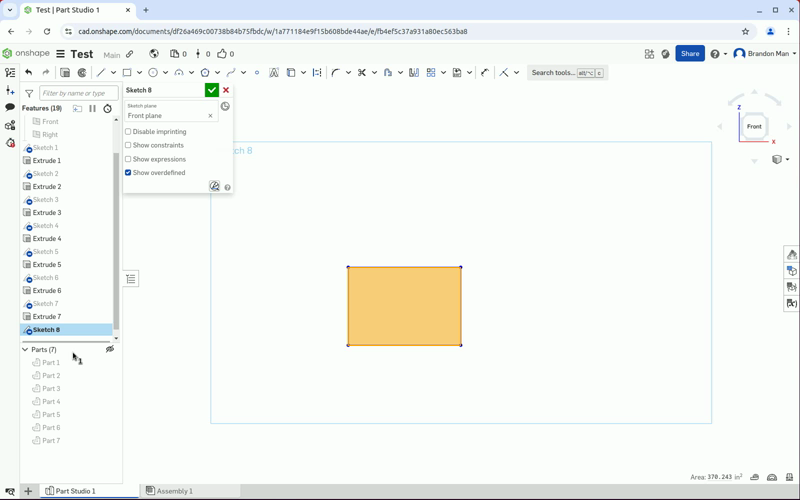
key(shift+y)
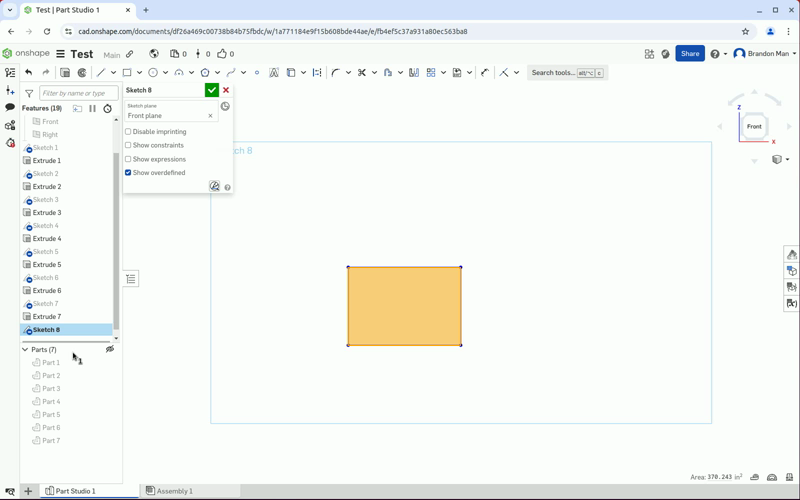
key(shift+e)
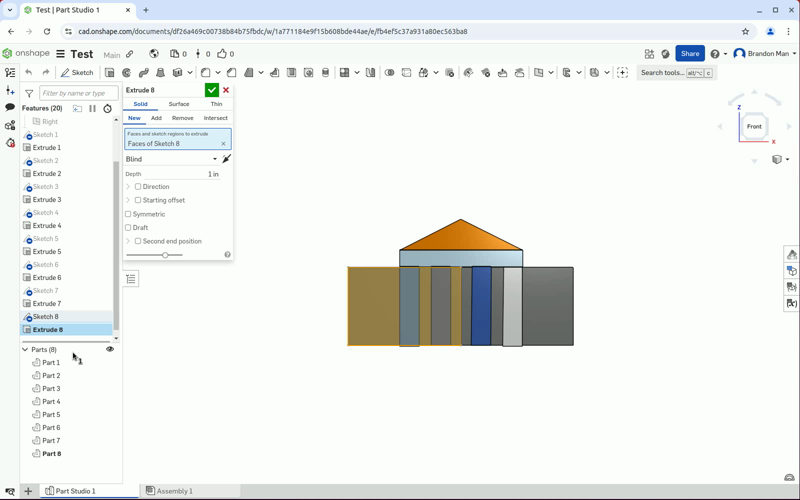
mouse_move(143, 106)
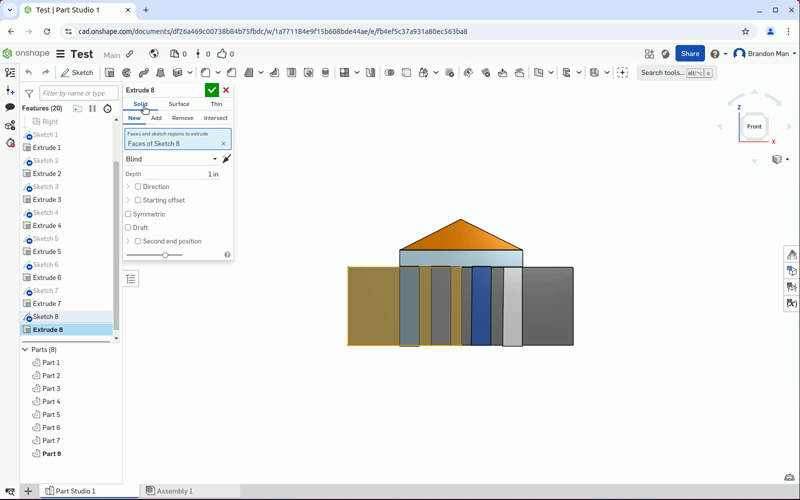
click(143, 106)
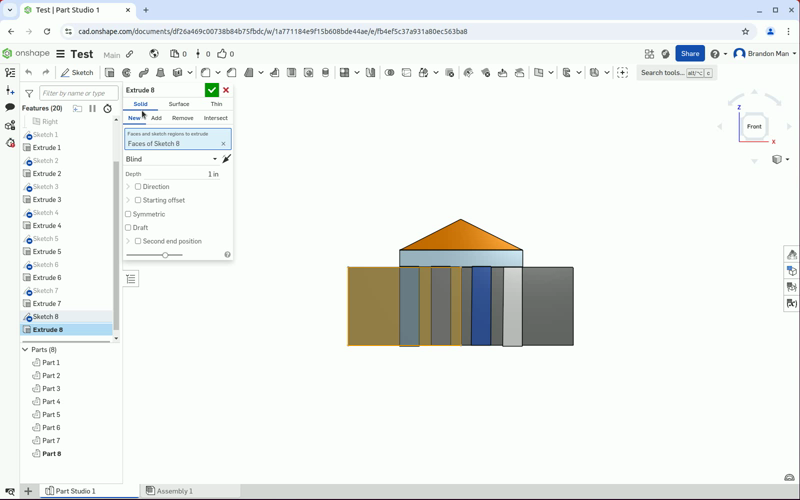
mouse_move(137, 120)
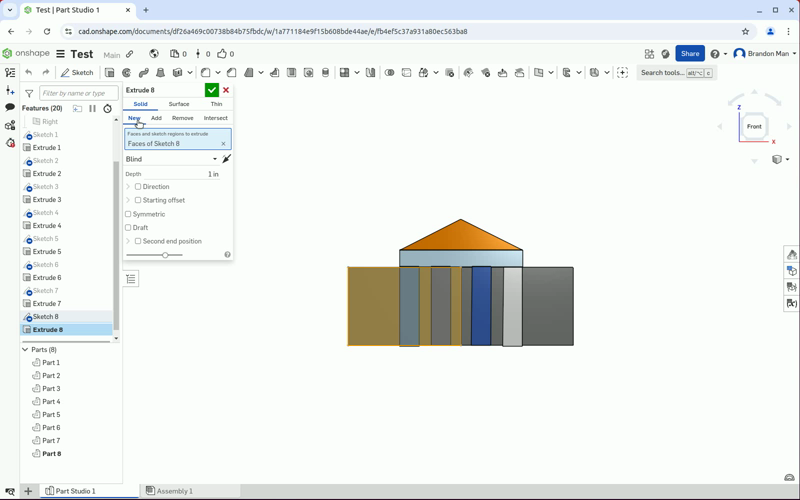
click(137, 120)
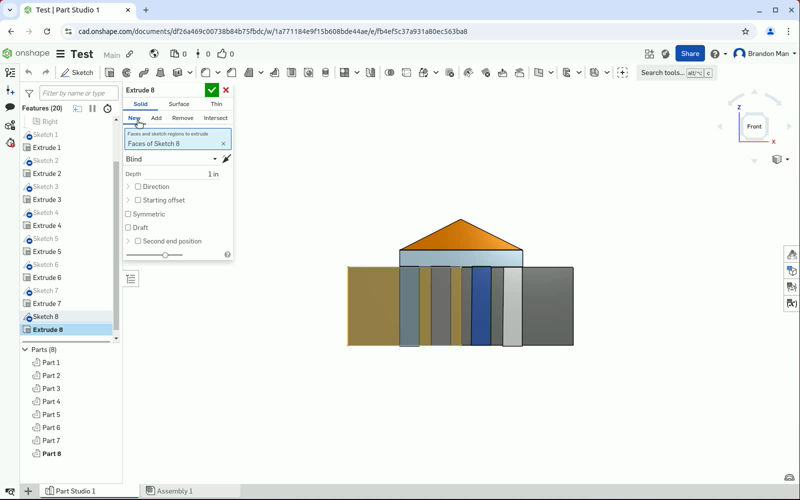
key(tab, 4)
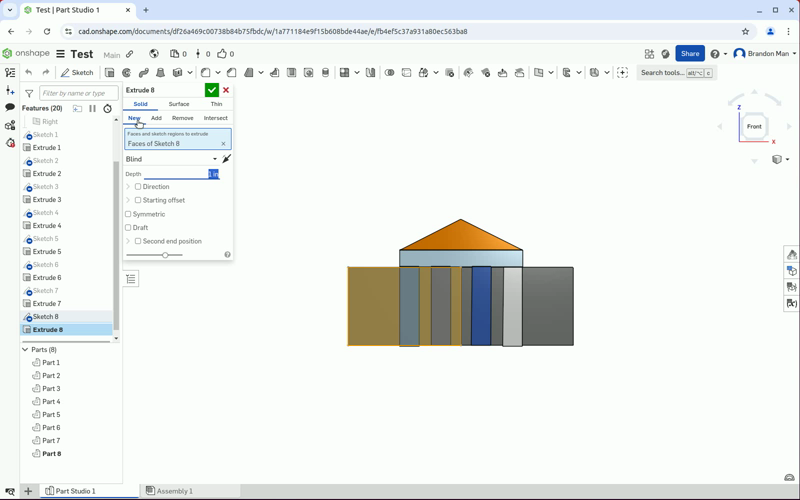
text(-8.906)
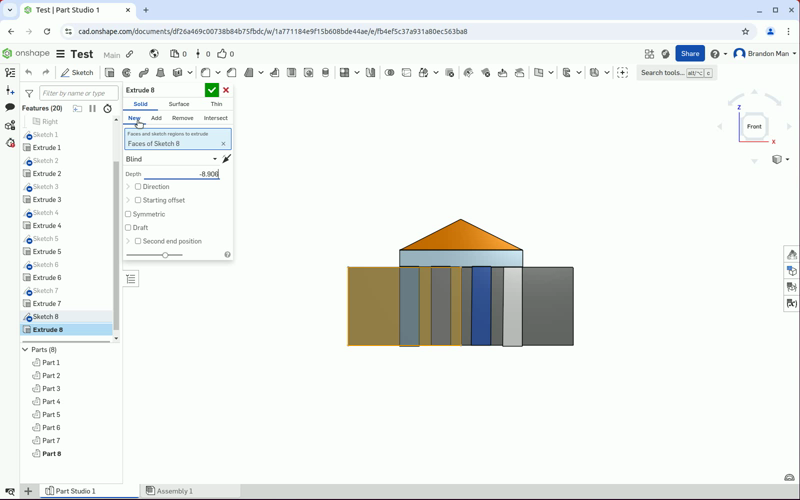
key(enter)
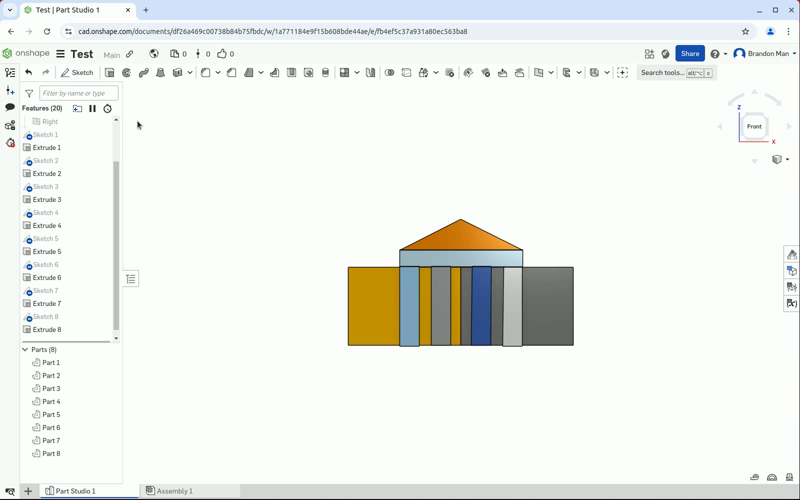
key(shift+h)
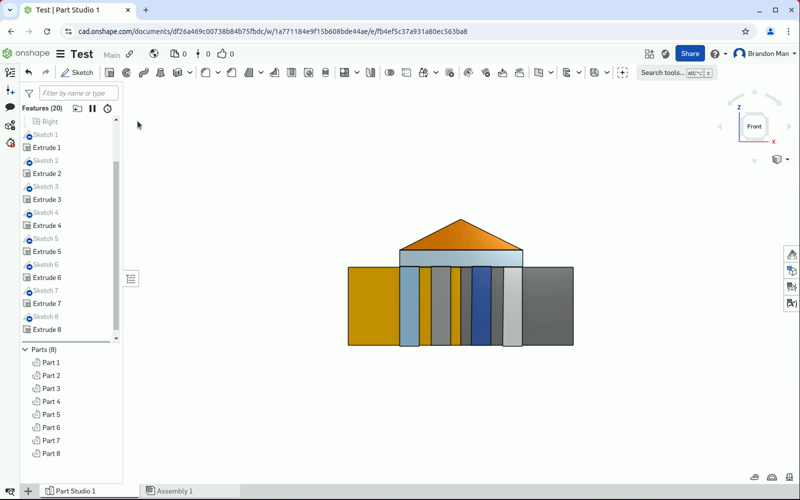
key(shift+h)
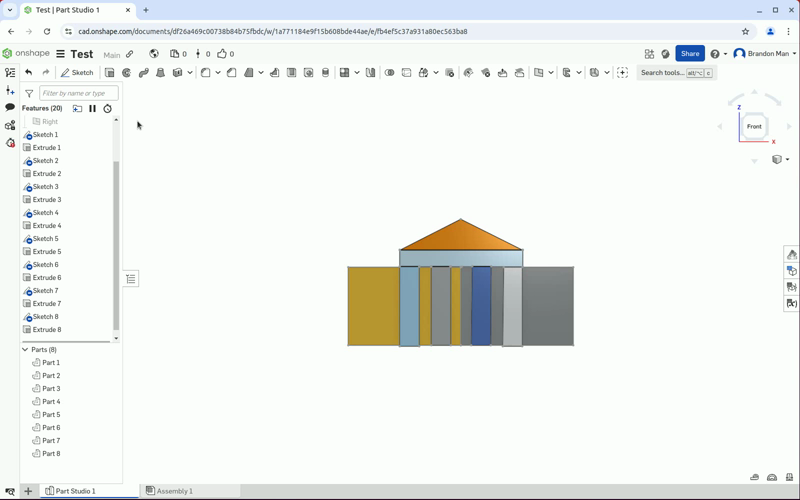
key(shift+7)
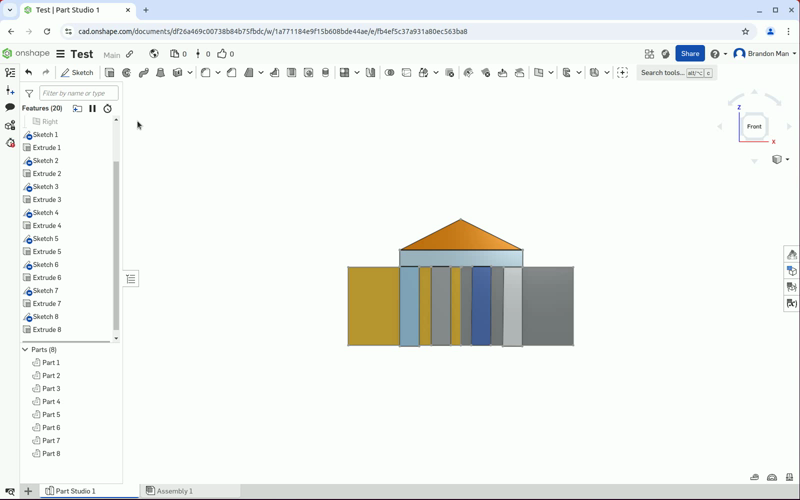
key(left, 2)
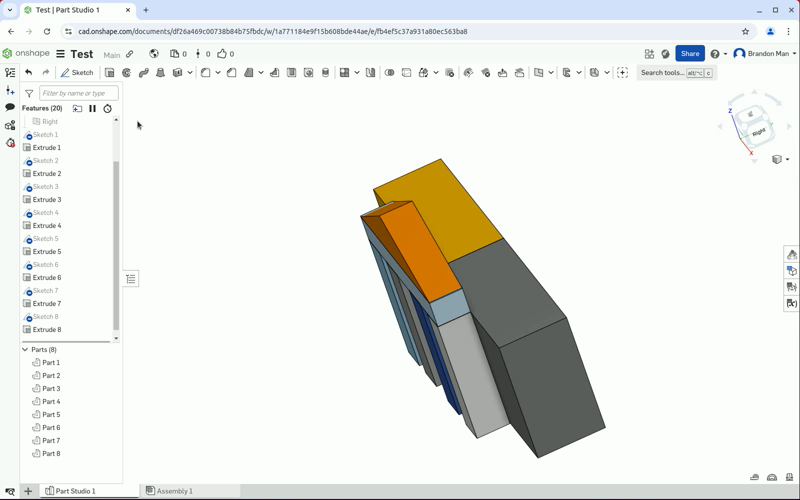
key(down, 2)
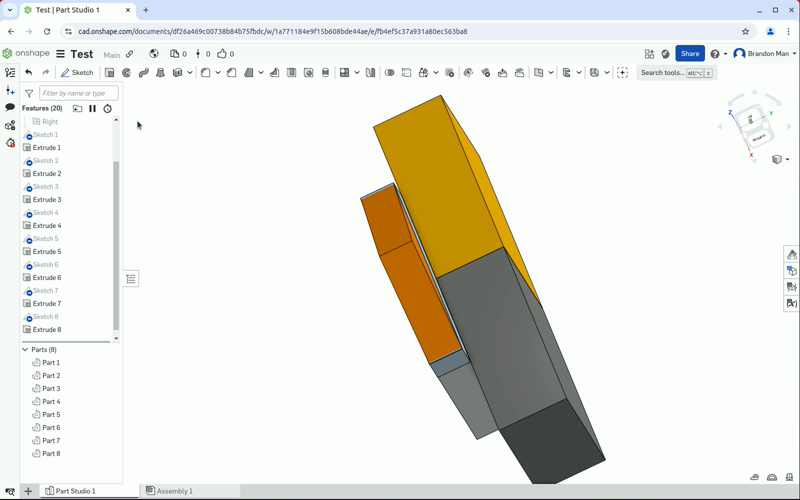
key(up, 2)
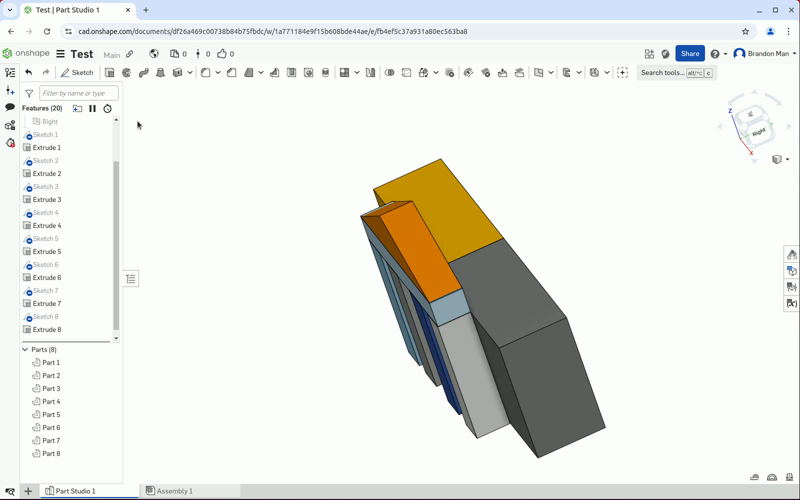
key(right, 2)
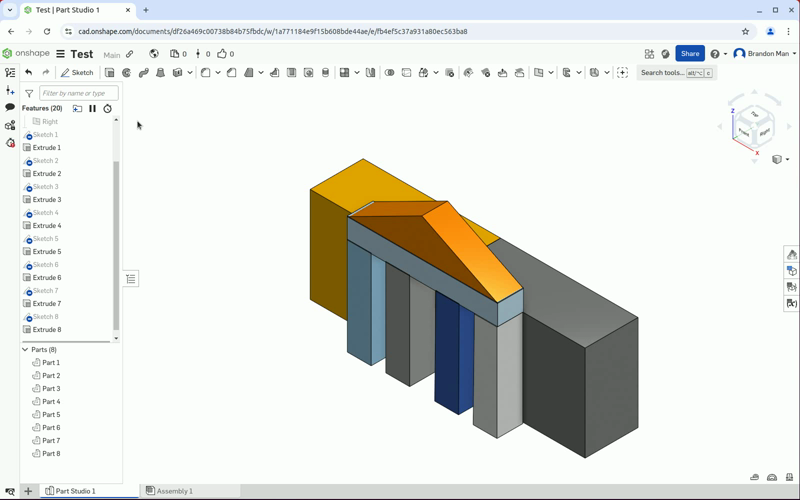
mouse_move(69, 137)
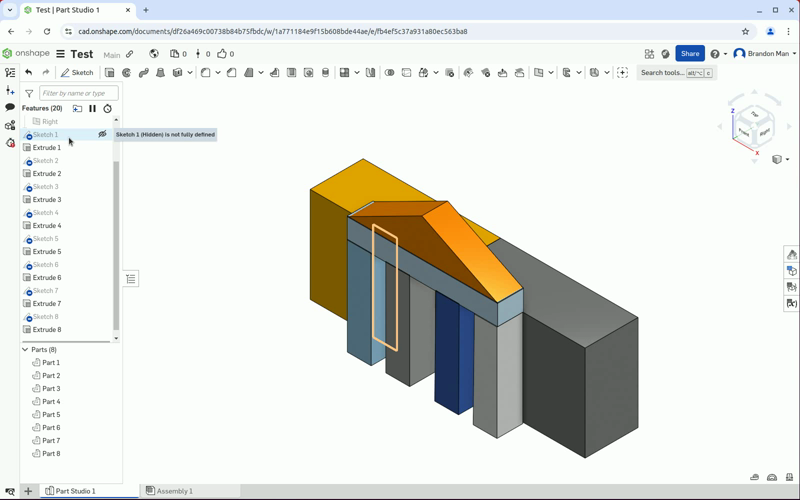
click(69, 137)